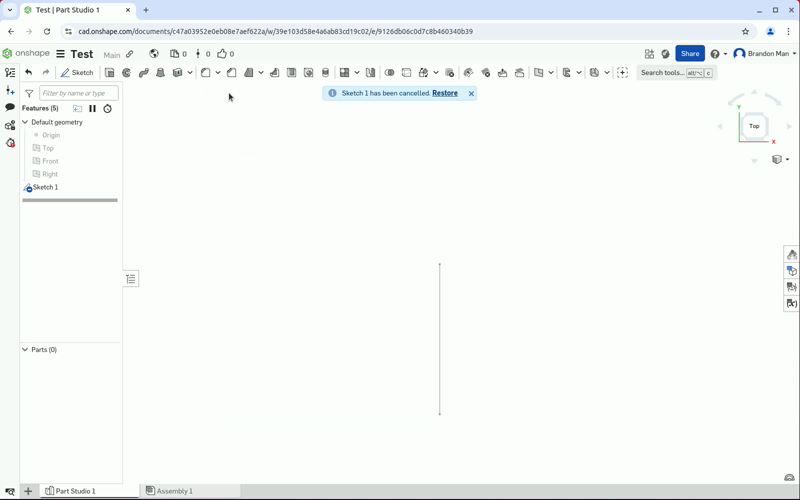
key(shift+h)
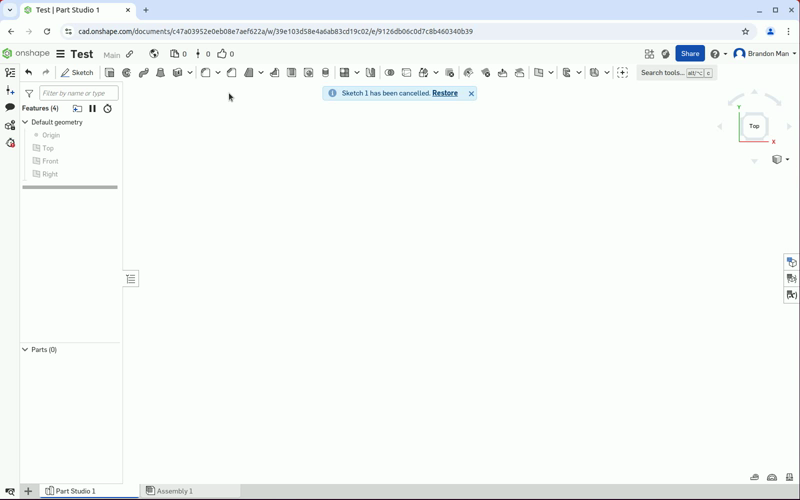
mouse_move(73, 352)
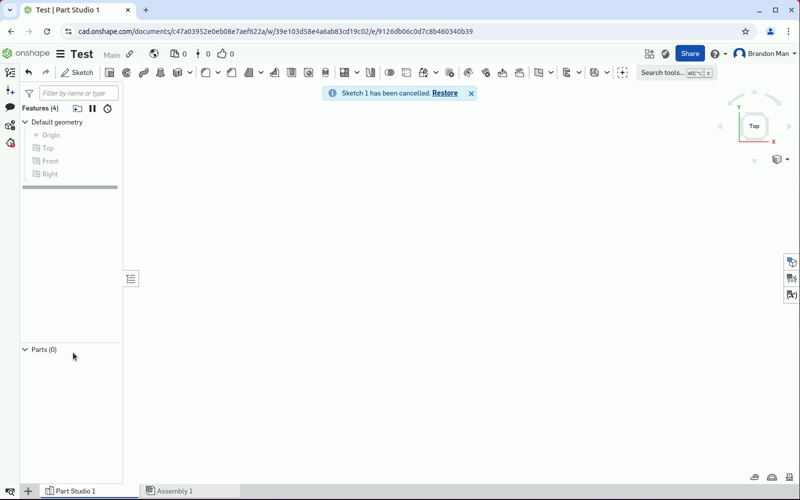
key(y)
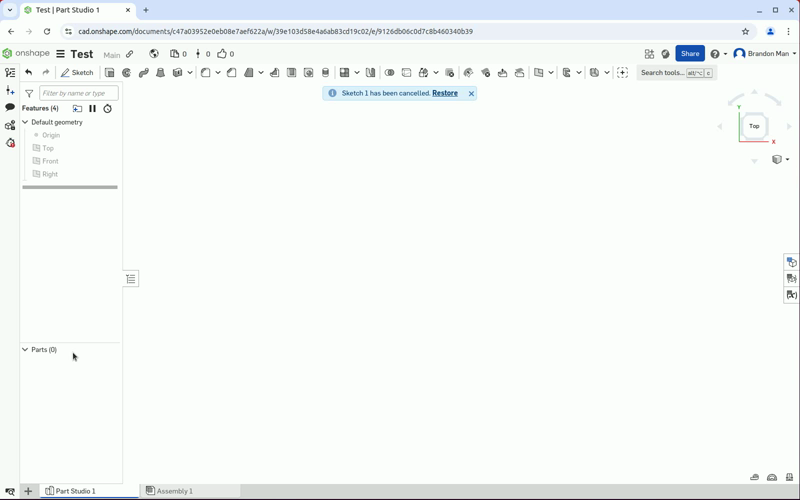
key(shift+p)
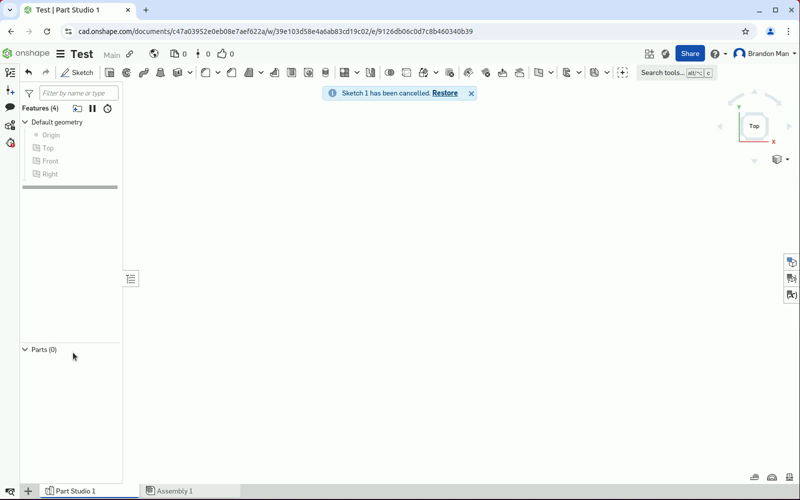
key(space)
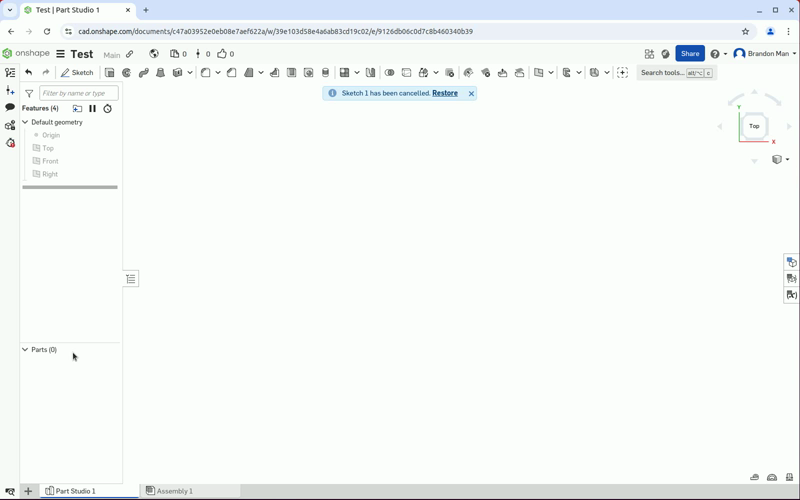
key_down(shift)
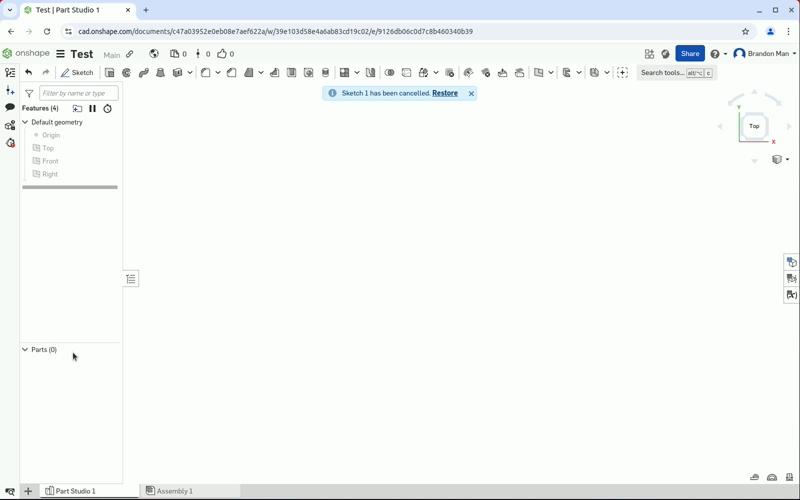
key(up)
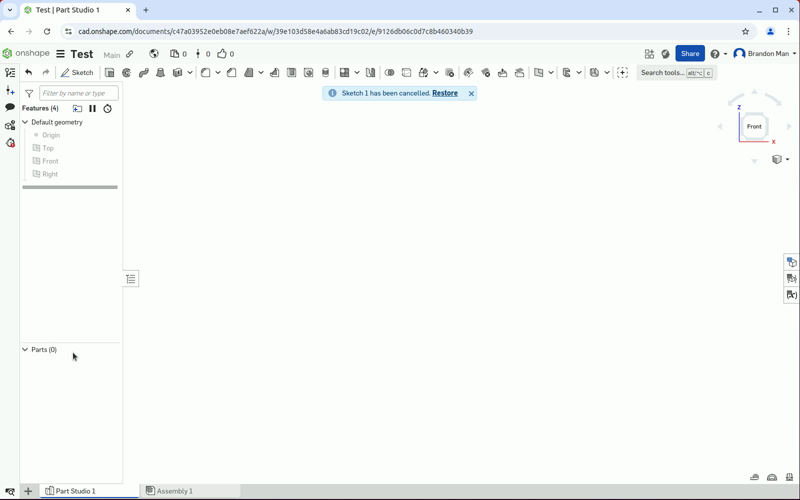
key_up(shift)
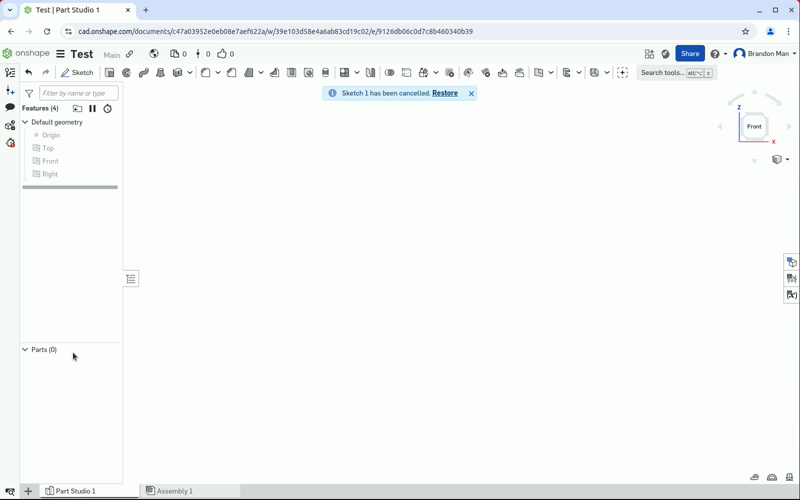
mouse_move(73, 352)
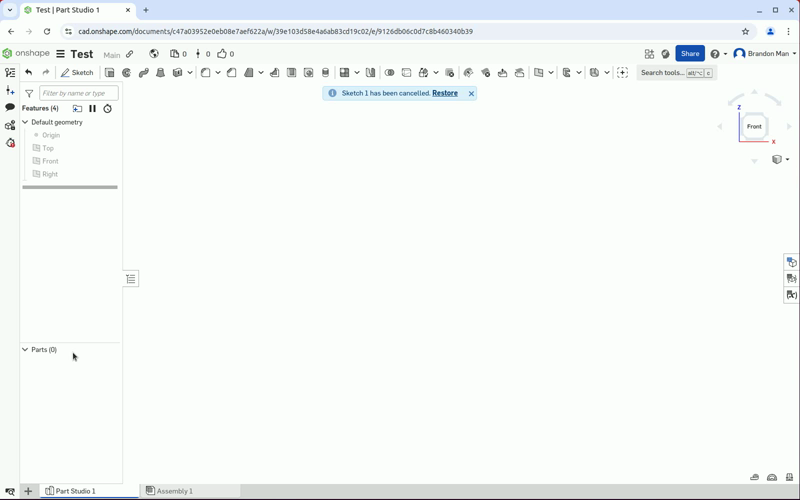
key(shift+y)
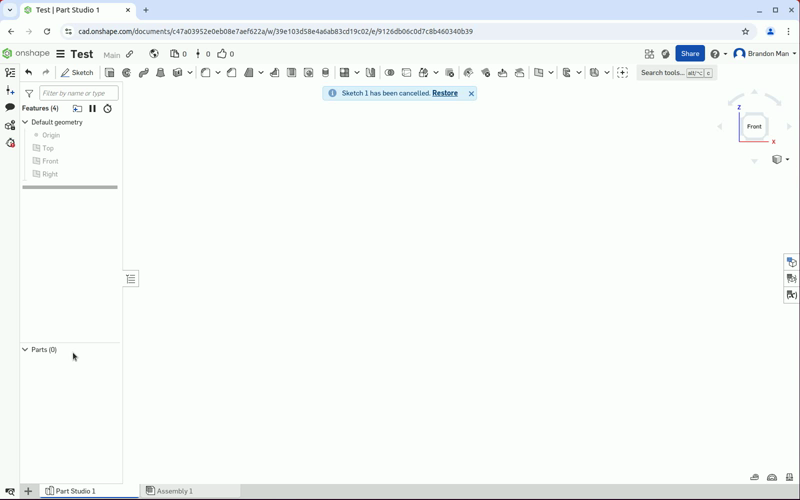
key(shift+s)
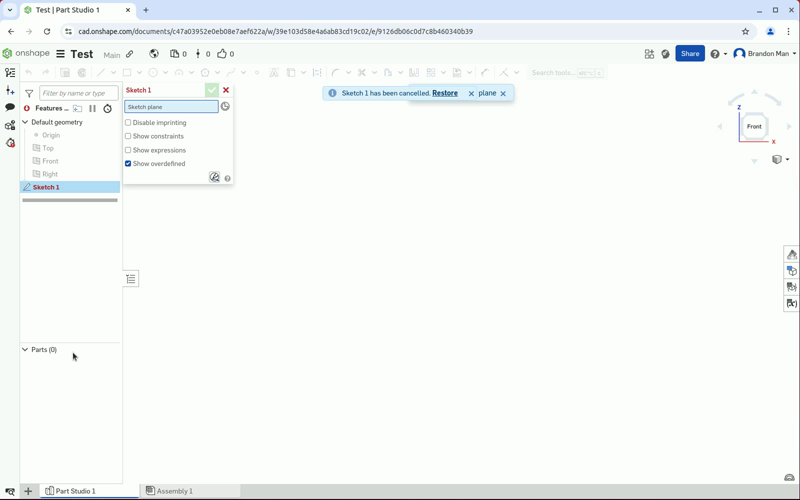
mouse_move(73, 163)
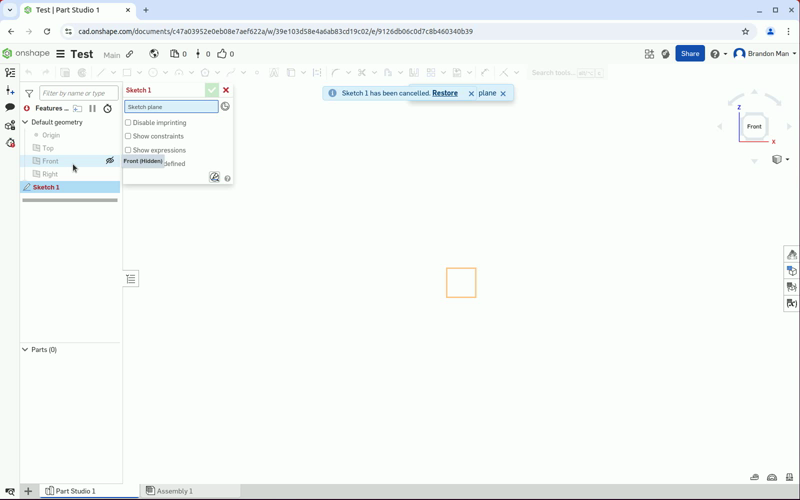
click(73, 163)
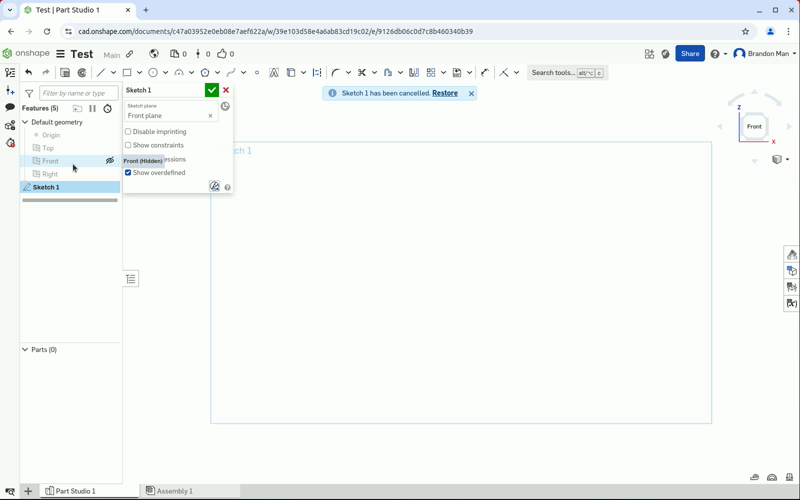
mouse_move(73, 352)
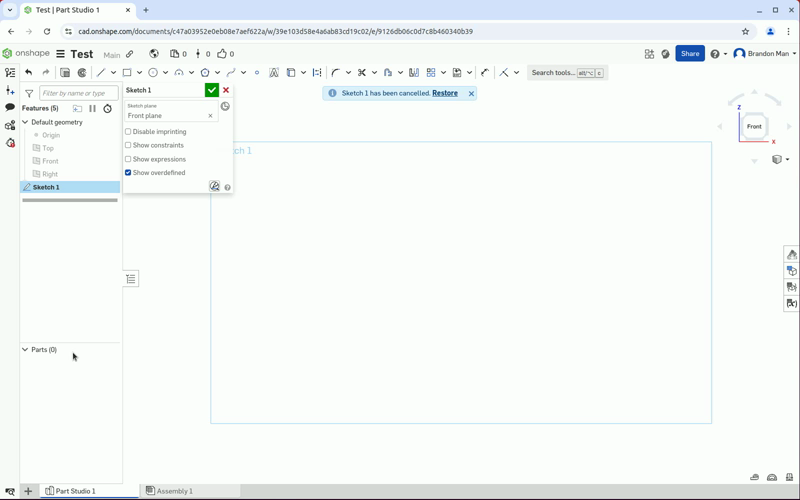
key(y)
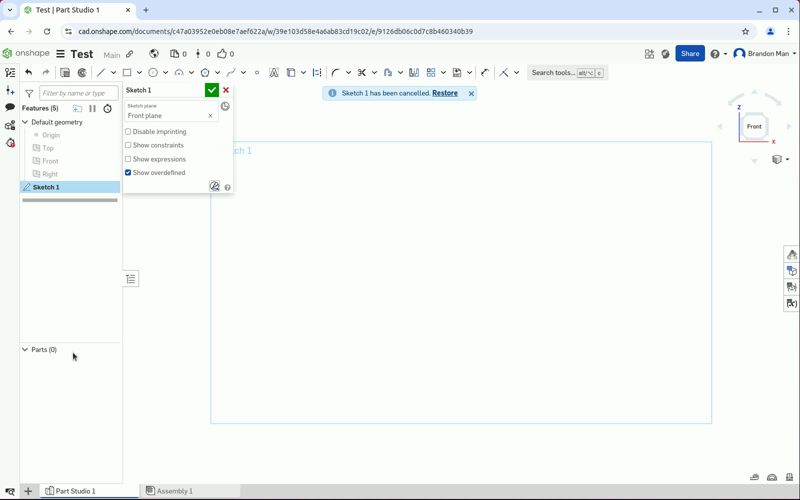
key(l)
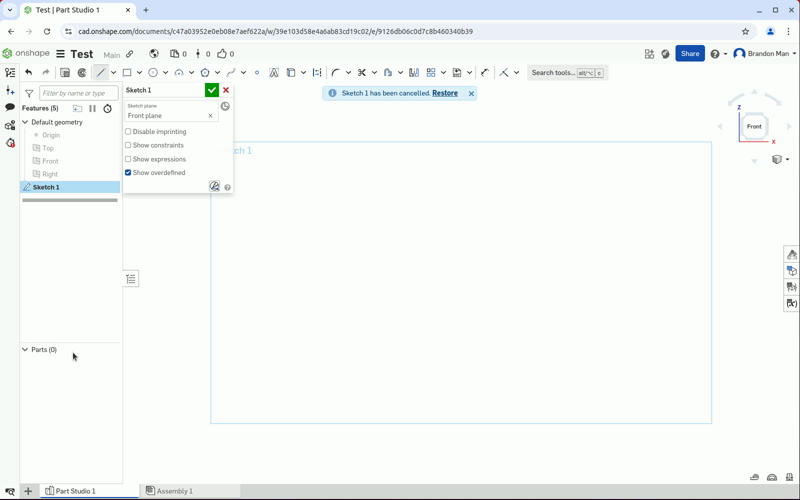
key_down(shift)
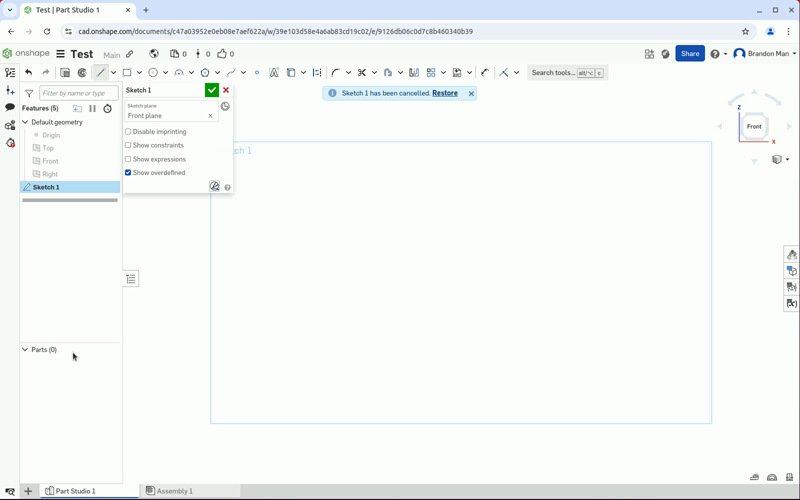
mouse_move(386, 320)
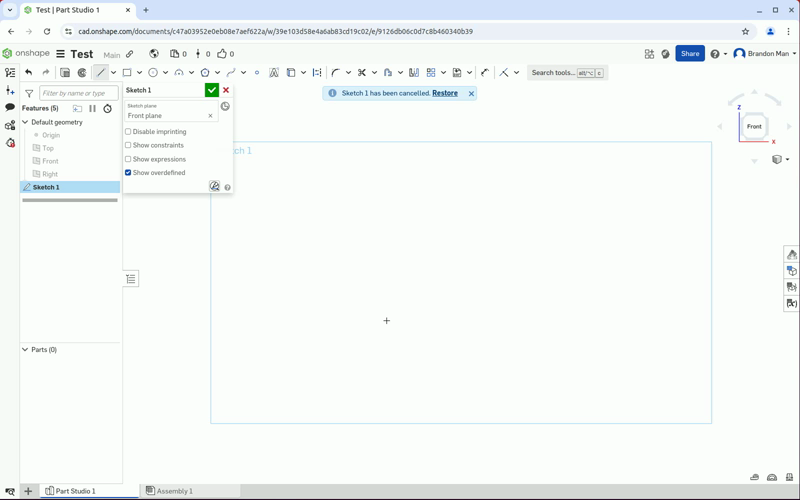
click(386, 320)
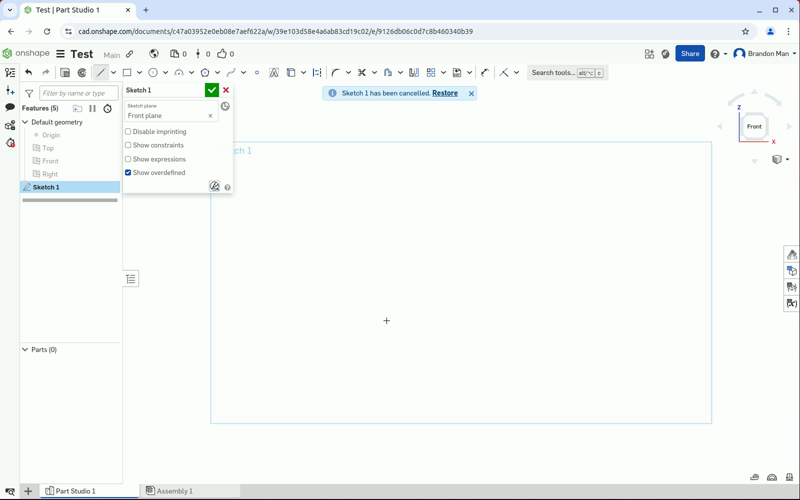
key_up(shift)
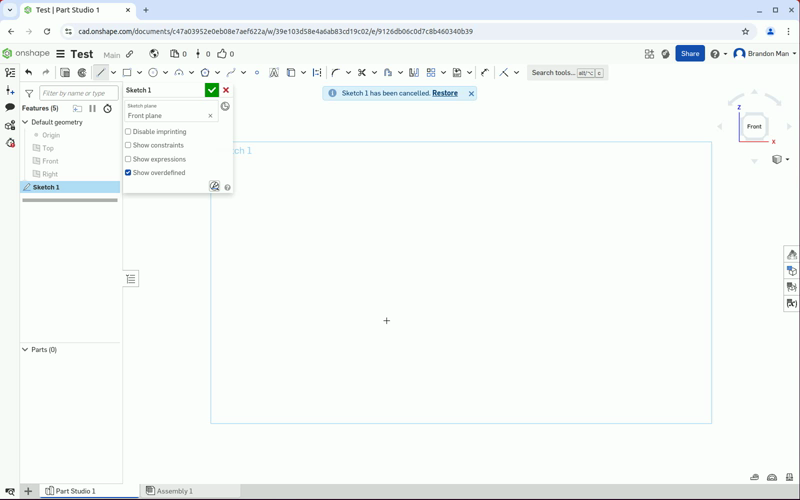
key_down(shift)
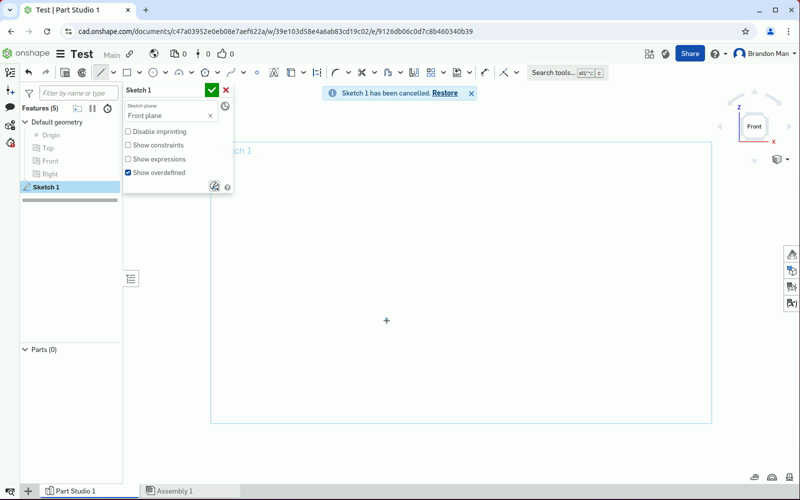
mouse_move(533, 320)
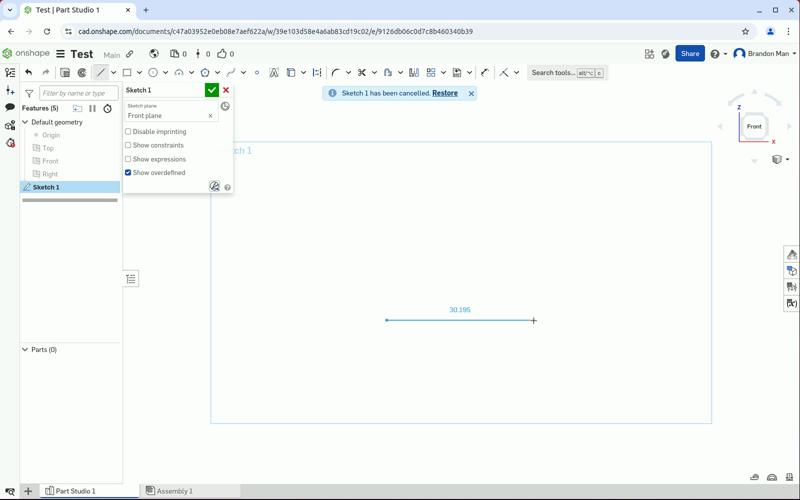
click(533, 320)
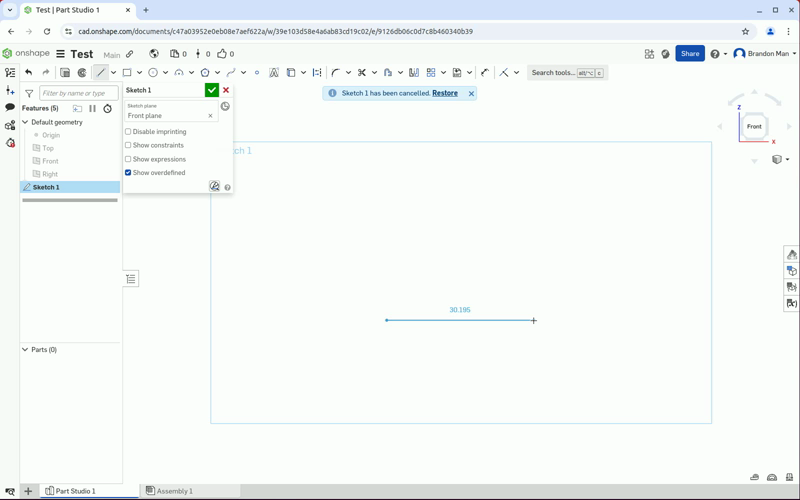
key_up(shift)
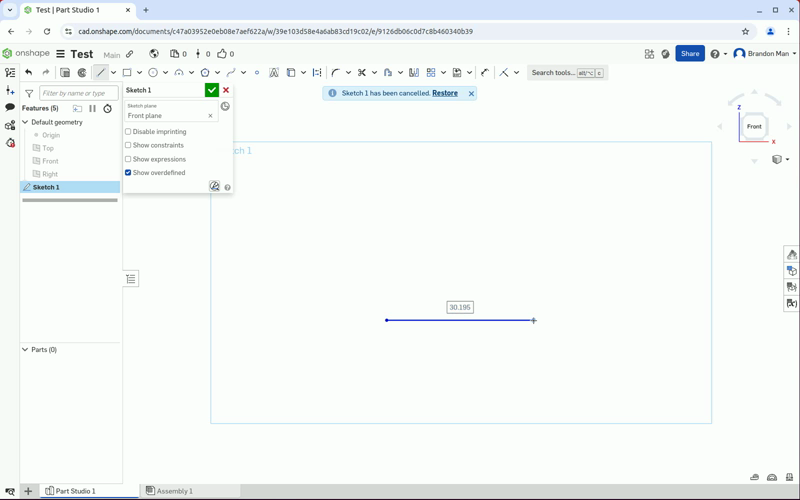
key(esc)
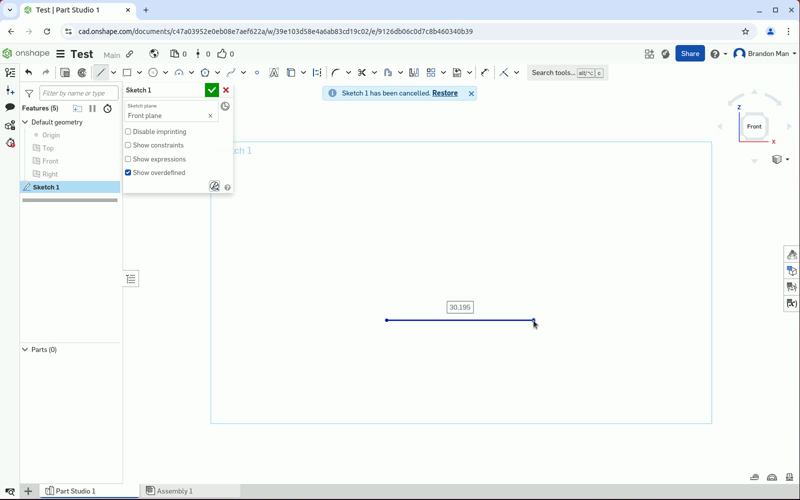
key(a)
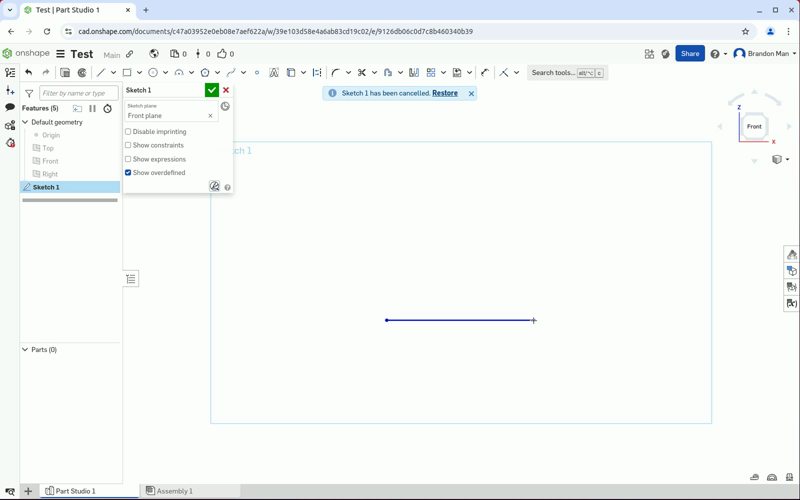
mouse_move(533, 320)
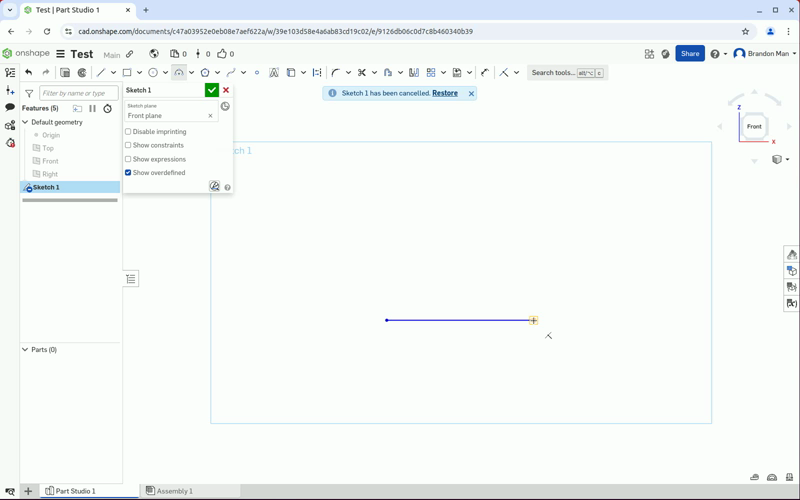
click(533, 320)
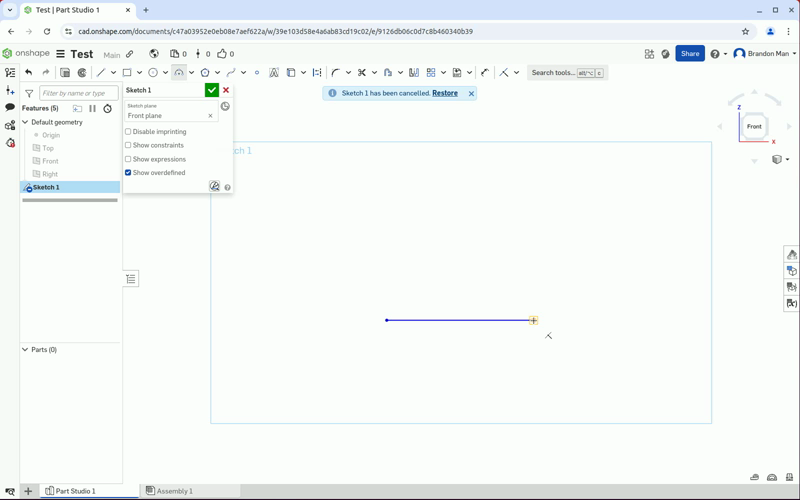
key_down(shift)
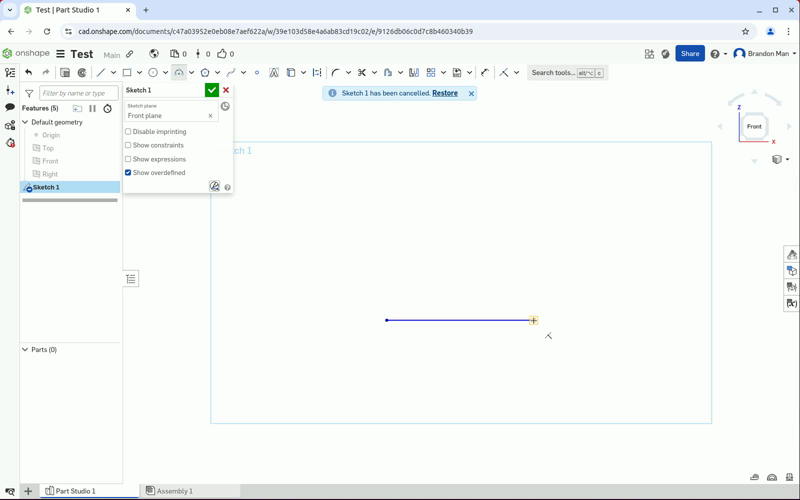
mouse_move(533, 247)
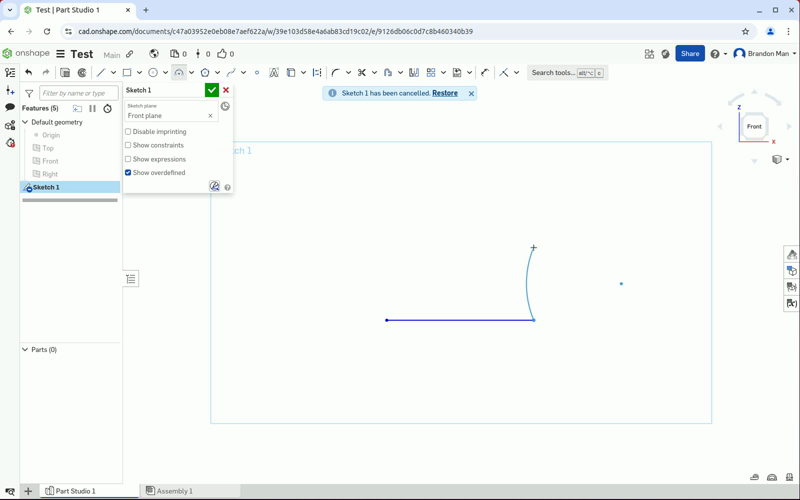
click(533, 247)
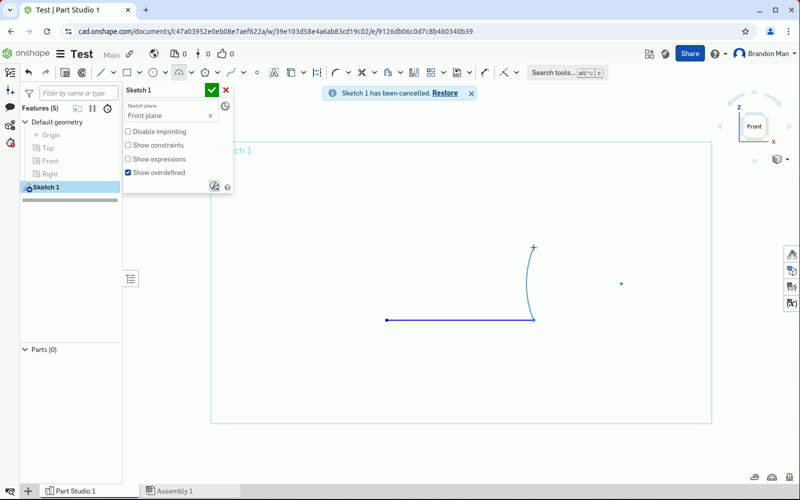
mouse_move(570, 283)
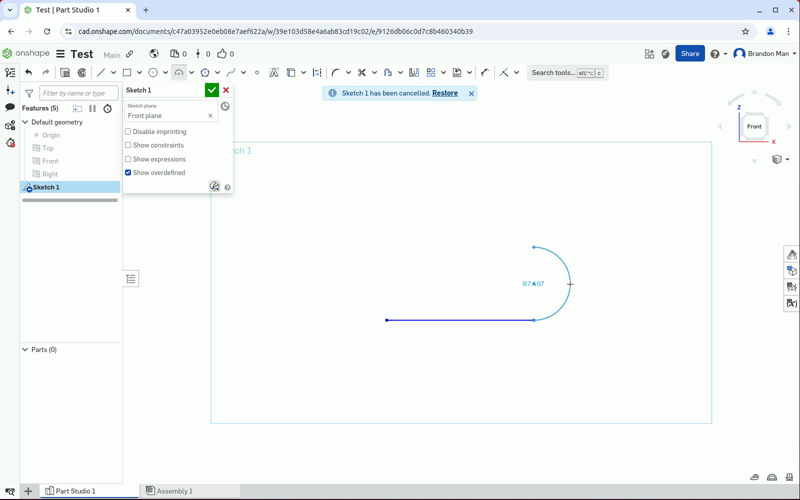
click(570, 283)
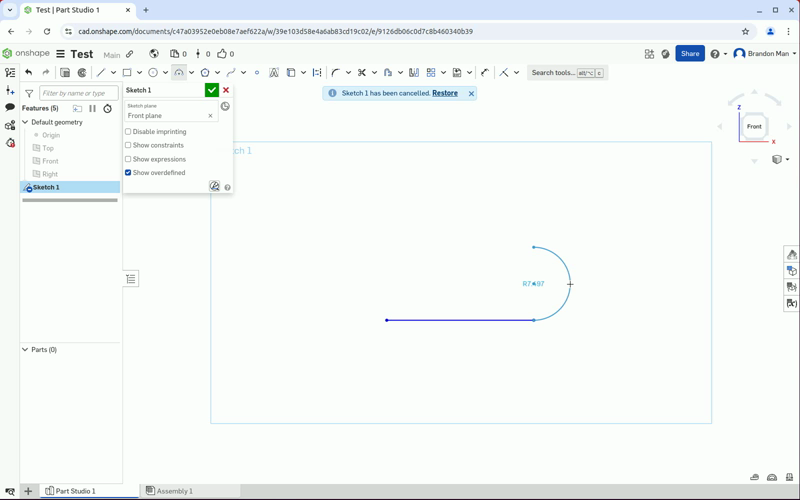
key_up(shift)
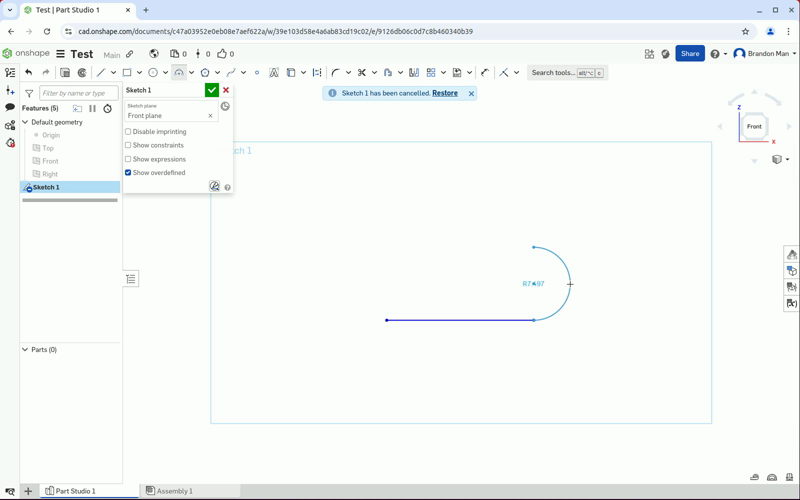
key(esc)
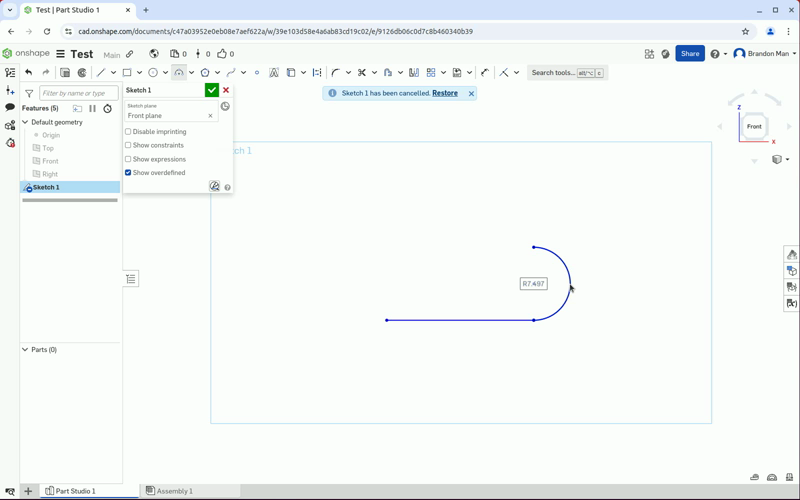
key(l)
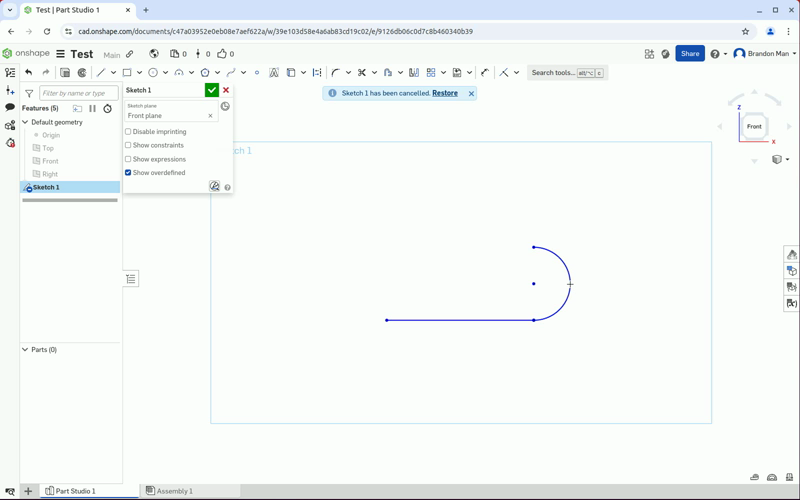
mouse_move(533, 247)
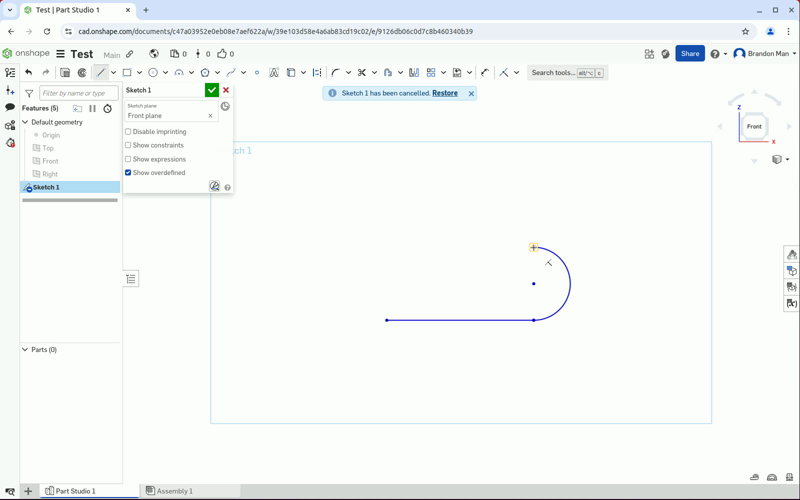
click(533, 247)
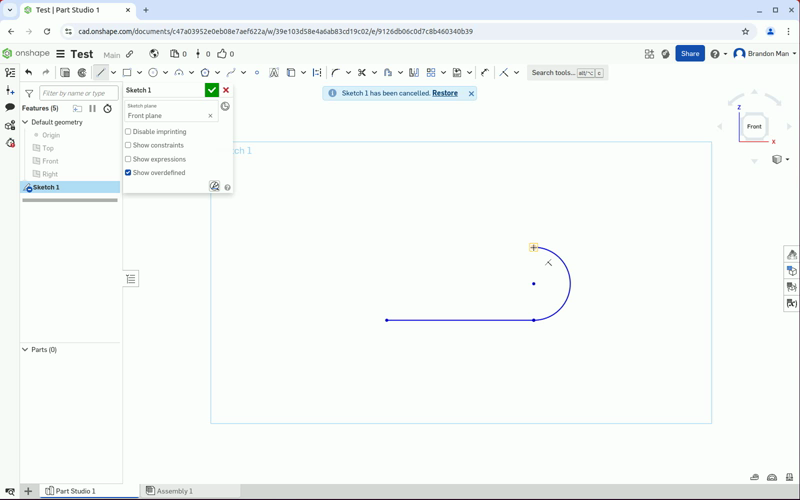
key_down(shift)
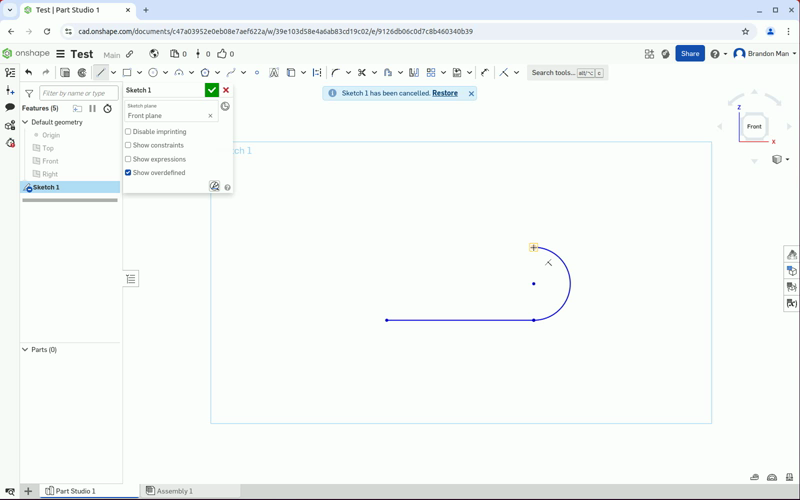
mouse_move(386, 247)
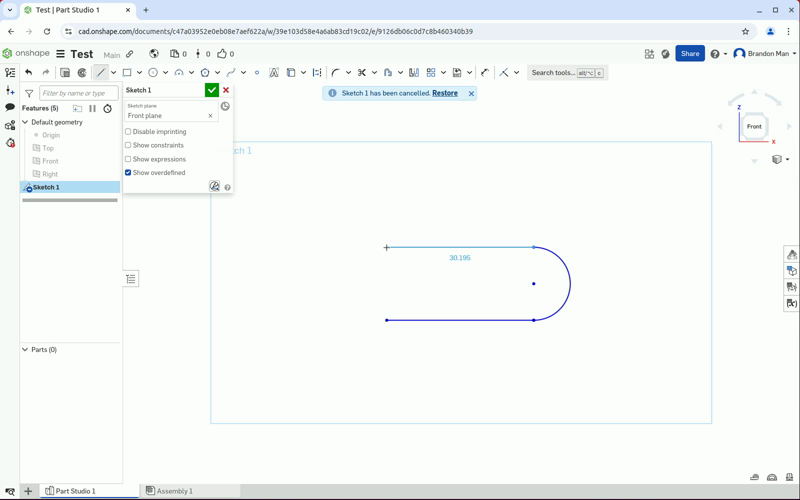
click(386, 247)
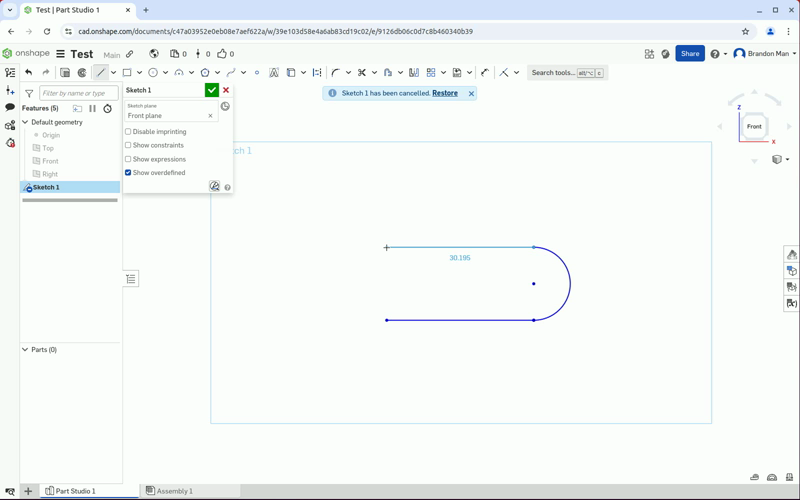
key_up(shift)
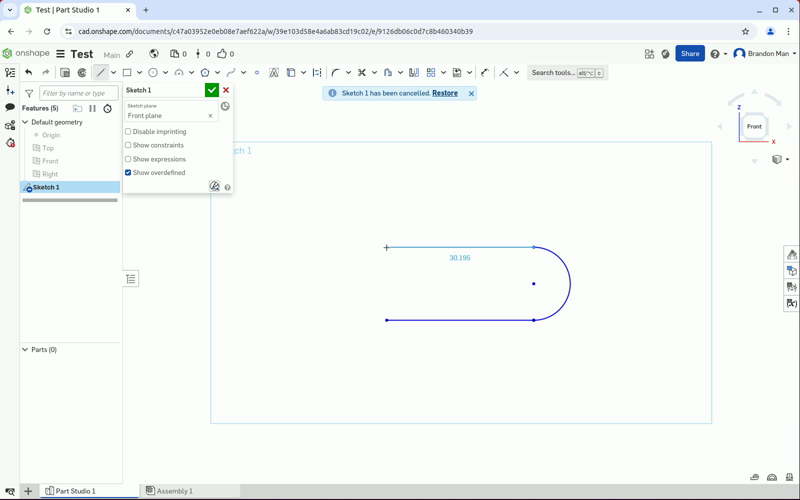
key(esc)
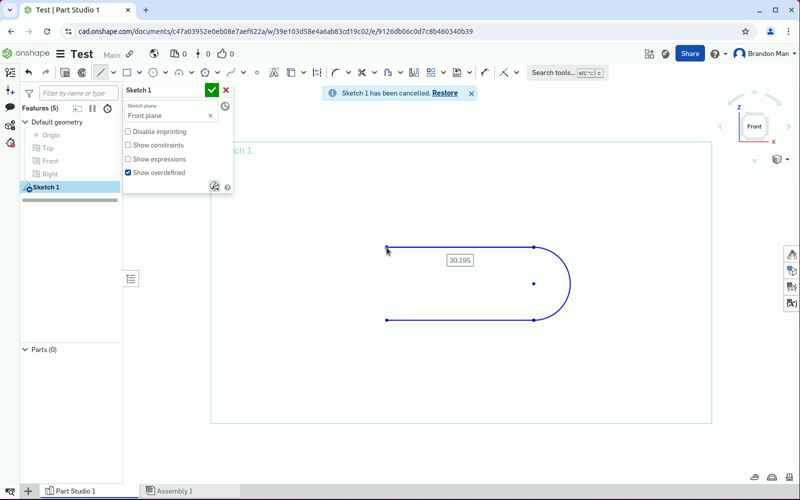
key(a)
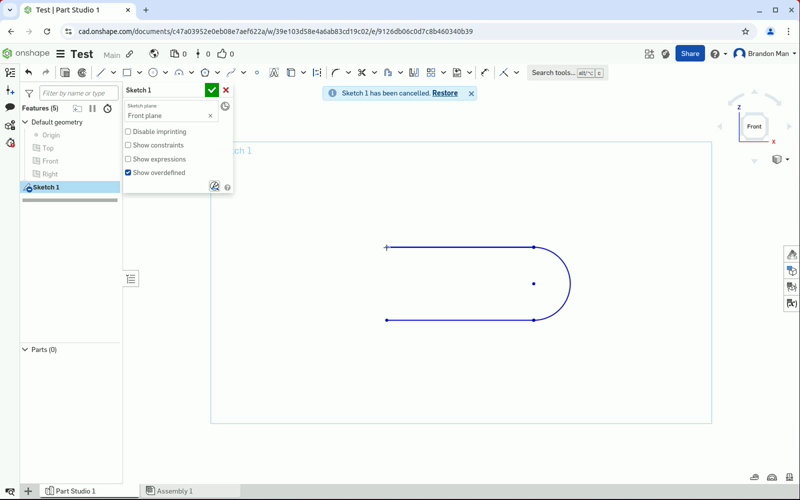
mouse_move(386, 247)
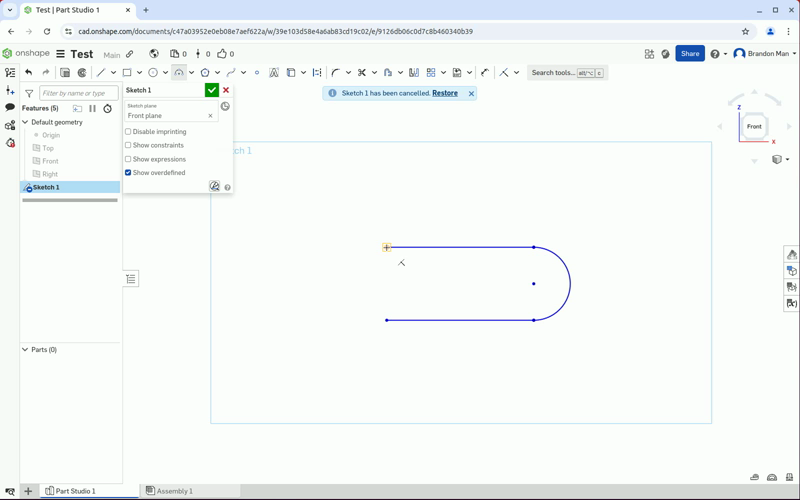
click(386, 247)
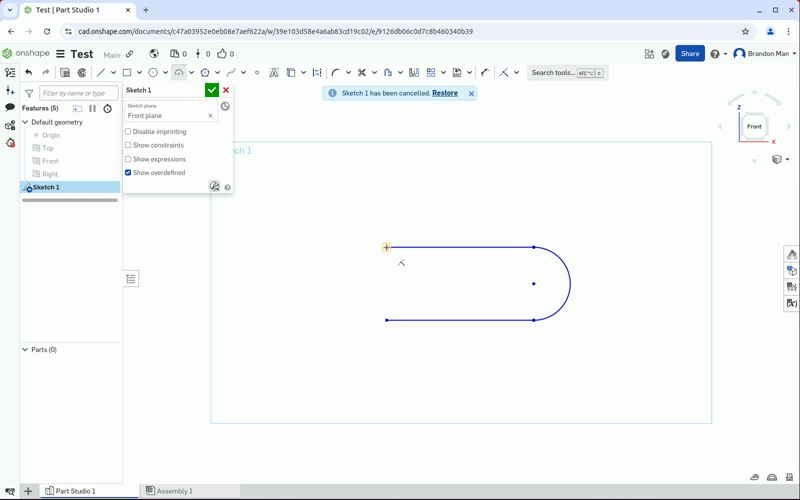
mouse_move(386, 320)
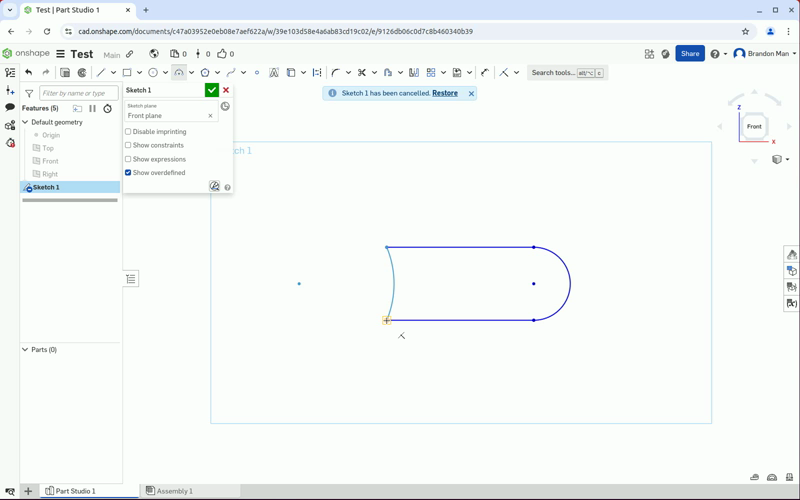
click(386, 320)
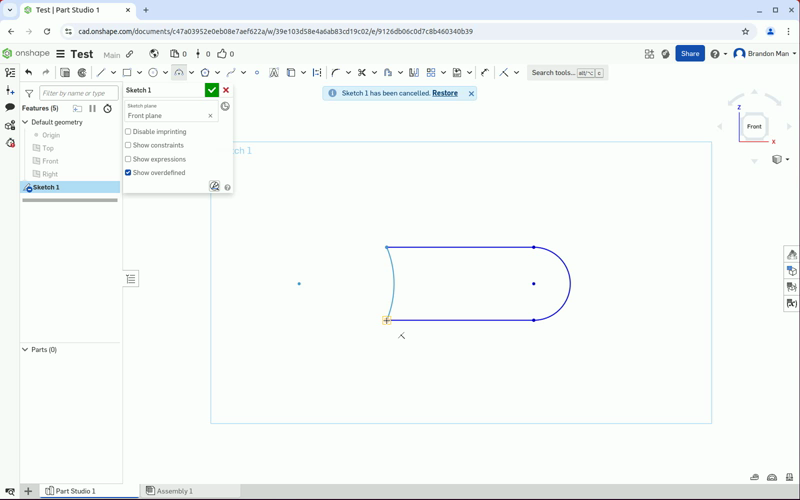
key_down(shift)
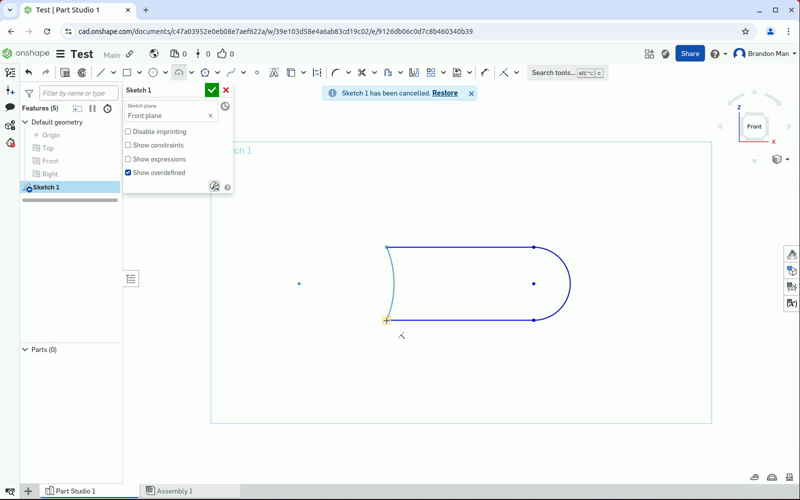
mouse_move(350, 283)
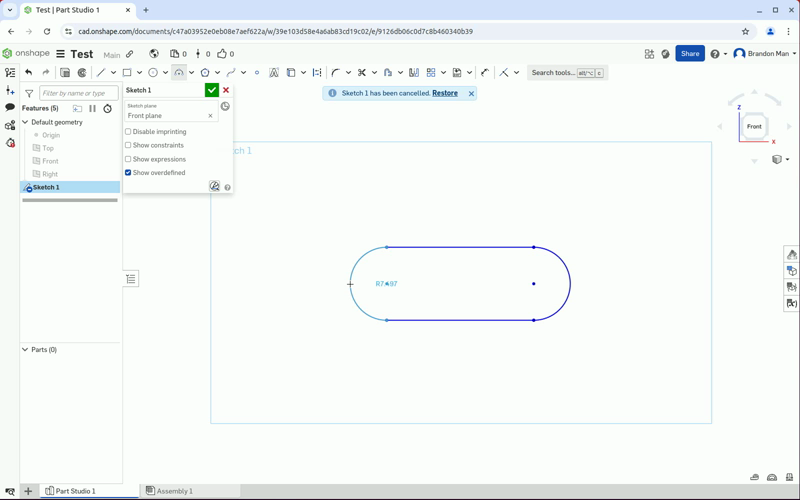
click(350, 283)
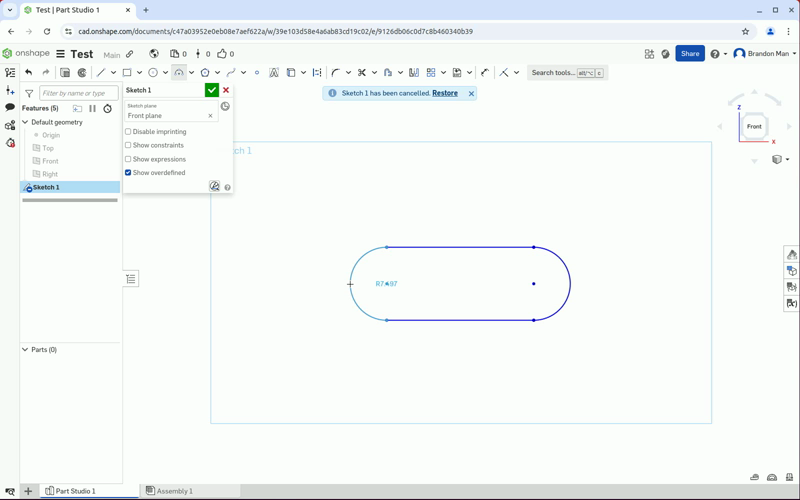
key_up(shift)
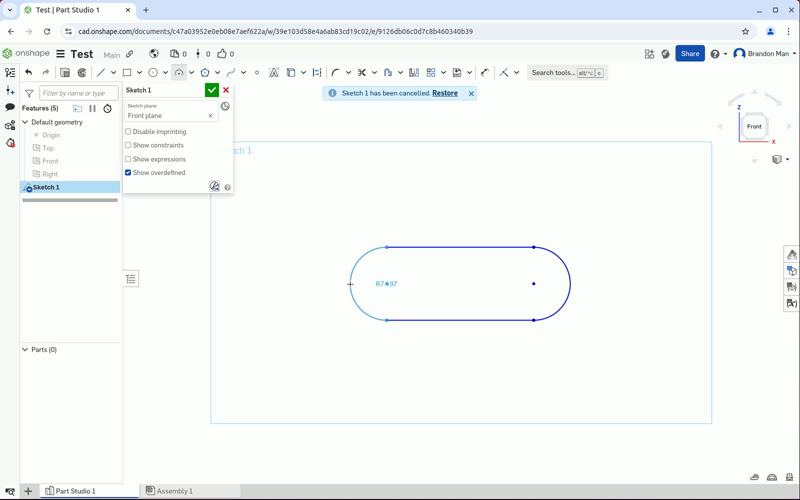
key(esc)
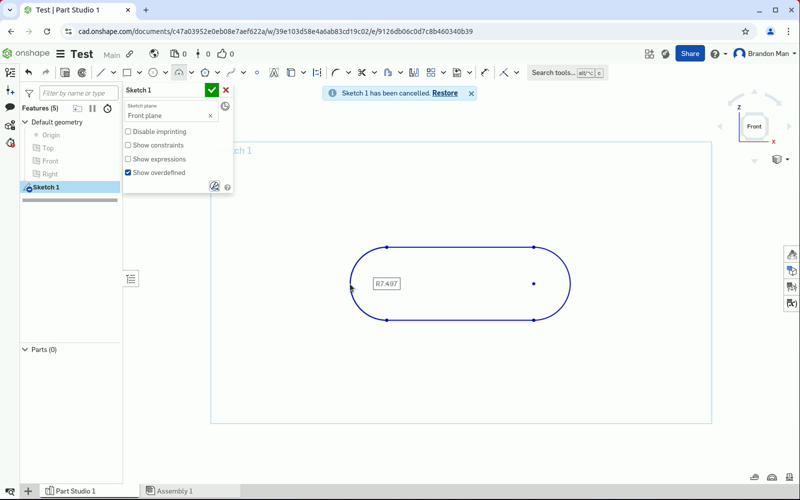
key(c)
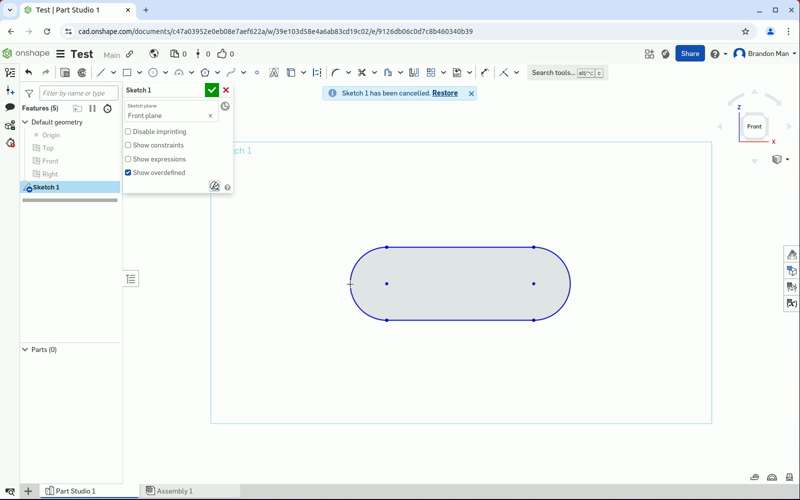
key_down(shift)
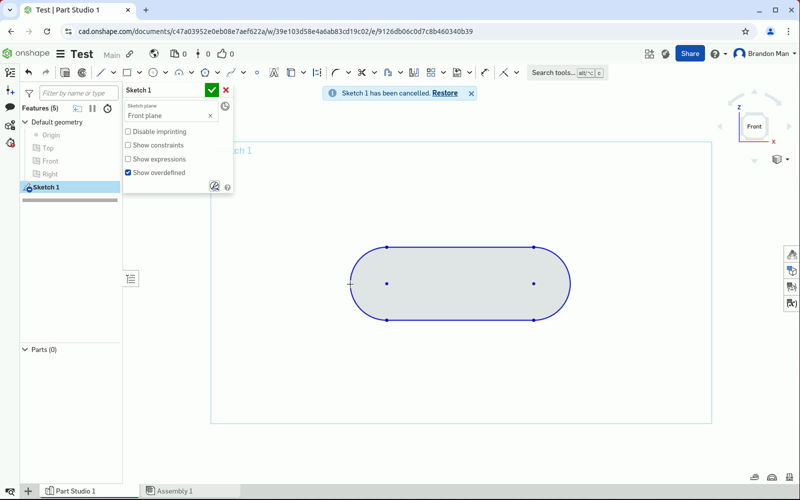
mouse_move(386, 283)
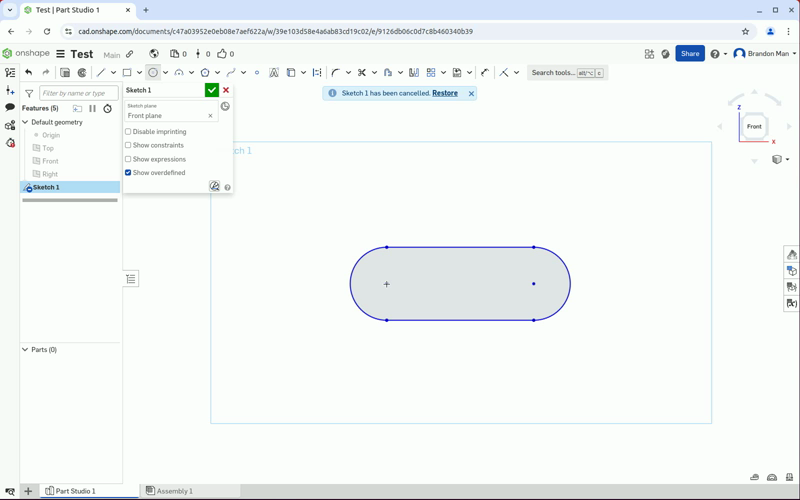
click(386, 283)
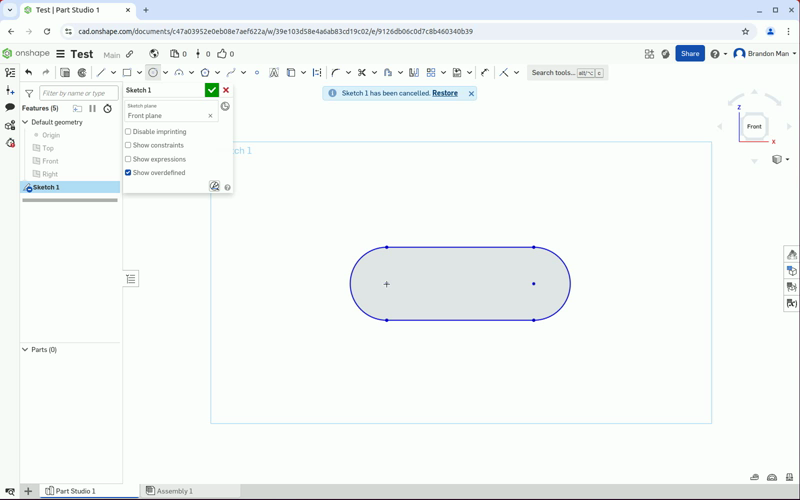
key_up(shift)
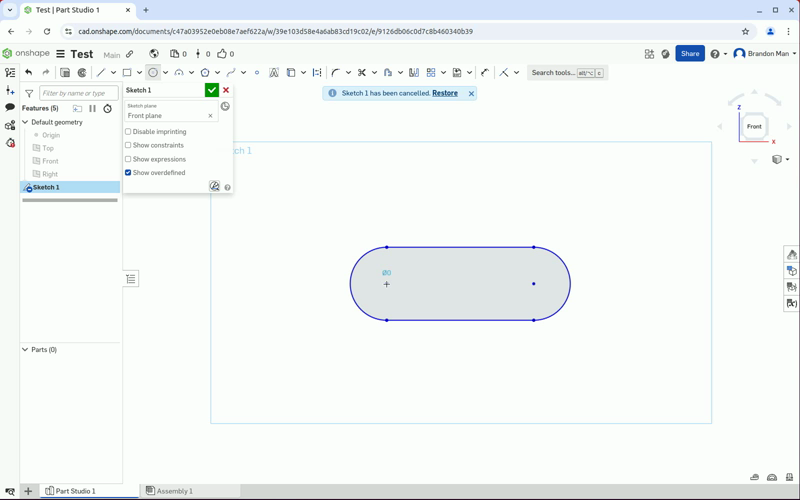
mouse_move(410, 283)
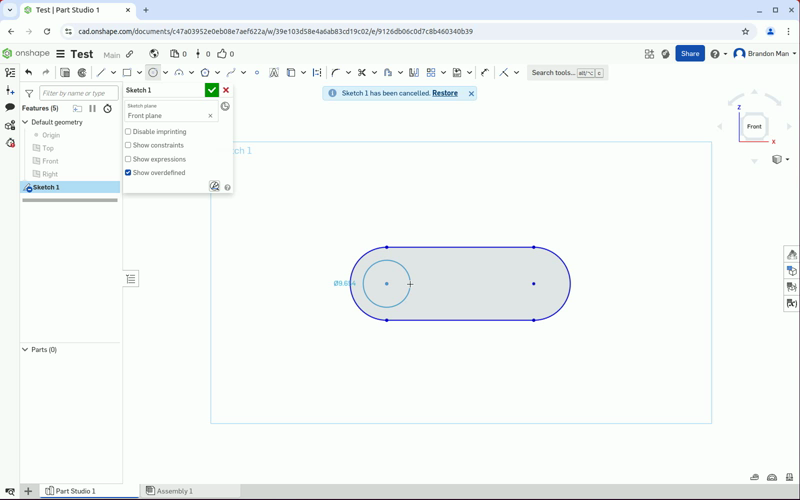
click(410, 283)
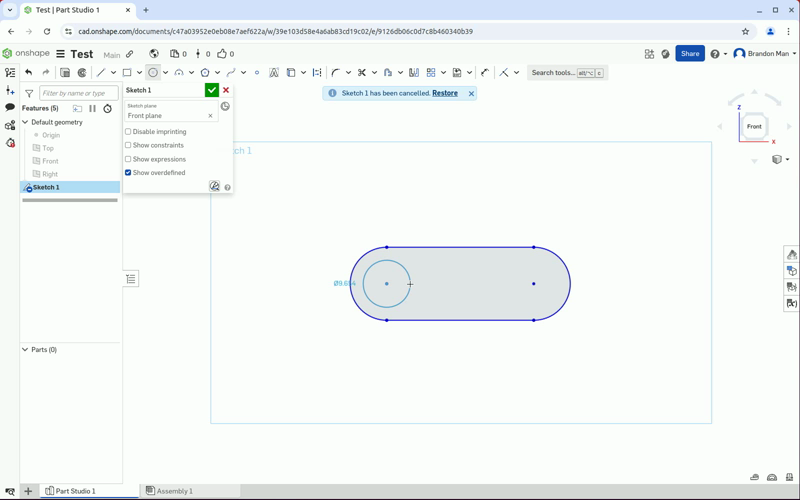
key(esc)
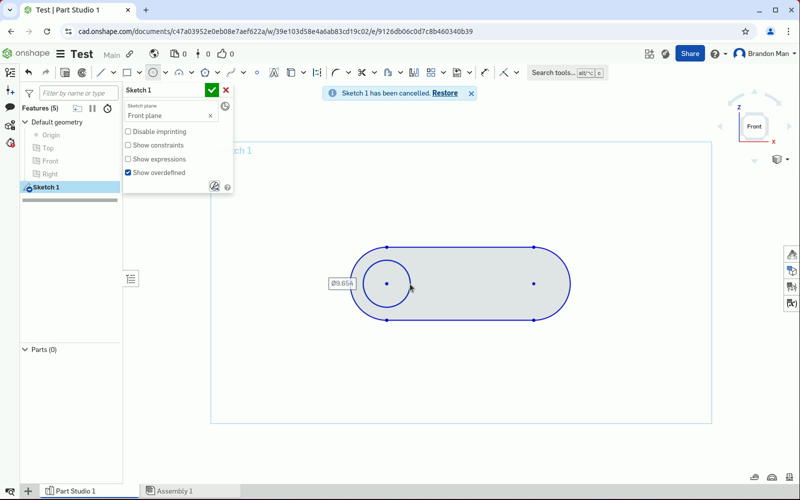
key(c)
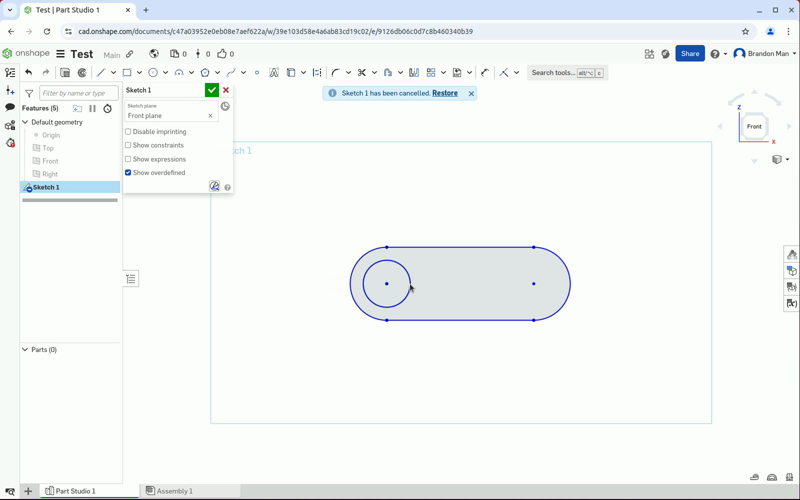
key_down(shift)
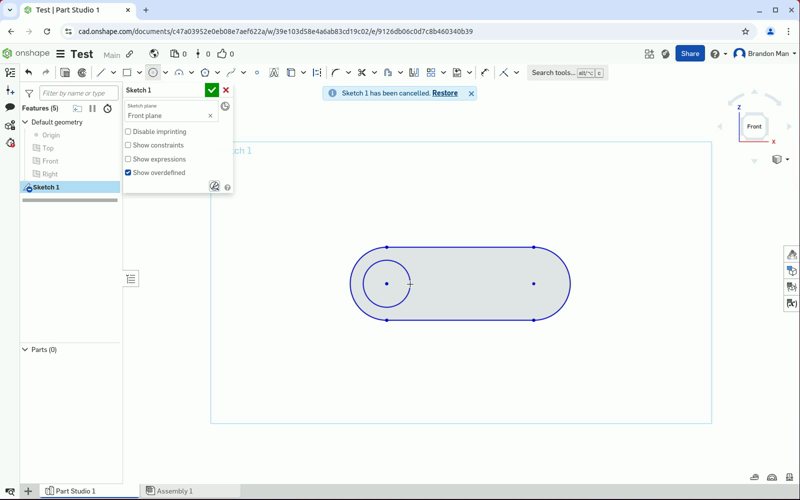
mouse_move(533, 283)
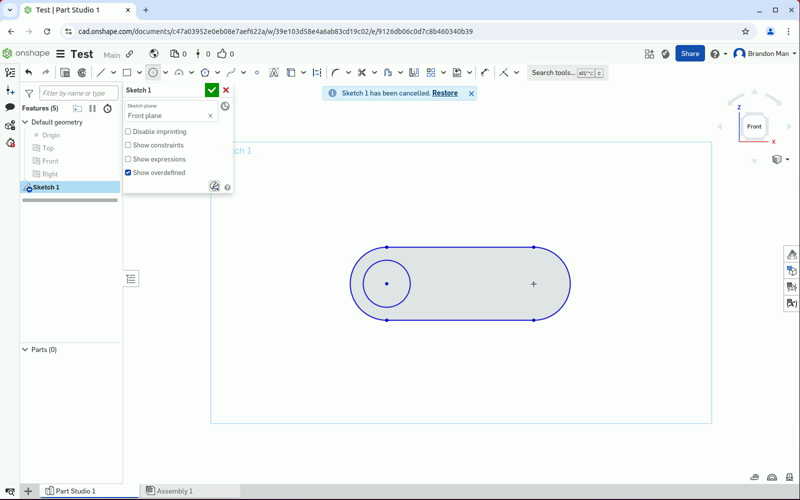
click(533, 283)
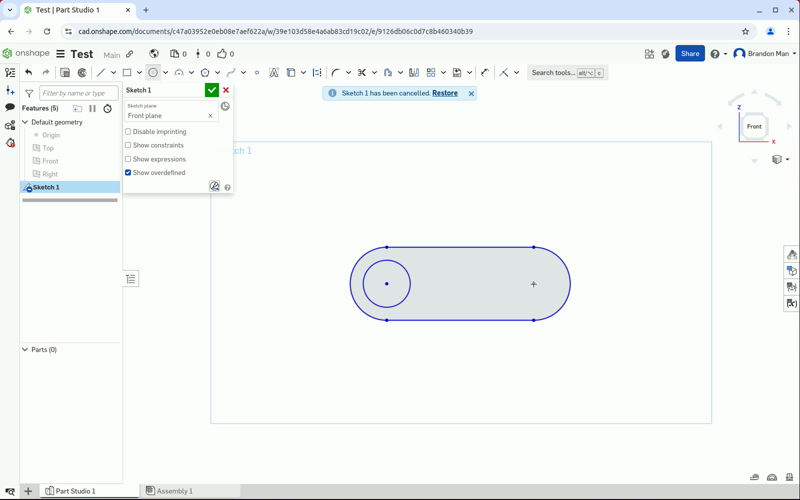
key_up(shift)
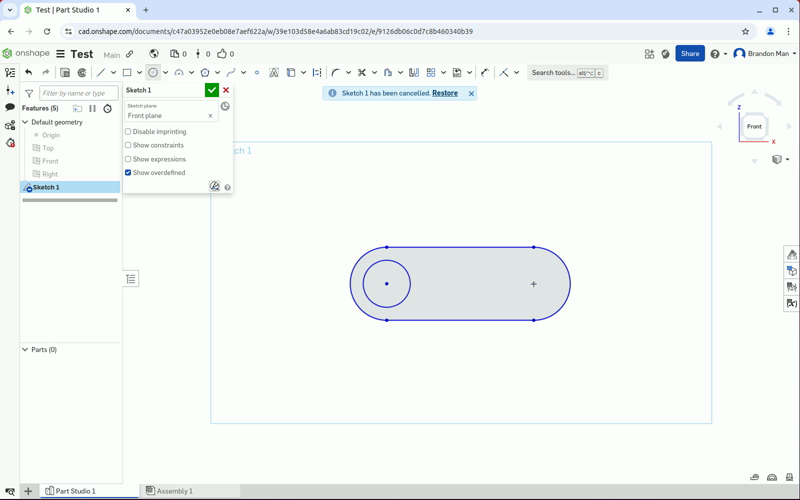
mouse_move(556, 283)
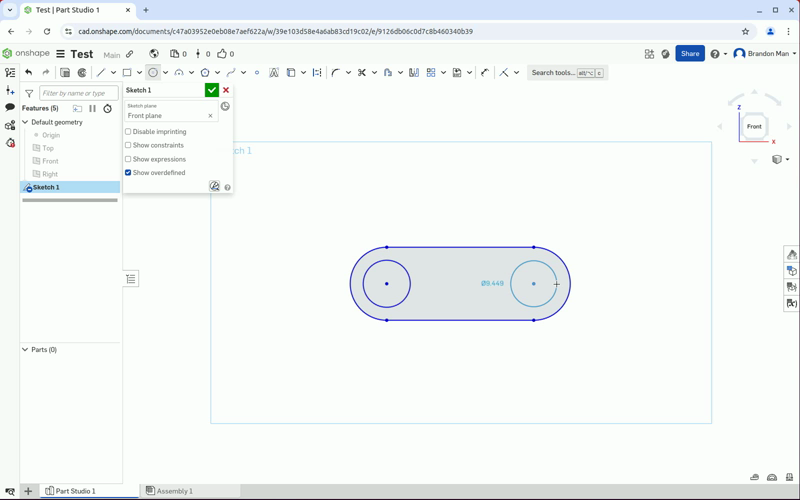
click(556, 283)
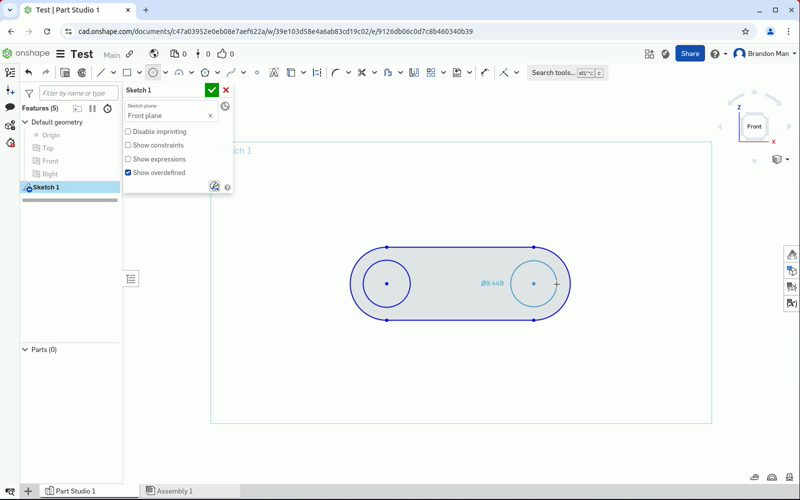
key(esc)
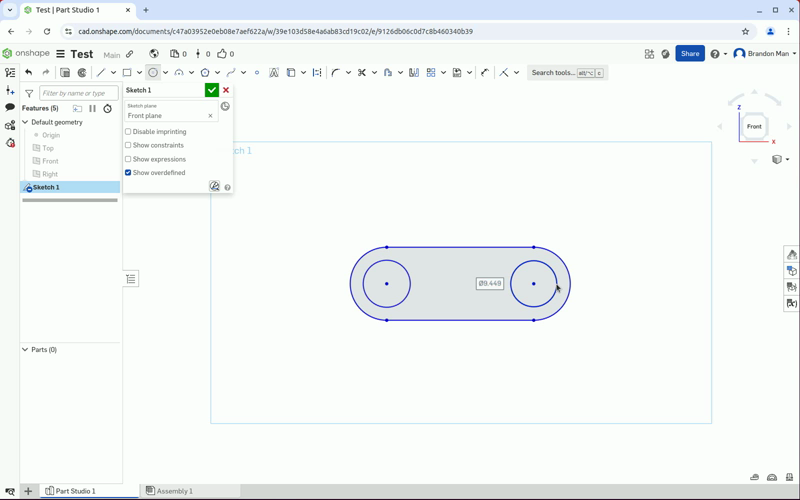
mouse_move(432, 308)
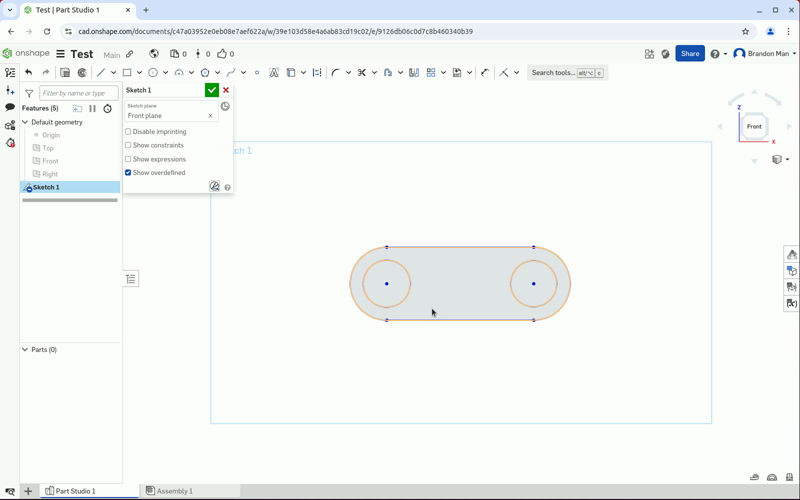
click(432, 308)
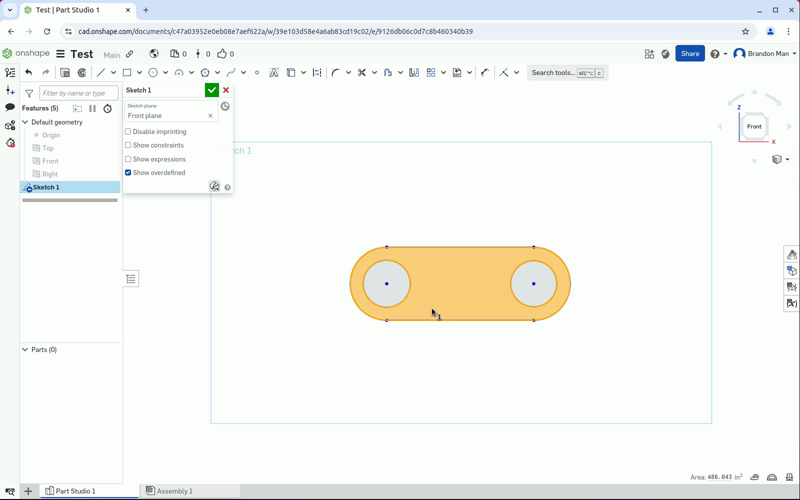
mouse_move(73, 352)
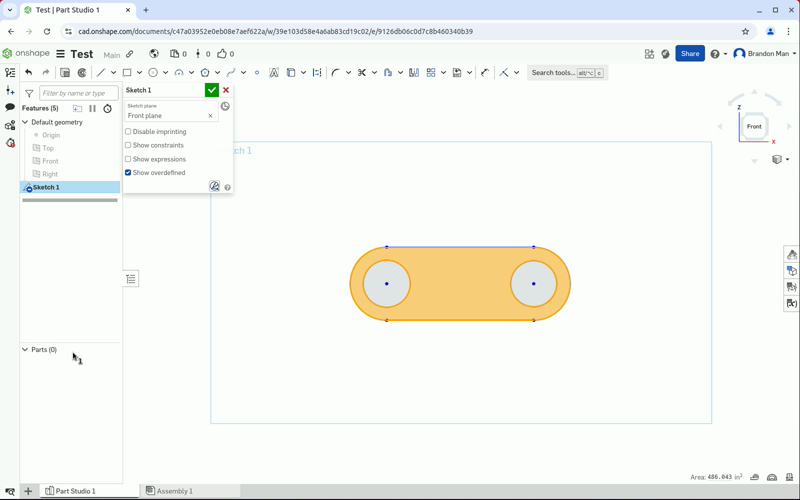
key(shift+y)
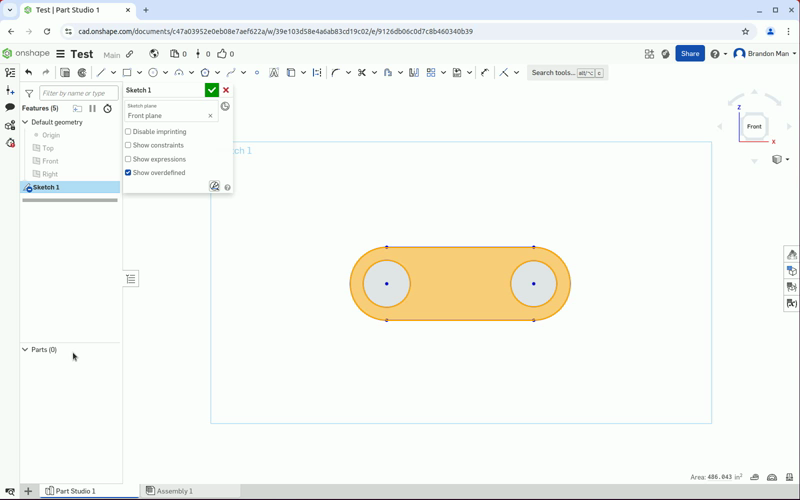
key(shift+e)
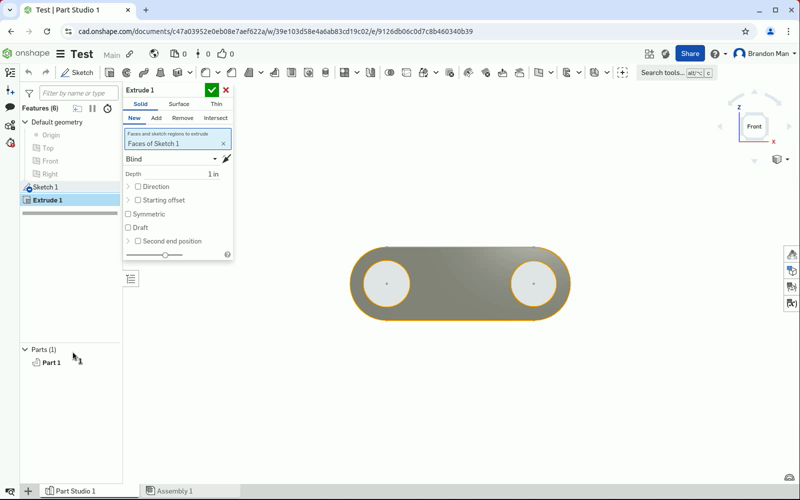
mouse_move(143, 106)
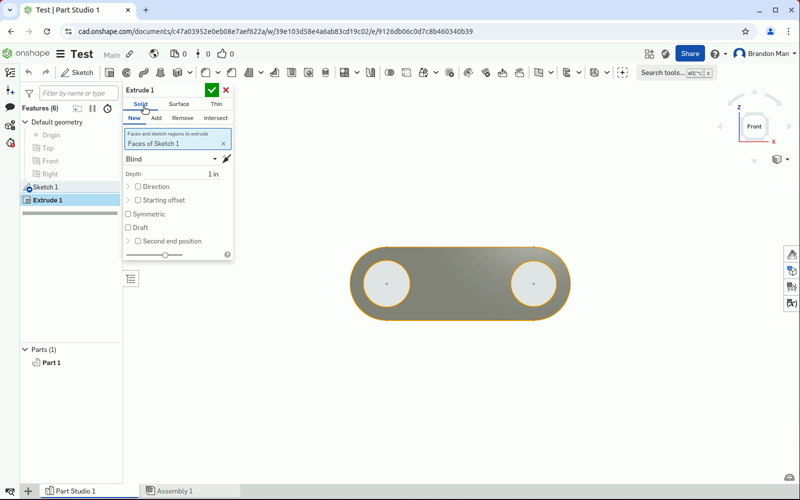
click(143, 106)
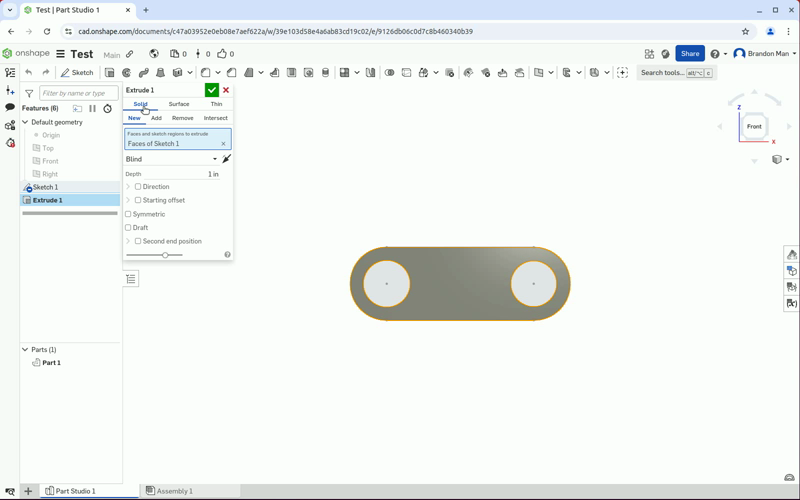
mouse_move(137, 120)
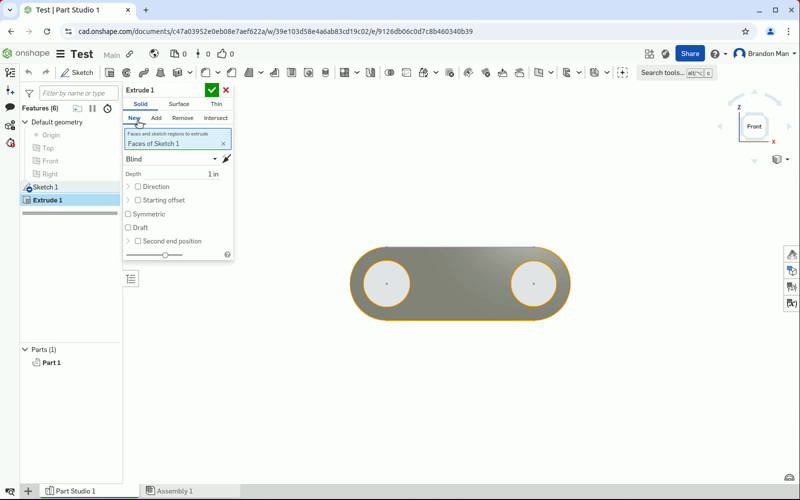
click(137, 120)
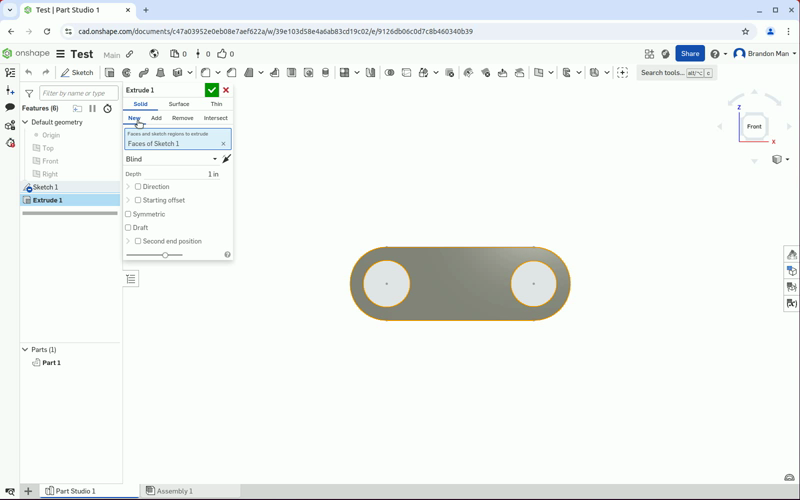
key(tab, 4)
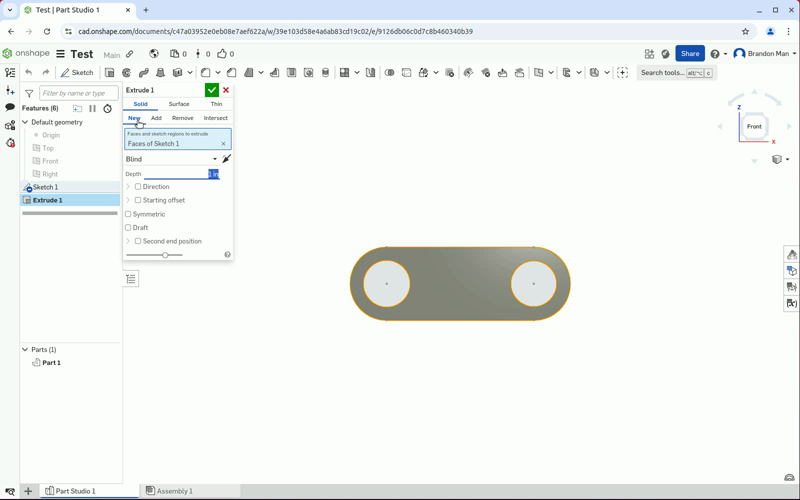
text(7.703)
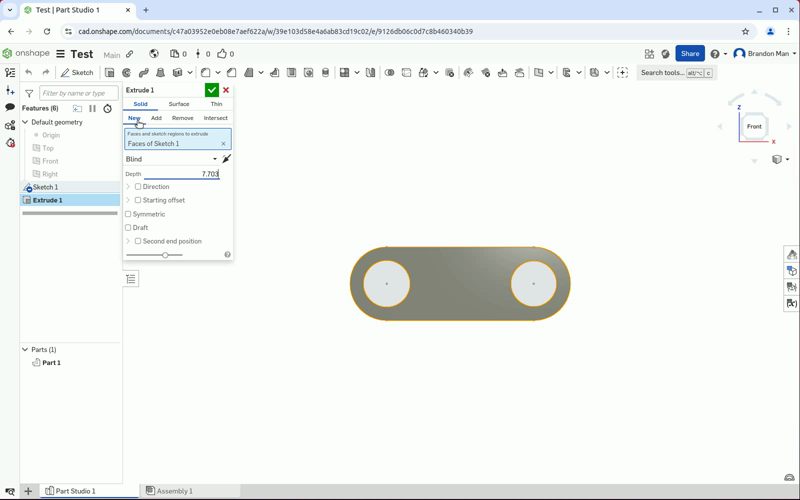
key(enter)
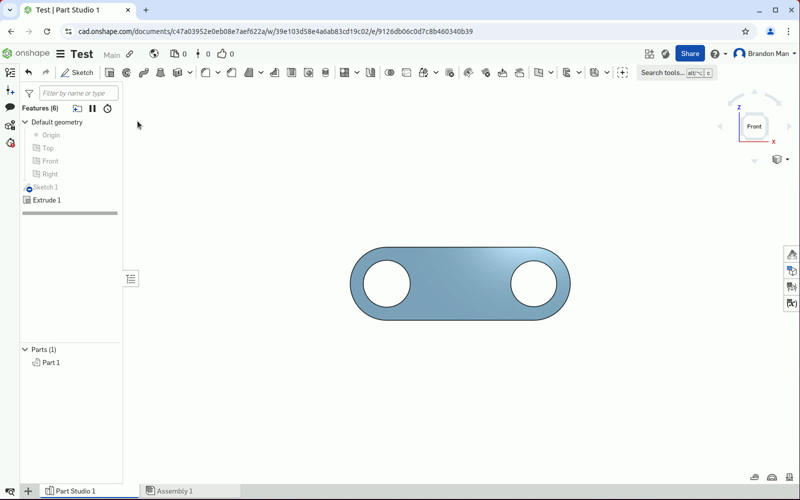
key(shift+h)
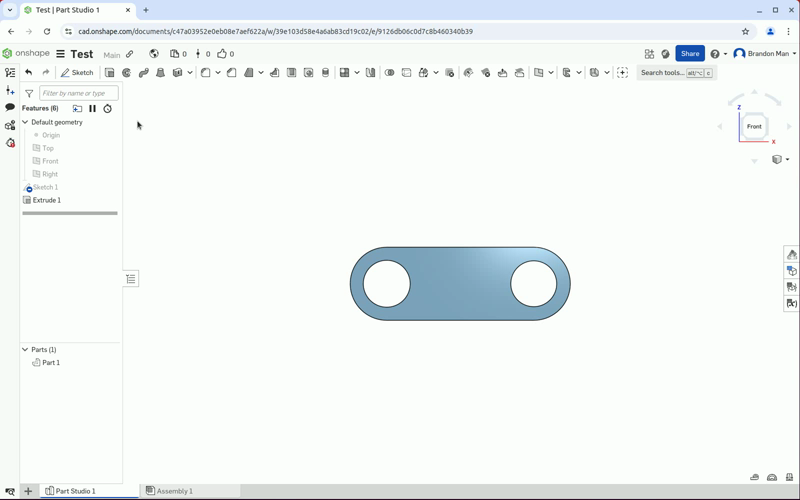
key(shift+h)
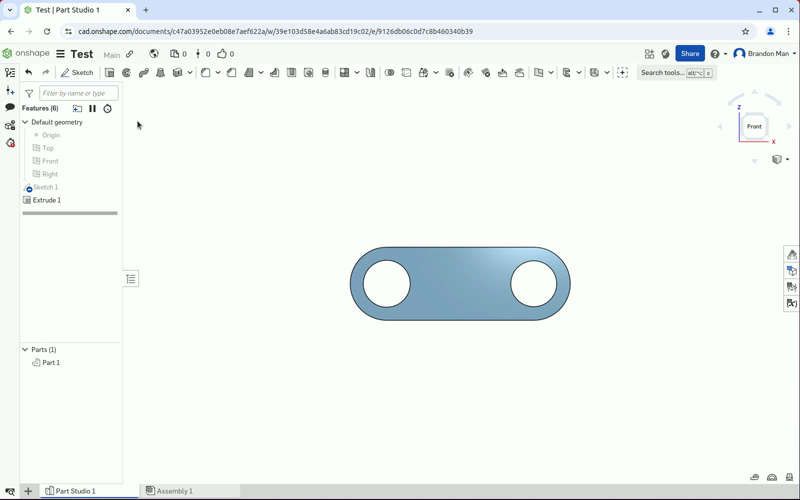
mouse_move(73, 189)
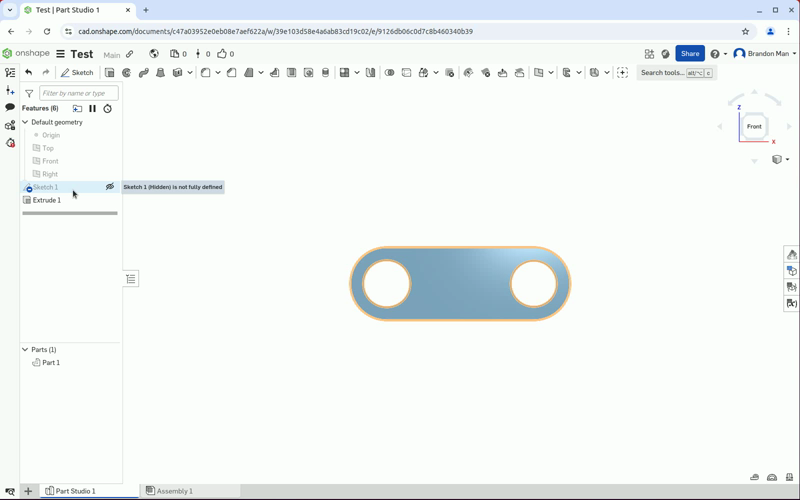
click(73, 189)
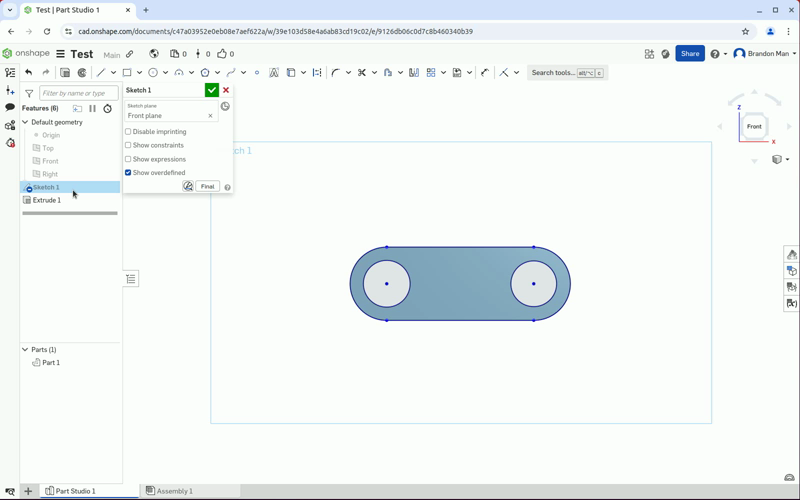
mouse_move(229, 92)
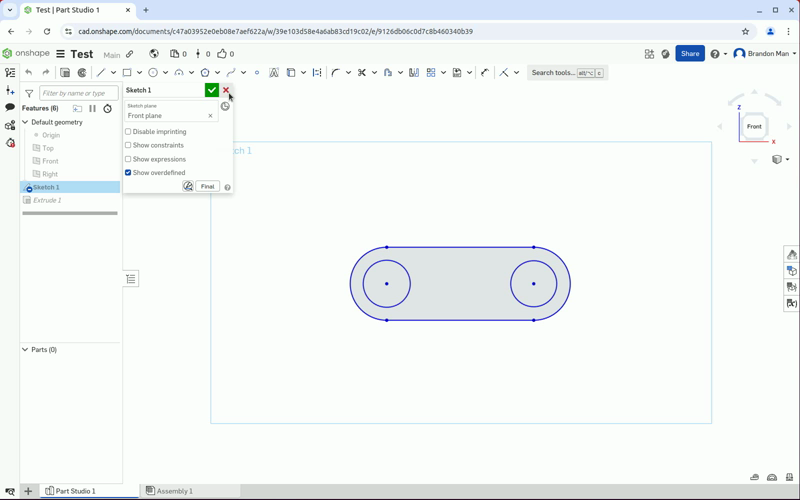
click(229, 92)
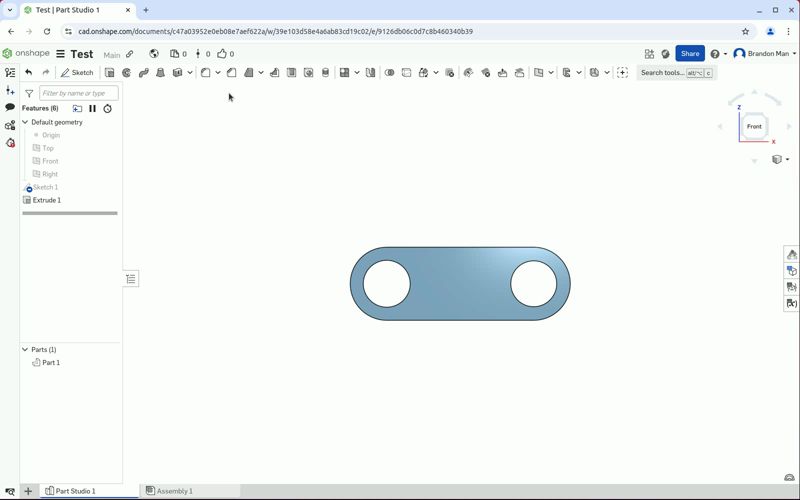
mouse_move(73, 352)
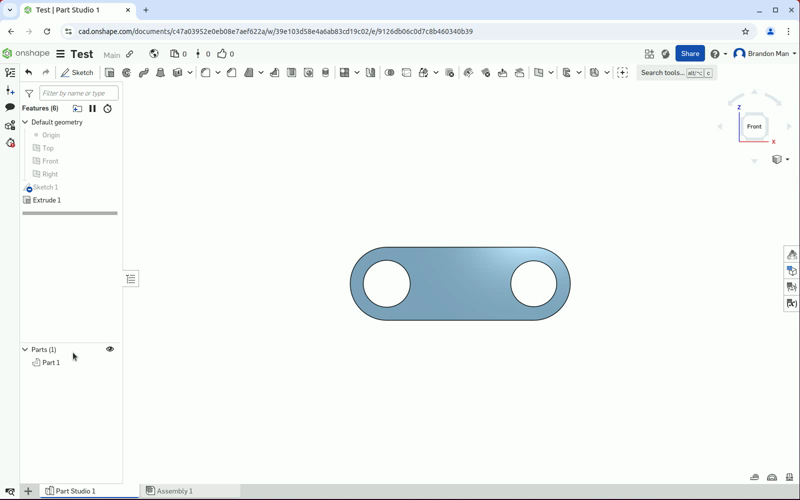
key(y)
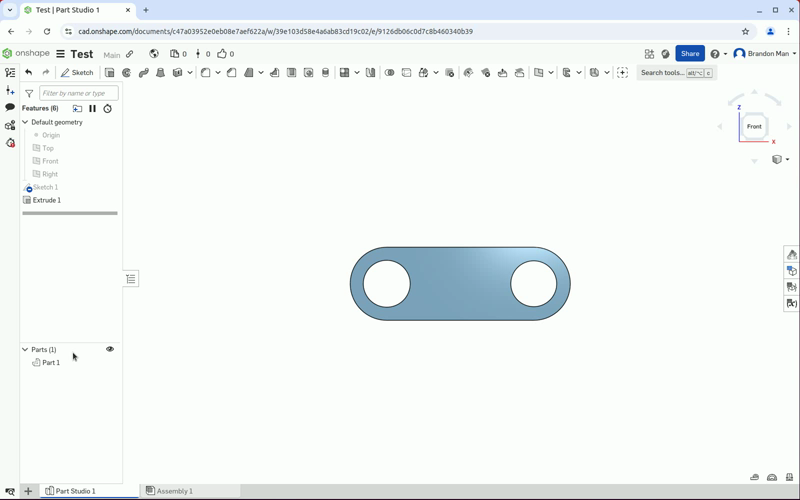
key(shift+p)
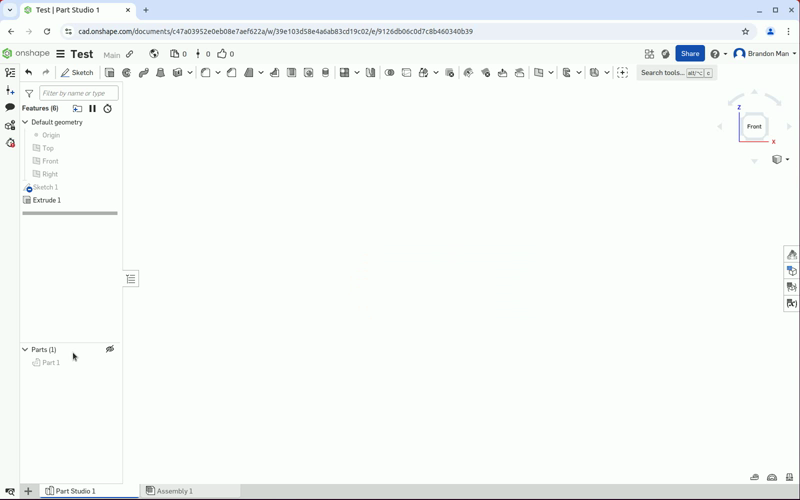
key(space)
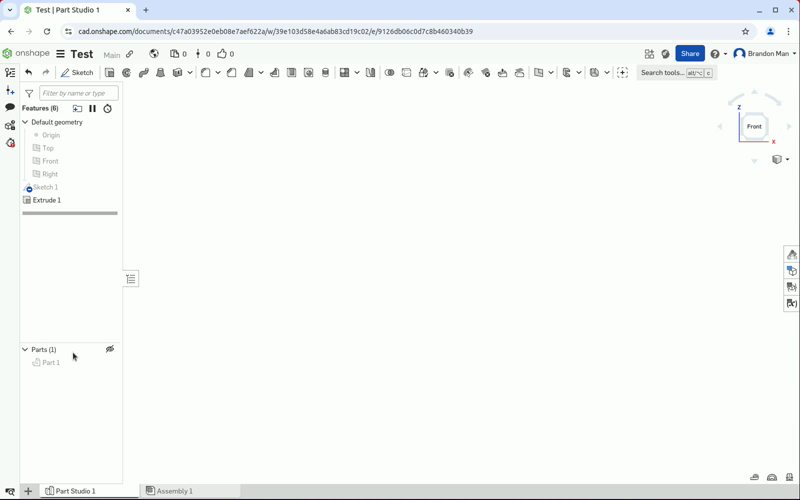
key_down(shift)
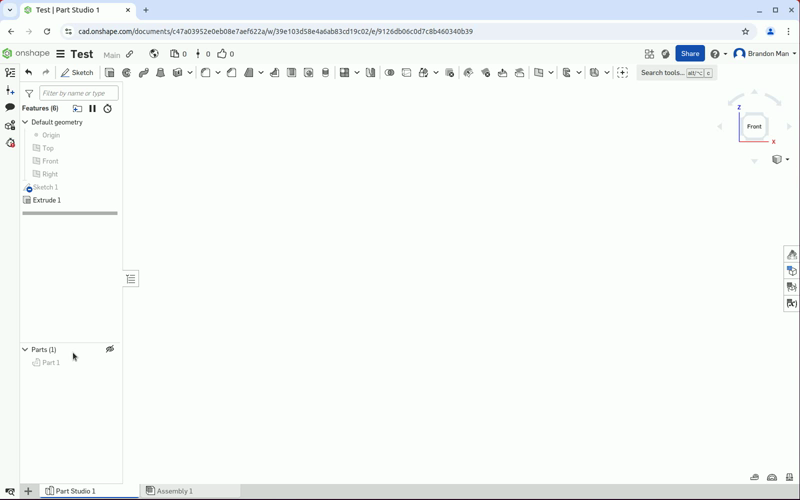
key(left)
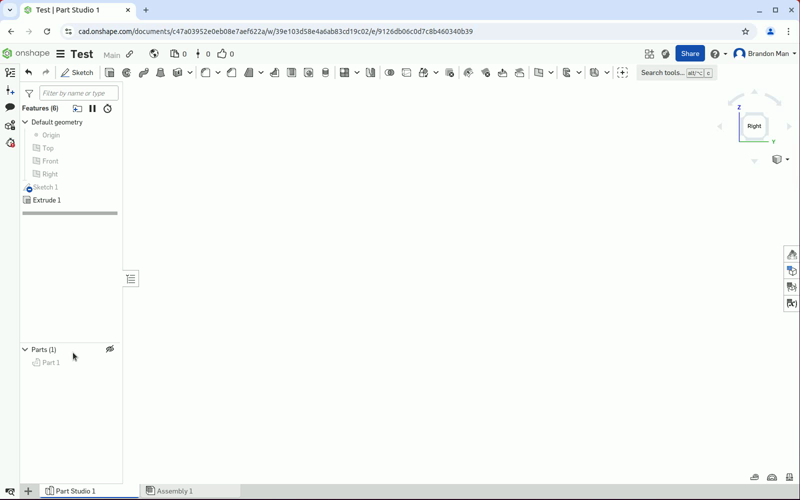
key_up(shift)
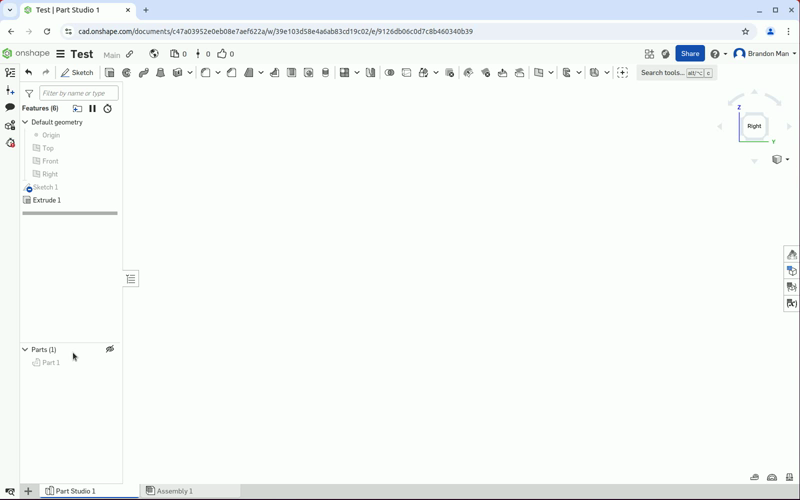
mouse_move(73, 352)
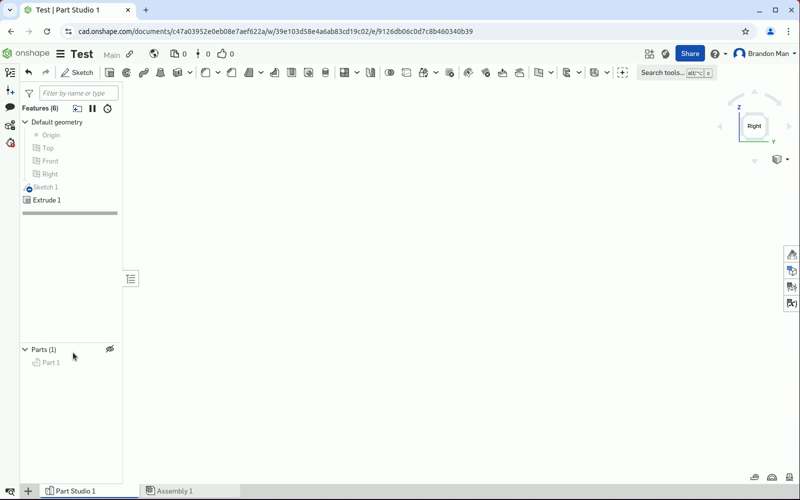
key(shift+y)
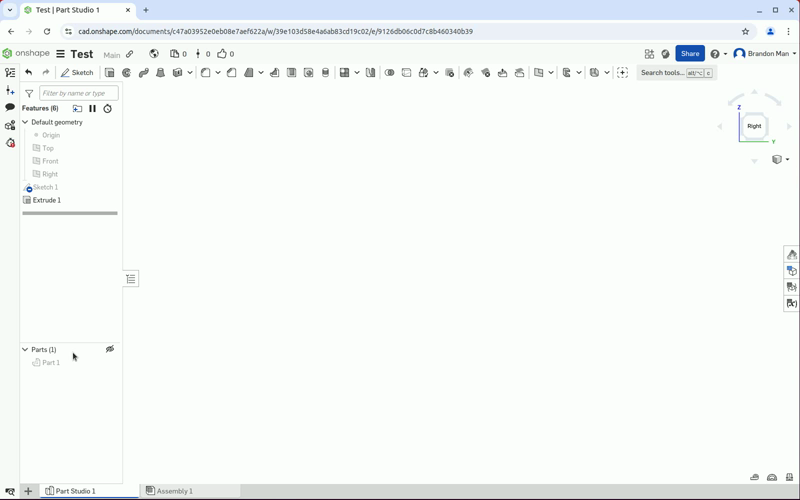
key(shift+s)
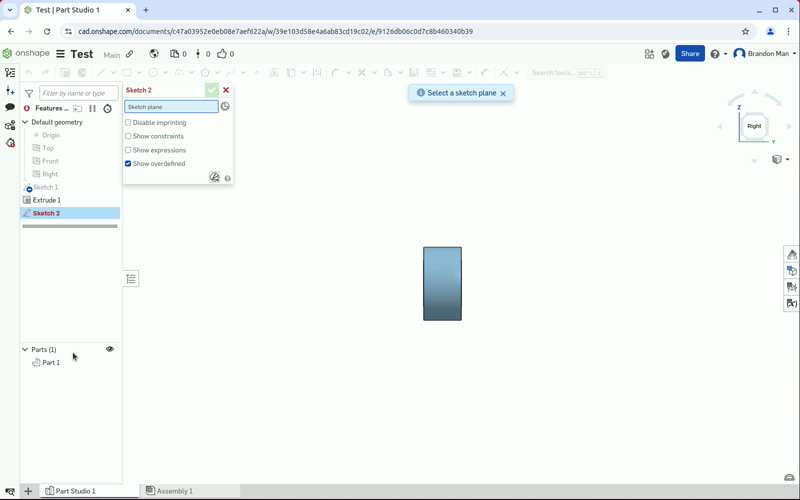
mouse_move(73, 176)
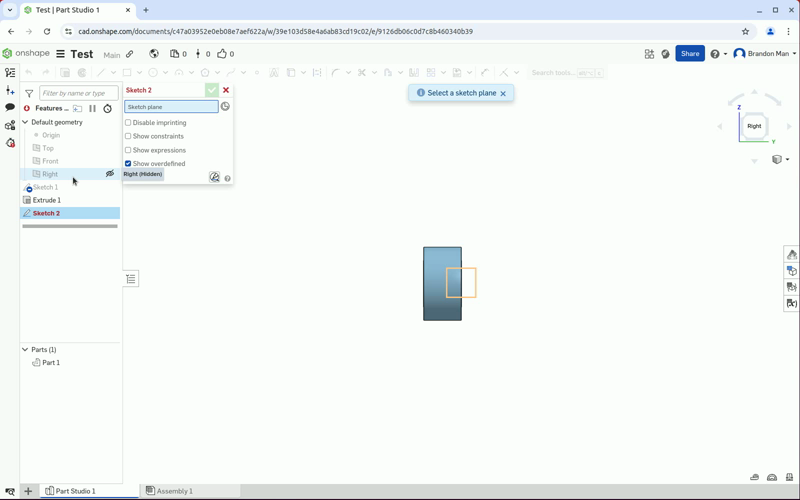
click(73, 176)
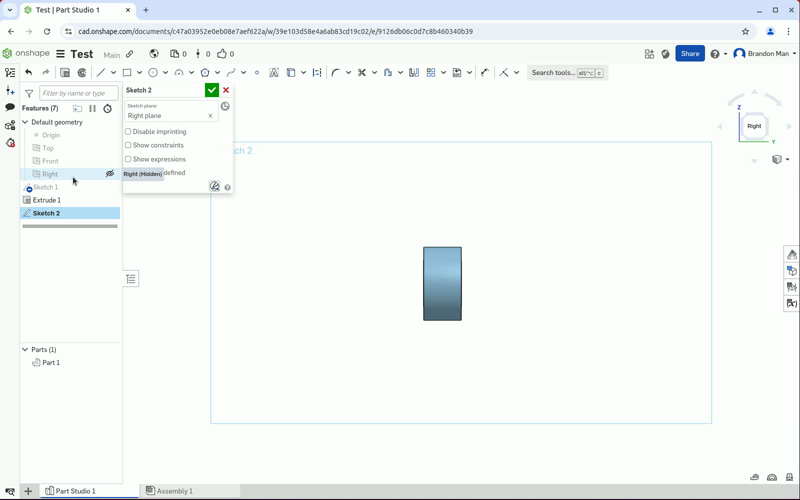
mouse_move(73, 352)
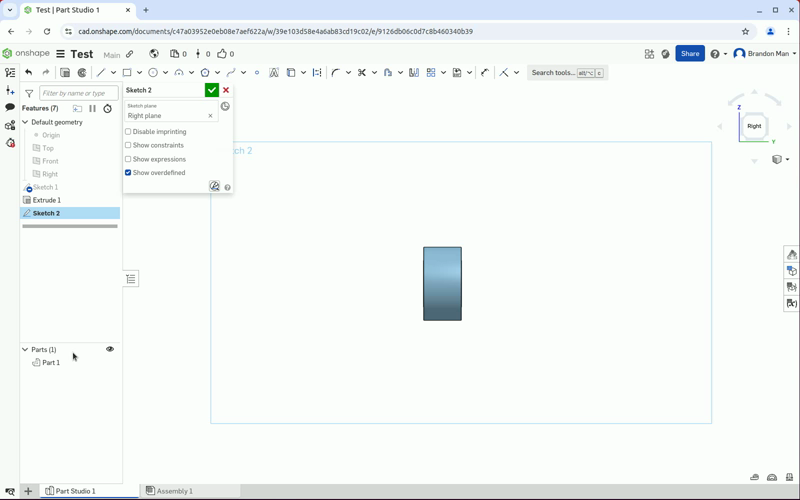
key(y)
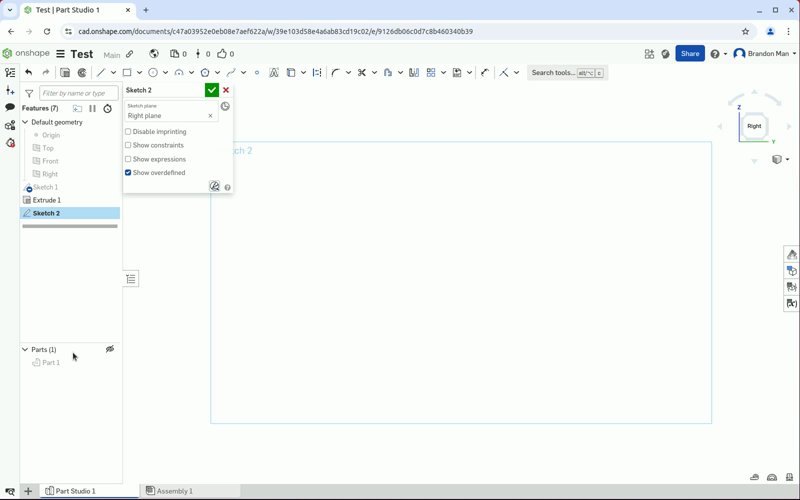
key(l)
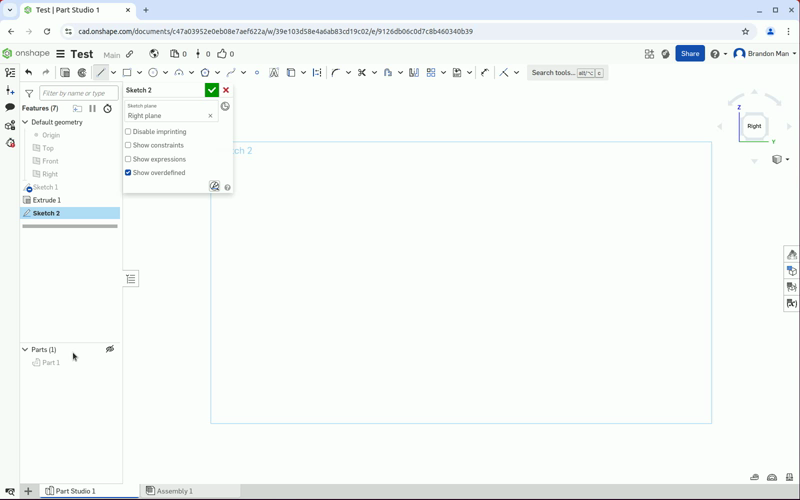
key_down(shift)
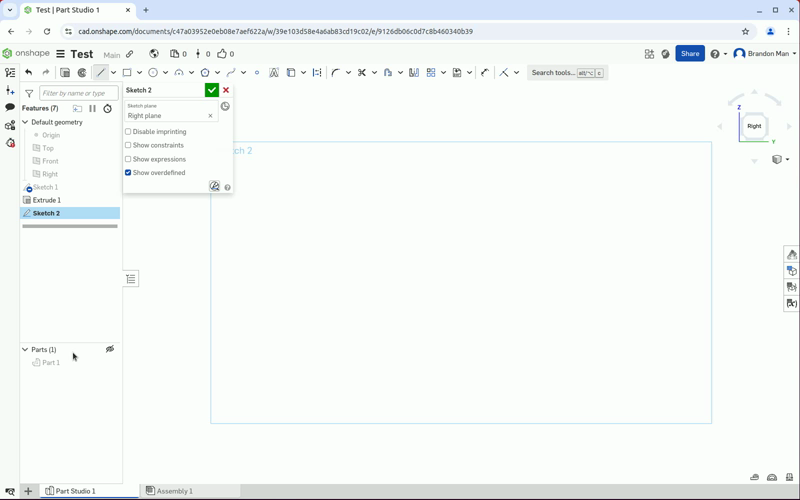
mouse_move(383, 309)
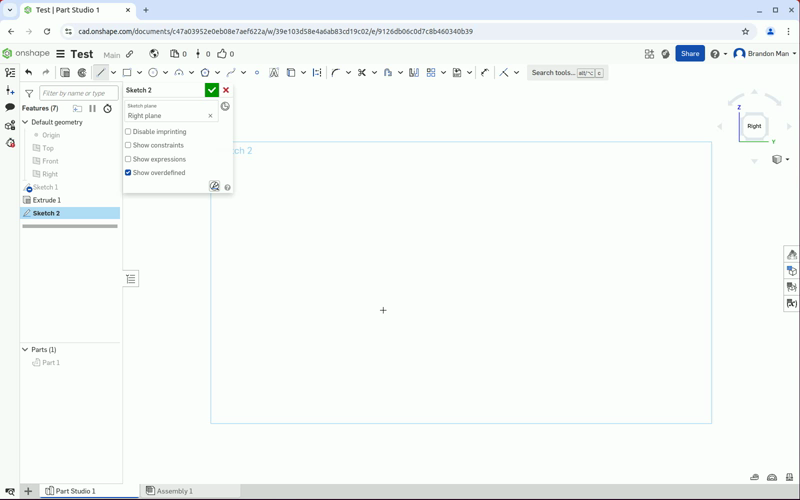
click(383, 309)
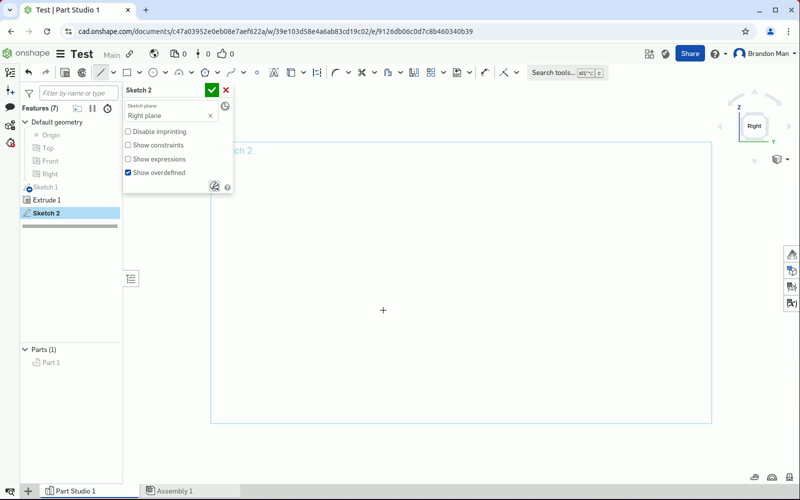
key_up(shift)
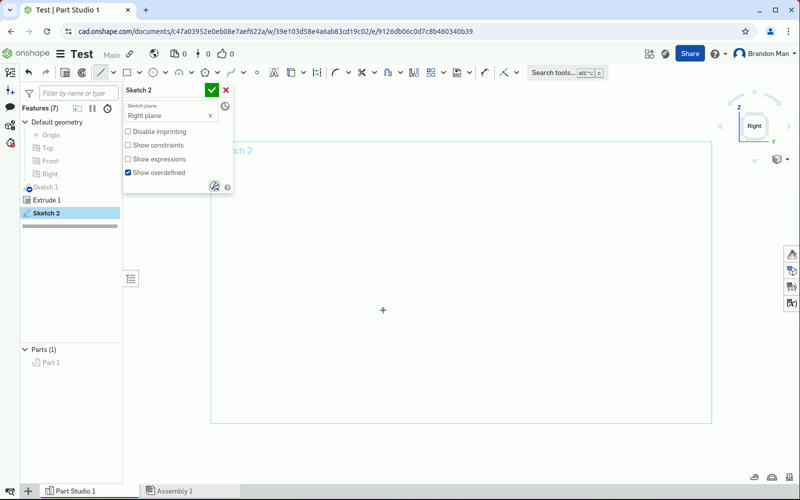
key_down(shift)
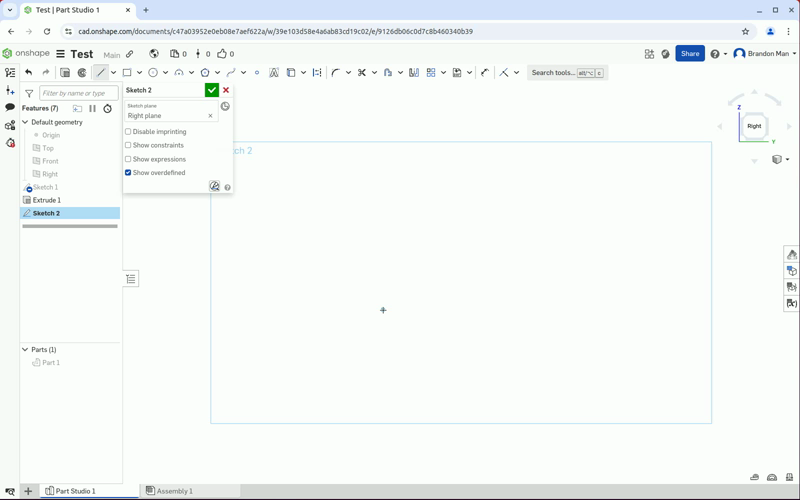
mouse_move(413, 309)
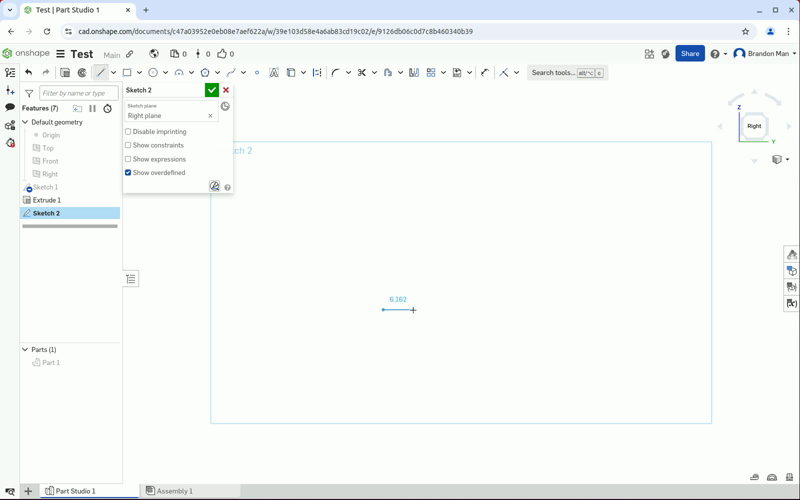
mouse_move(422, 309)
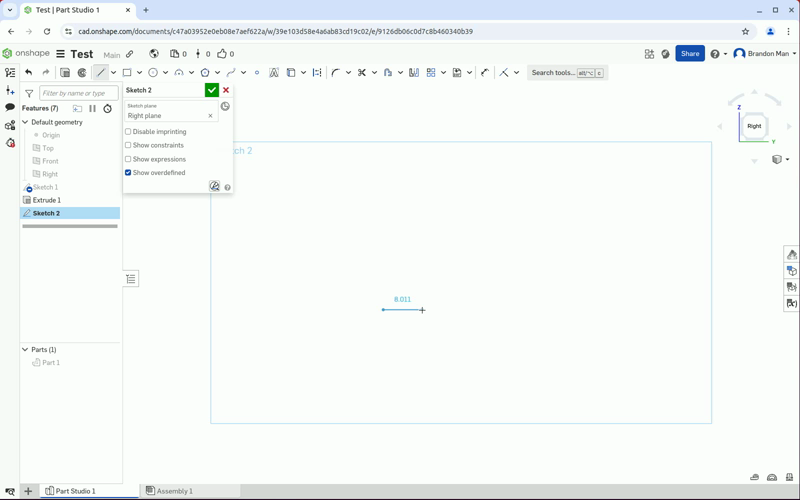
click(422, 309)
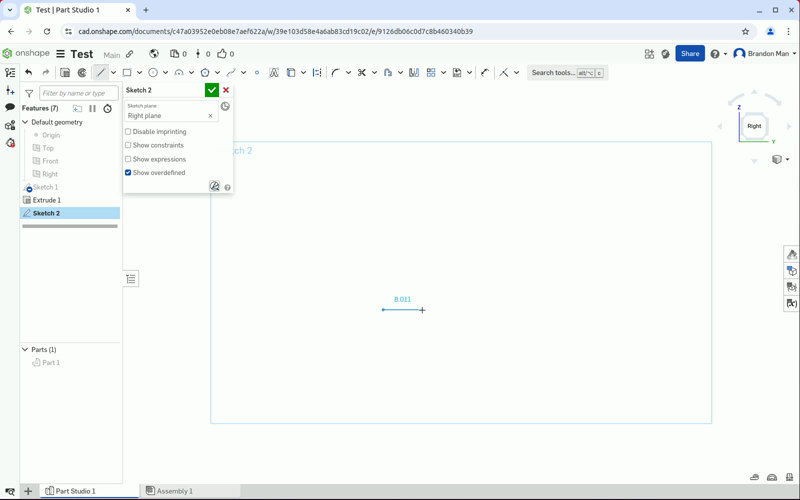
key_up(shift)
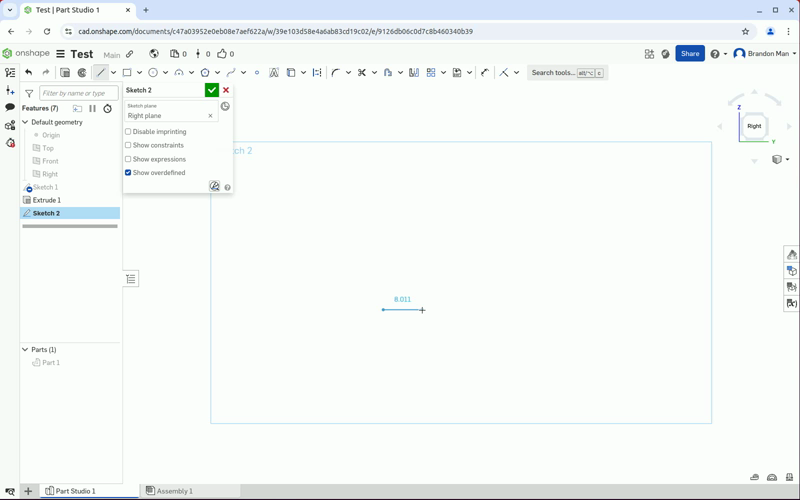
key_down(shift)
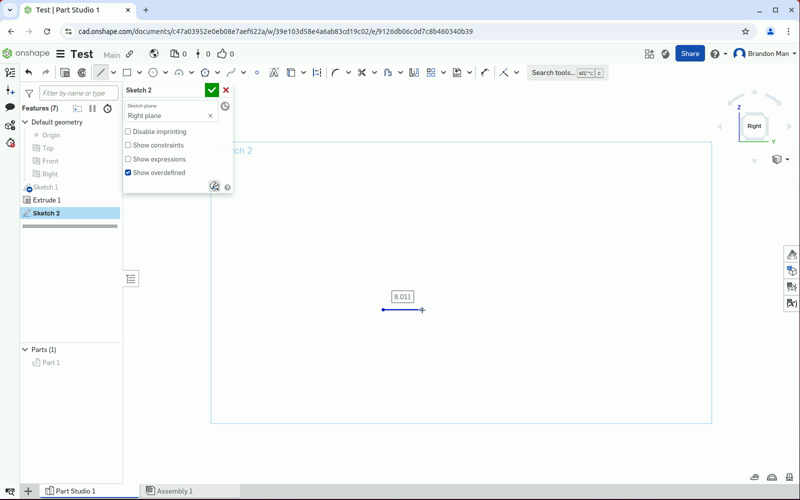
mouse_move(452, 309)
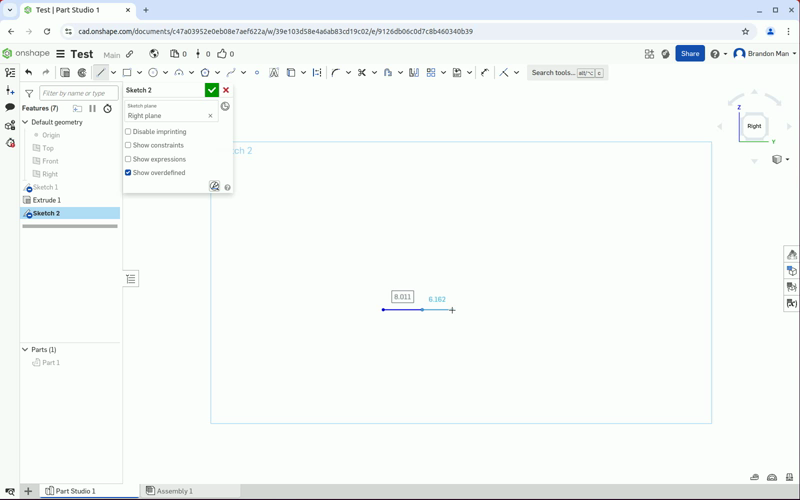
mouse_move(422, 250)
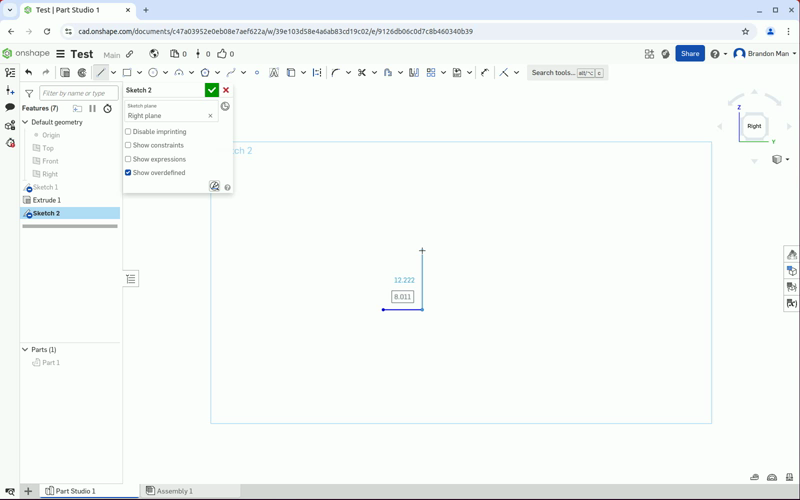
click(422, 250)
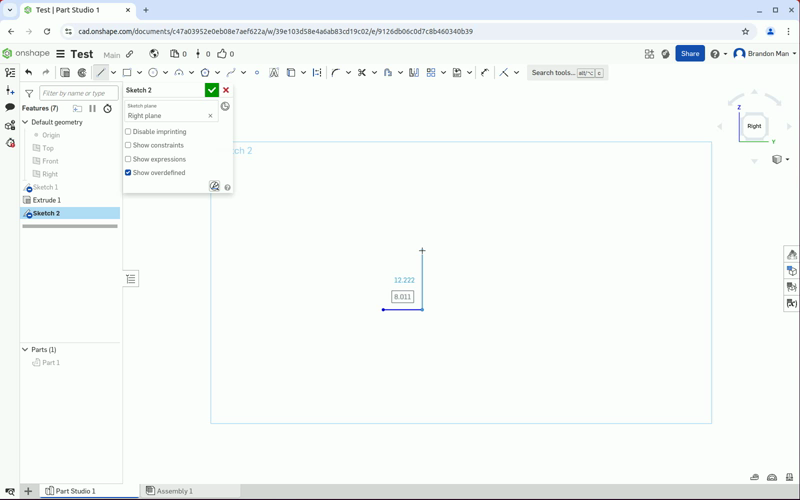
key_up(shift)
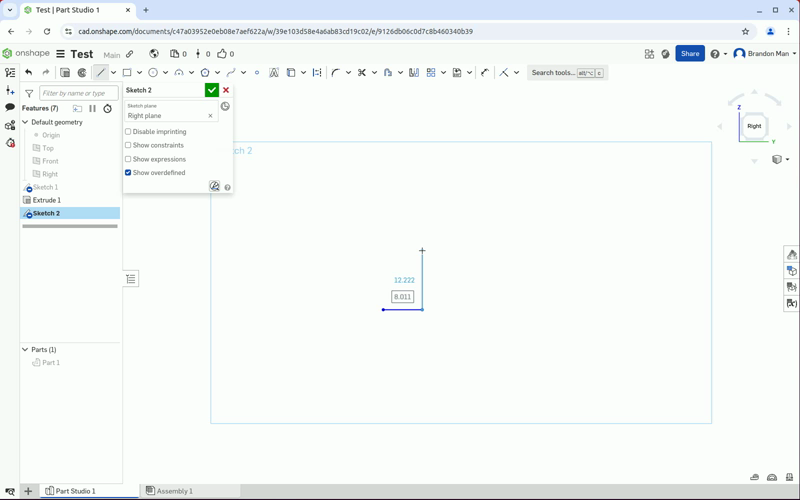
key_down(shift)
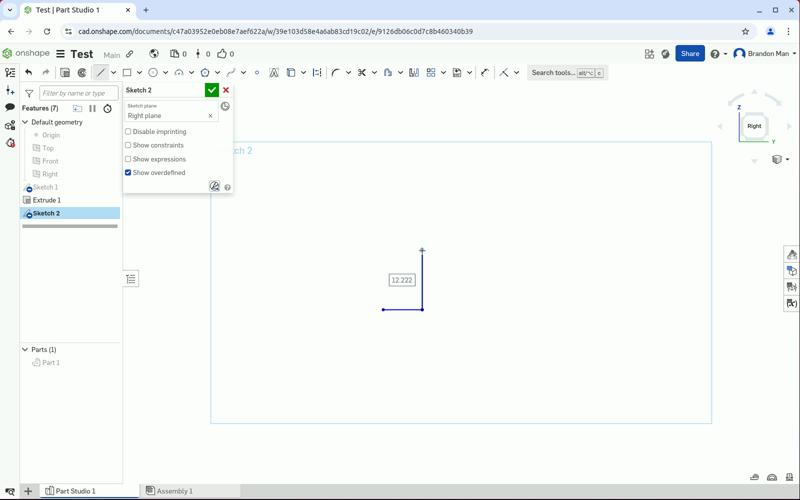
mouse_move(452, 250)
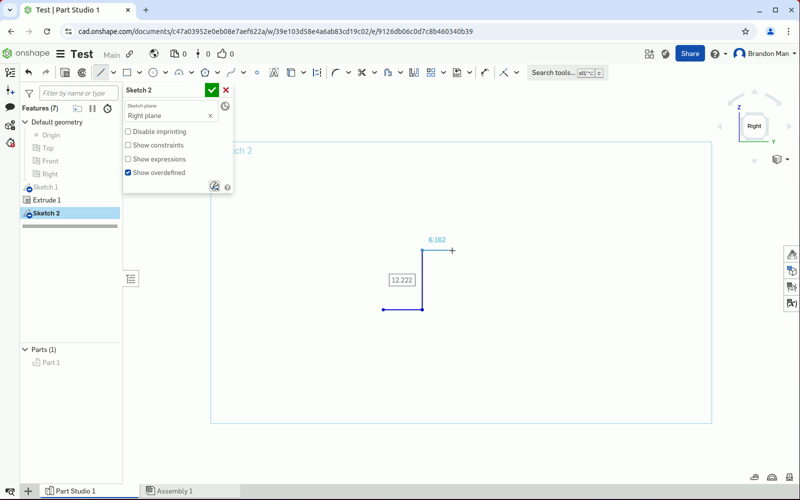
mouse_move(383, 250)
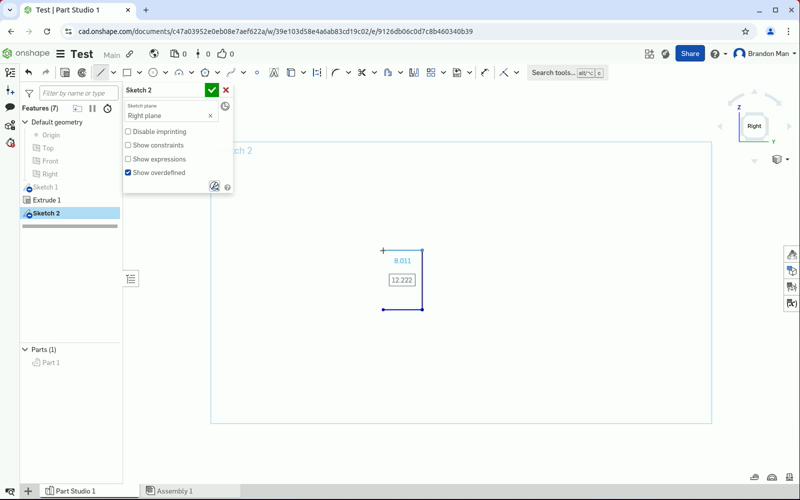
click(383, 250)
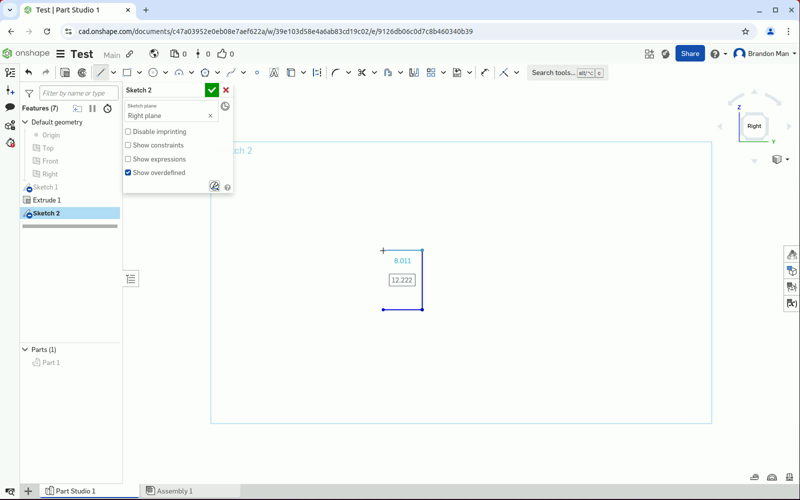
key_up(shift)
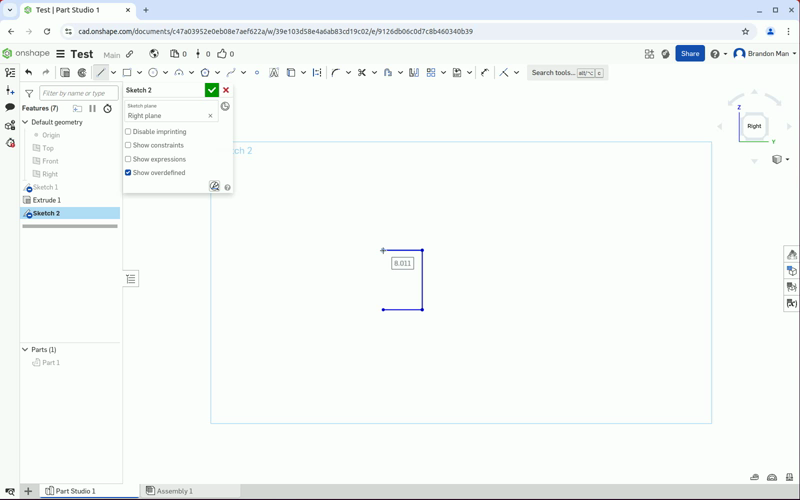
key(esc)
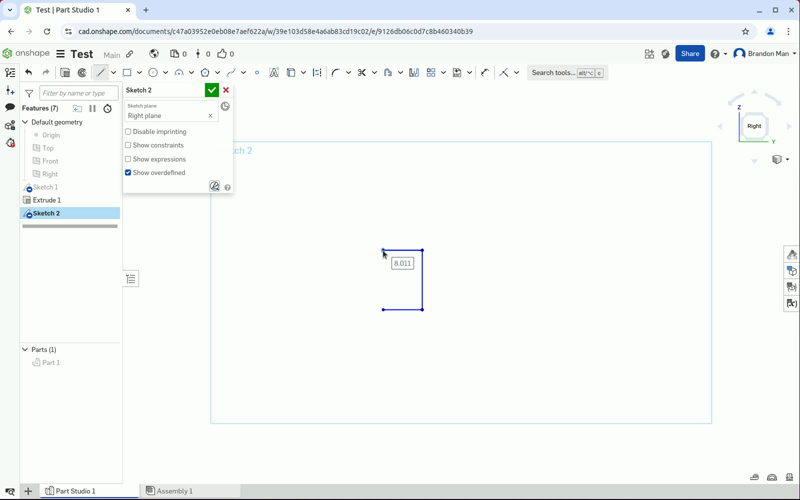
key(a)
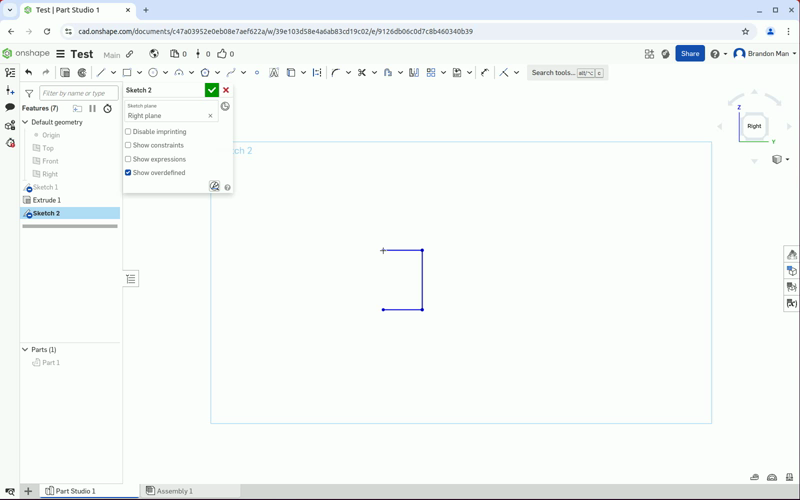
mouse_move(383, 250)
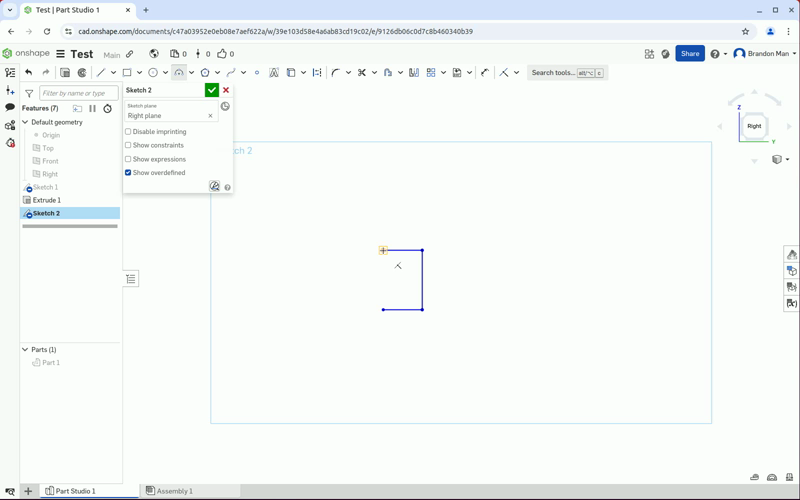
click(383, 250)
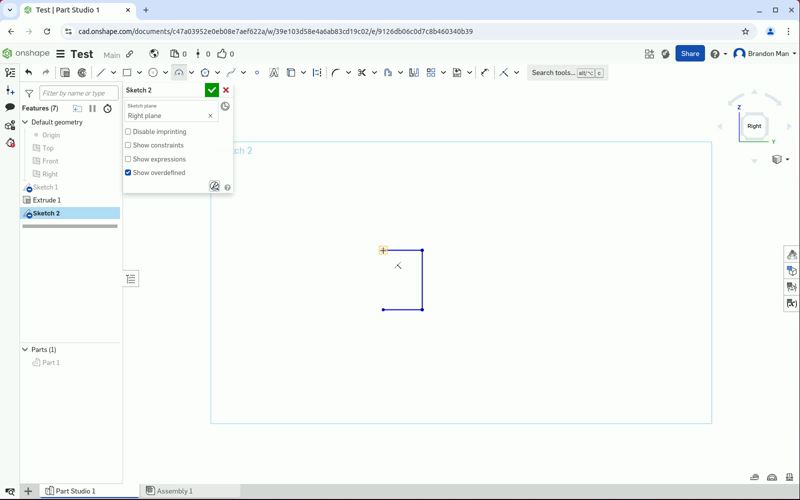
mouse_move(383, 309)
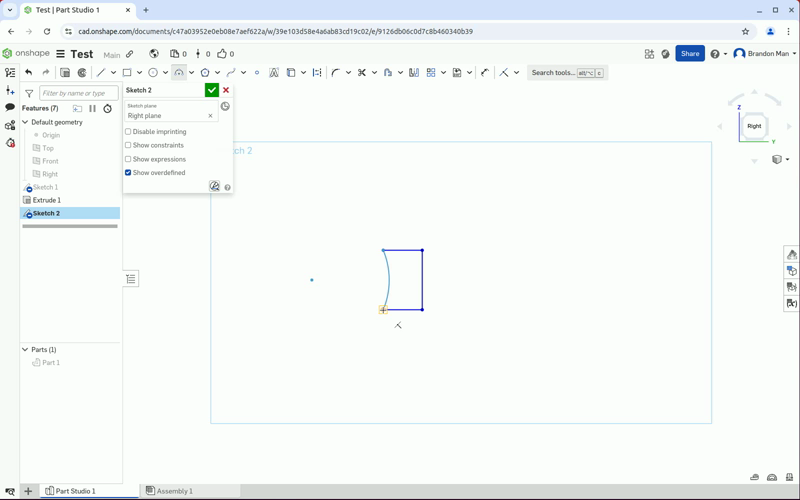
click(383, 309)
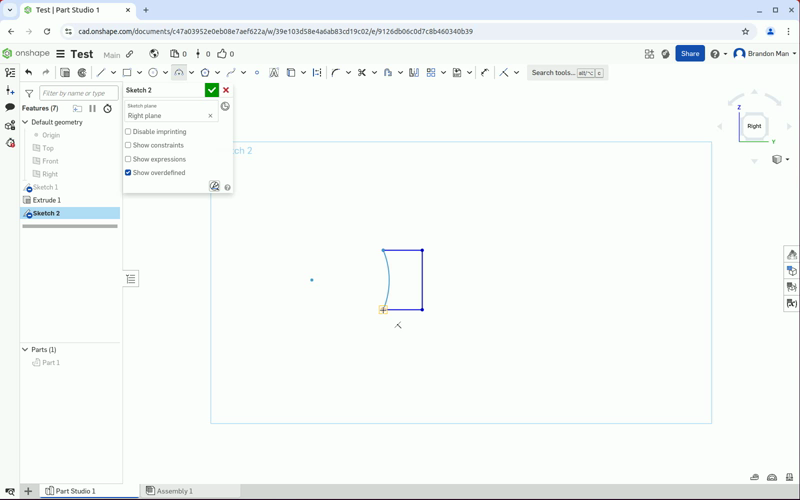
key_down(shift)
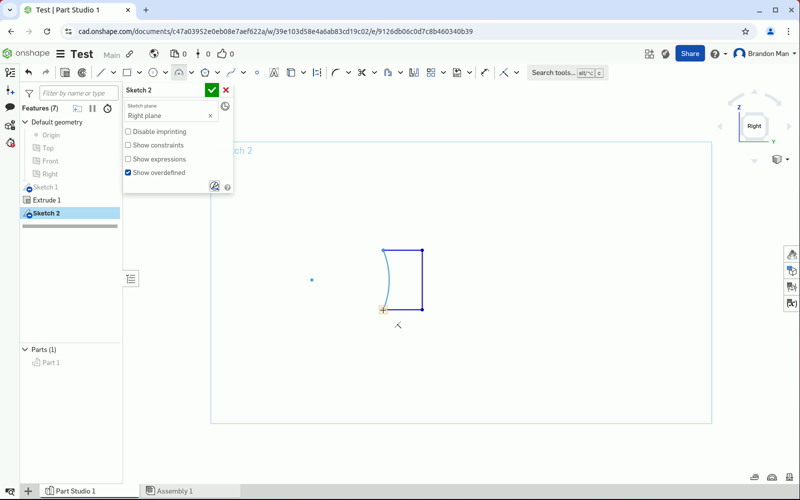
mouse_move(347, 280)
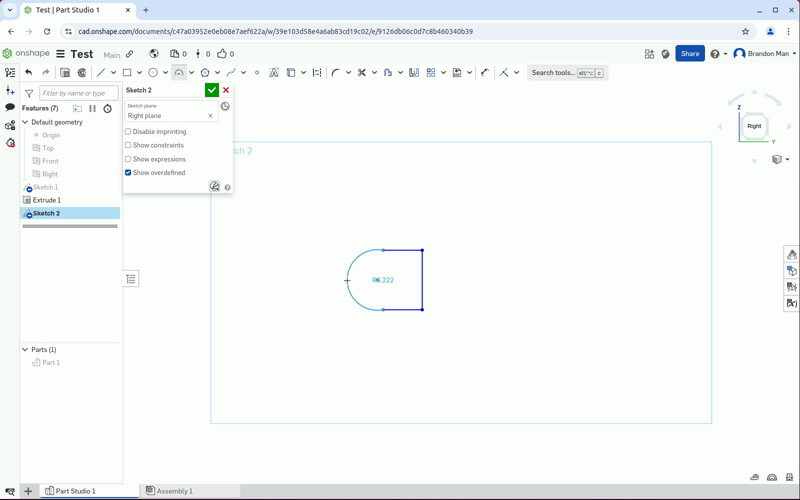
click(347, 280)
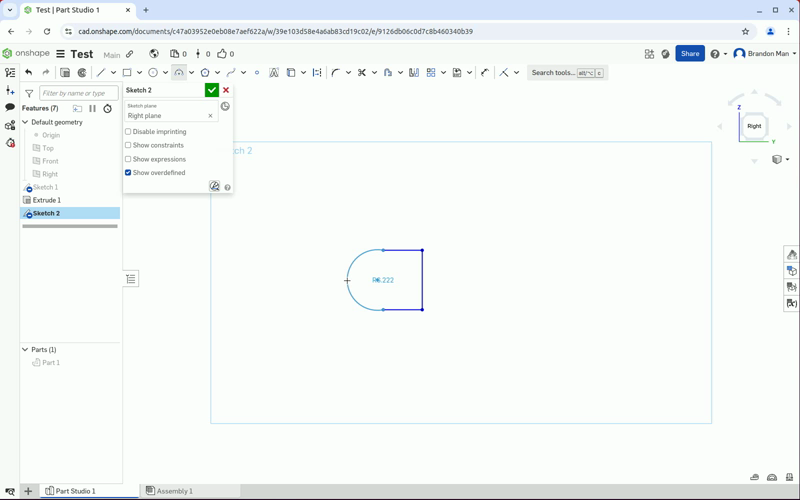
key_up(shift)
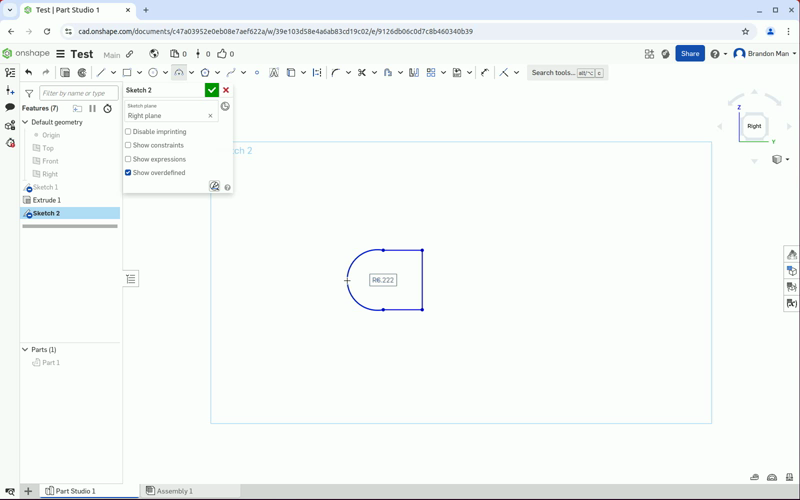
key(esc)
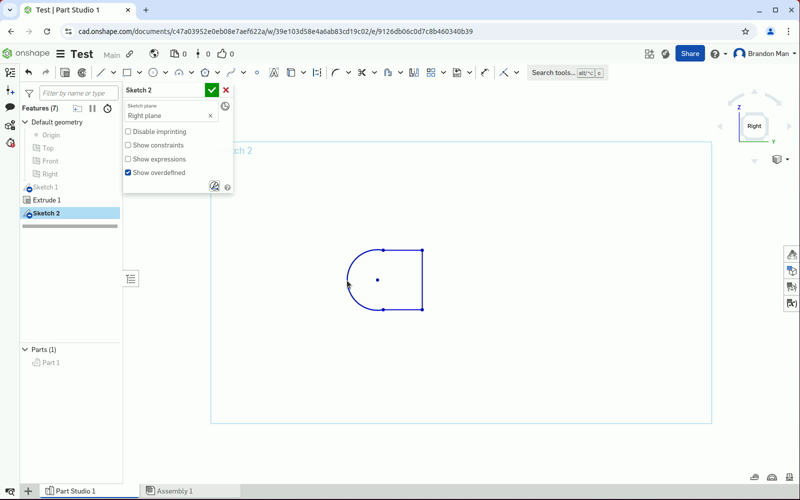
mouse_move(381, 290)
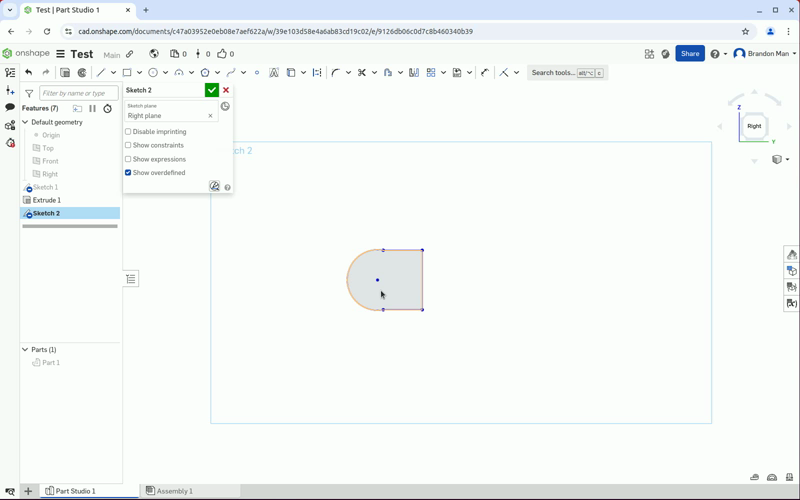
click(381, 290)
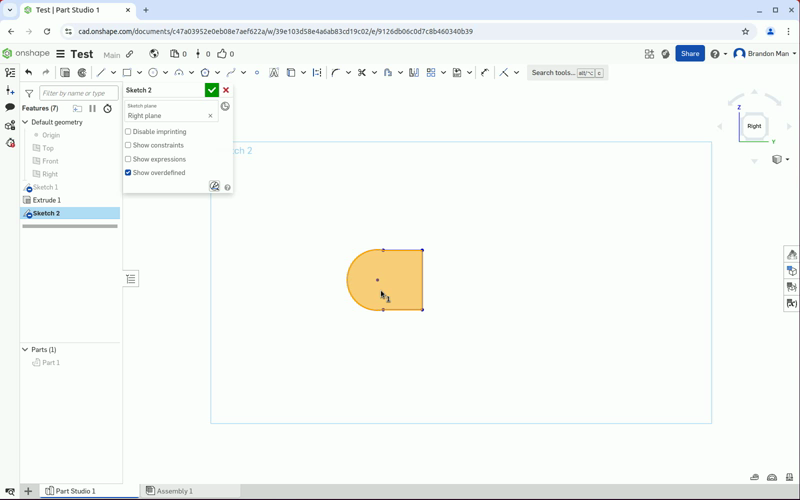
mouse_move(73, 352)
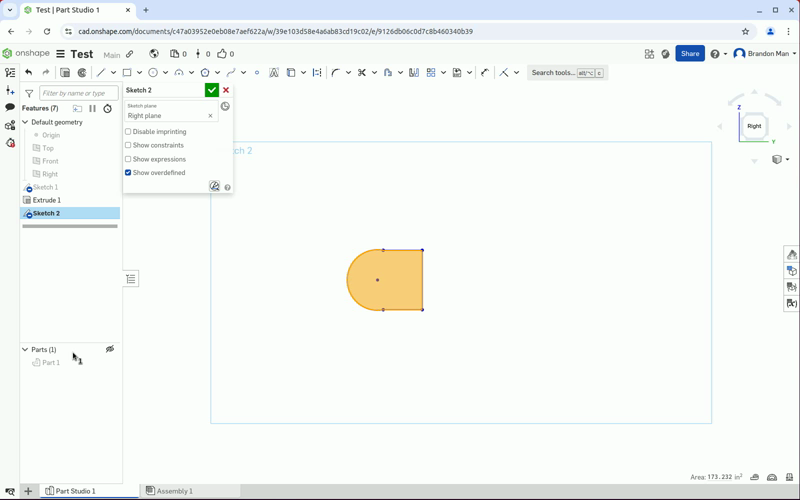
key(shift+y)
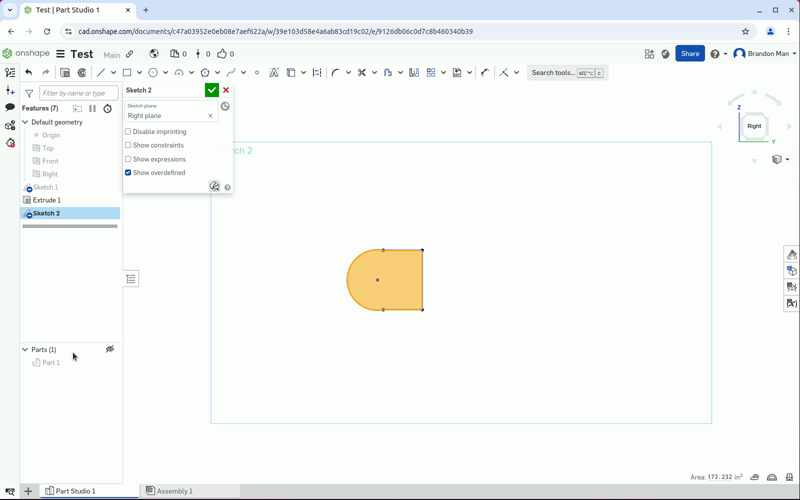
key(shift+e)
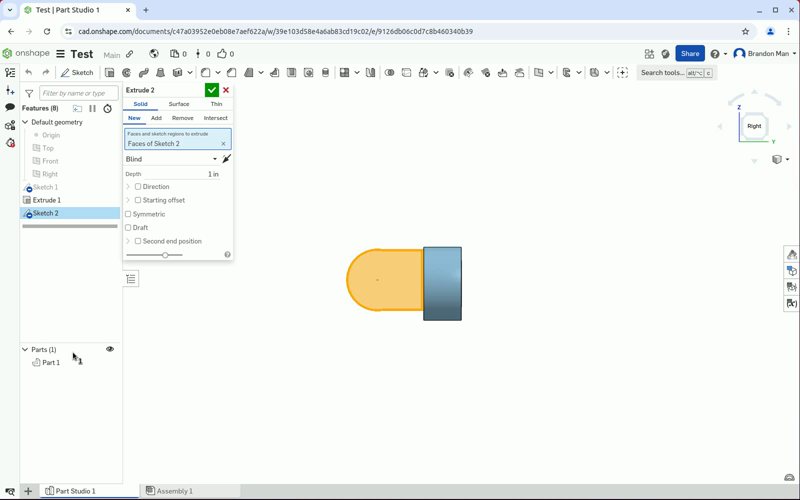
mouse_move(143, 106)
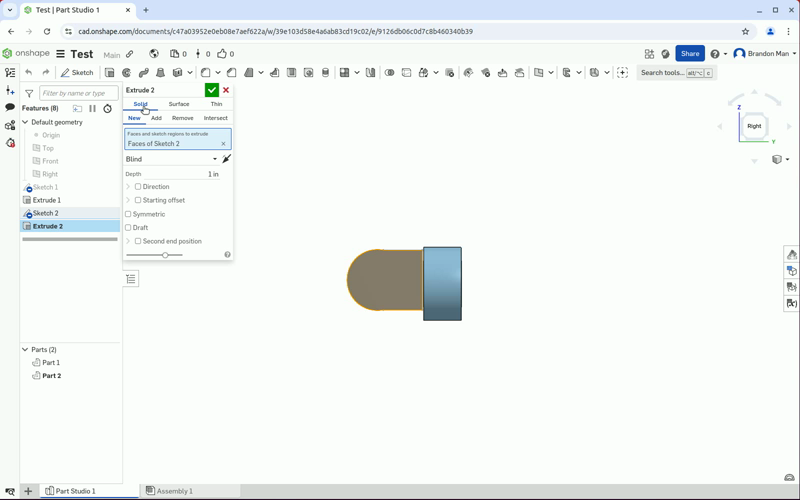
click(143, 106)
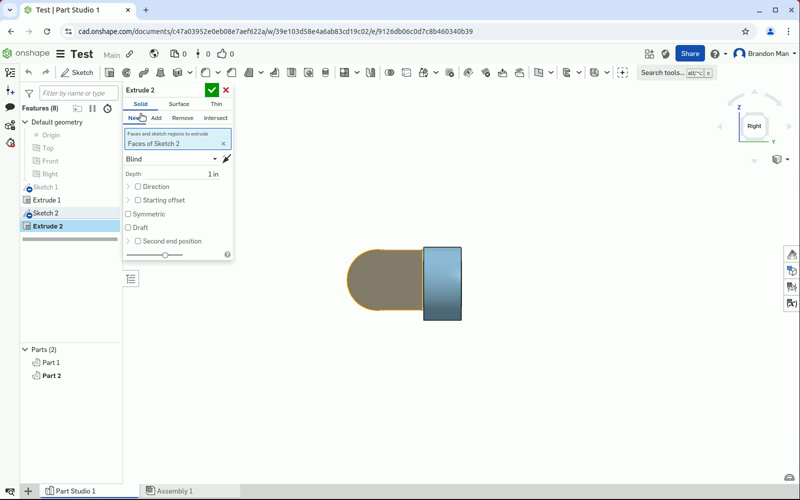
mouse_move(137, 120)
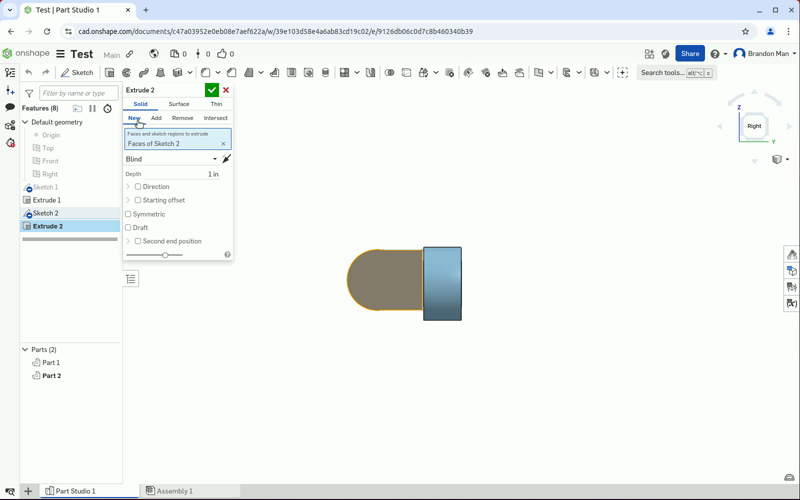
click(137, 120)
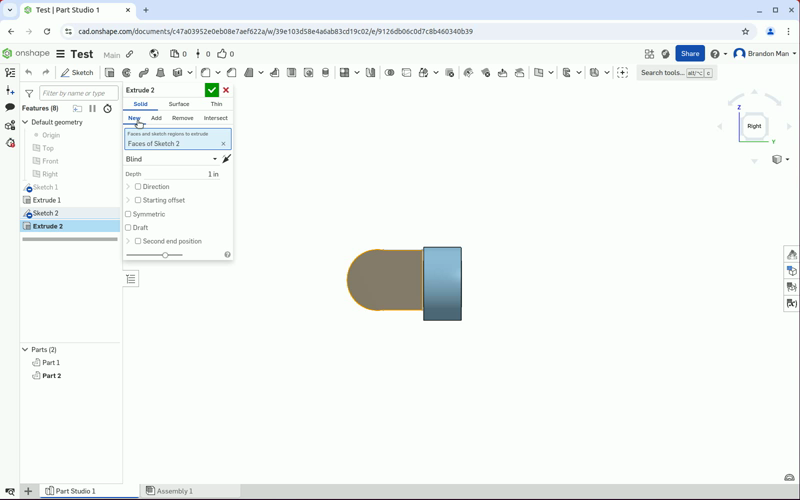
key(tab, 4)
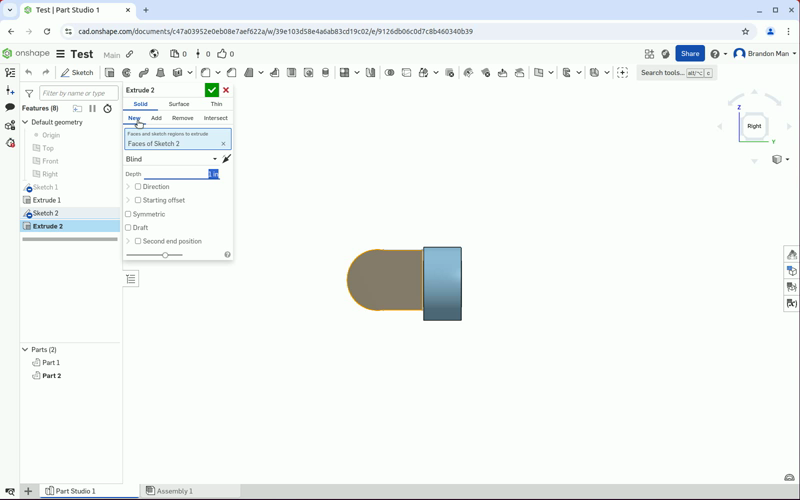
text(15.406)
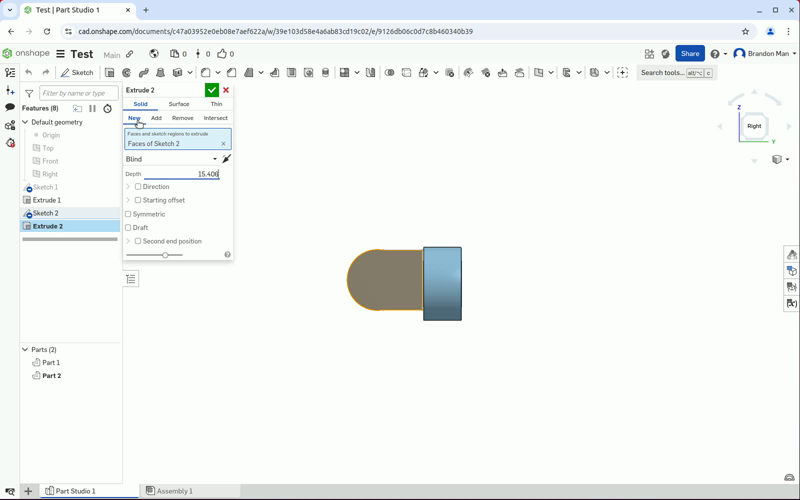
key(tab, 3)
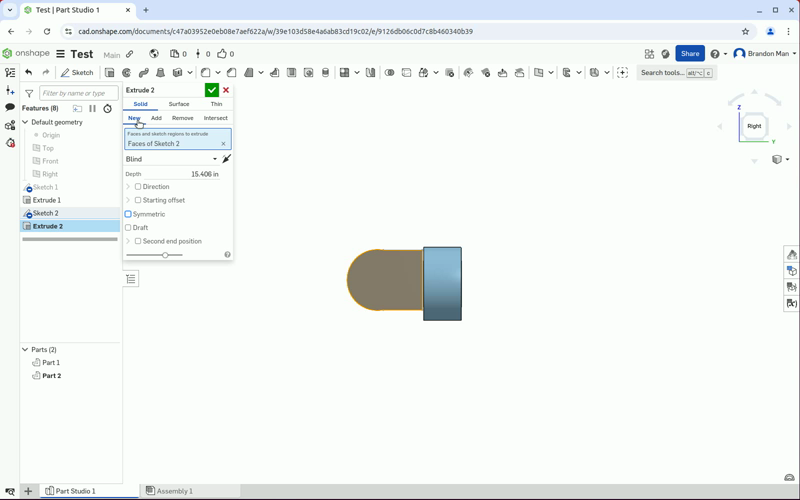
key(space)
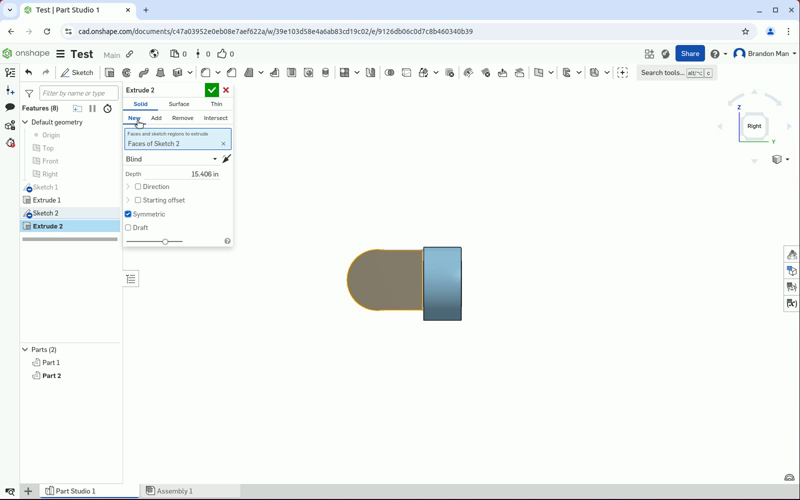
key(enter)
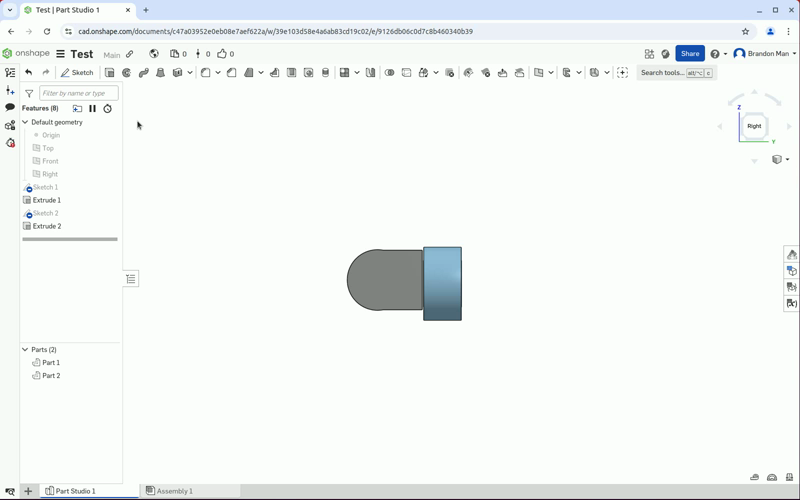
key(shift+h)
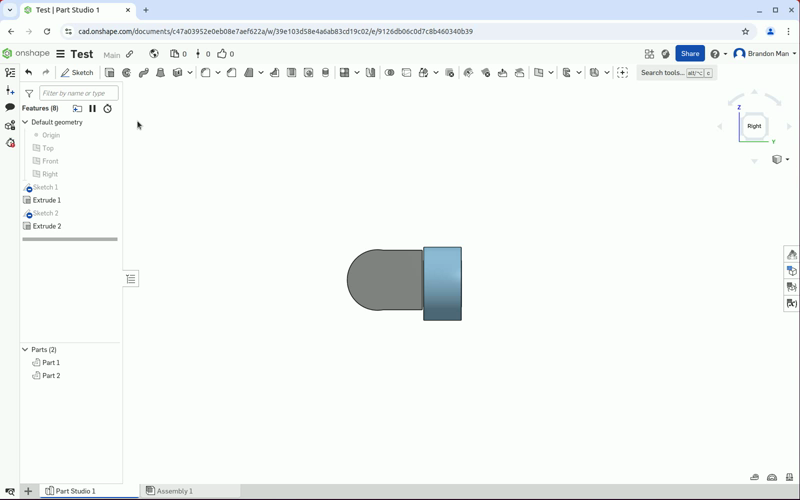
key(shift+h)
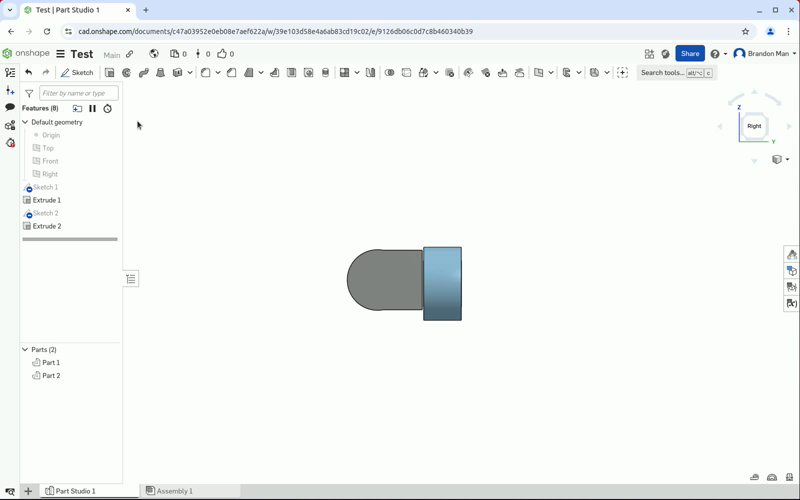
mouse_move(73, 189)
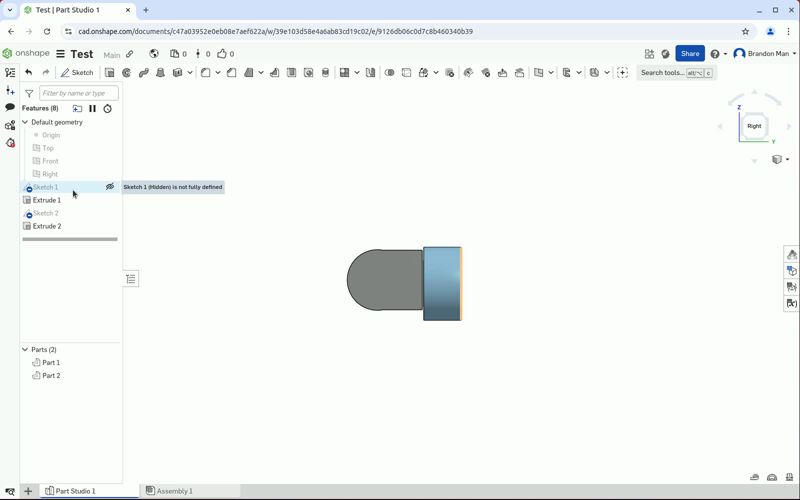
click(73, 189)
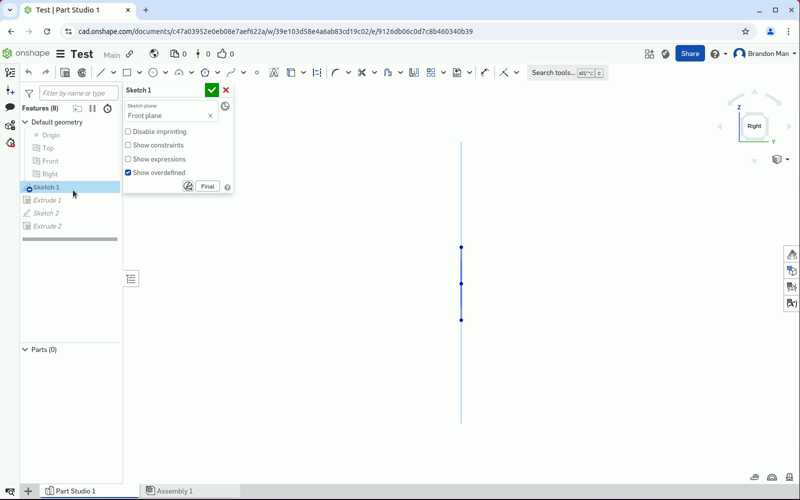
mouse_move(229, 92)
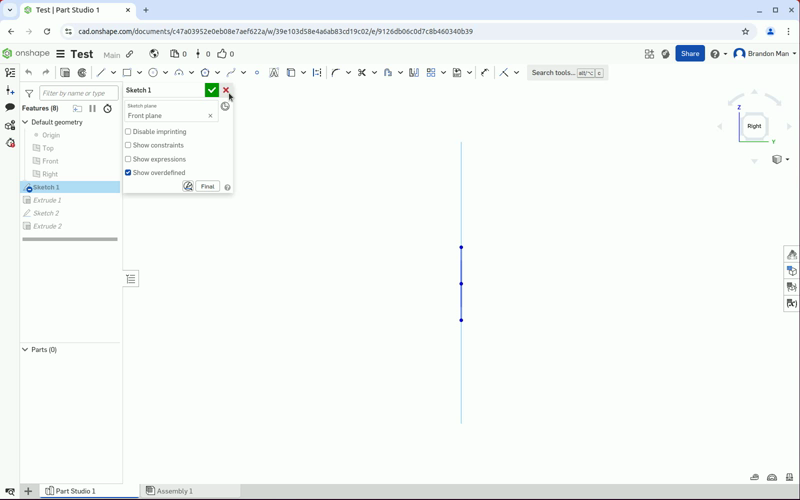
click(229, 92)
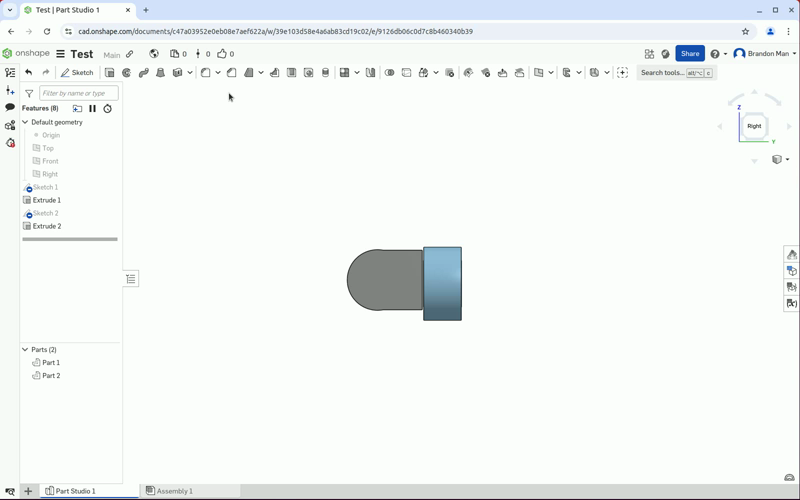
mouse_move(73, 352)
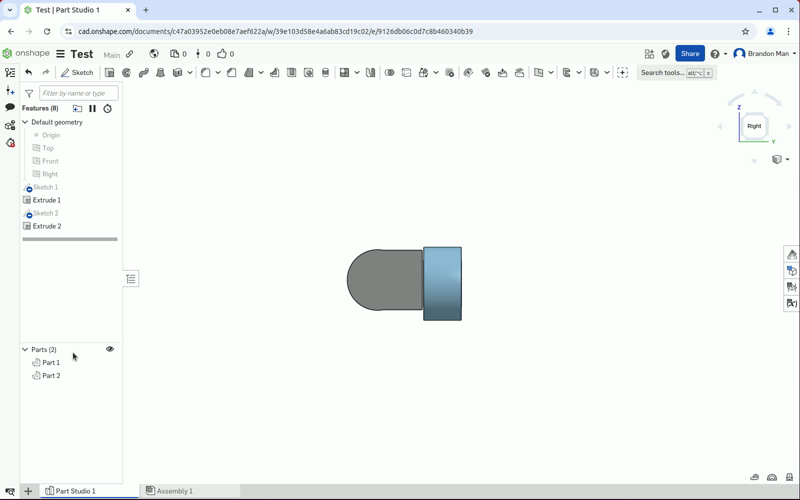
key(y)
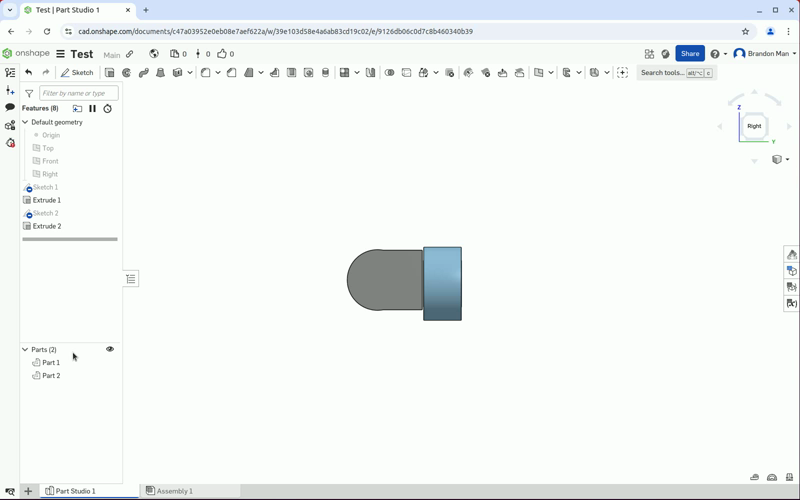
key(shift+p)
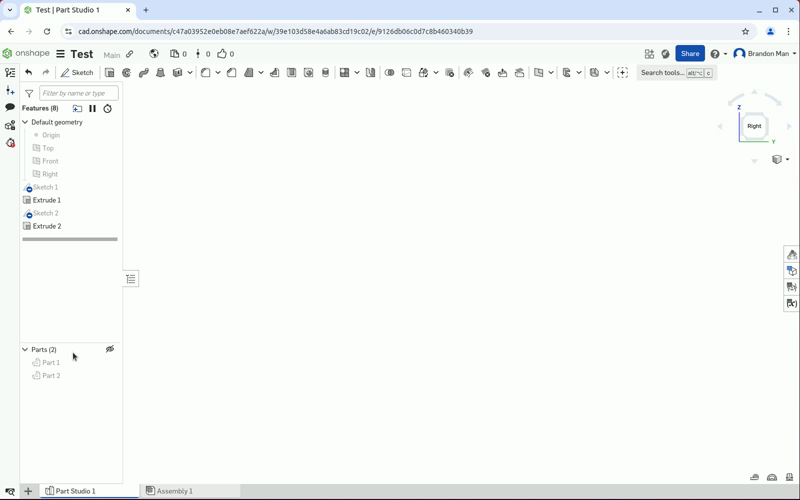
key(space)
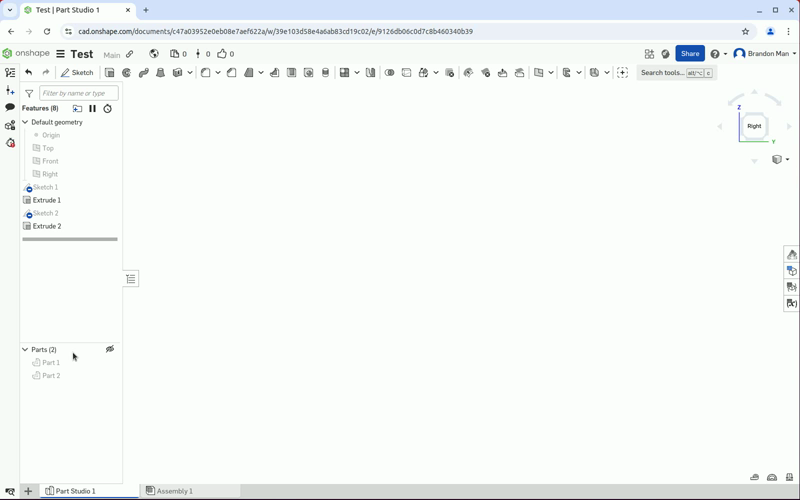
key_down(shift)
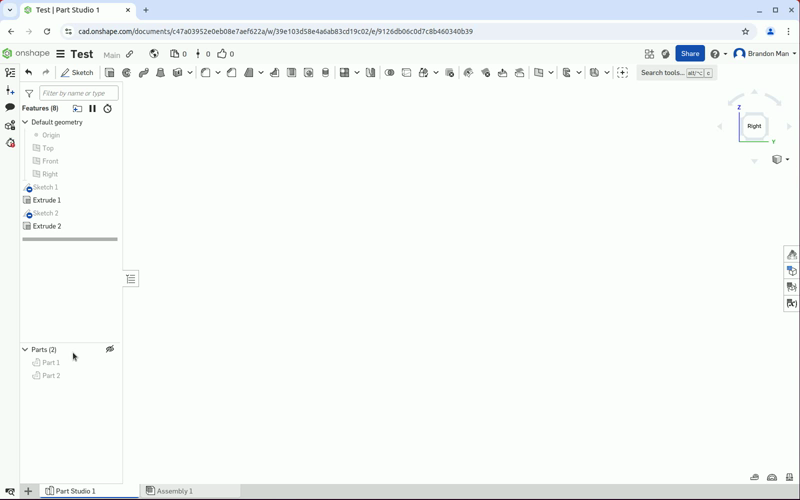
key(right)
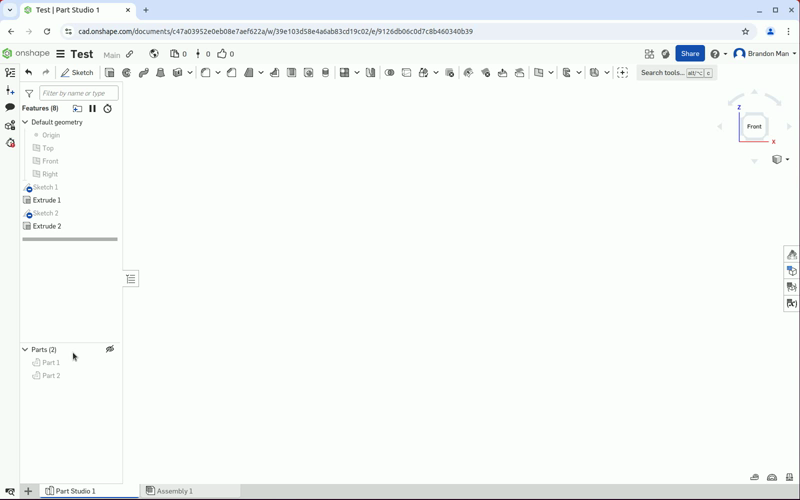
key_up(shift)
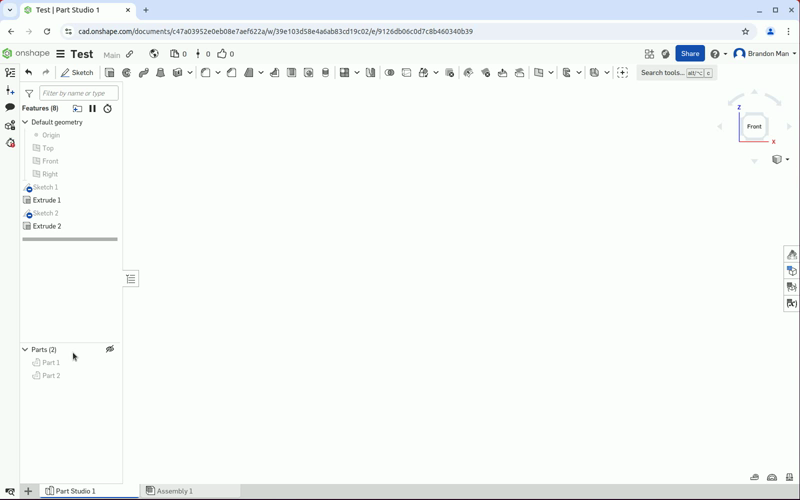
key(space)
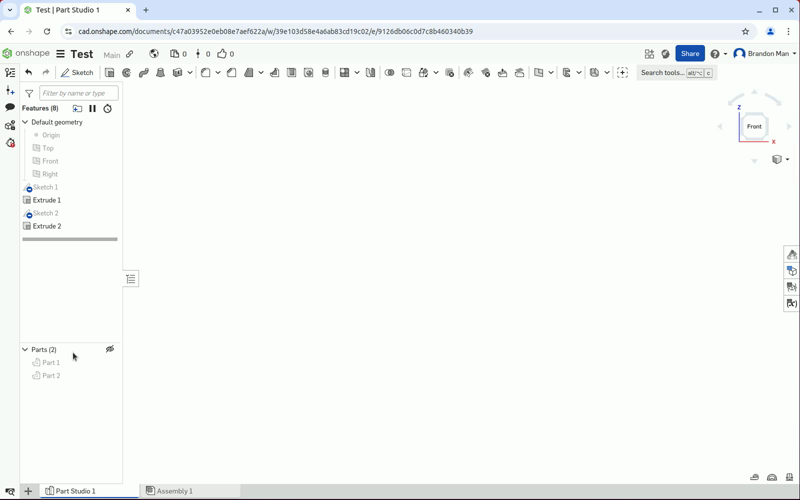
key_down(shift)
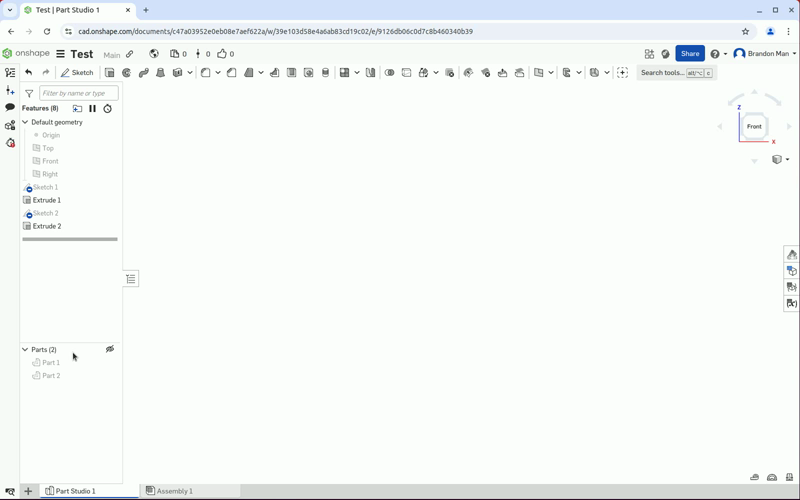
key(down)
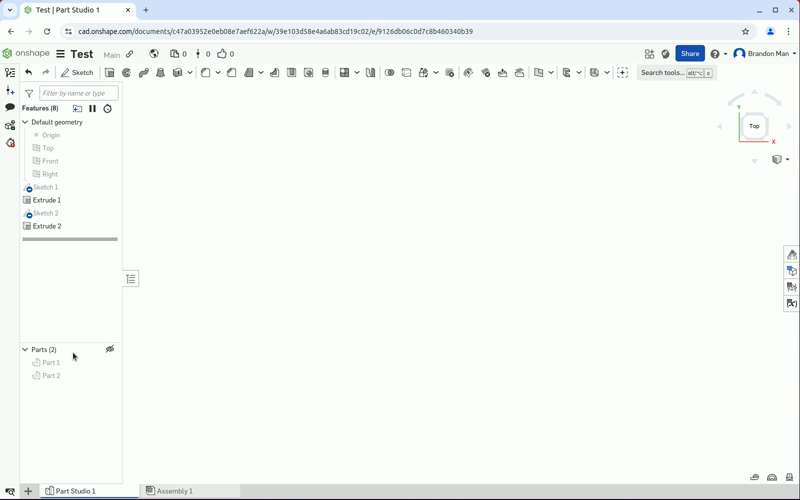
key_up(shift)
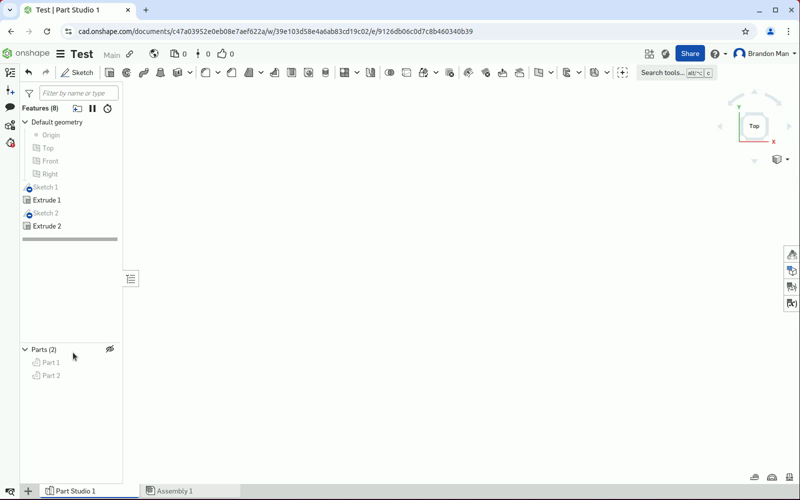
mouse_move(73, 352)
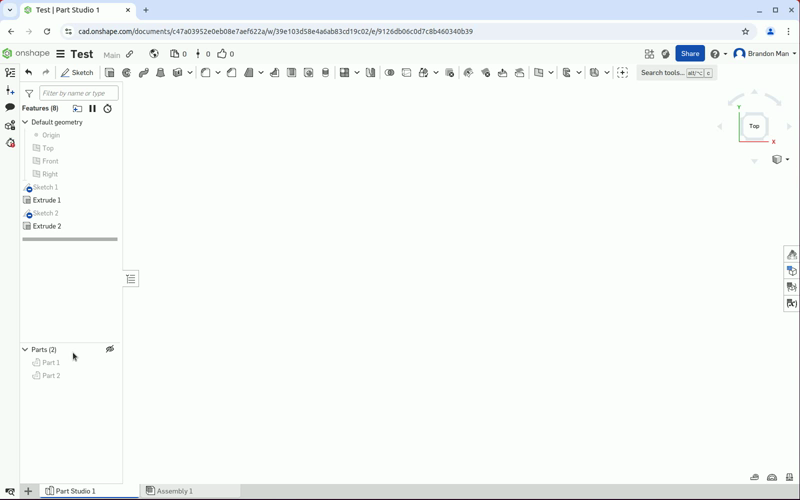
key(shift+y)
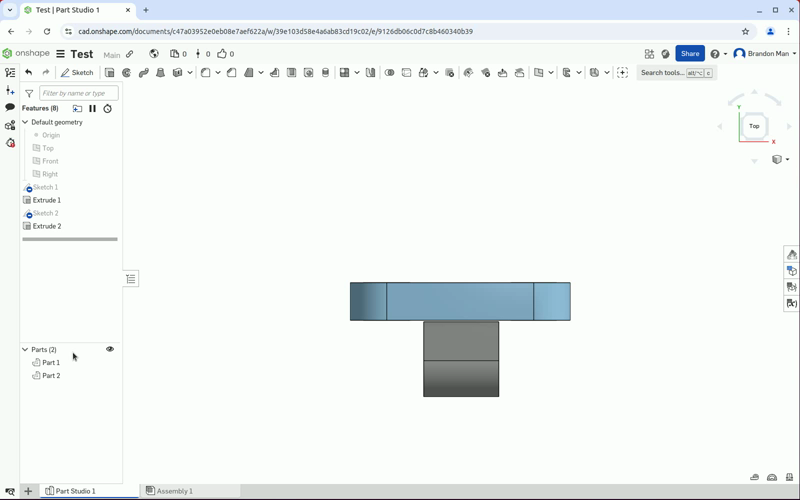
mouse_move(541, 75)
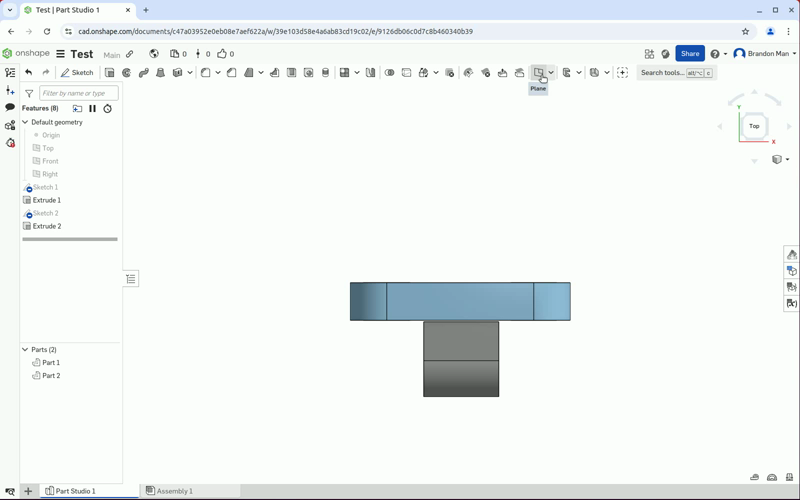
click(541, 75)
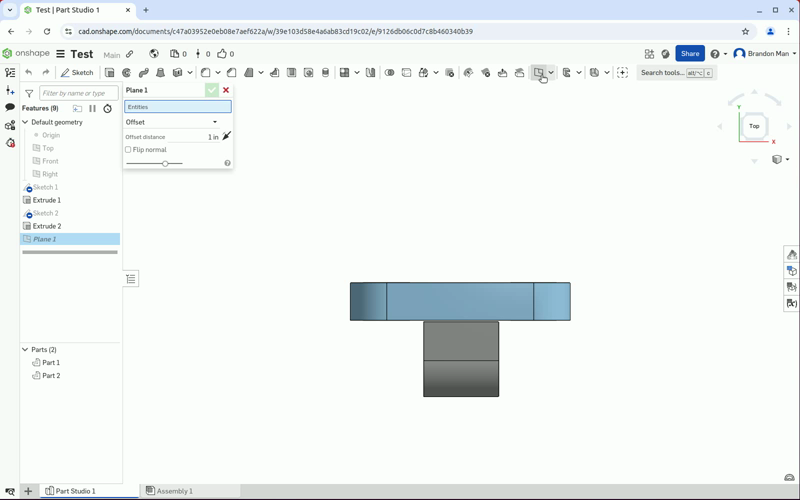
mouse_move(73, 150)
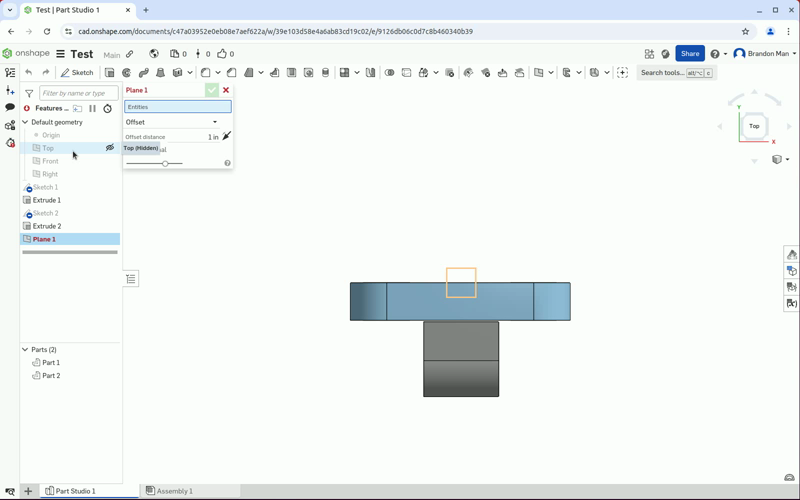
click(73, 150)
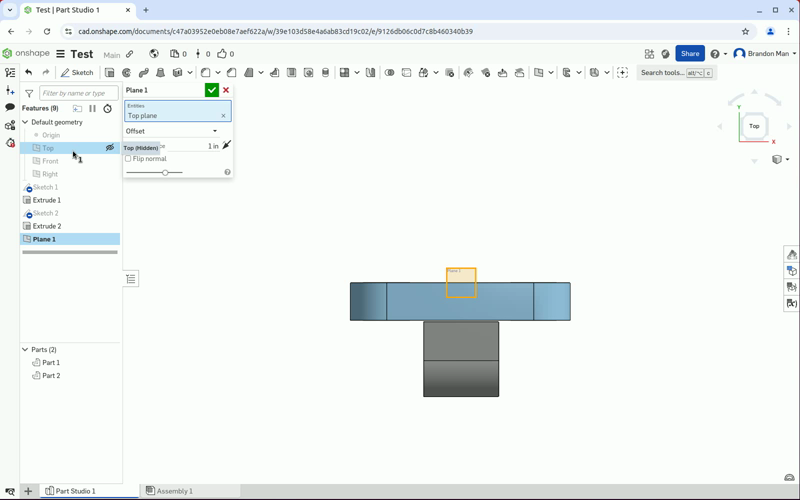
key(tab, 2)
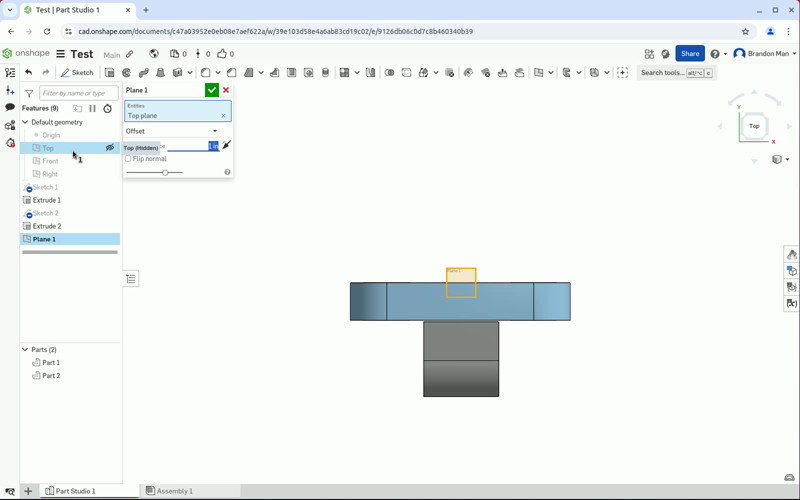
text(6.748)
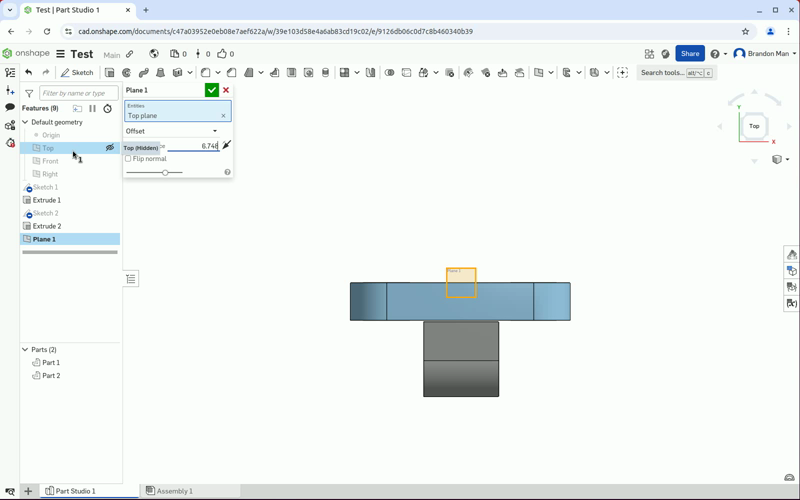
key(enter, 2)
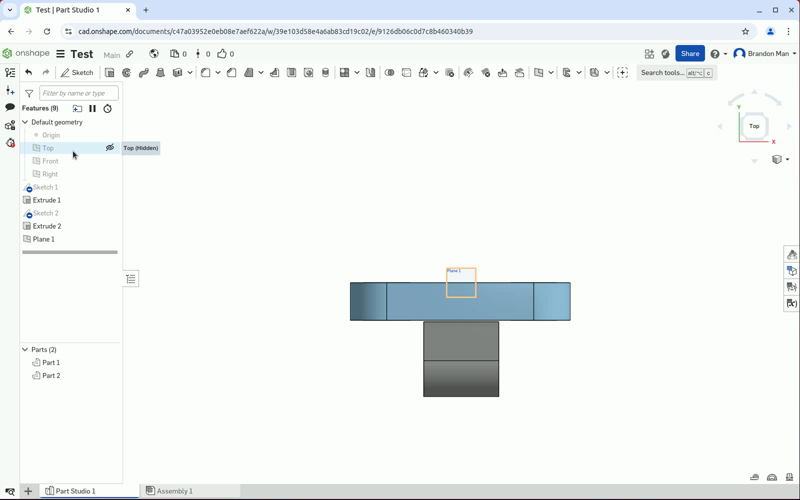
key(shift+s)
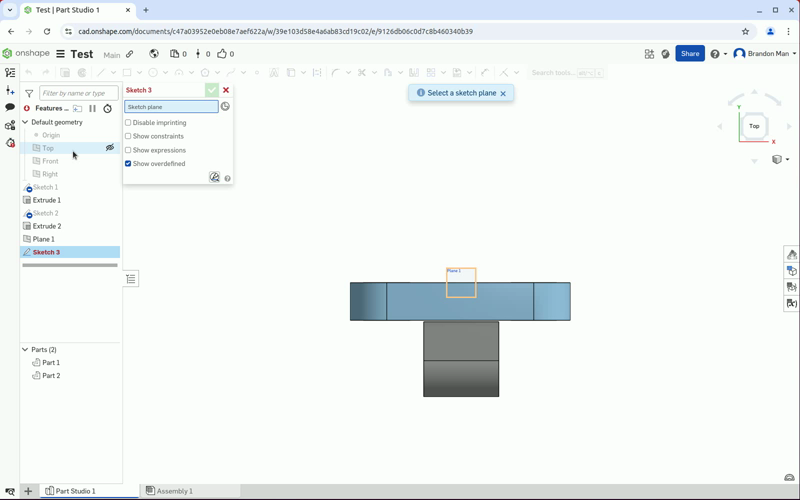
mouse_move(73, 241)
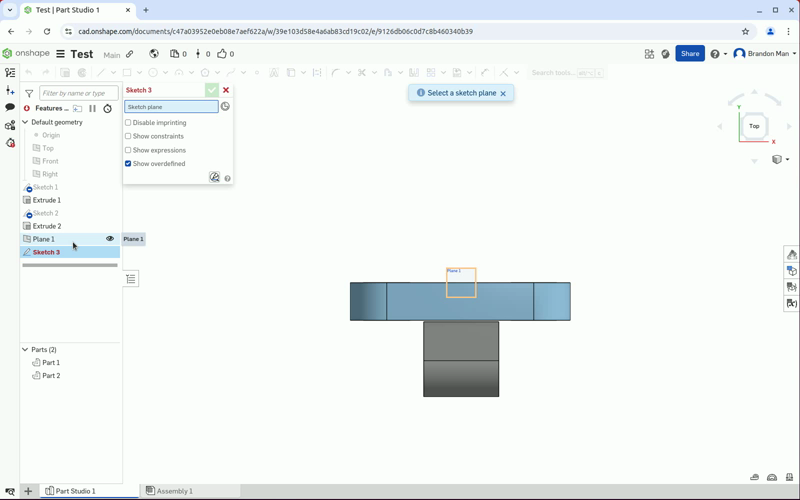
click(73, 241)
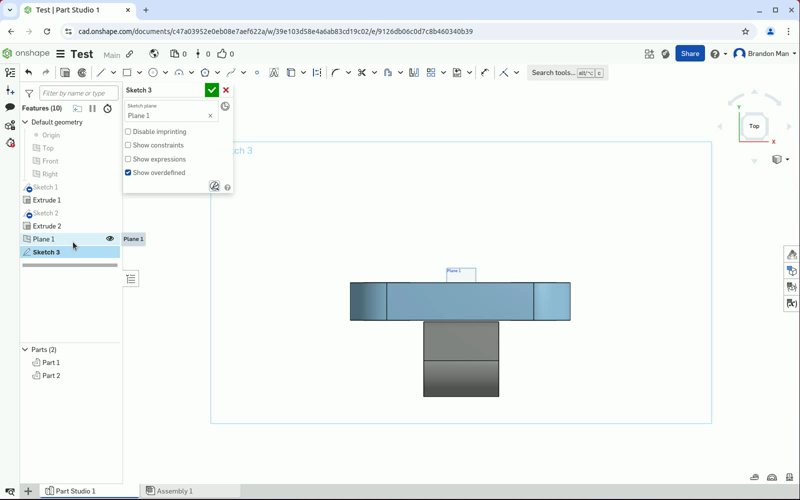
mouse_move(73, 352)
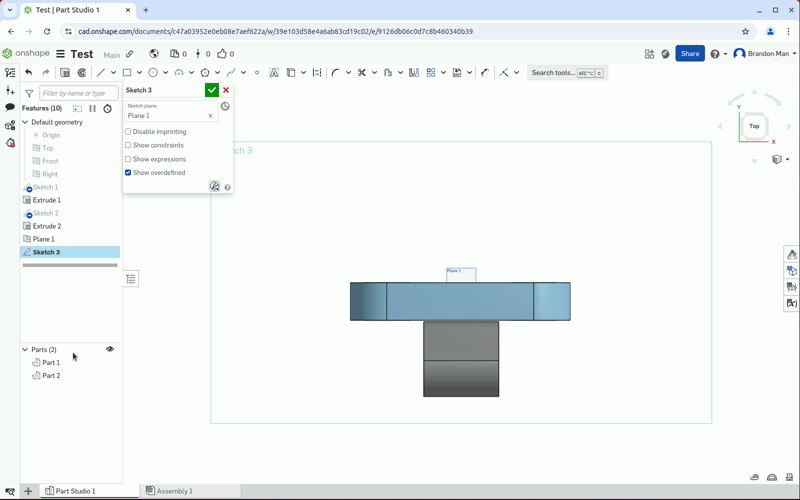
key(y)
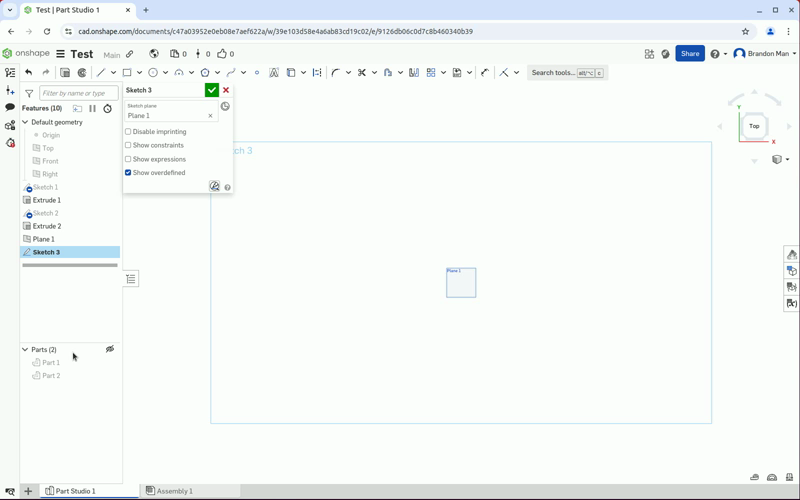
key(l)
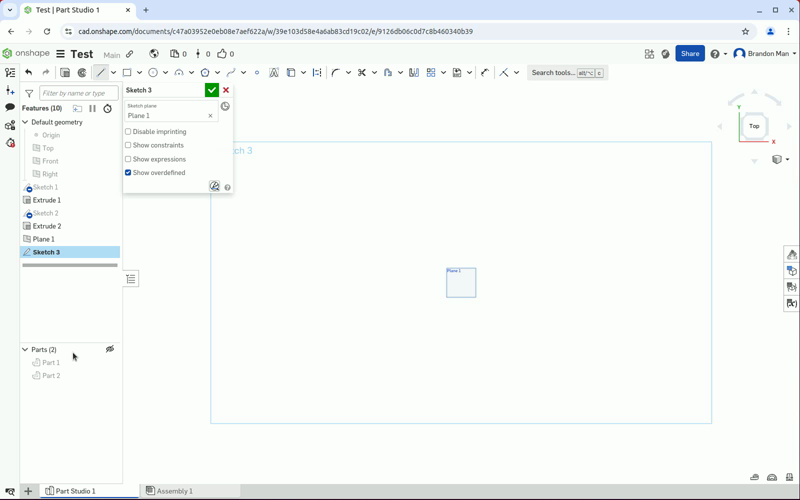
key_down(shift)
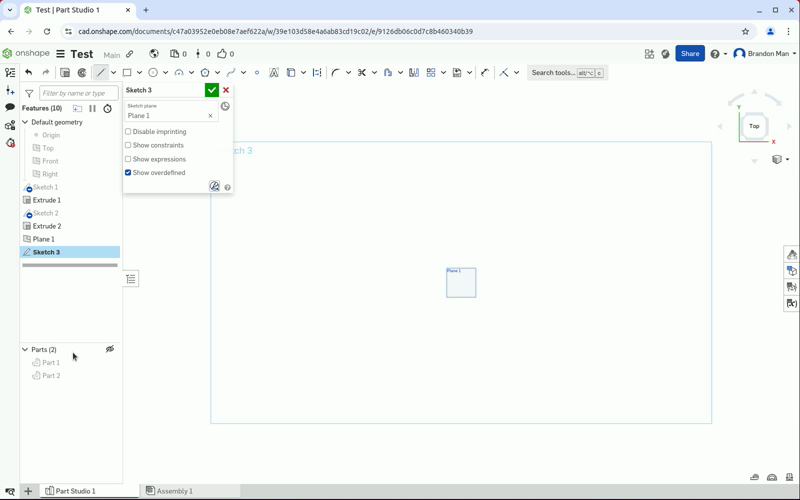
mouse_move(444, 360)
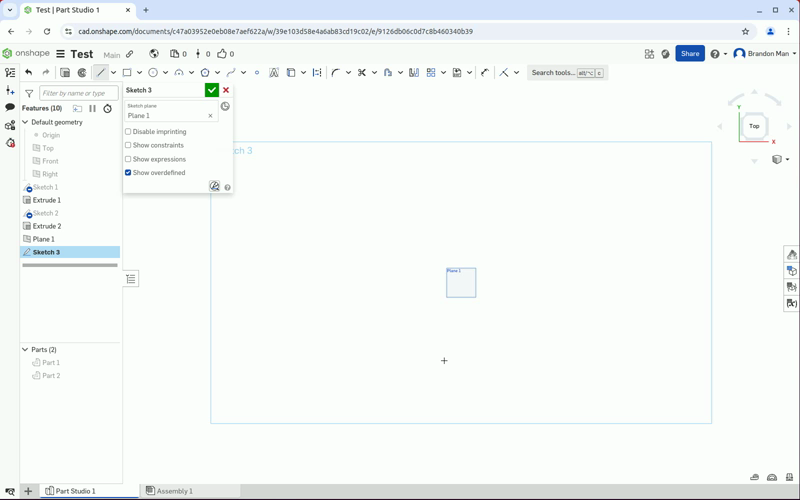
click(444, 360)
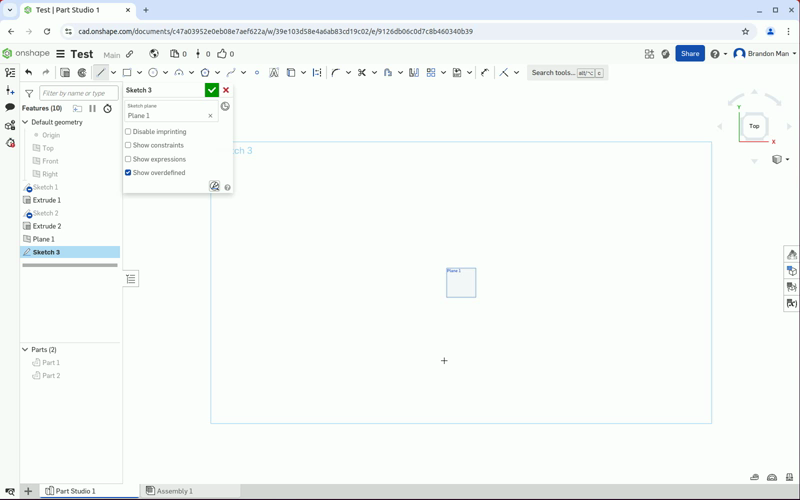
key_up(shift)
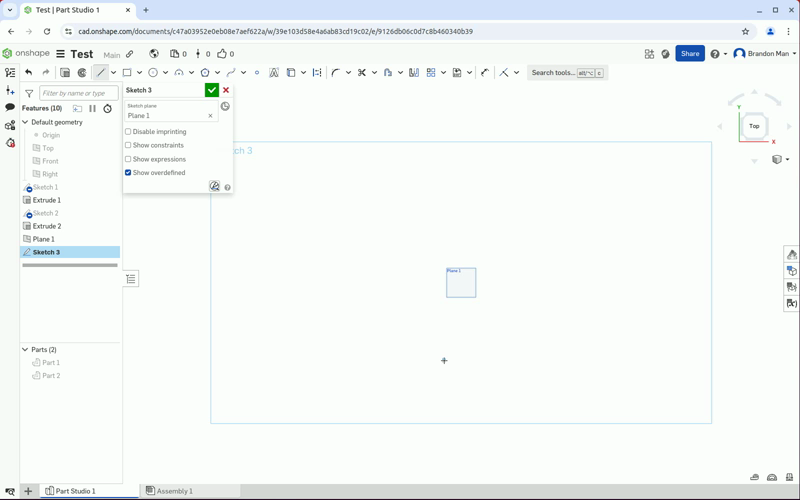
key_down(shift)
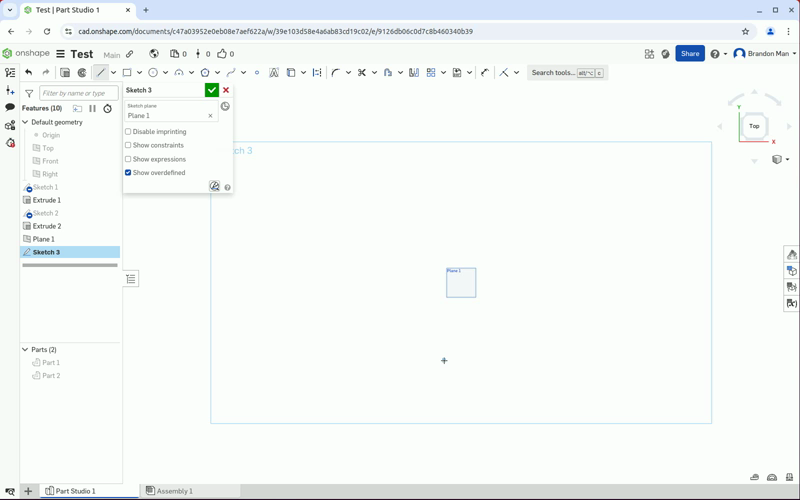
mouse_move(474, 360)
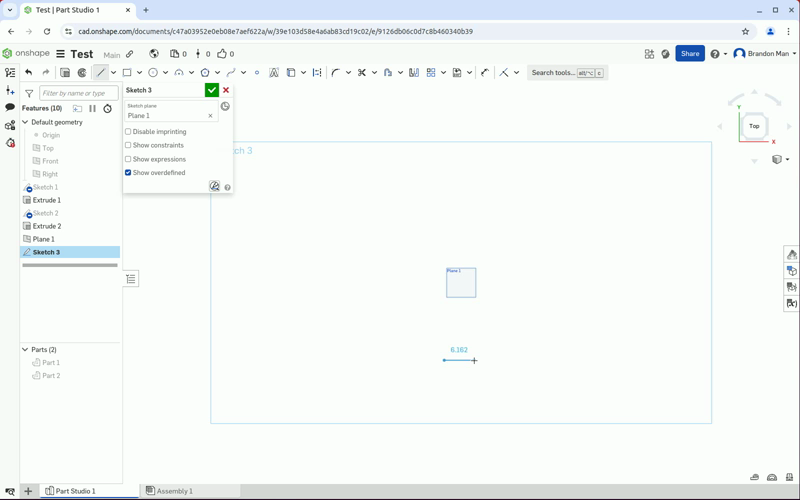
mouse_move(481, 360)
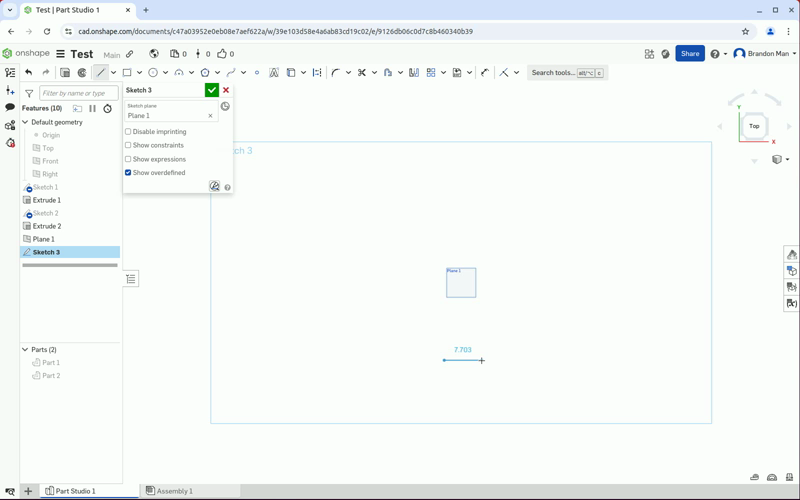
click(481, 360)
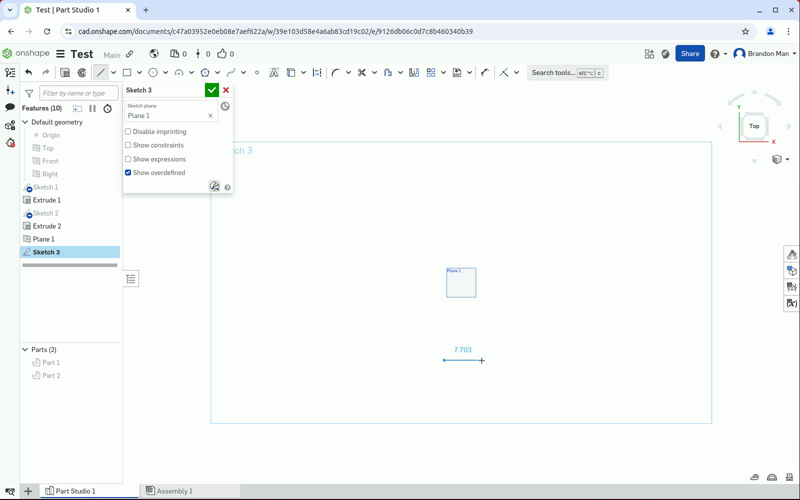
key_up(shift)
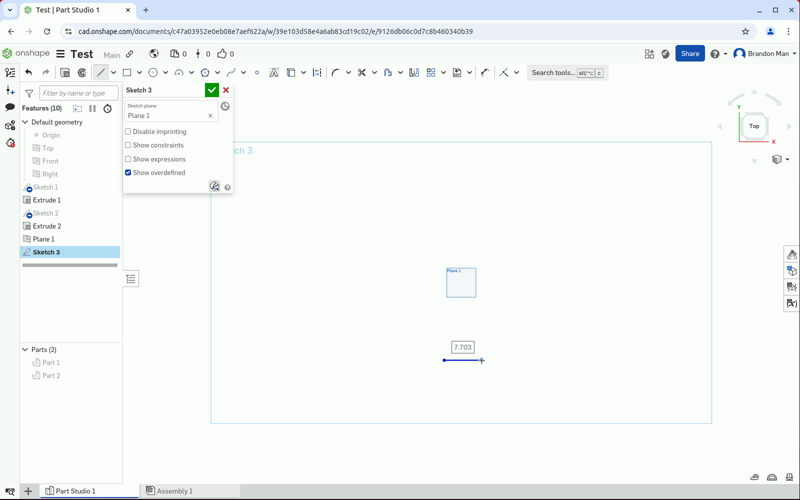
key_down(shift)
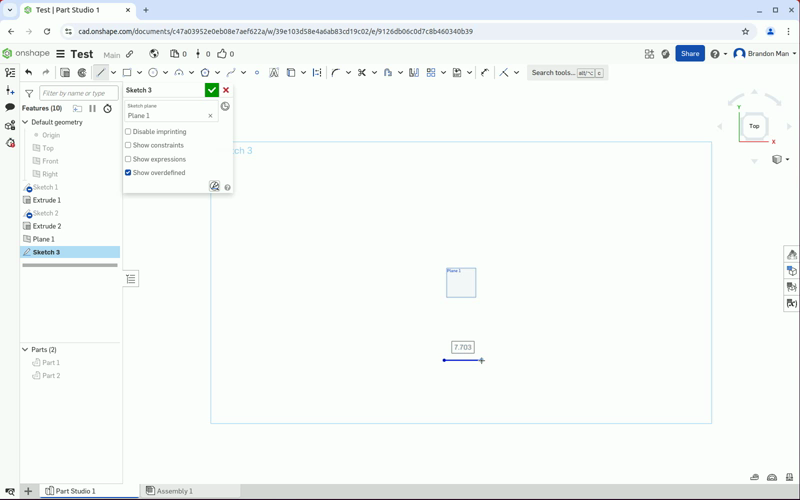
mouse_move(511, 360)
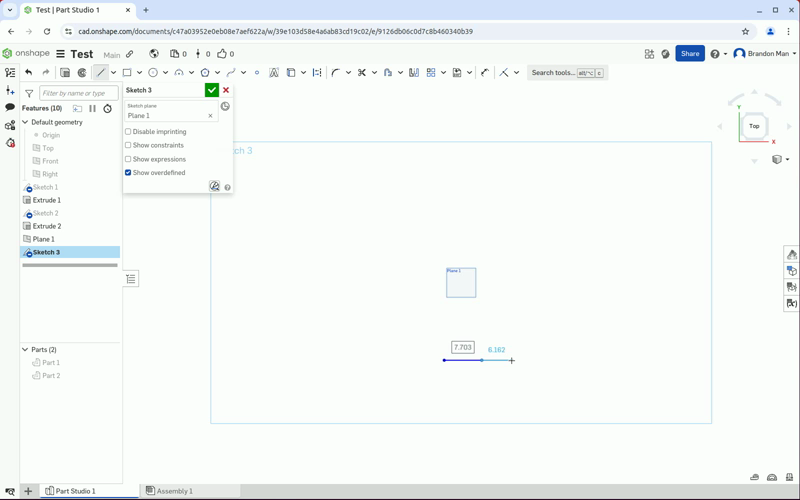
mouse_move(481, 348)
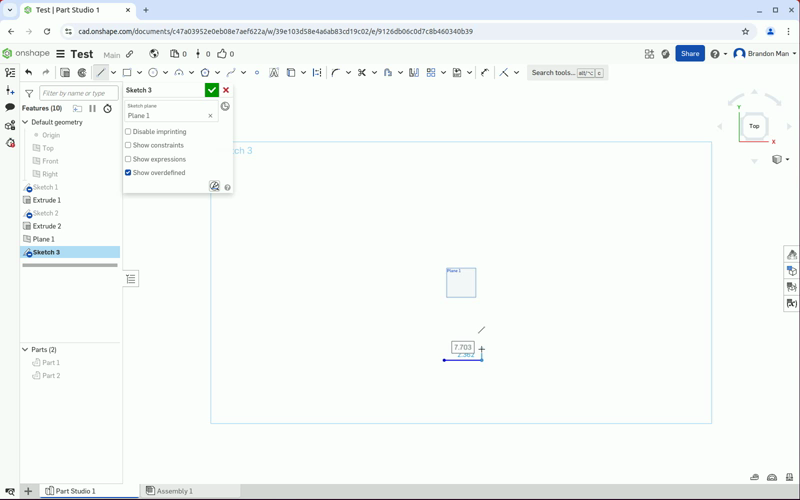
click(481, 348)
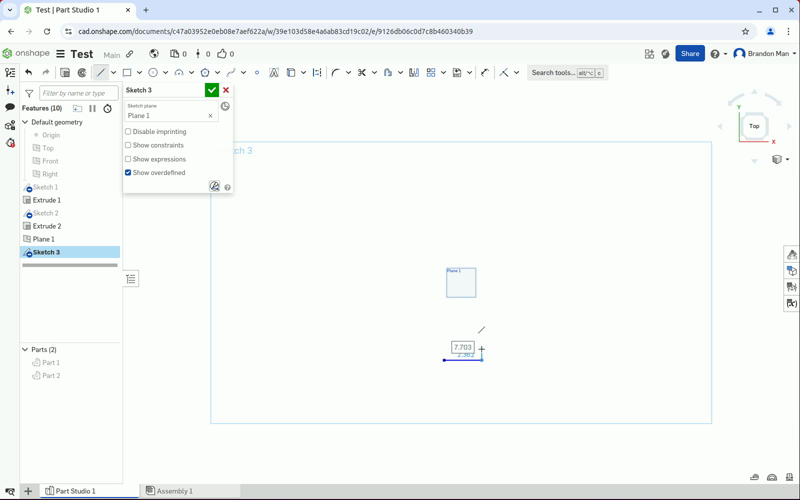
key_up(shift)
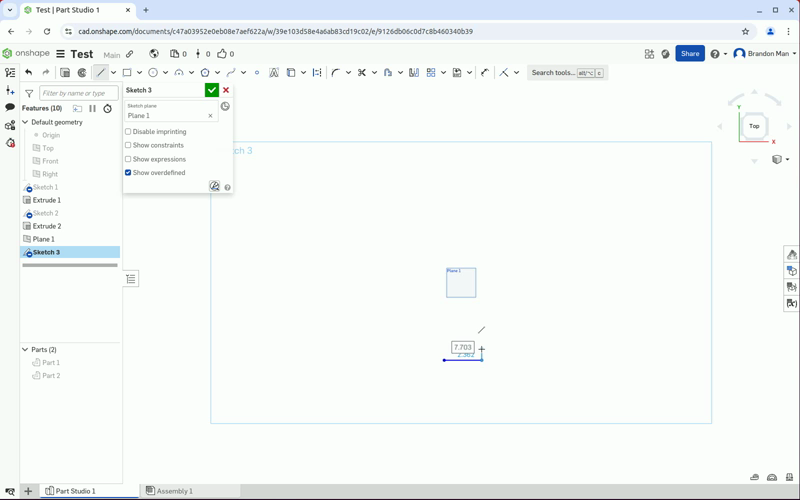
key(esc)
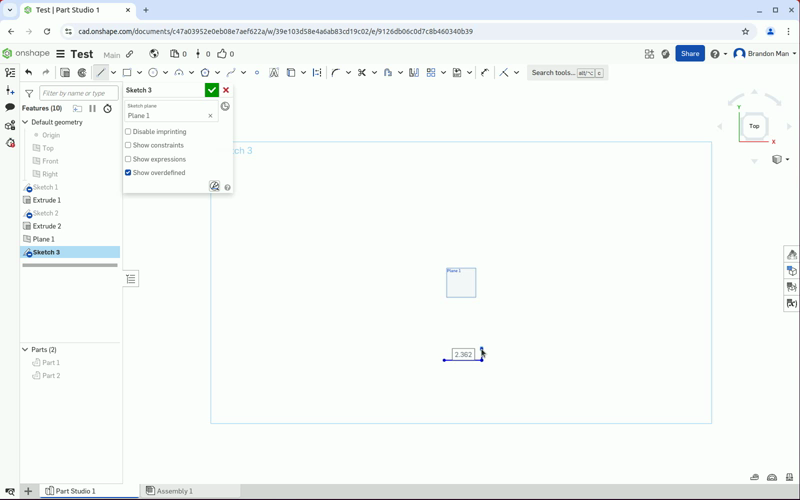
key(a)
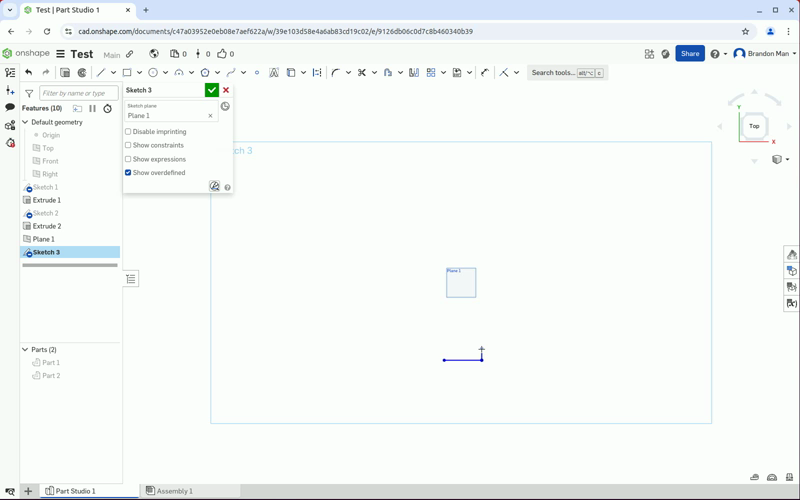
mouse_move(481, 348)
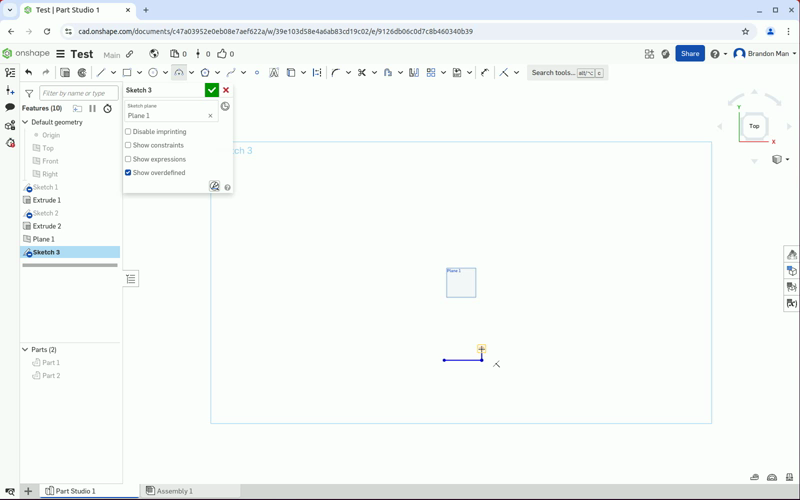
click(481, 348)
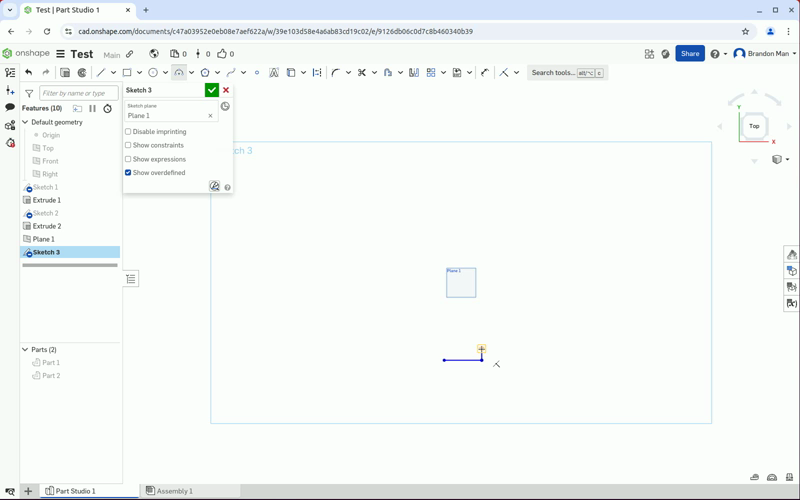
key_down(shift)
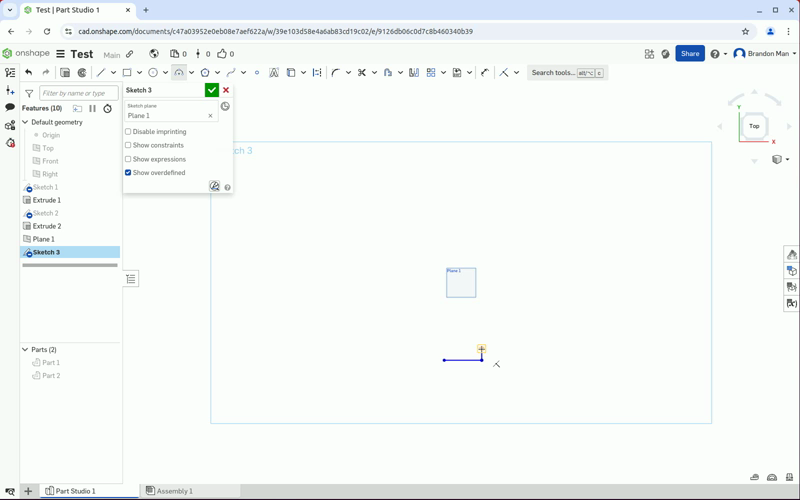
mouse_move(461, 332)
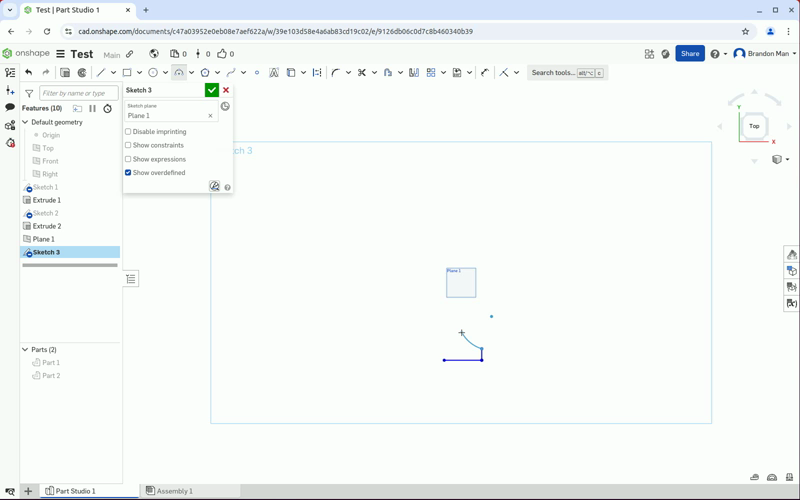
click(461, 332)
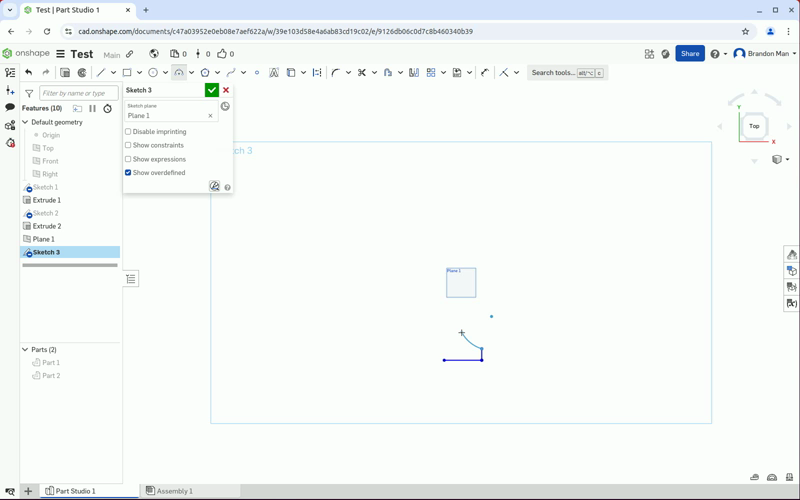
mouse_move(475, 336)
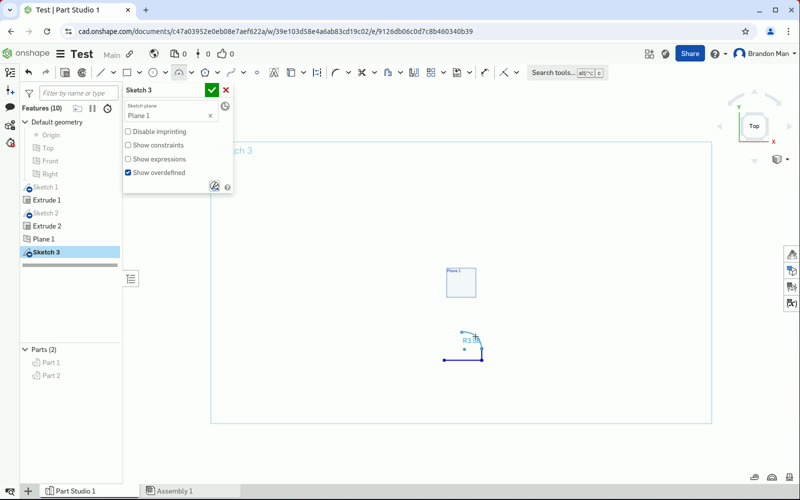
click(475, 336)
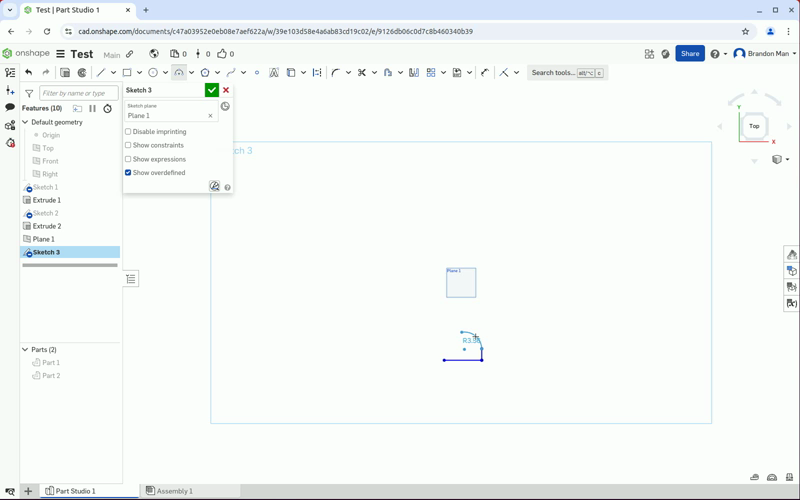
key_up(shift)
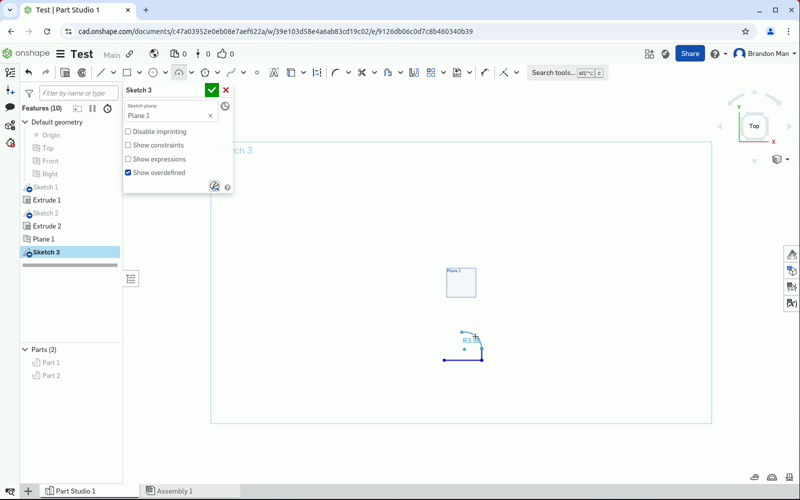
mouse_move(461, 332)
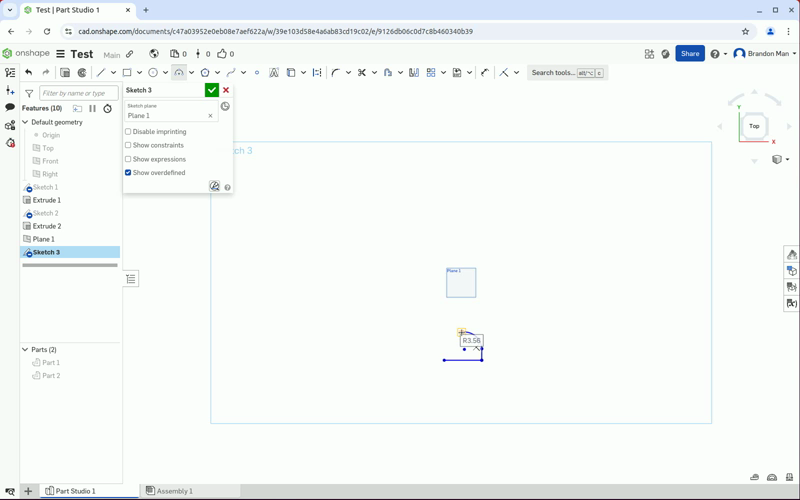
click(461, 332)
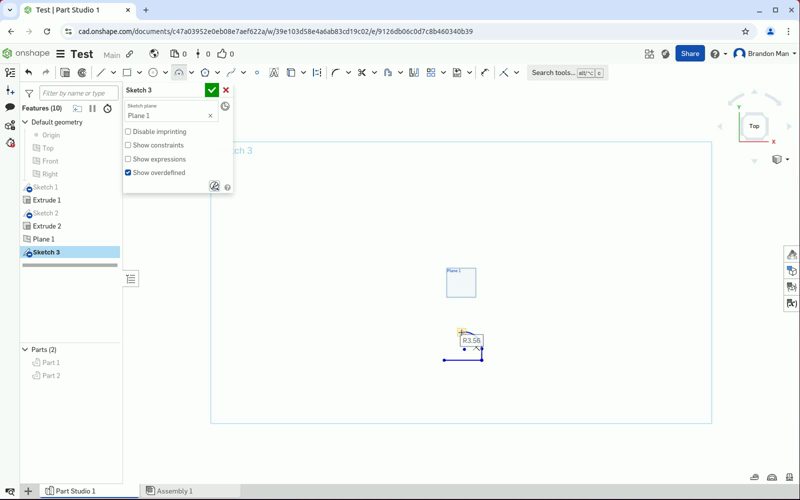
key_down(shift)
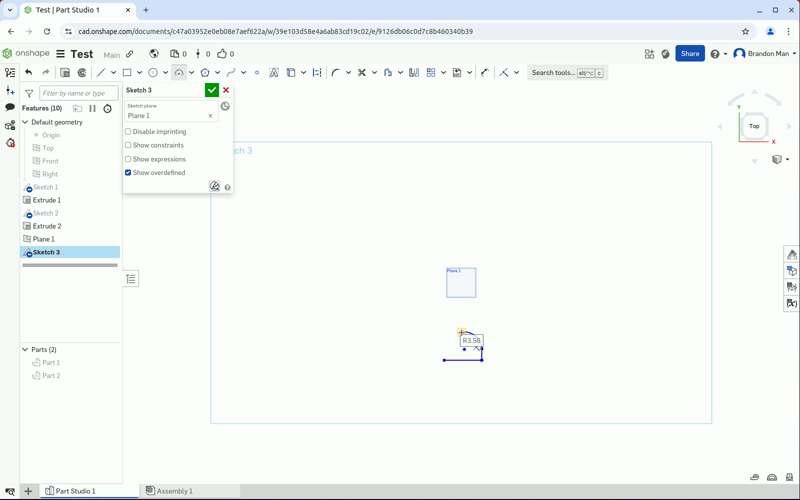
mouse_move(444, 348)
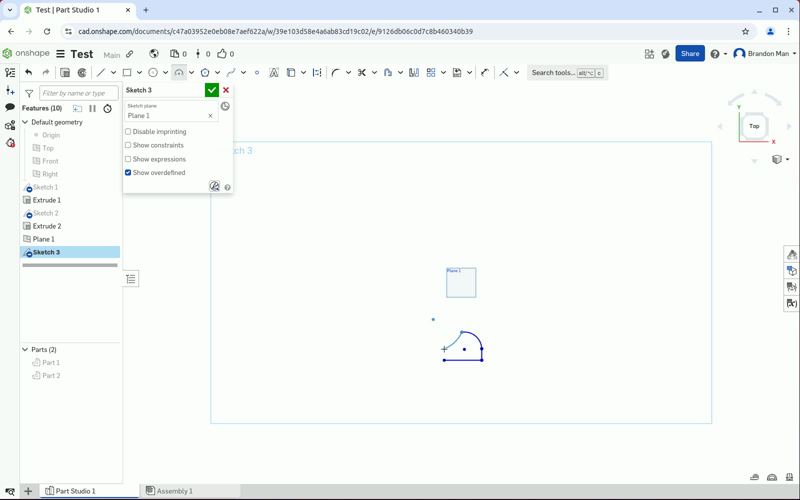
click(444, 348)
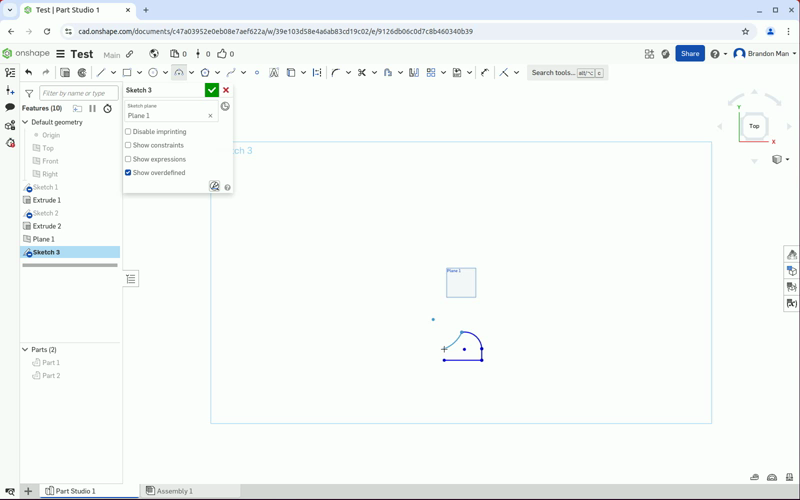
mouse_move(449, 336)
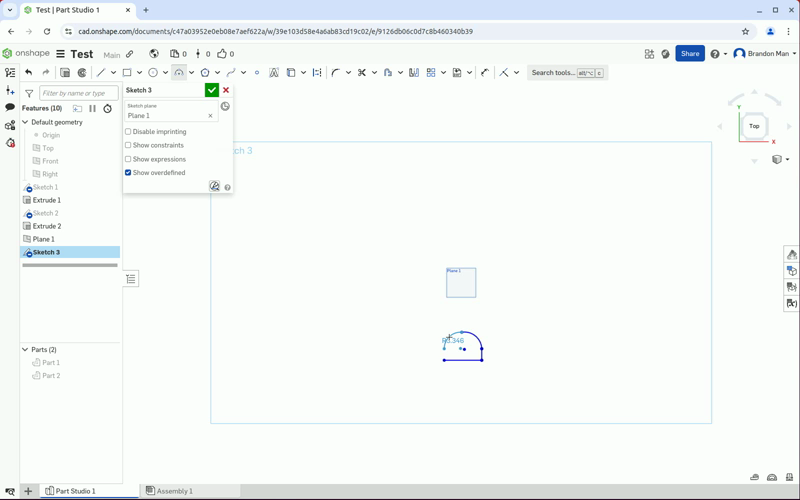
click(449, 336)
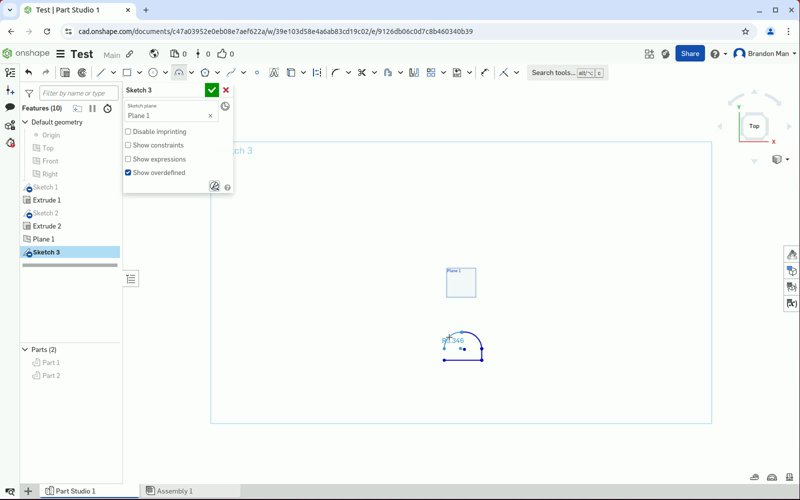
key_up(shift)
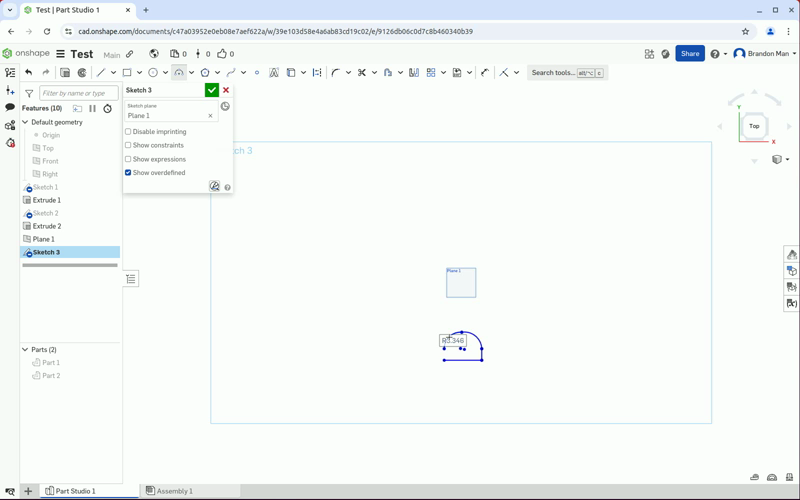
key(esc)
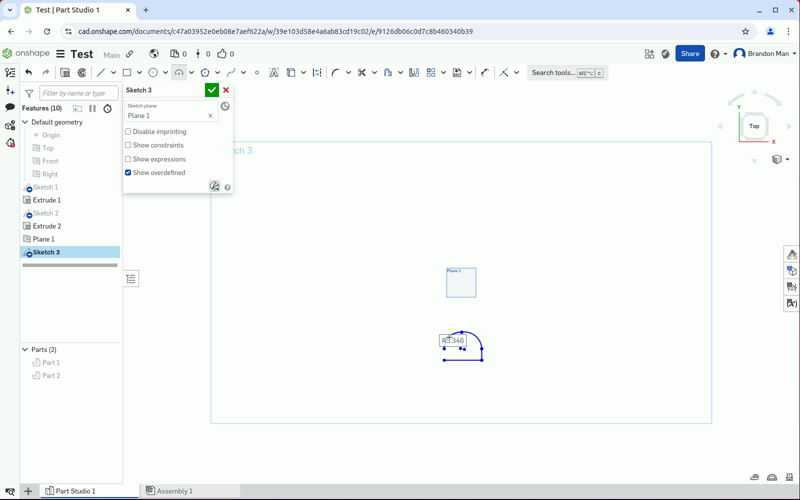
key(l)
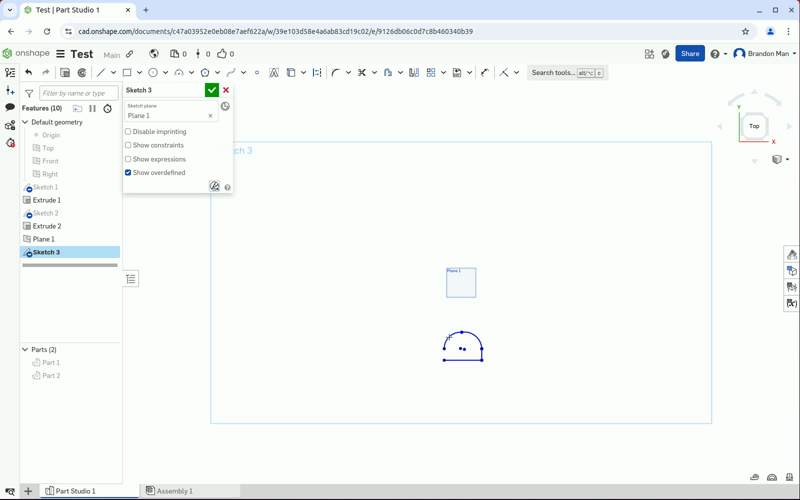
mouse_move(444, 348)
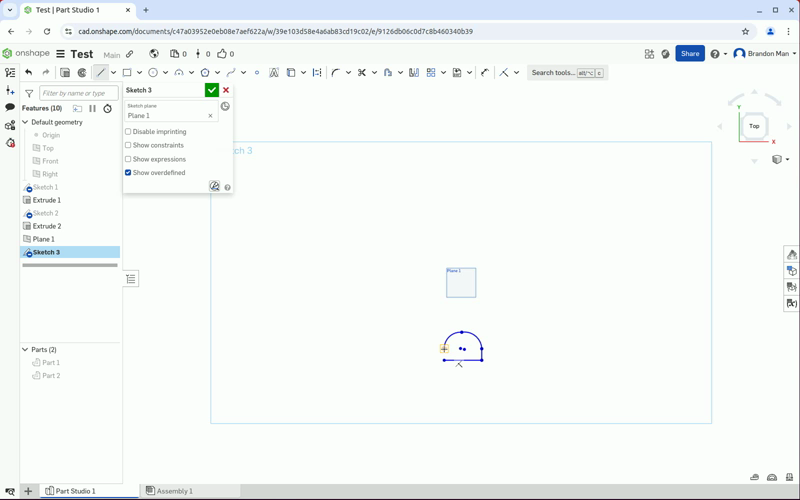
click(444, 348)
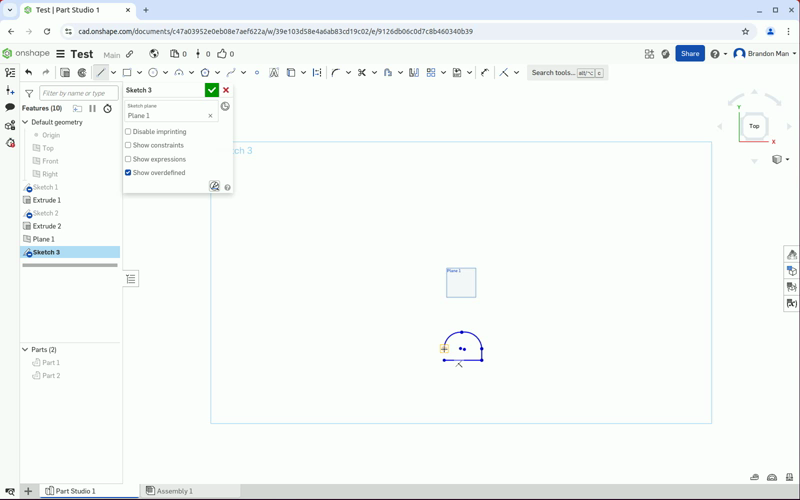
mouse_move(474, 348)
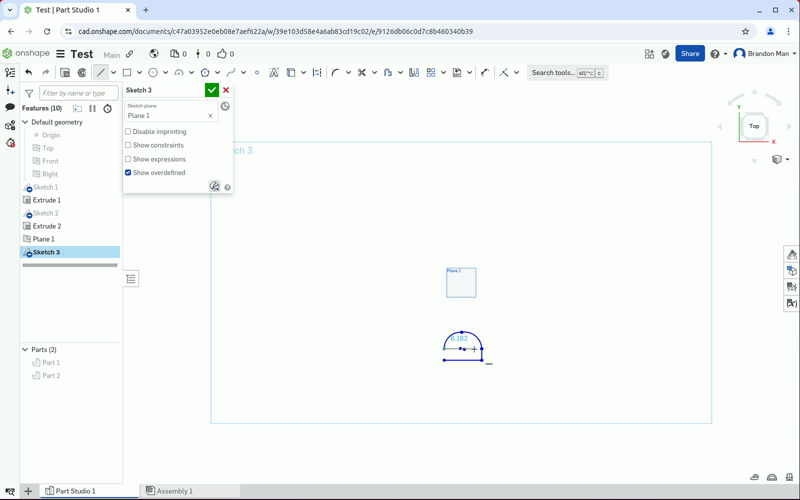
key_down(shift)
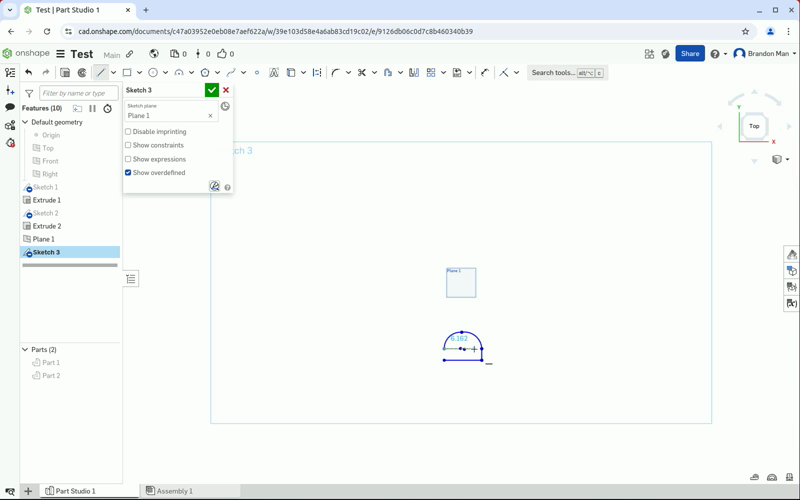
mouse_move(444, 360)
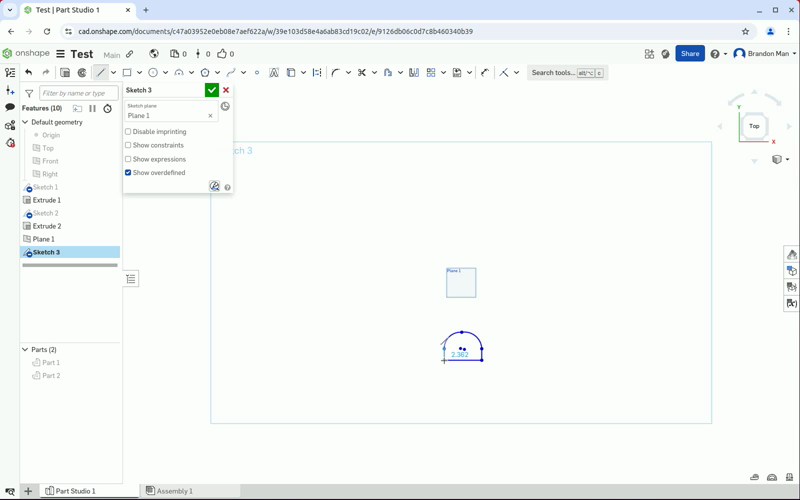
key_up(shift)
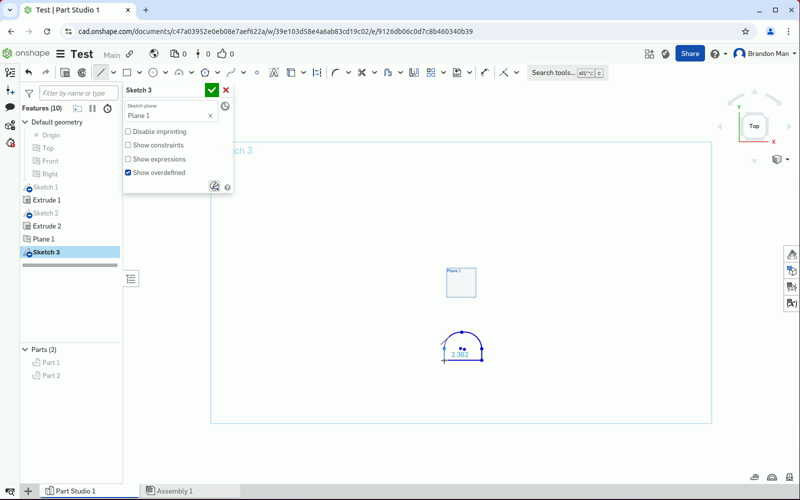
click(444, 360)
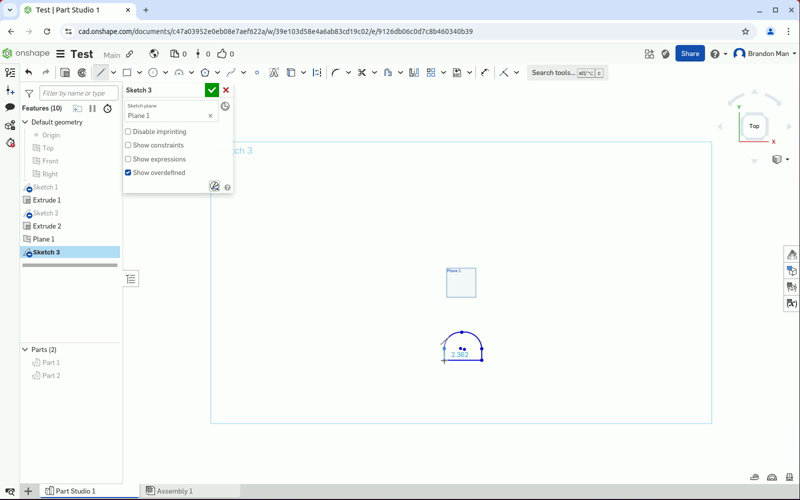
key(esc)
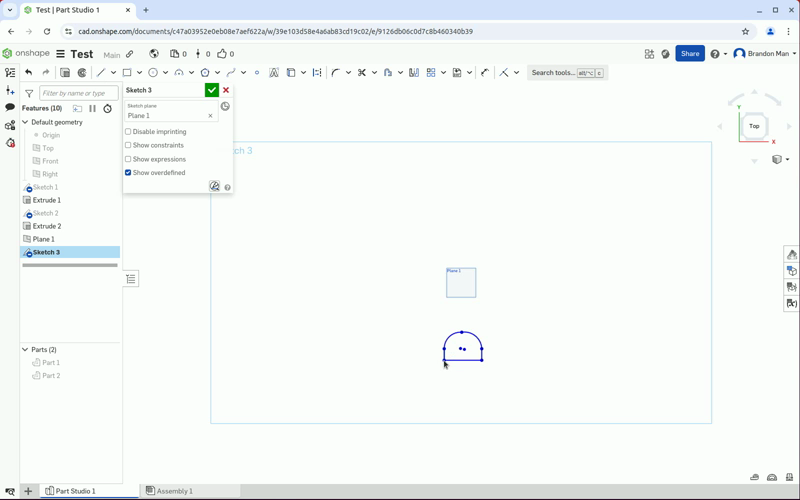
mouse_move(460, 340)
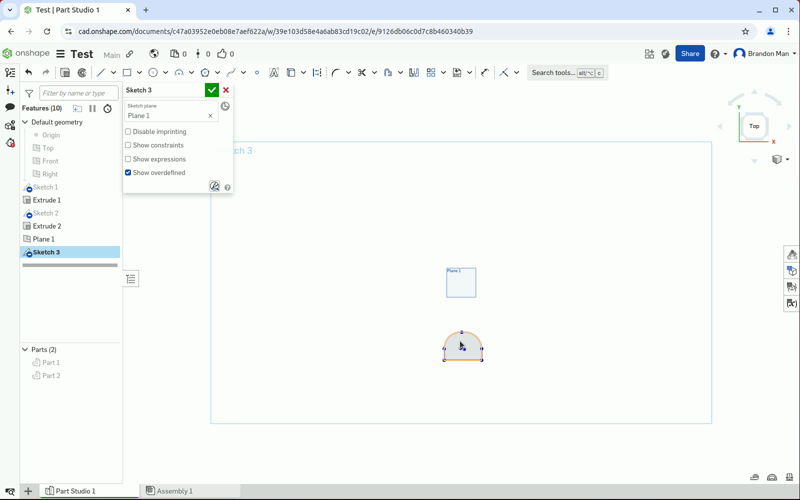
scroll(6)
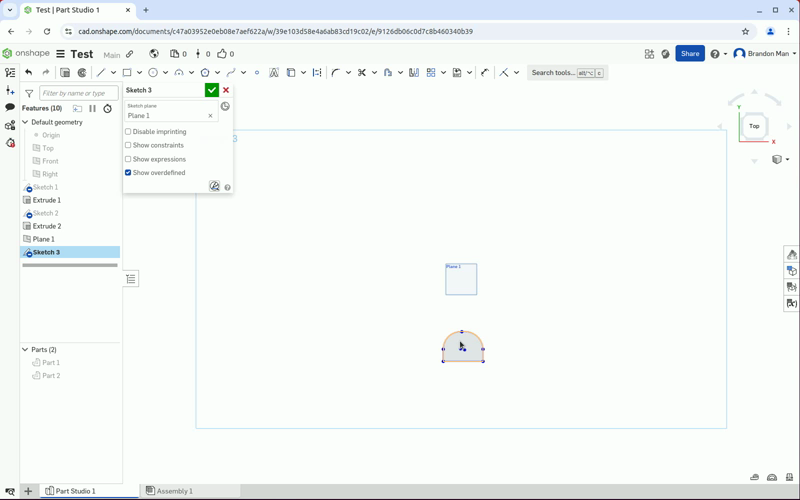
scroll(6)
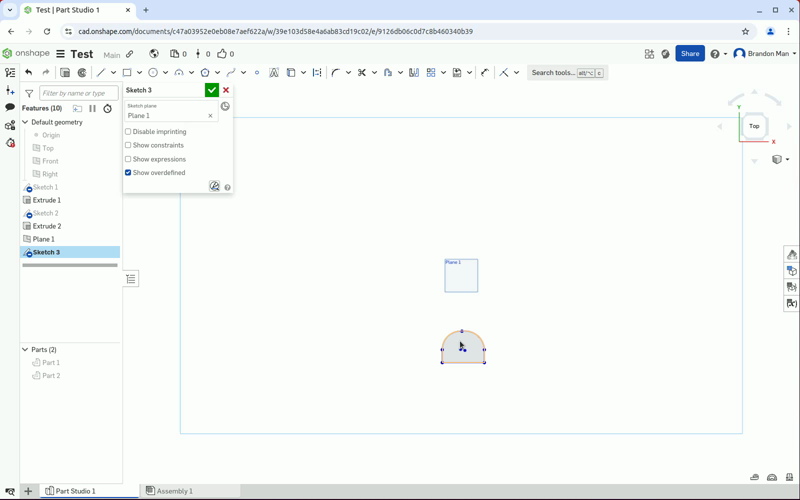
scroll(6)
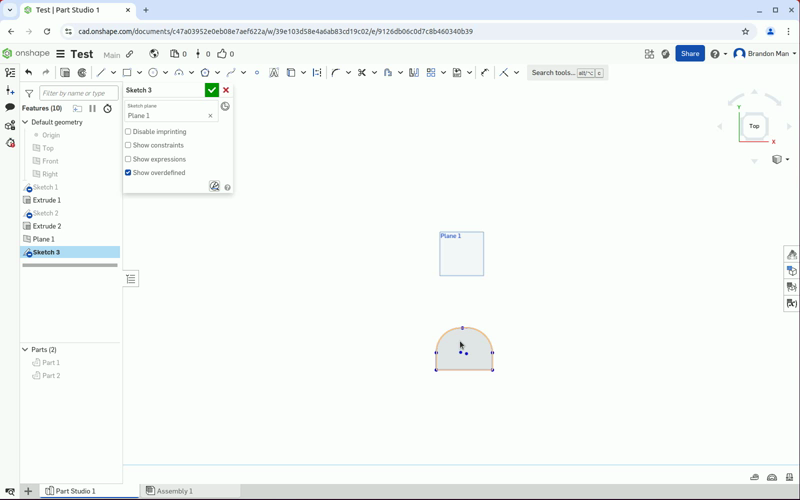
scroll(6)
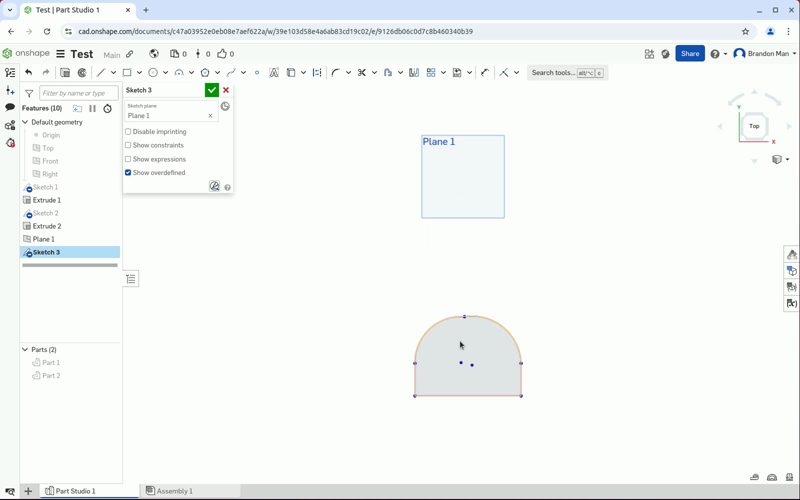
scroll(6)
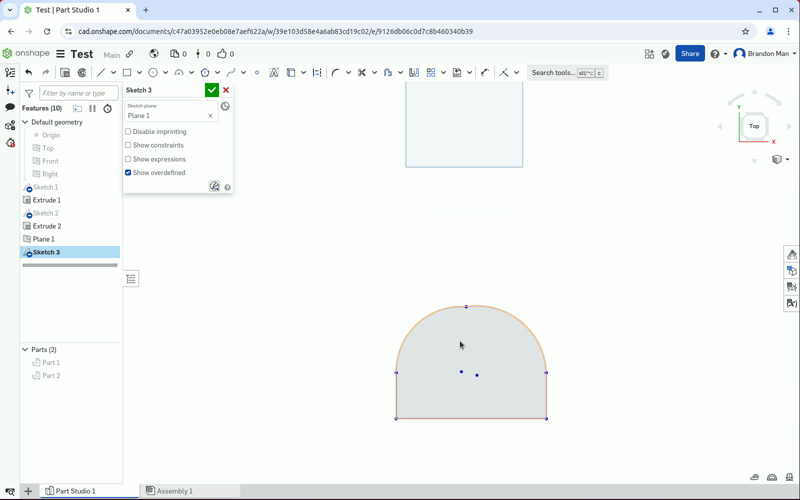
scroll(6)
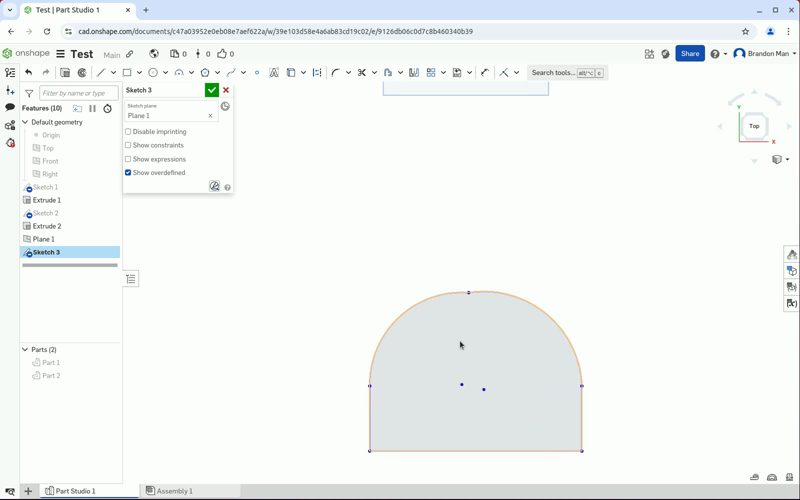
scroll(6)
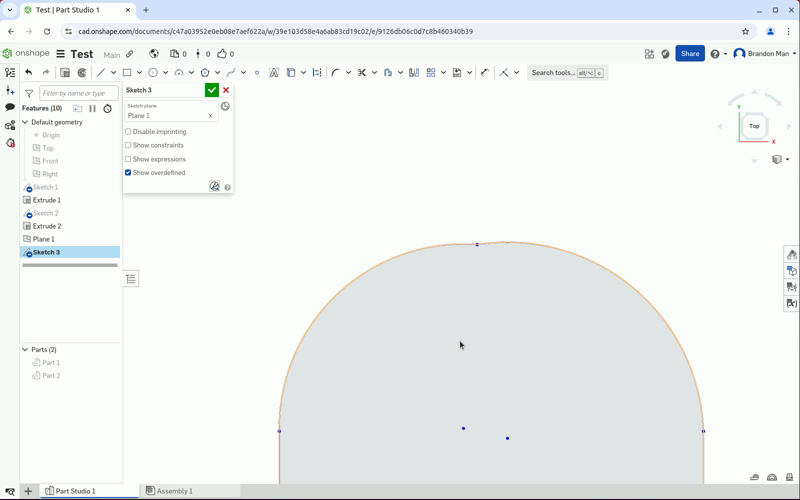
click(460, 340)
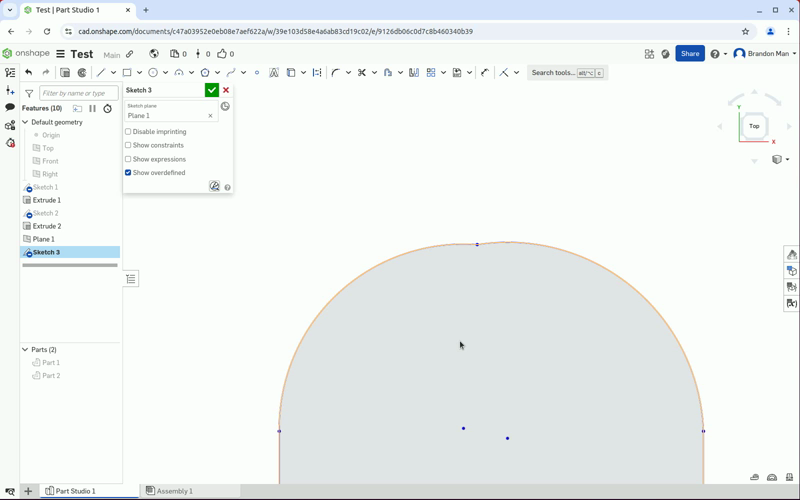
scroll(-6)
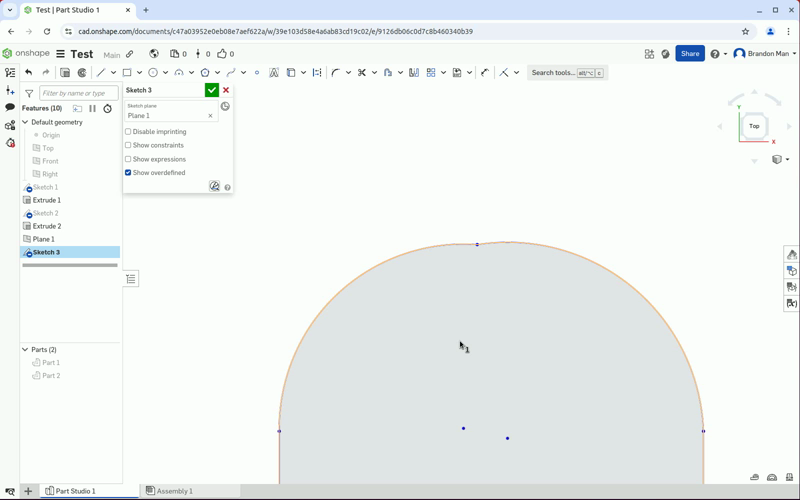
scroll(-6)
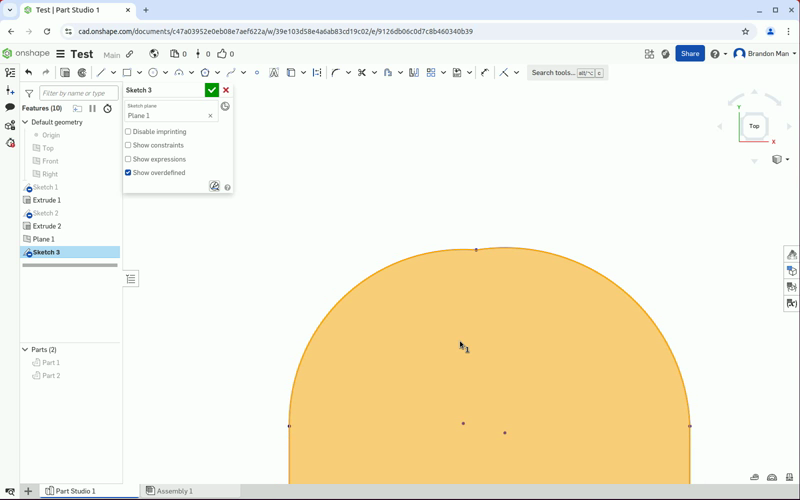
scroll(-6)
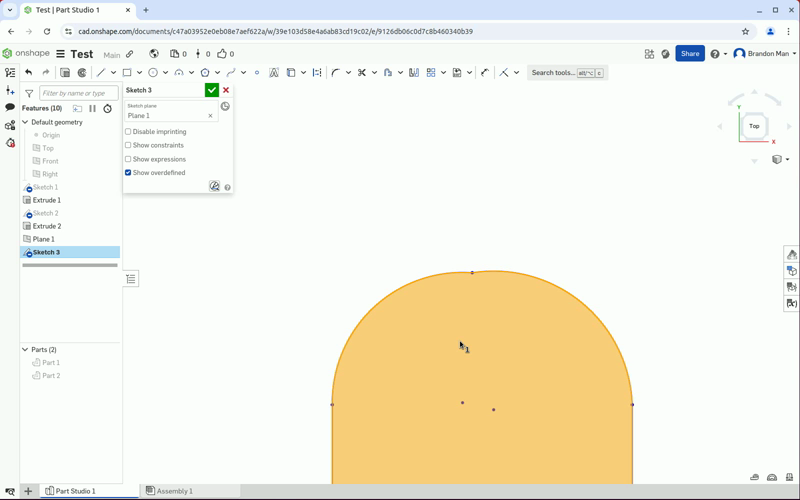
scroll(-6)
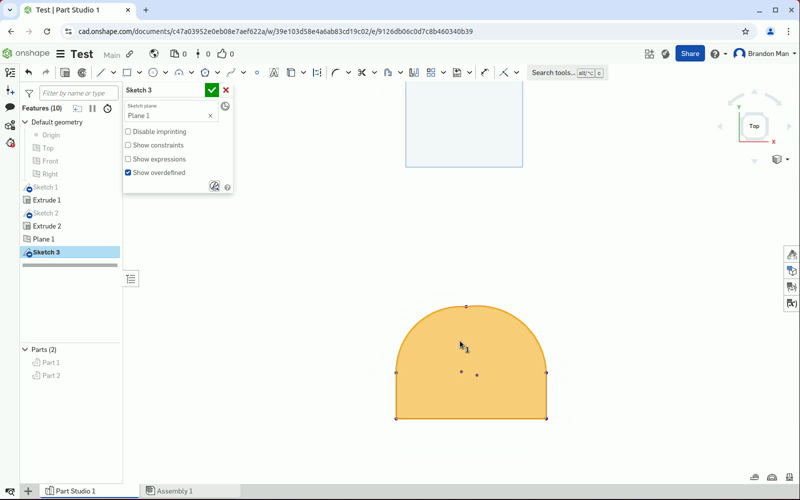
scroll(-6)
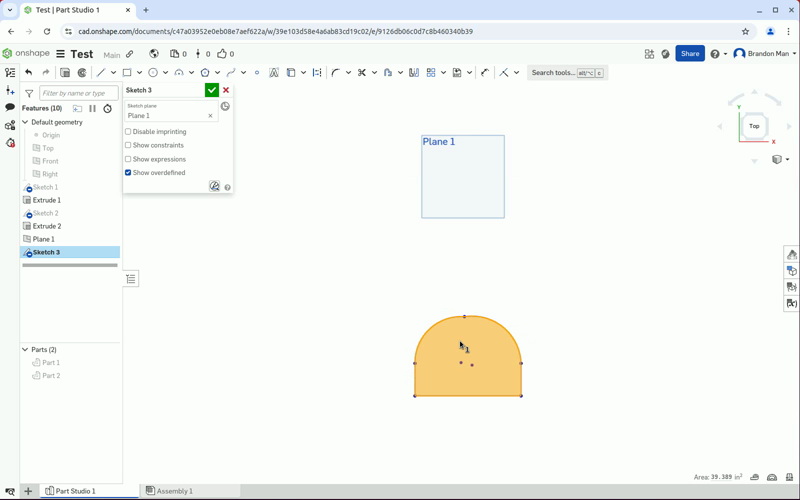
scroll(-6)
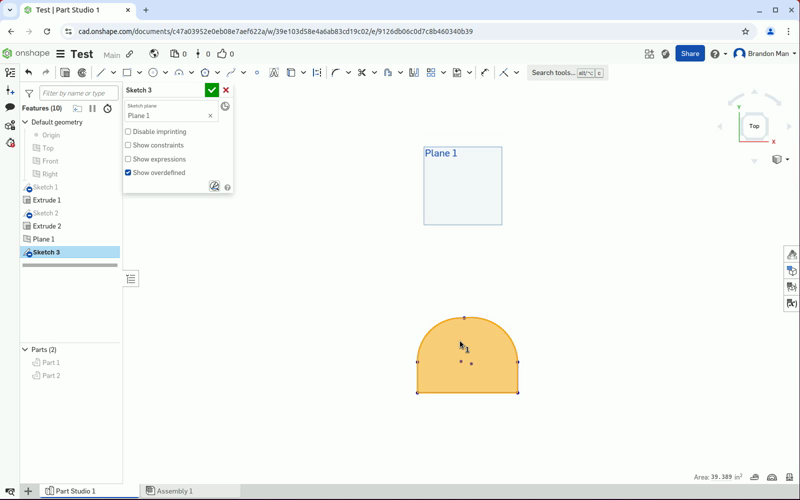
scroll(-6)
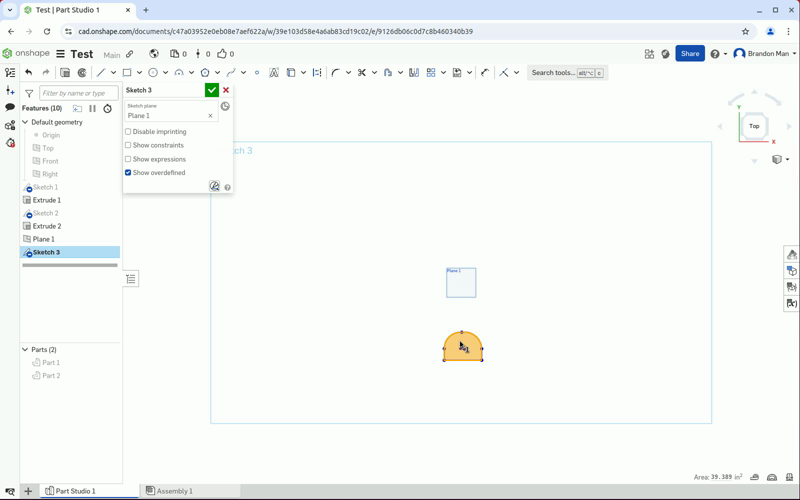
mouse_move(73, 352)
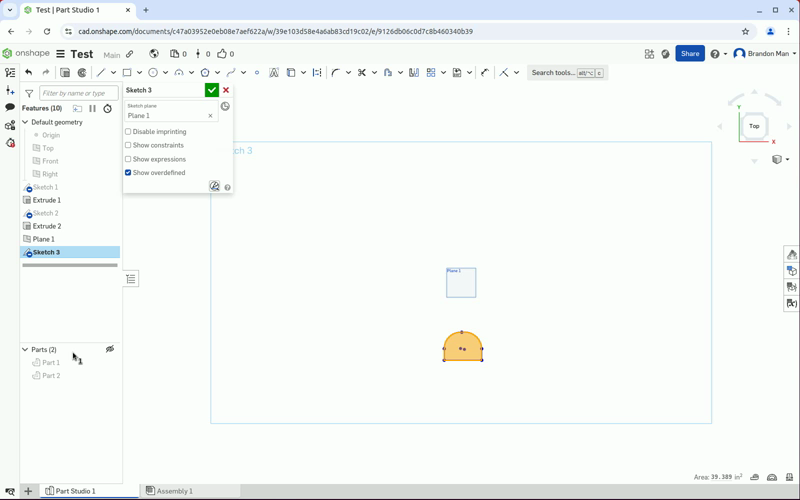
key(shift+y)
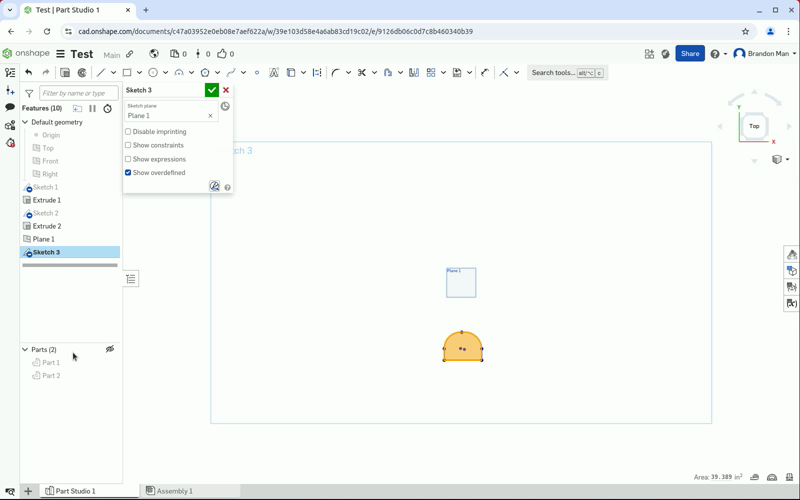
key(shift+e)
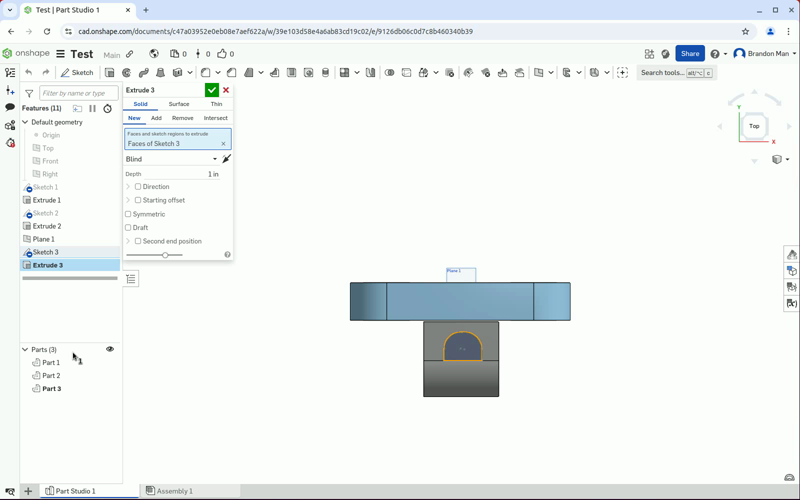
mouse_move(143, 106)
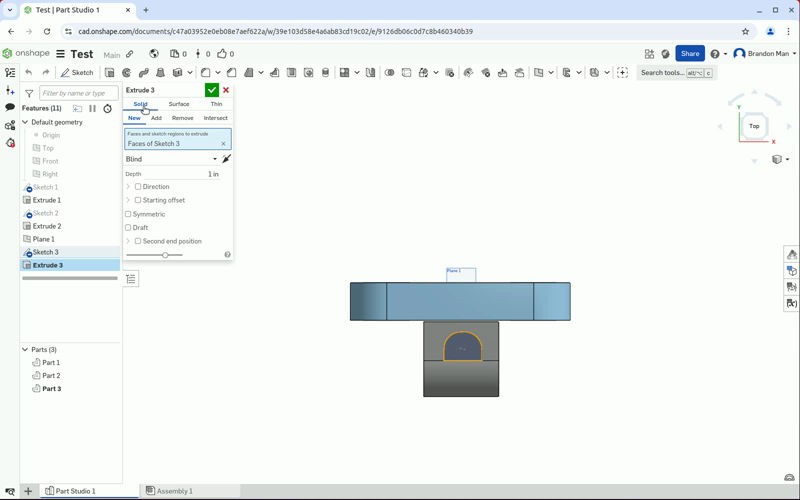
click(143, 106)
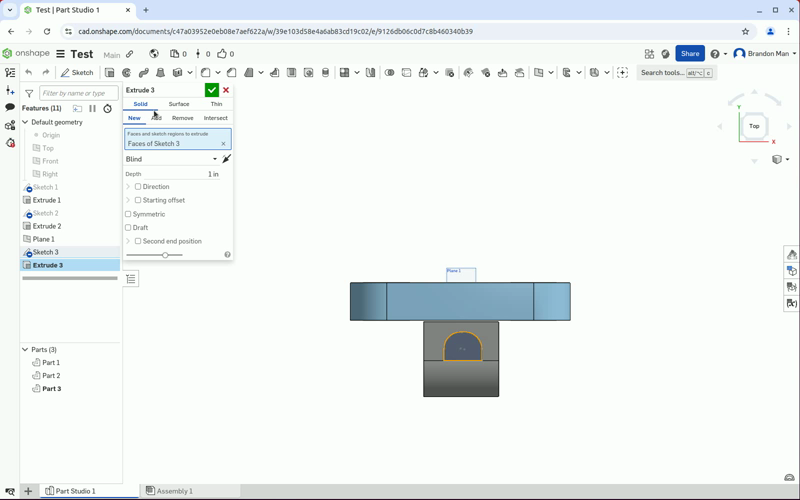
mouse_move(186, 120)
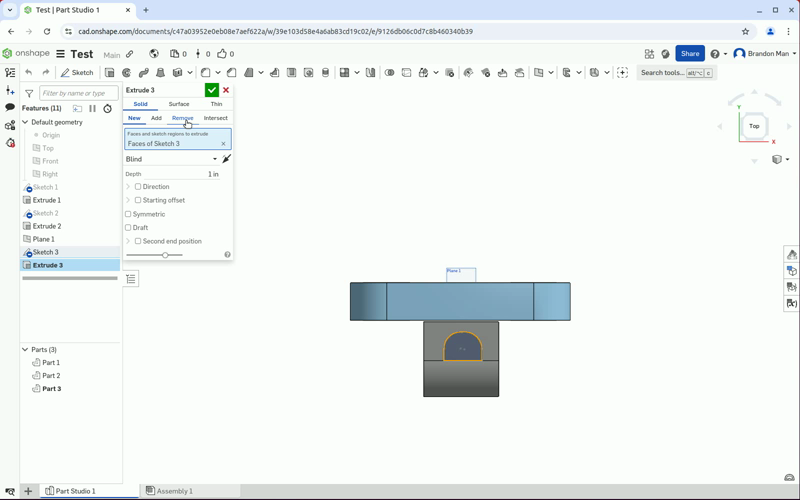
click(186, 120)
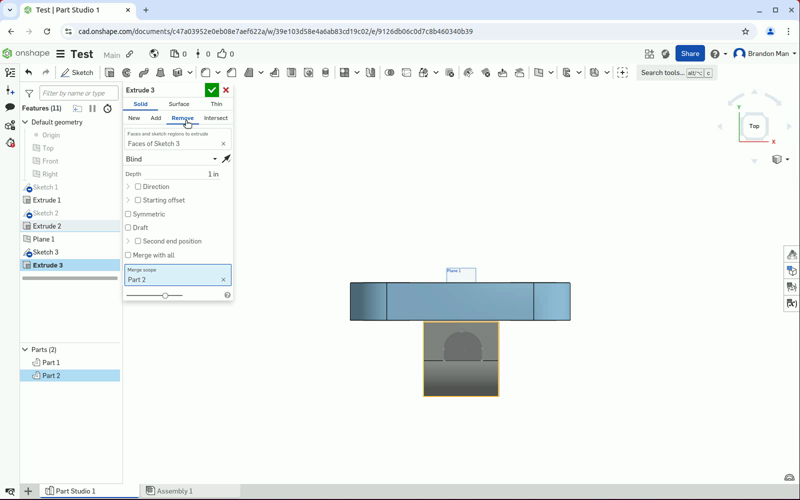
key(tab, 4)
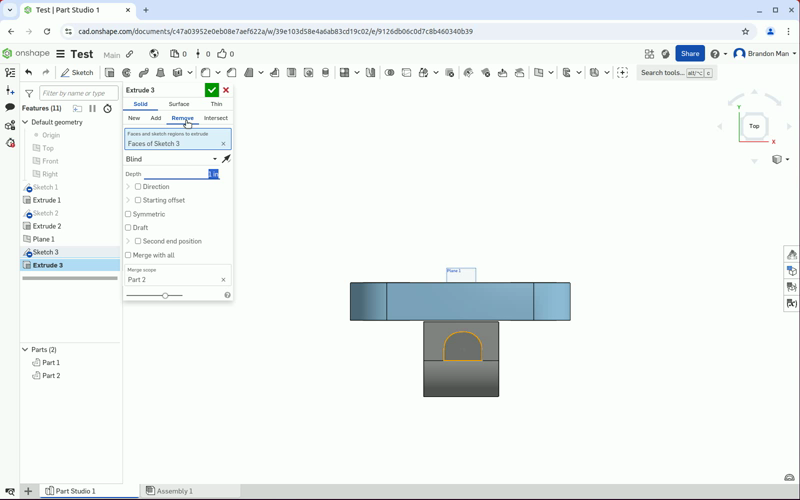
text(32.736)
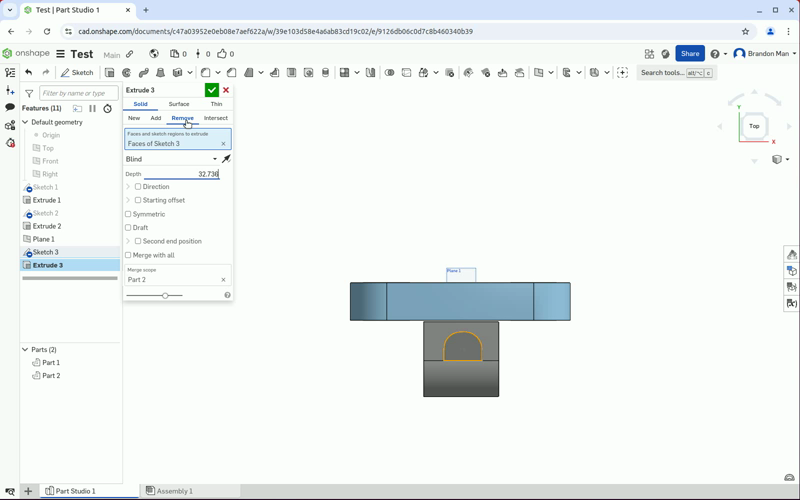
key(tab, 3)
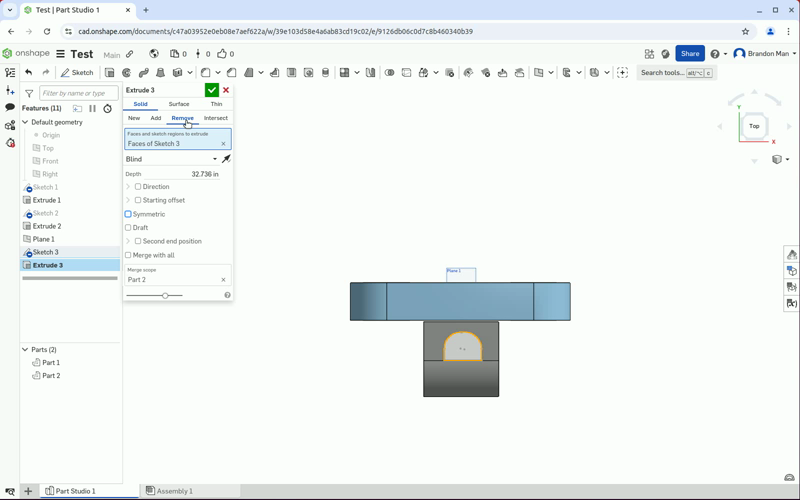
key(space)
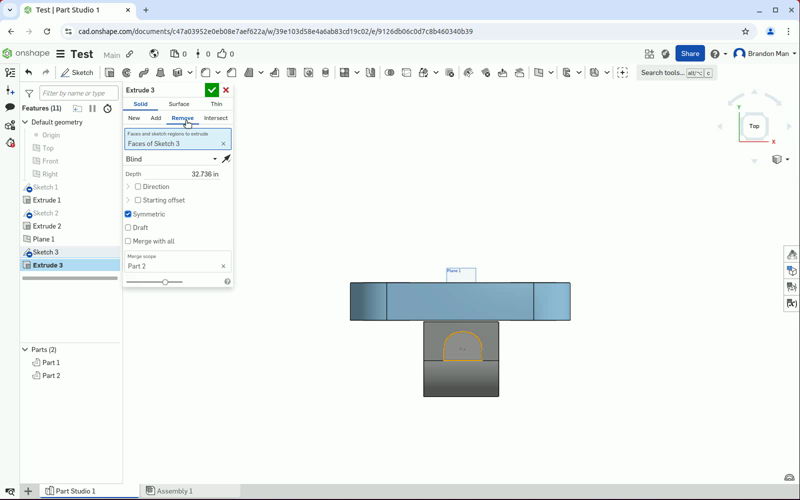
key(tab, 2)
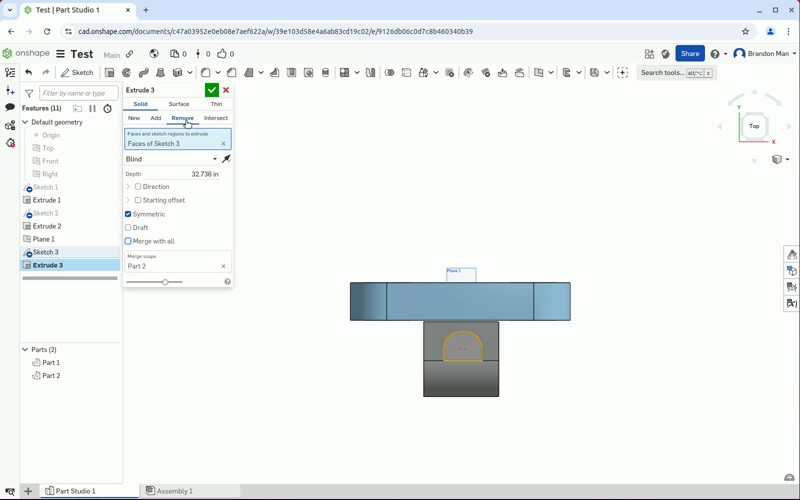
key(space)
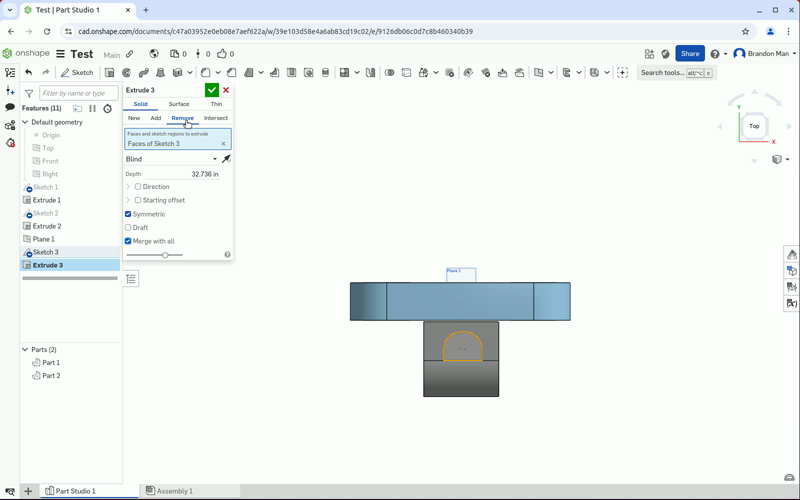
key(enter)
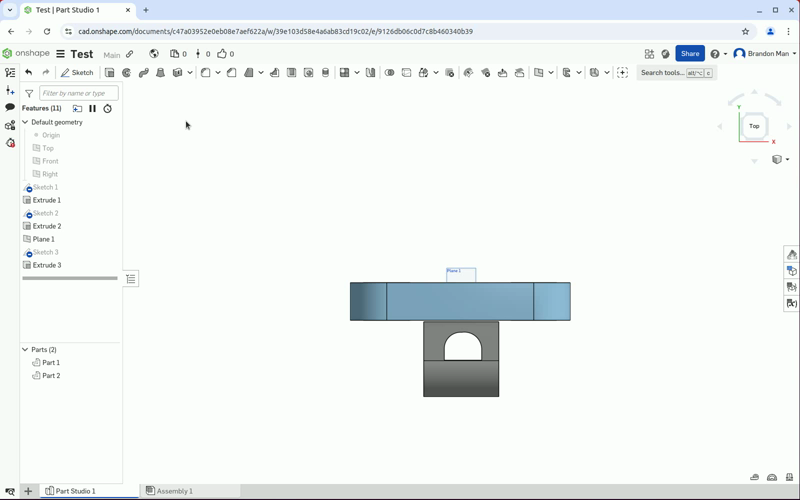
key(shift+h)
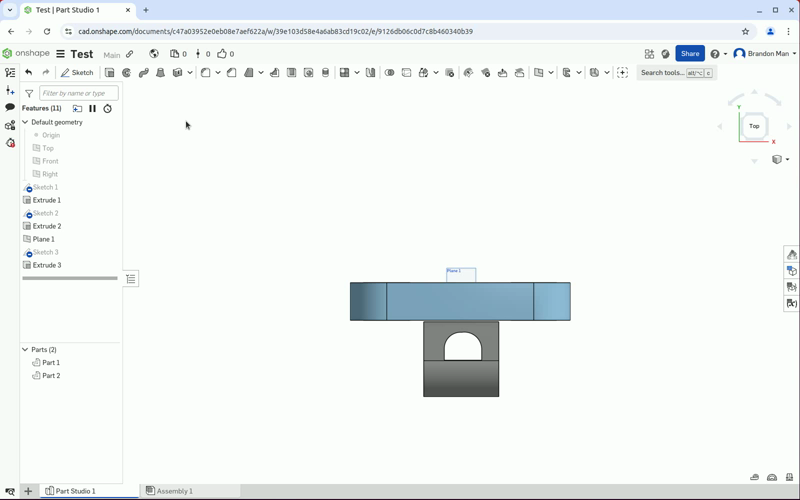
key(shift+h)
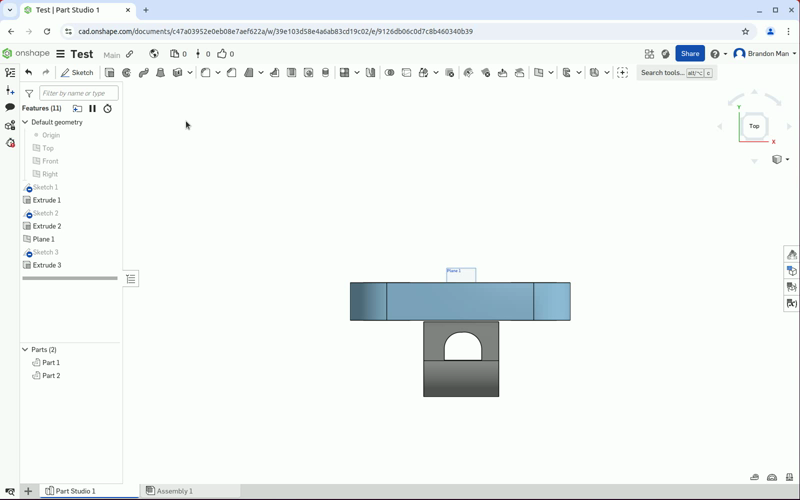
mouse_move(73, 189)
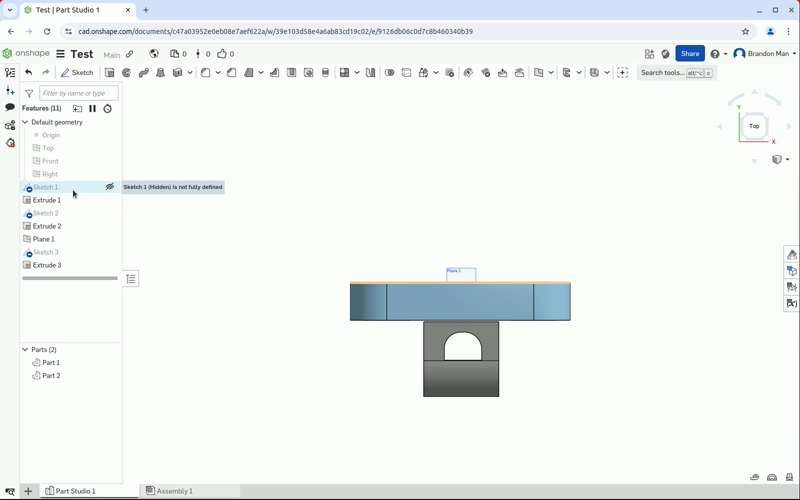
click(73, 189)
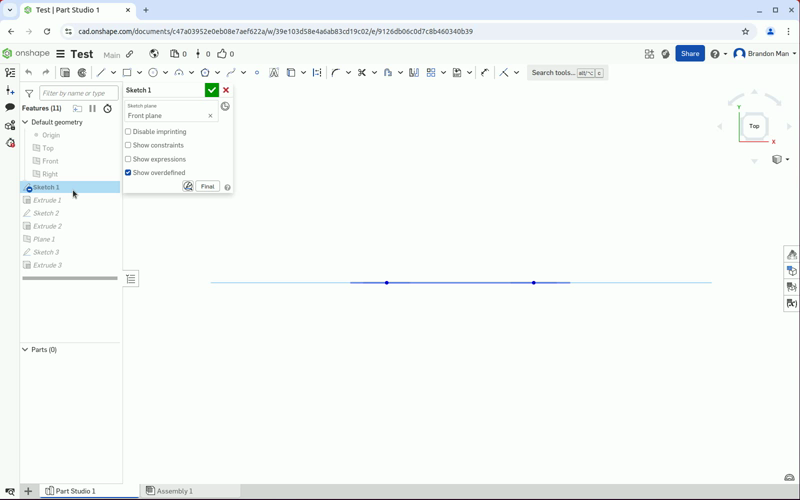
mouse_move(229, 92)
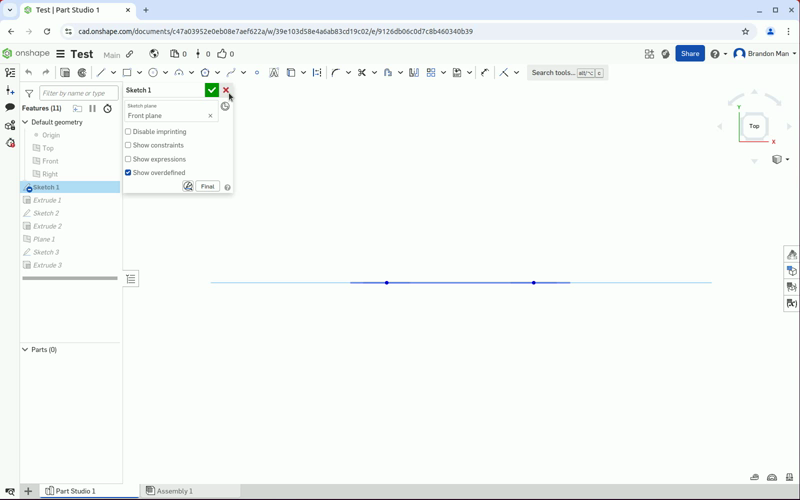
click(229, 92)
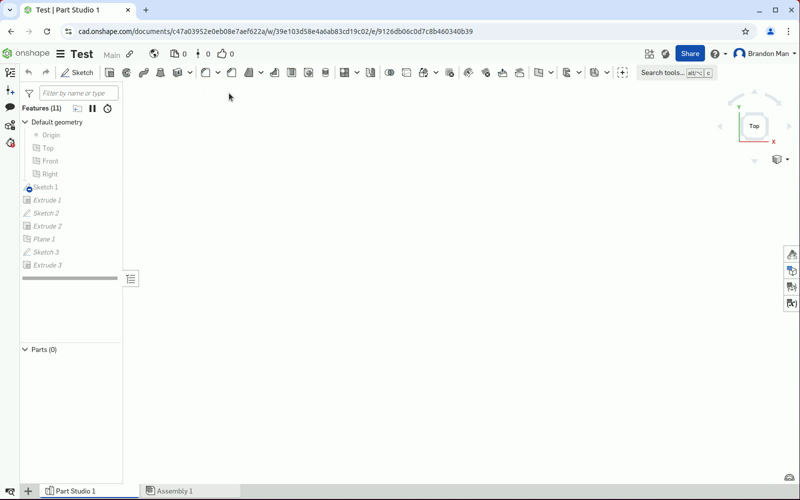
key(shift+s)
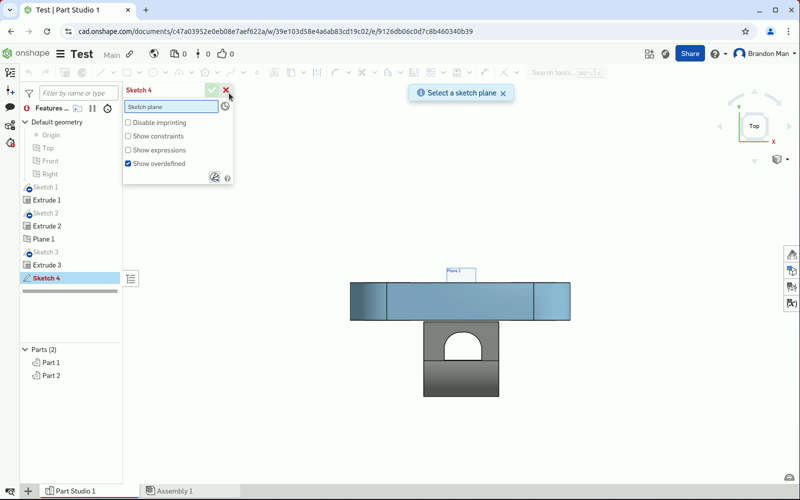
mouse_move(73, 241)
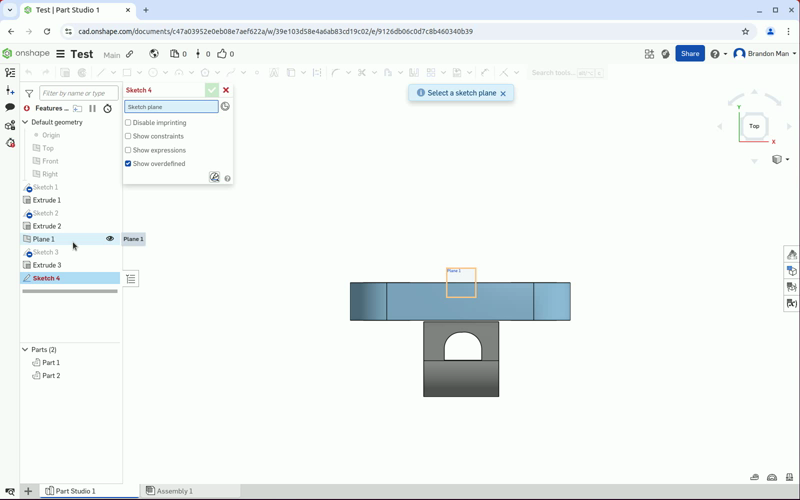
click(73, 241)
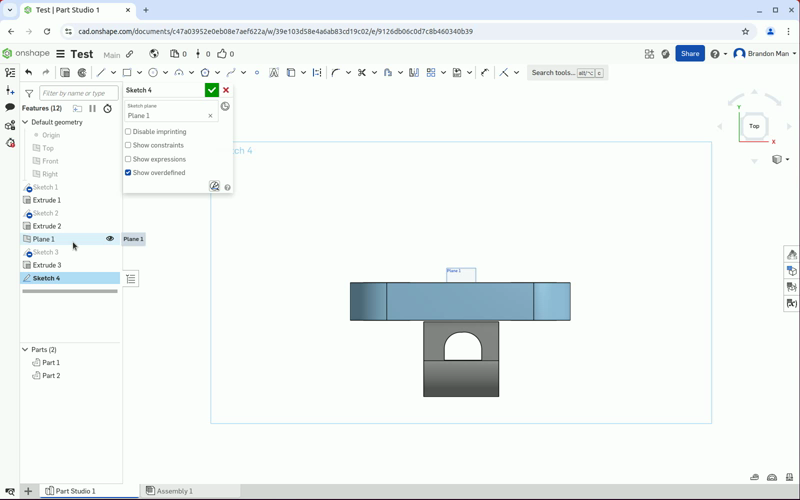
mouse_move(73, 352)
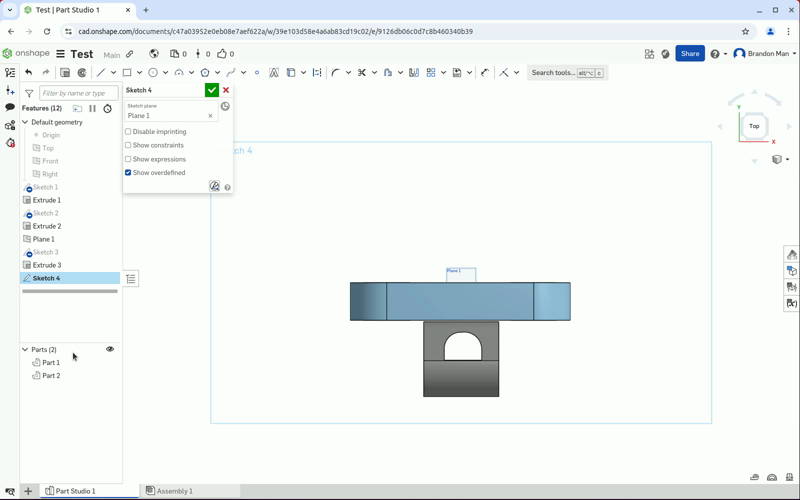
key(y)
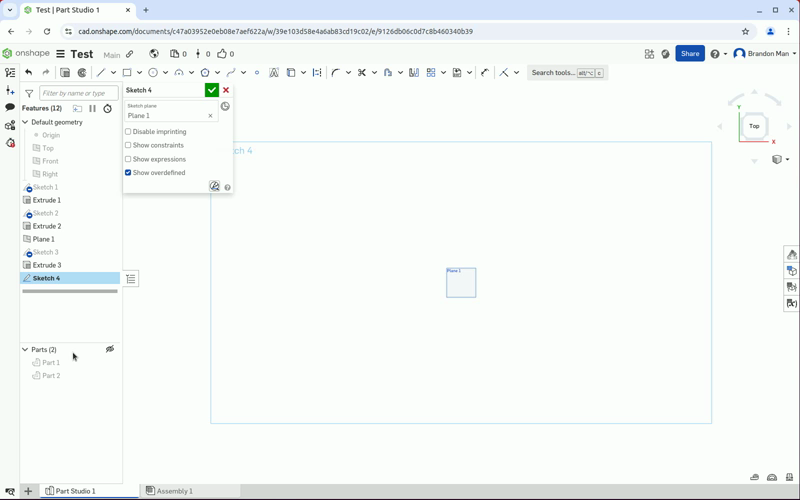
key(l)
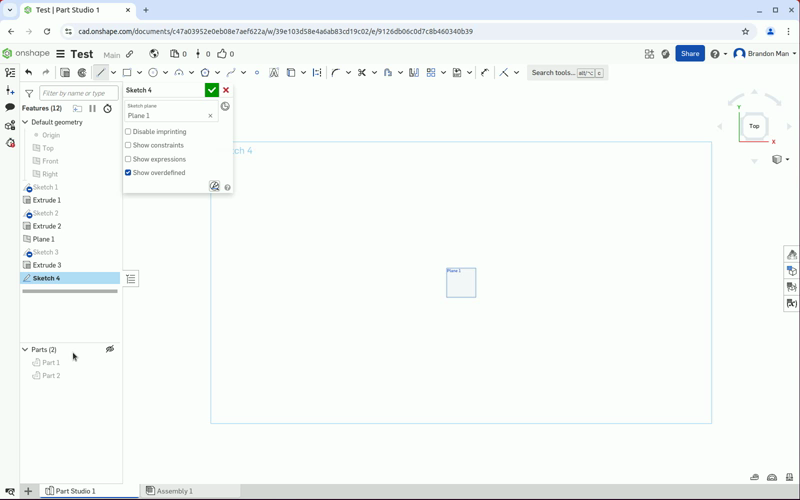
key_down(shift)
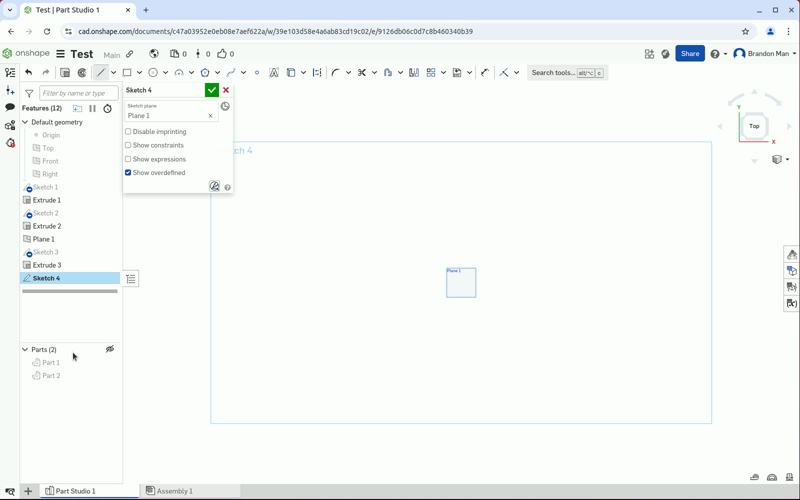
mouse_move(444, 396)
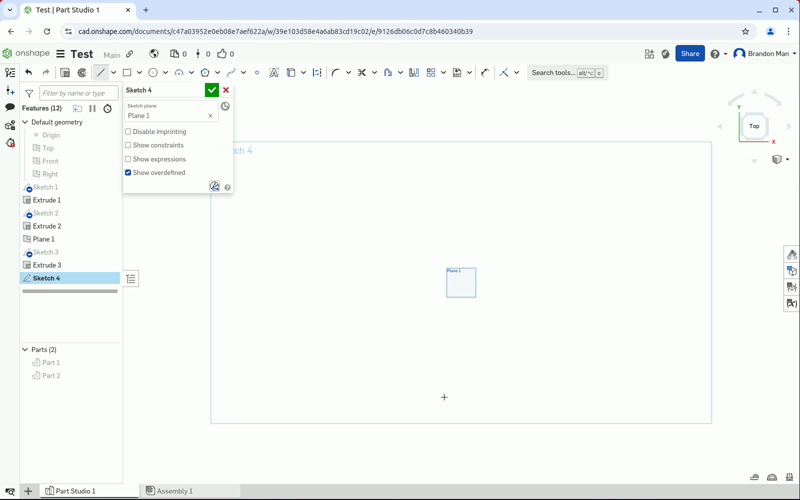
click(444, 396)
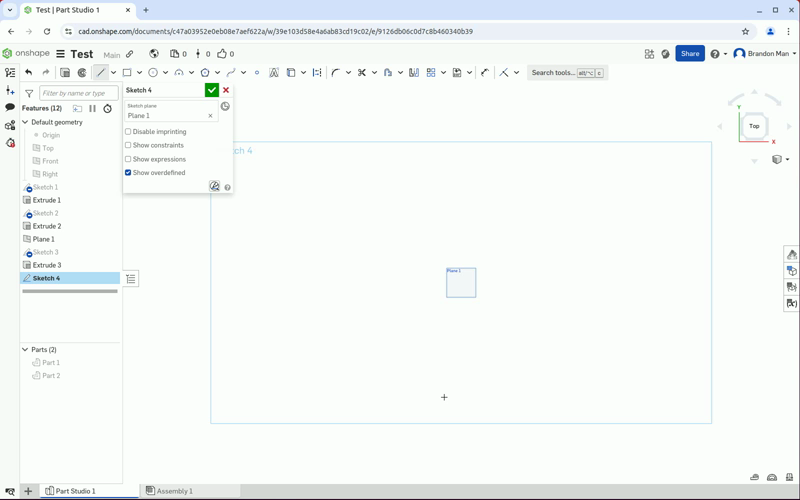
key_up(shift)
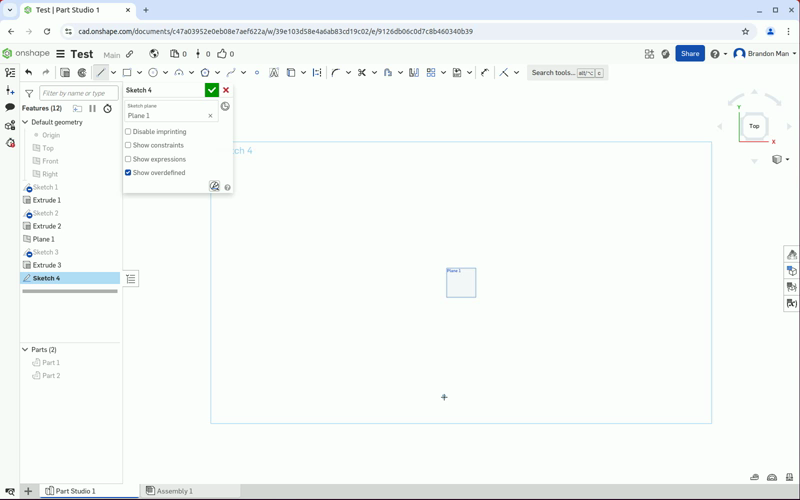
key_down(shift)
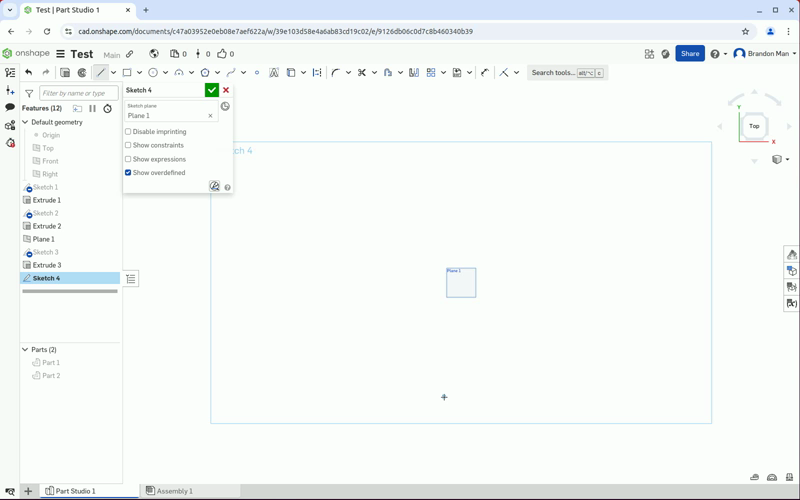
mouse_move(474, 396)
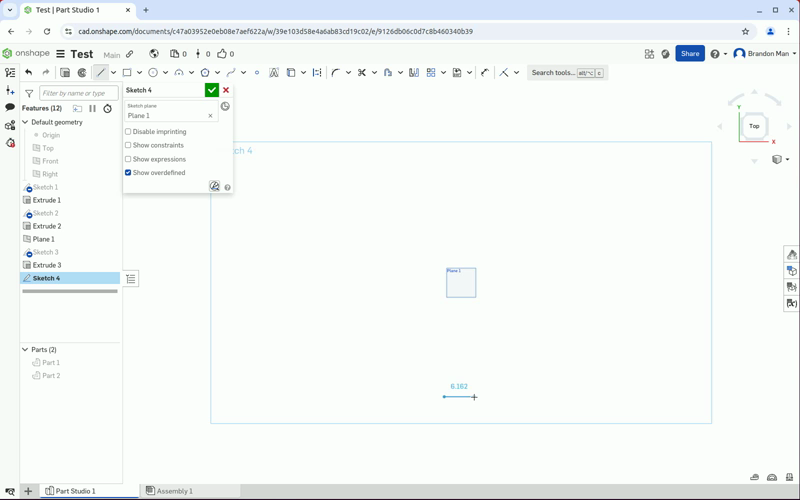
mouse_move(481, 395)
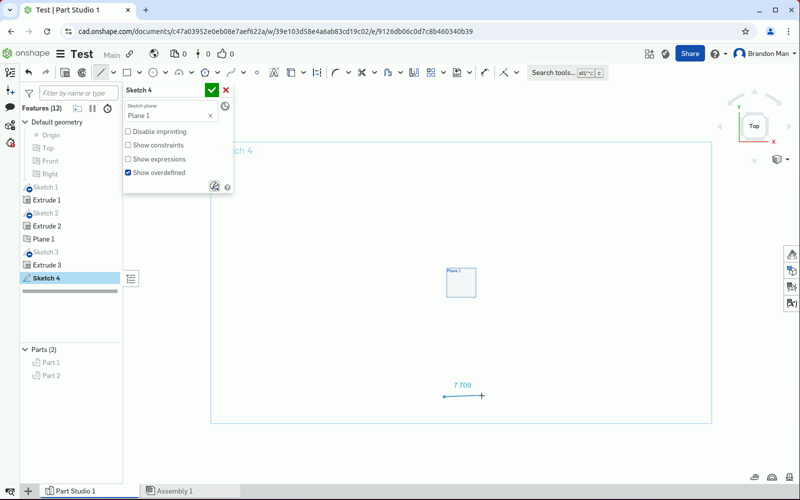
click(481, 395)
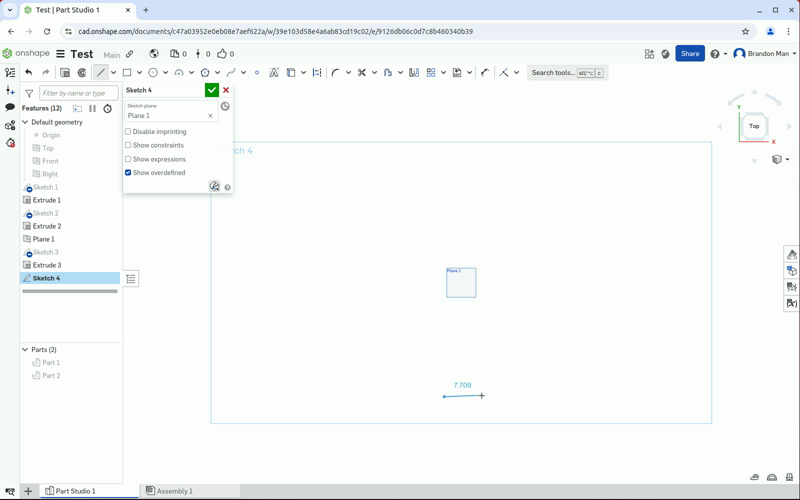
key_up(shift)
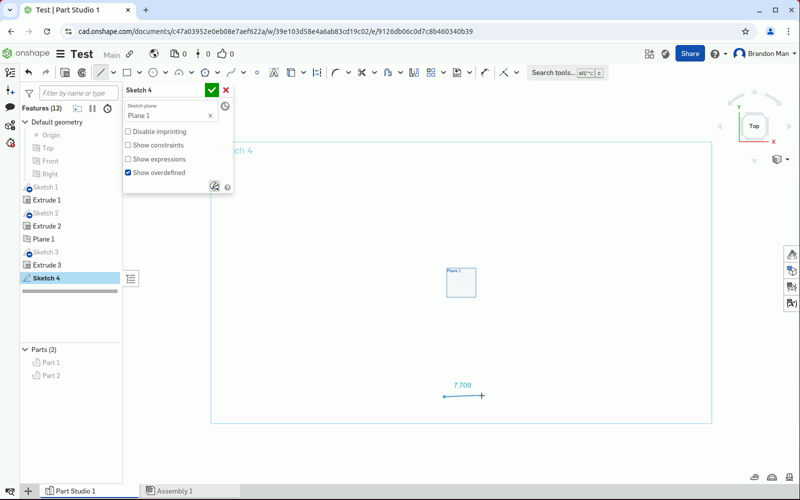
key_down(shift)
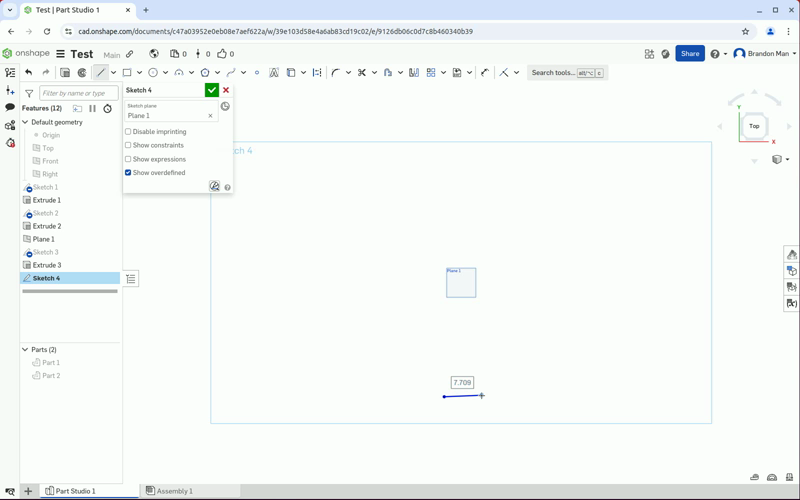
mouse_move(511, 395)
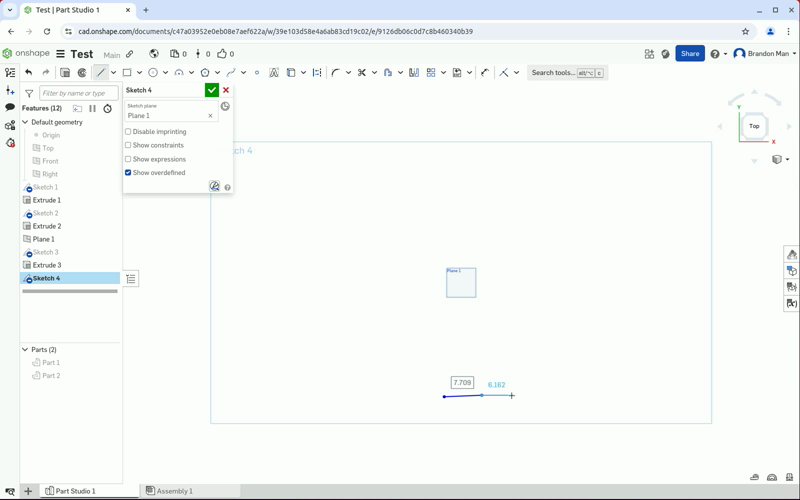
mouse_move(481, 358)
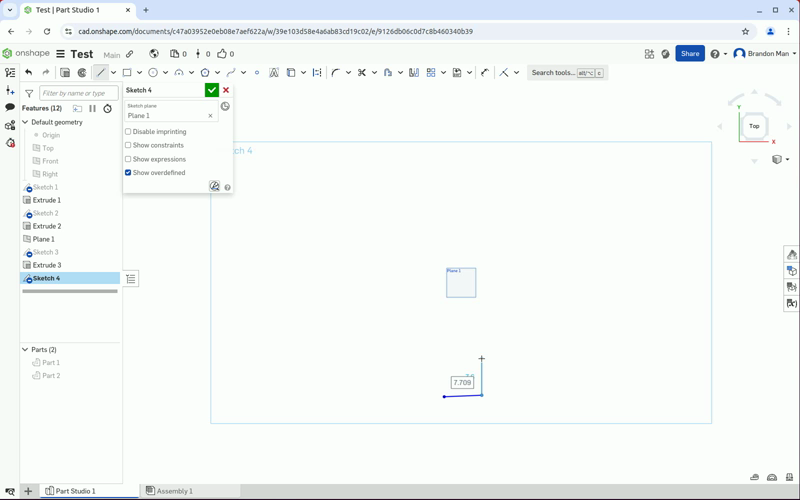
click(481, 358)
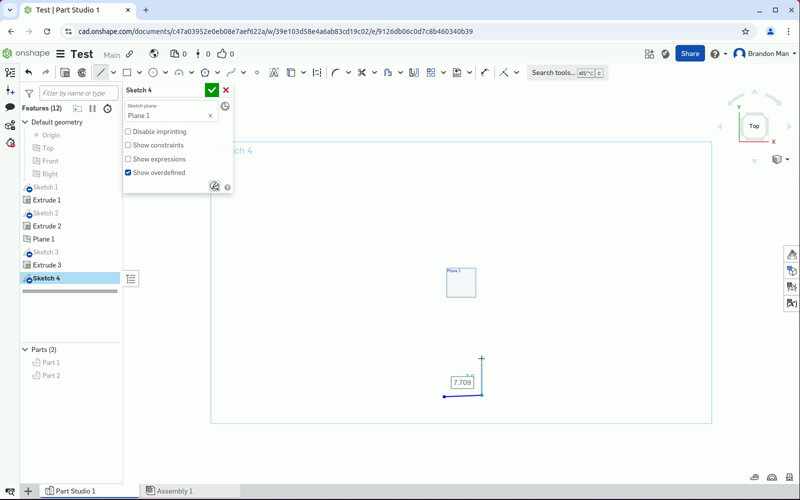
key_up(shift)
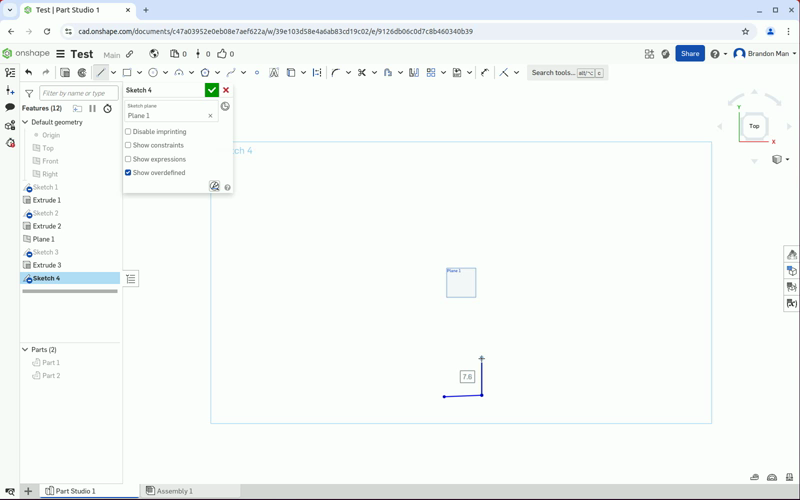
key_down(shift)
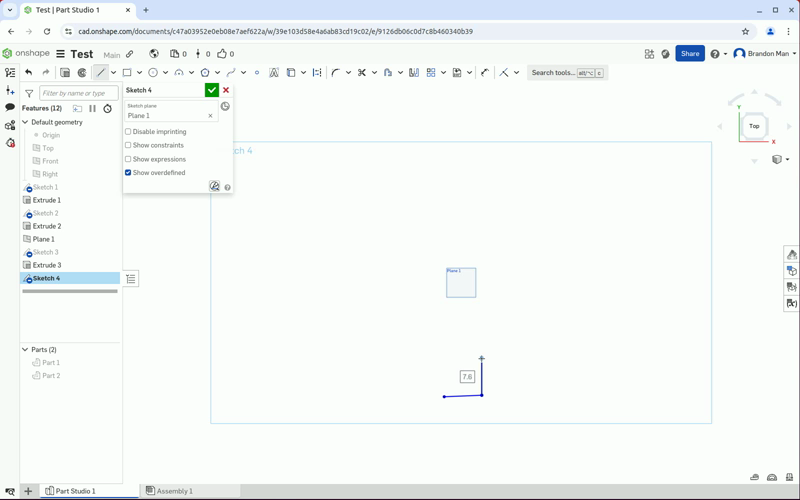
mouse_move(511, 358)
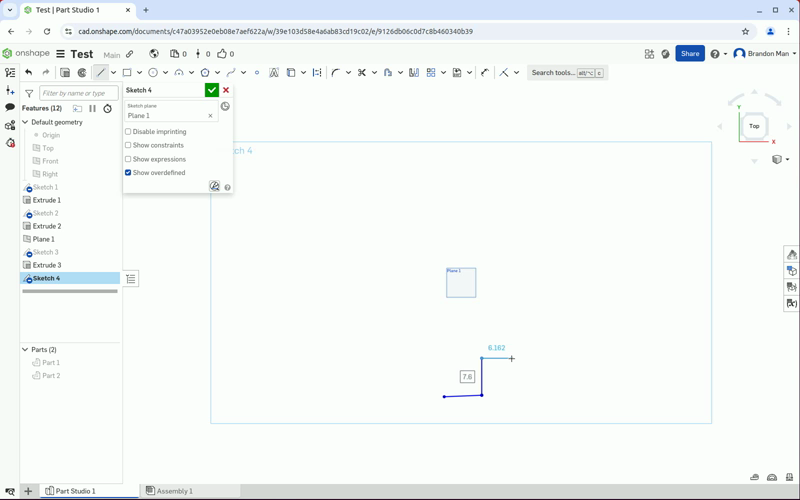
mouse_move(444, 358)
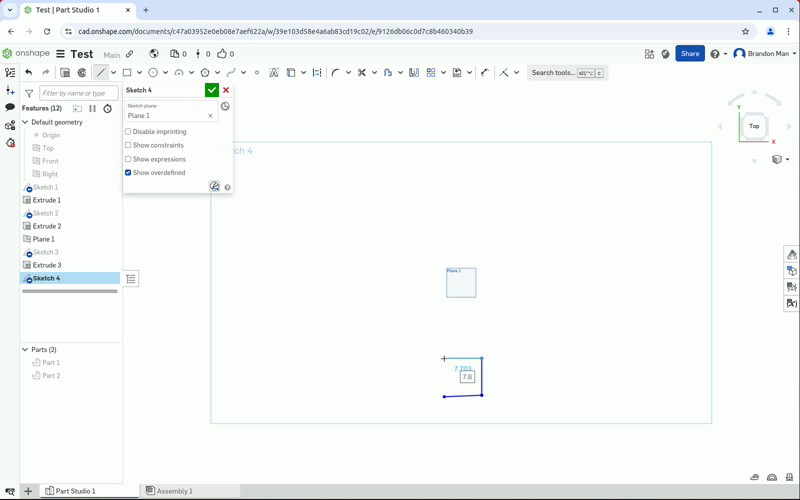
click(444, 358)
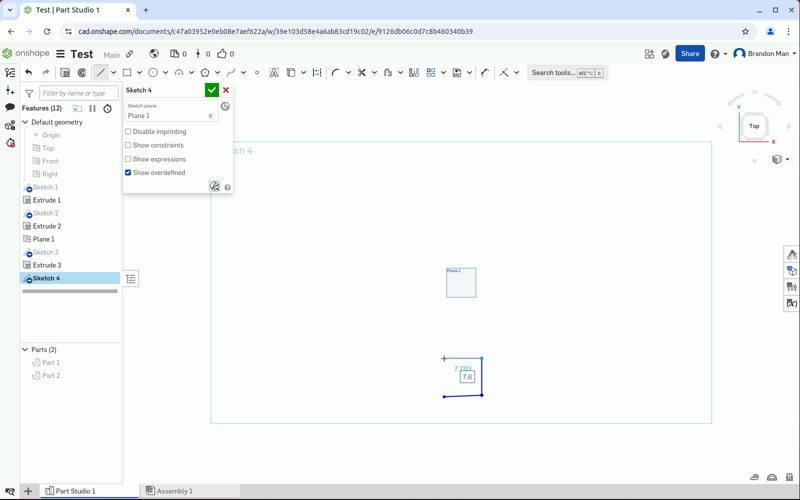
key_up(shift)
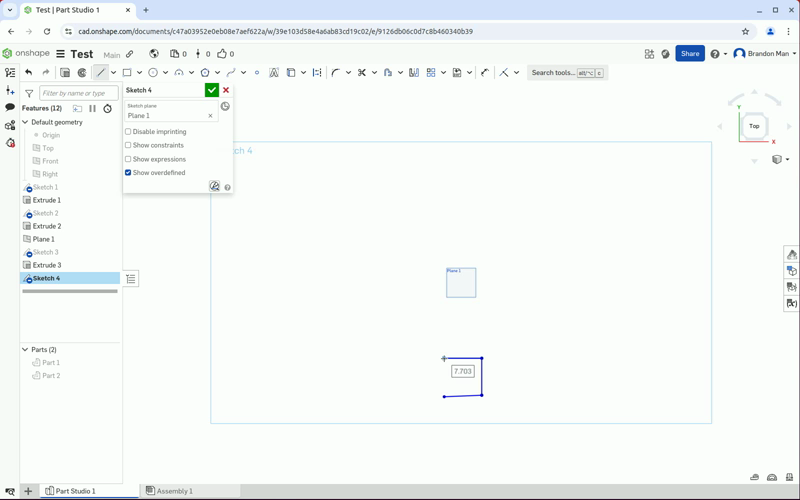
mouse_move(474, 358)
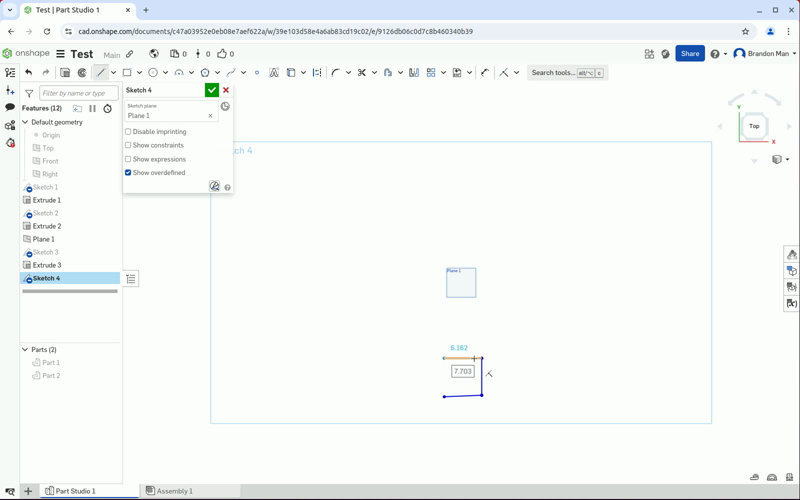
key_down(shift)
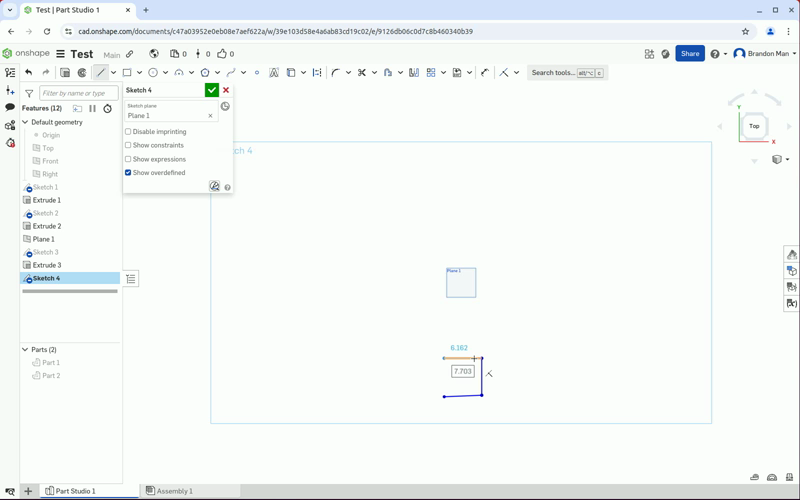
mouse_move(444, 396)
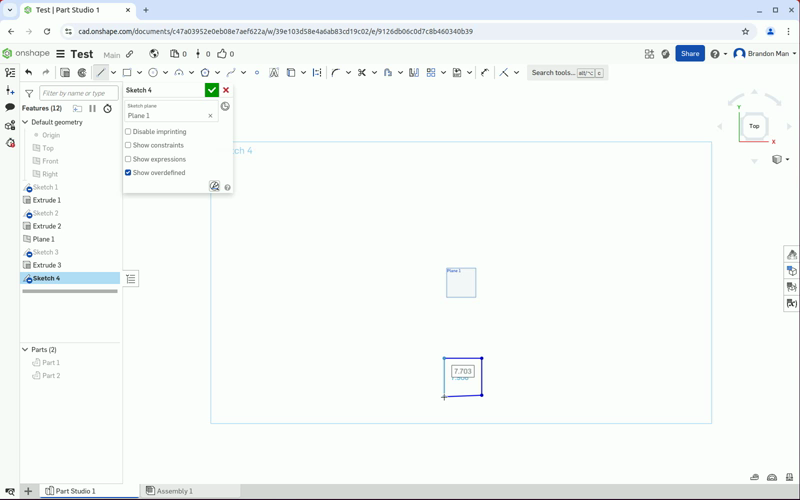
key_up(shift)
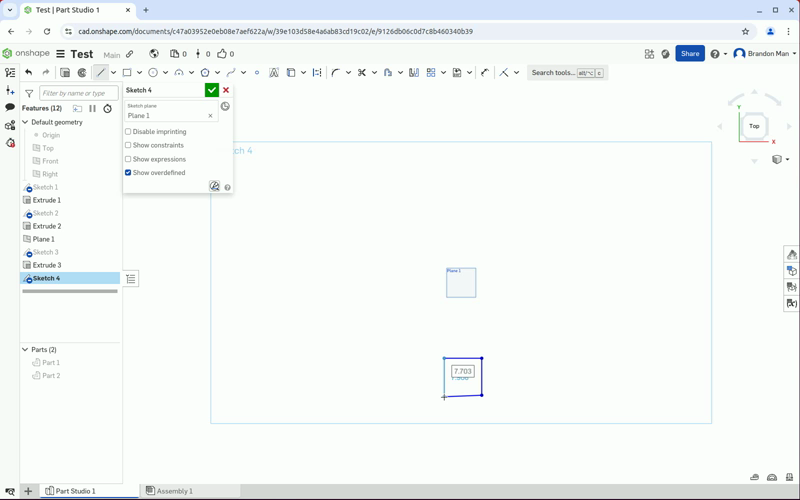
click(444, 396)
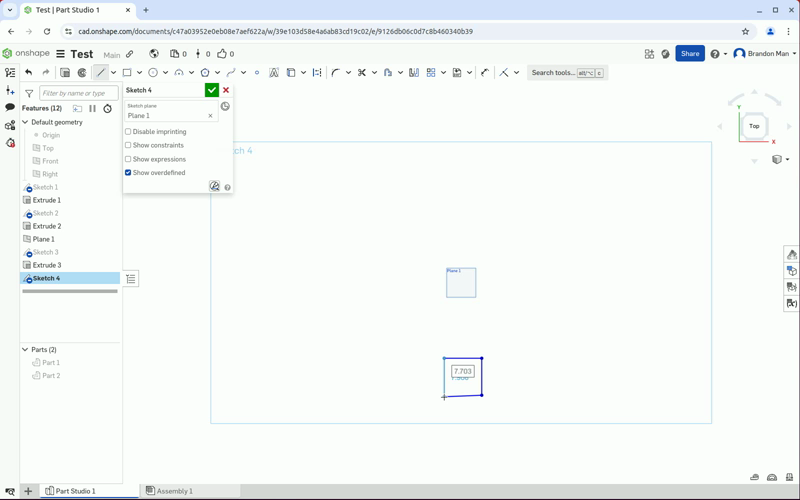
key(esc)
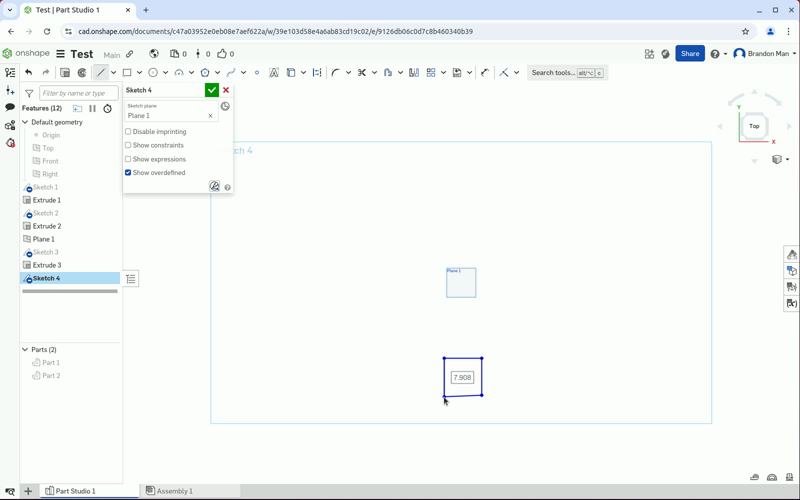
mouse_move(471, 385)
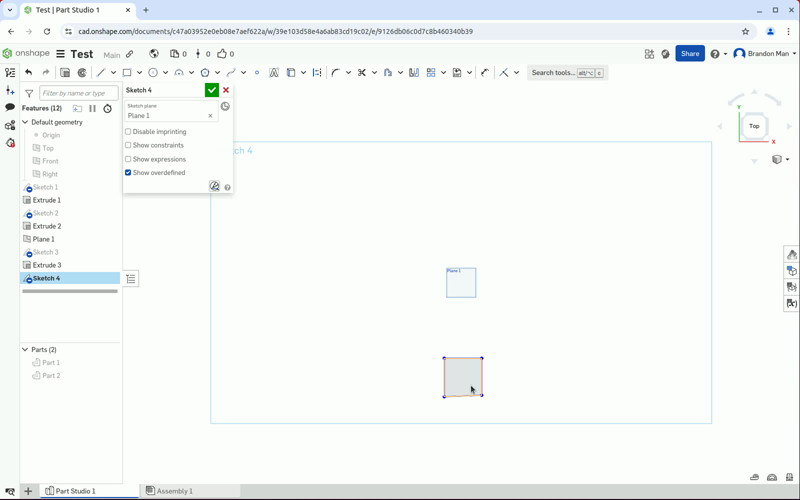
scroll(6)
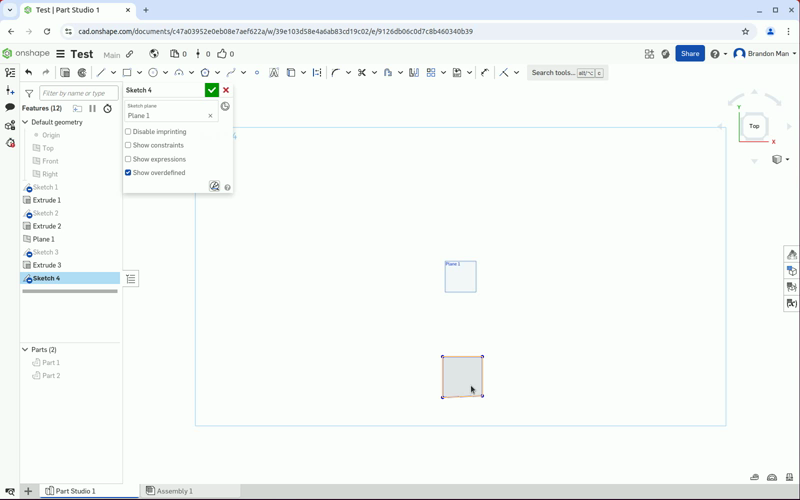
scroll(6)
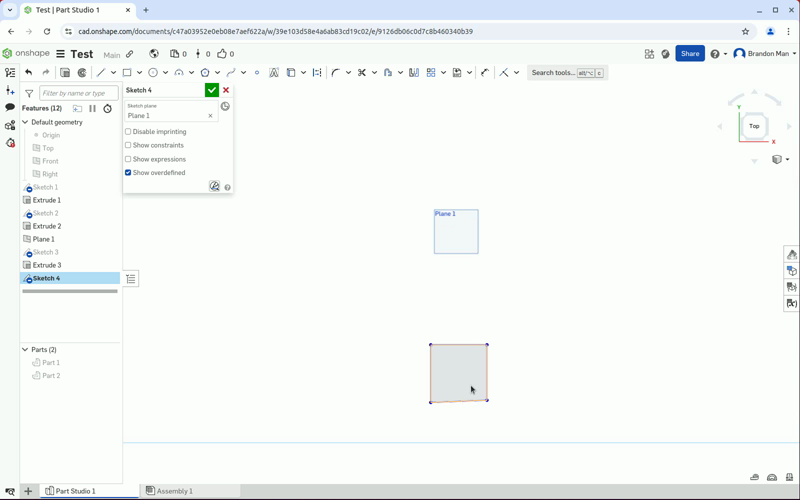
scroll(6)
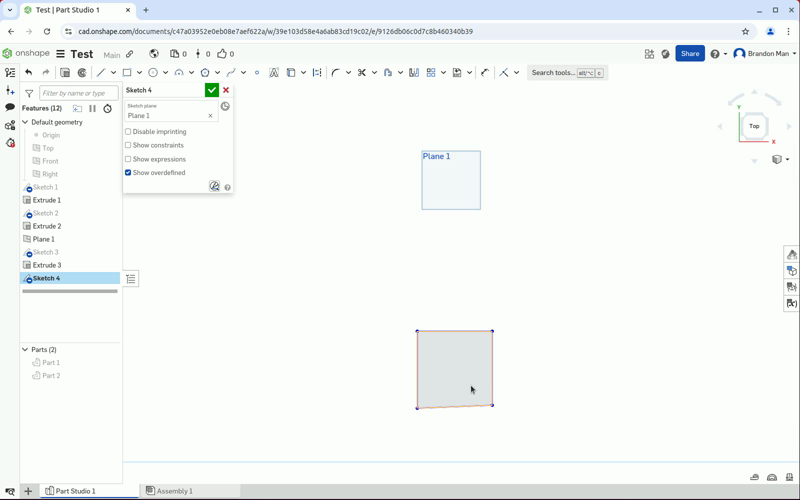
scroll(6)
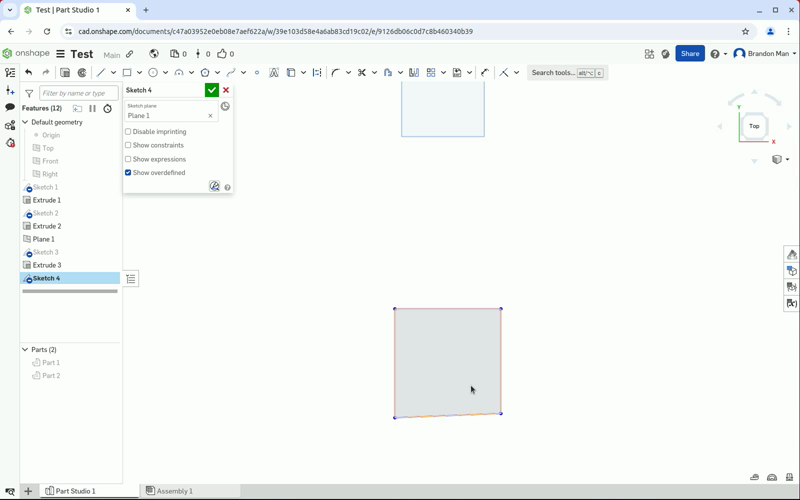
scroll(6)
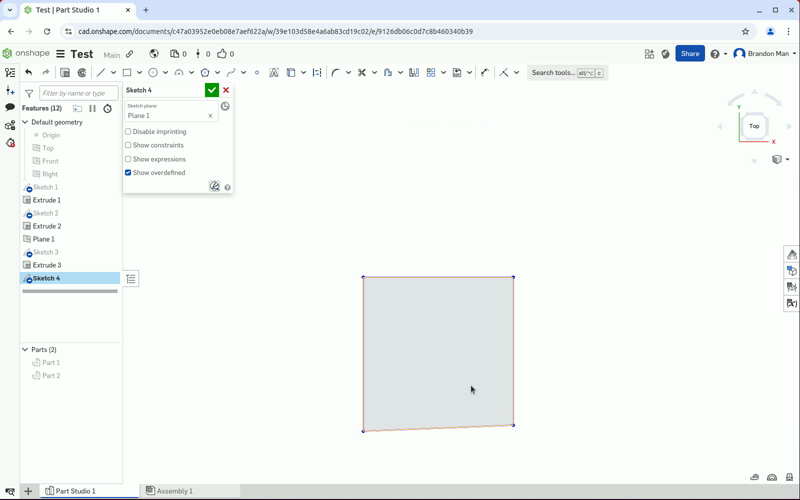
scroll(6)
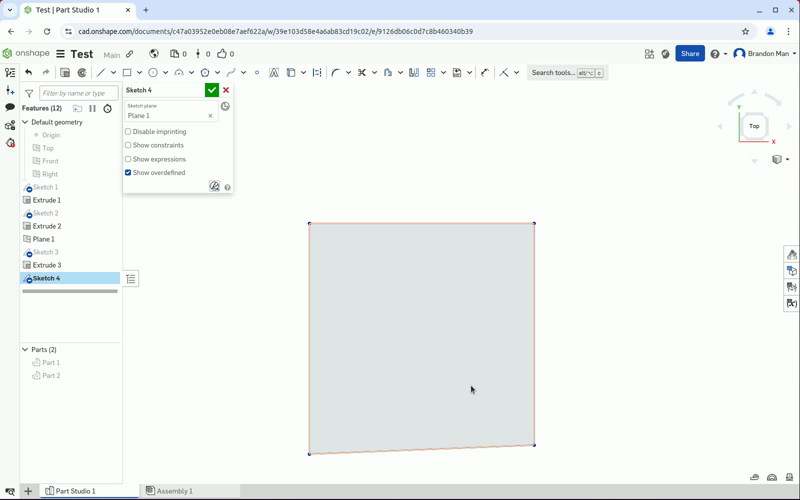
scroll(6)
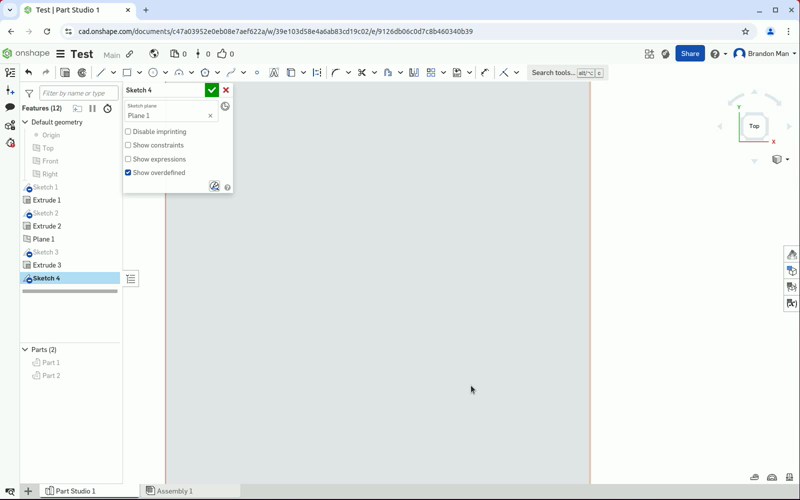
click(471, 385)
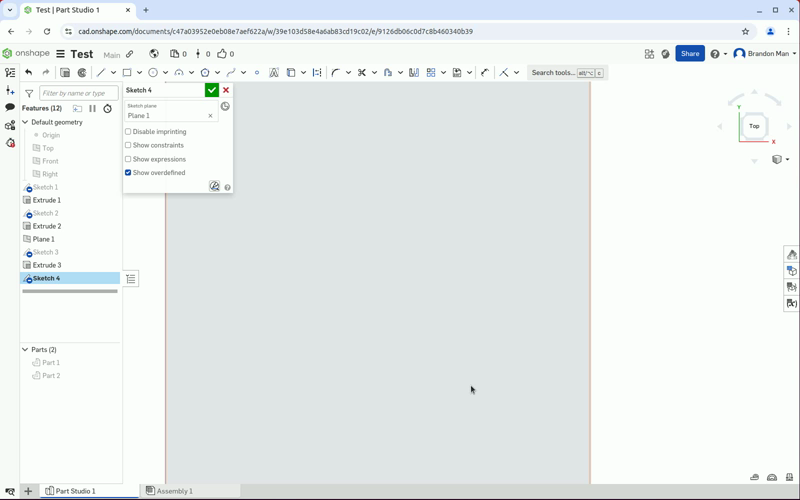
scroll(-6)
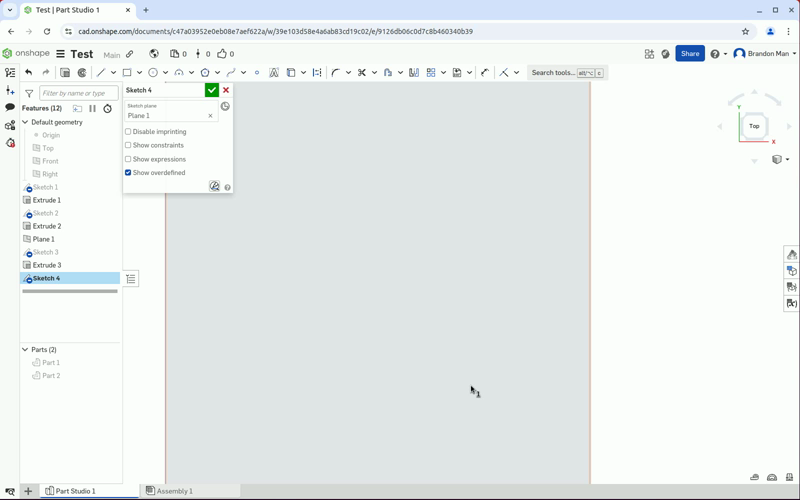
scroll(-6)
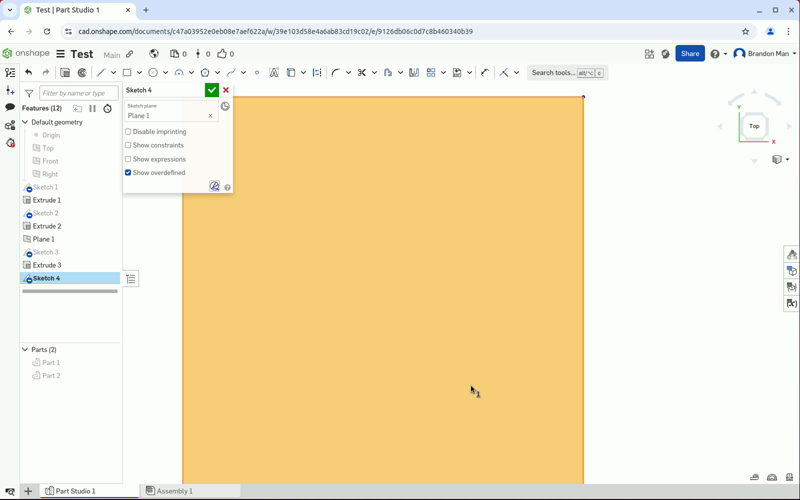
scroll(-6)
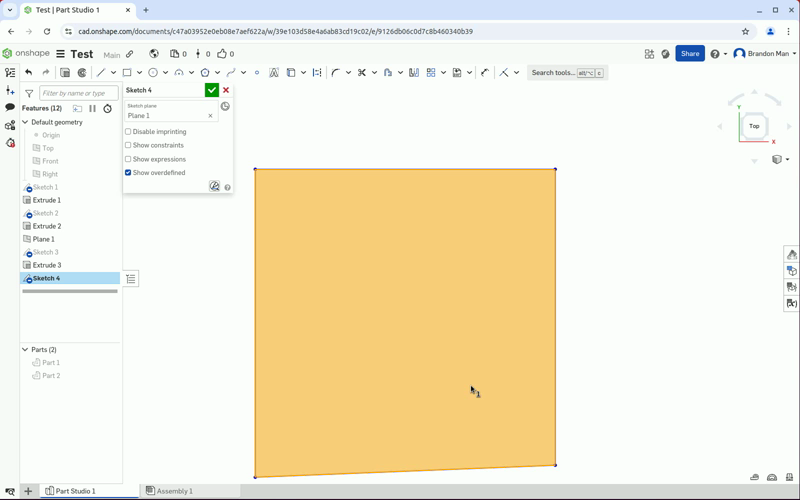
scroll(-6)
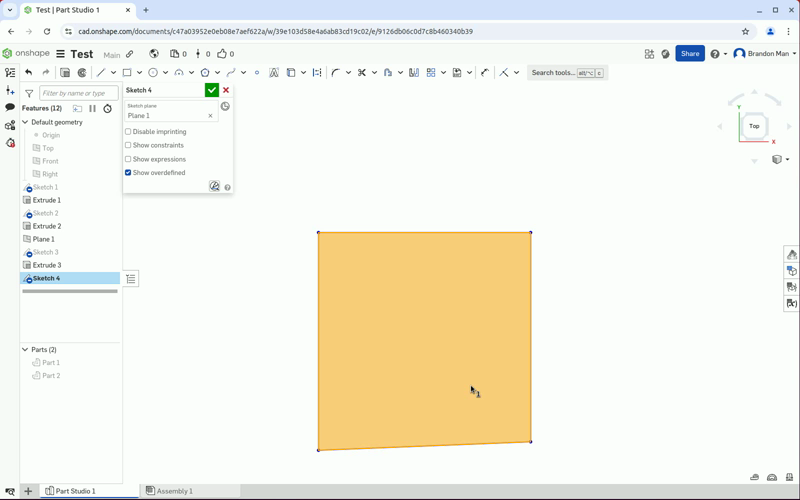
scroll(-6)
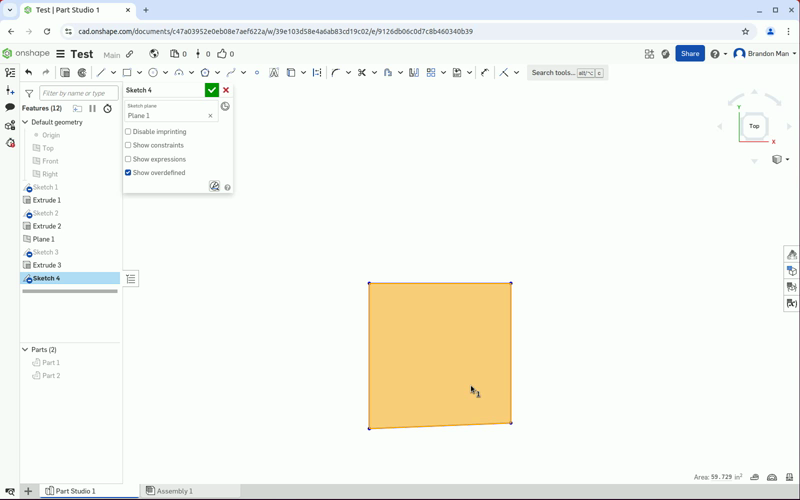
scroll(-6)
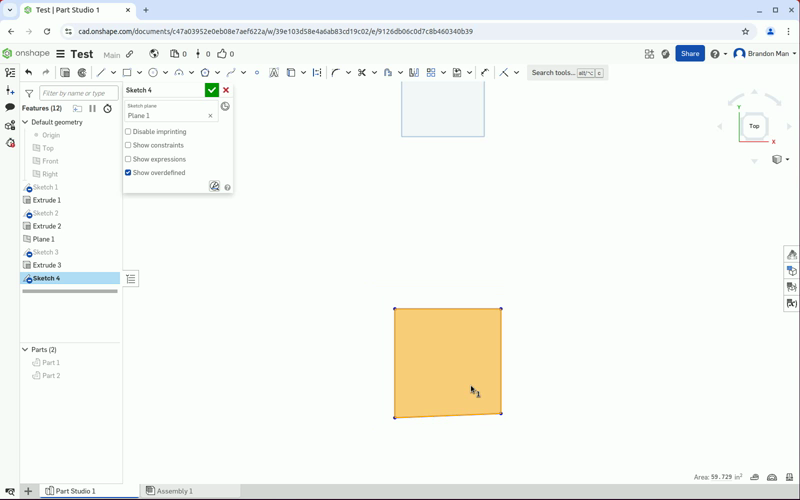
scroll(-6)
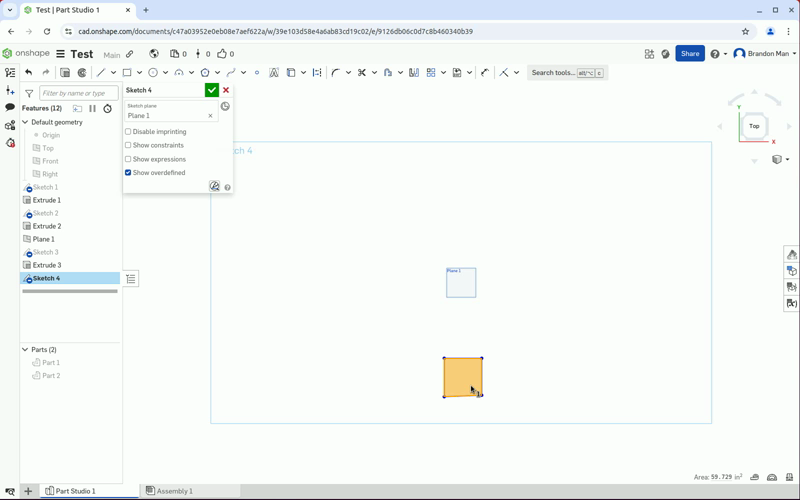
mouse_move(73, 352)
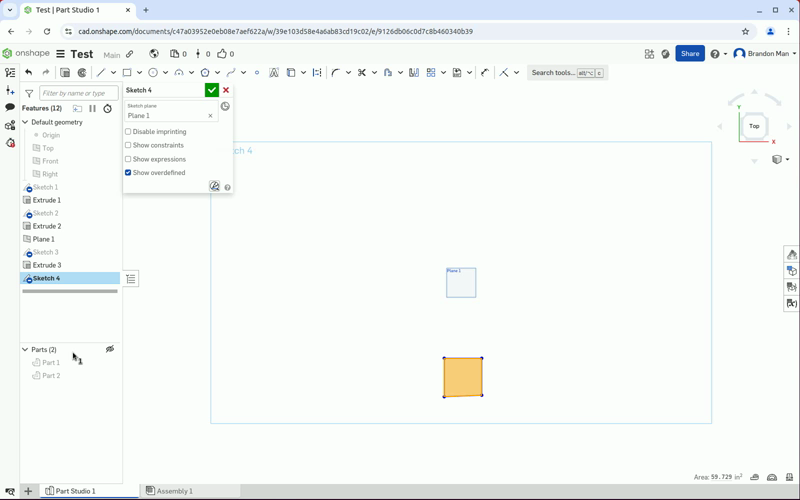
key(shift+y)
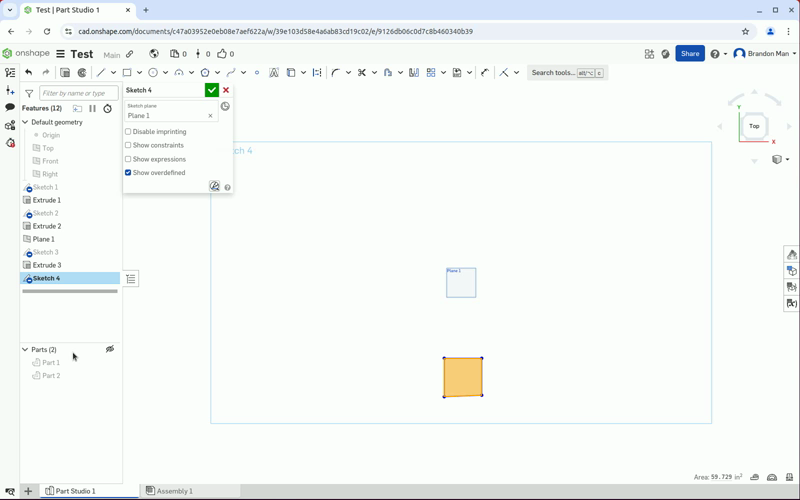
key(shift+e)
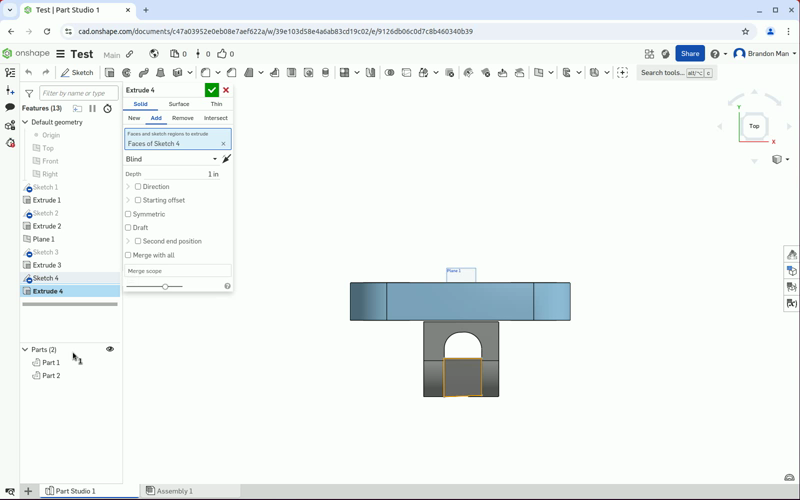
mouse_move(143, 106)
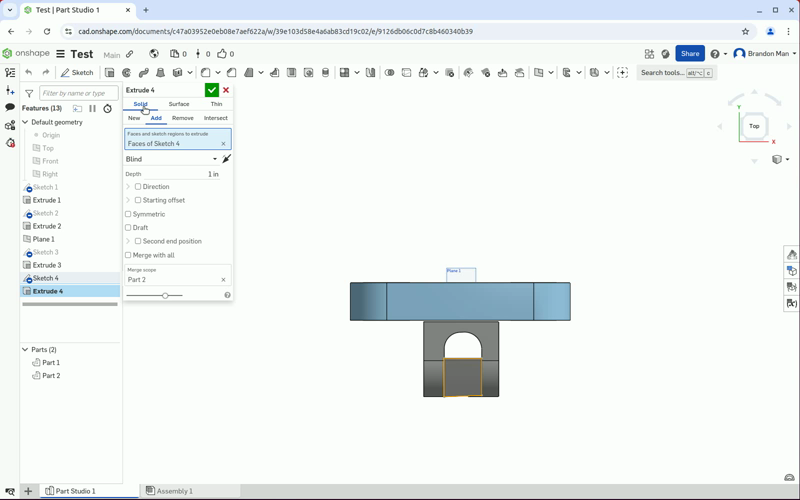
click(143, 106)
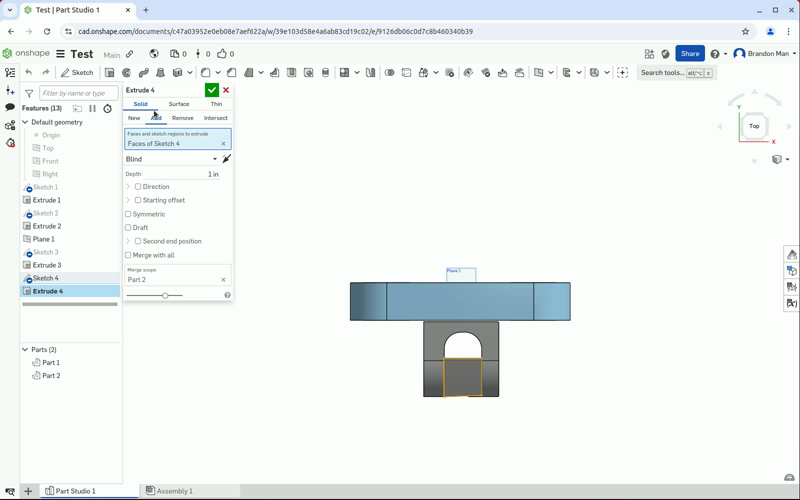
mouse_move(186, 120)
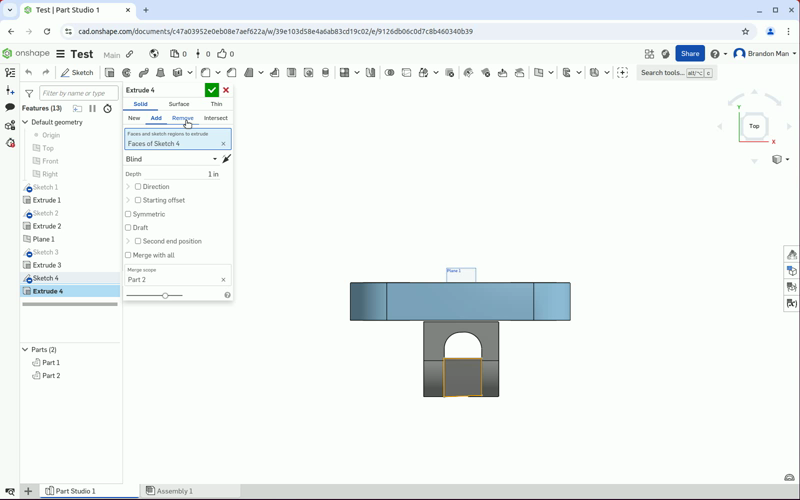
click(186, 120)
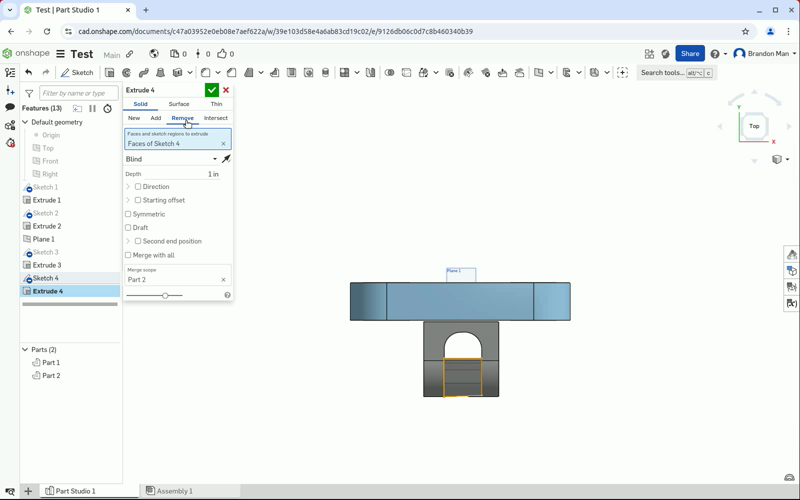
key(tab, 4)
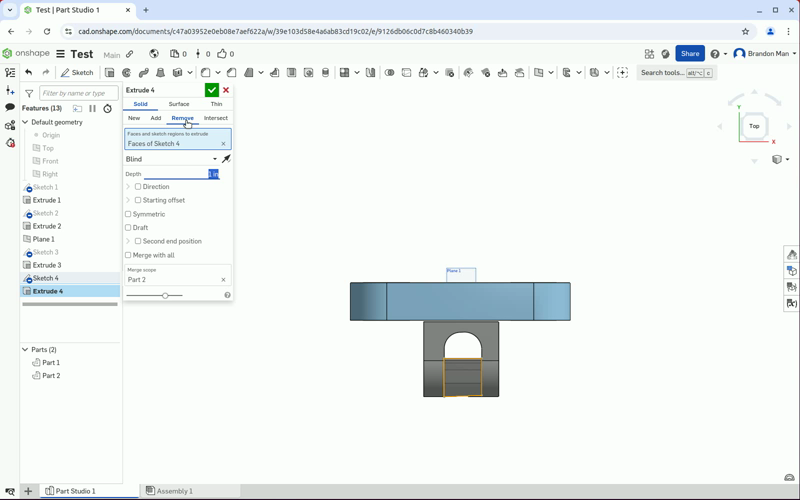
text(32.736)
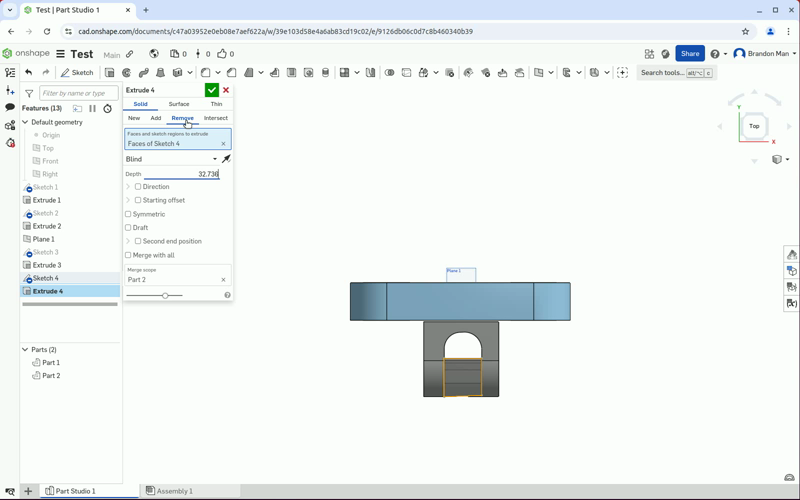
key(tab, 3)
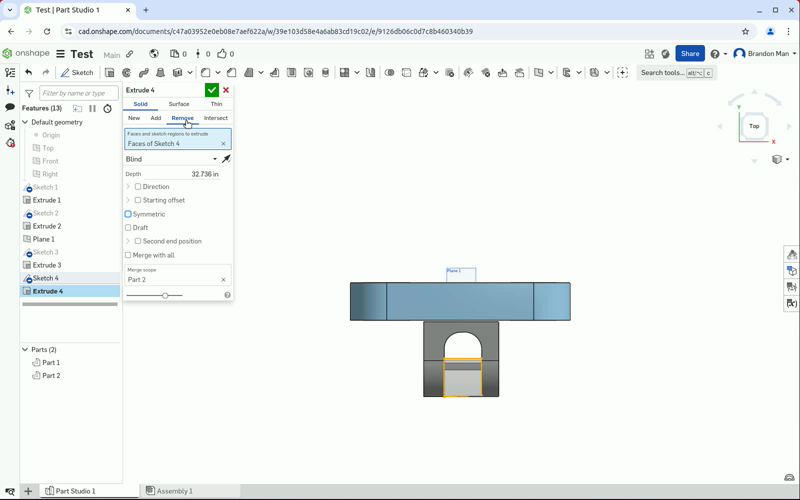
key(space)
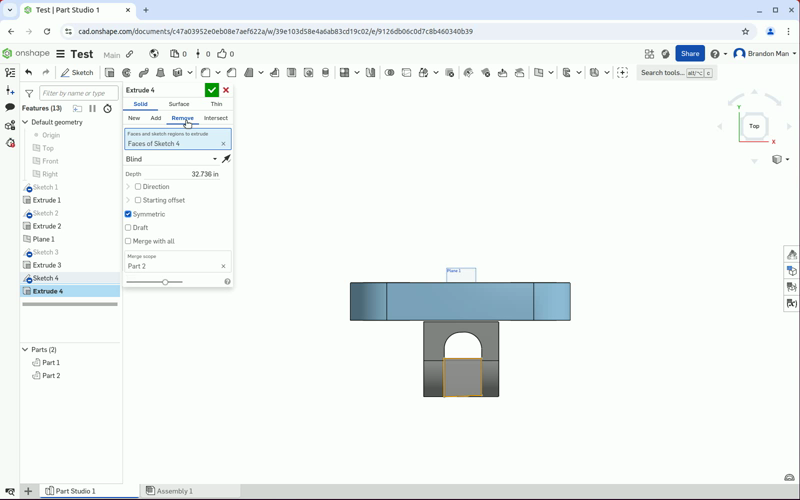
key(tab, 2)
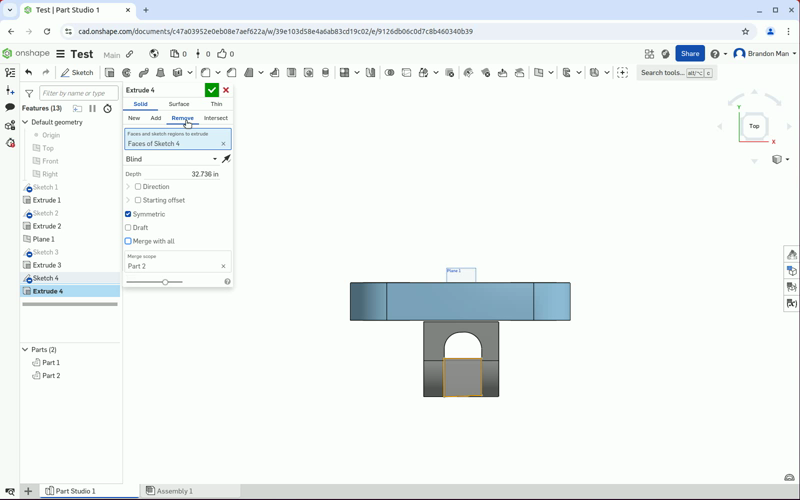
key(space)
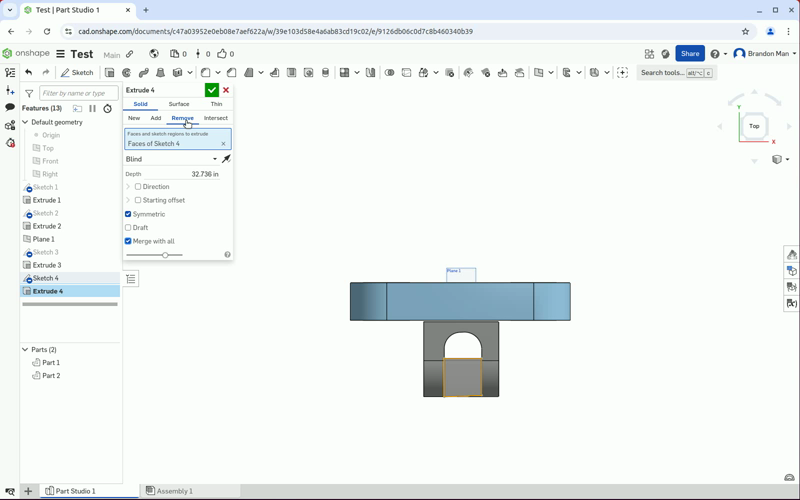
key(enter)
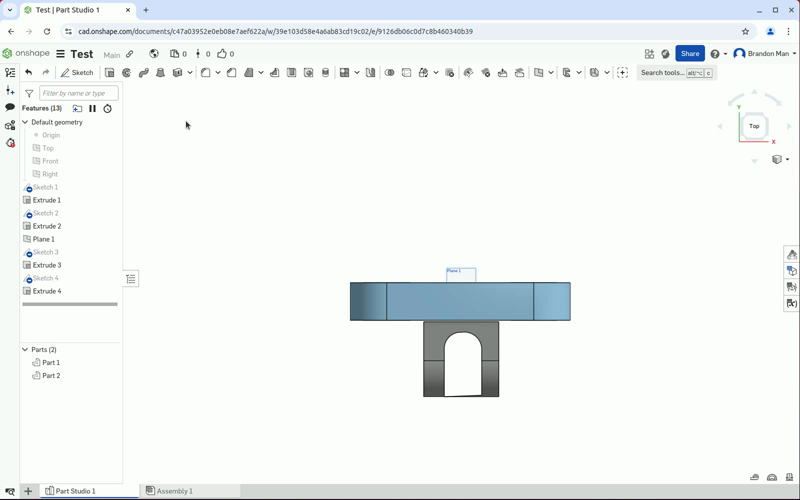
key(shift+h)
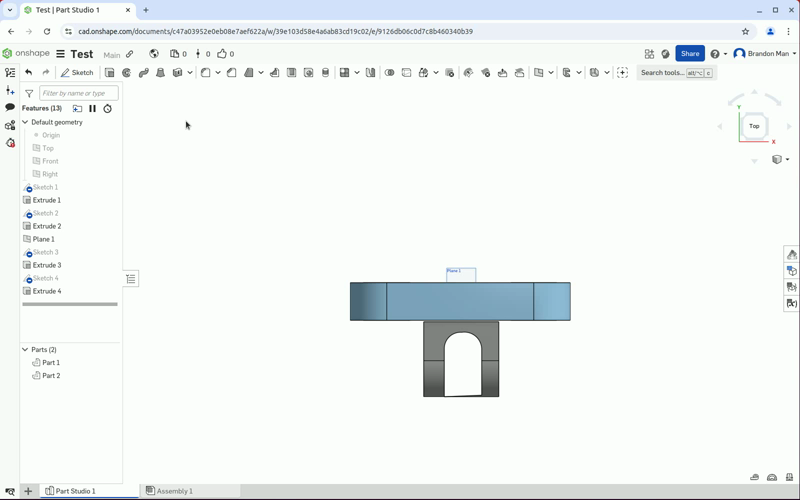
key(shift+h)
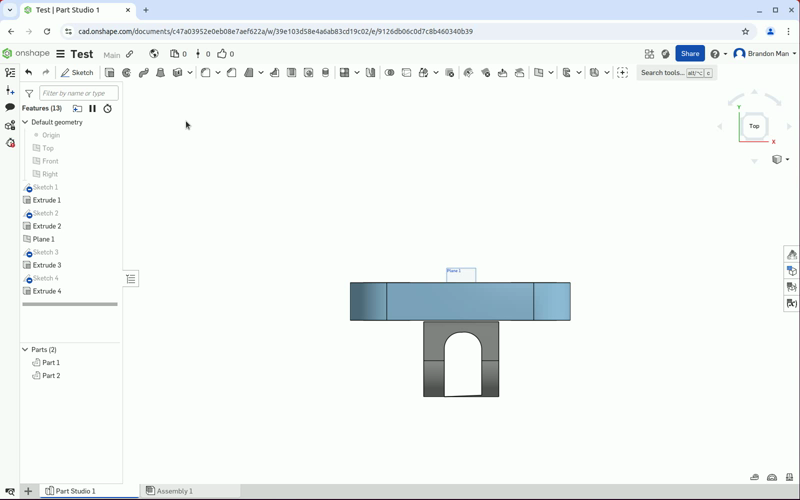
mouse_move(73, 189)
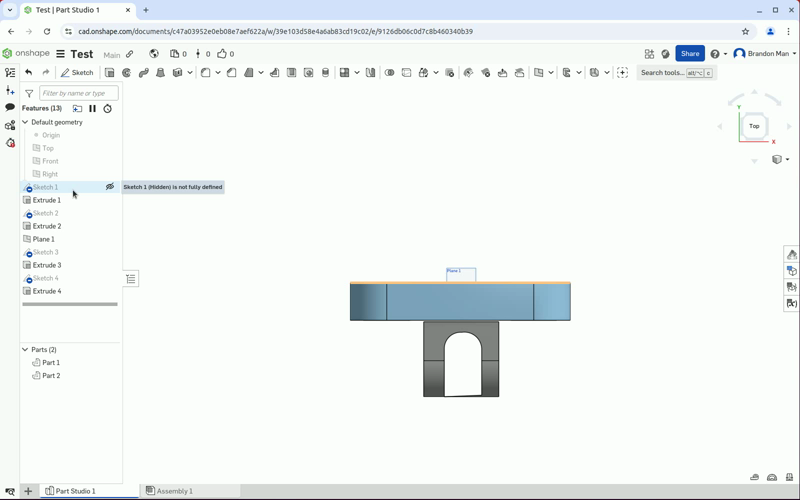
click(73, 189)
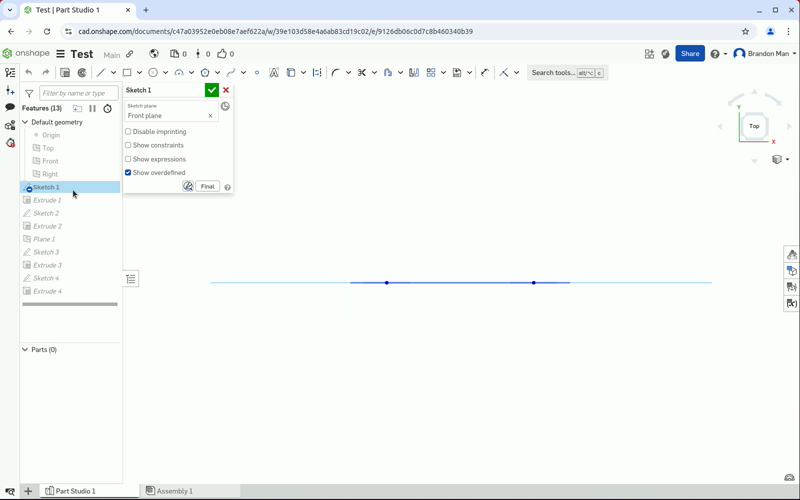
mouse_move(229, 92)
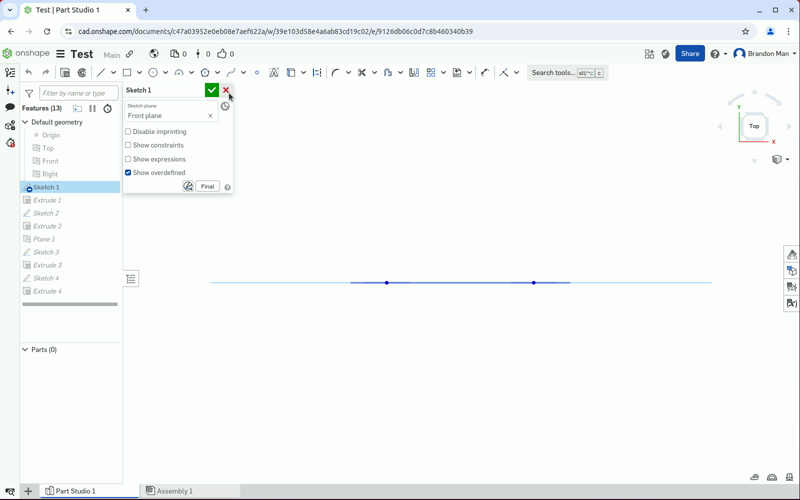
click(229, 92)
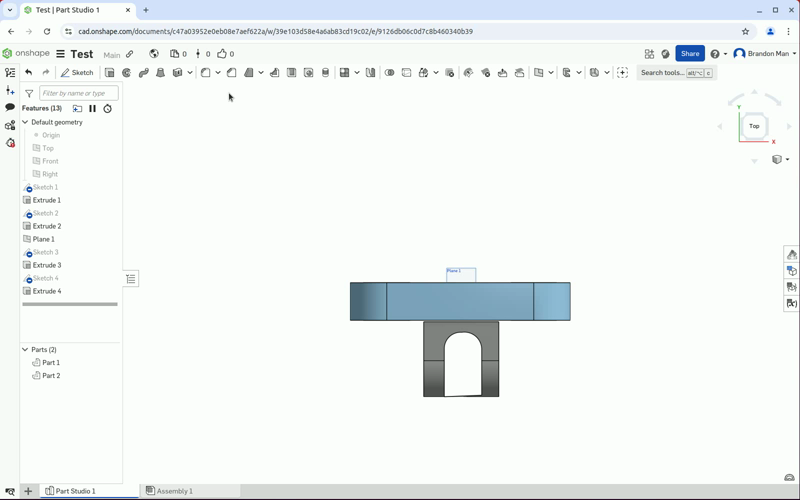
mouse_move(73, 352)
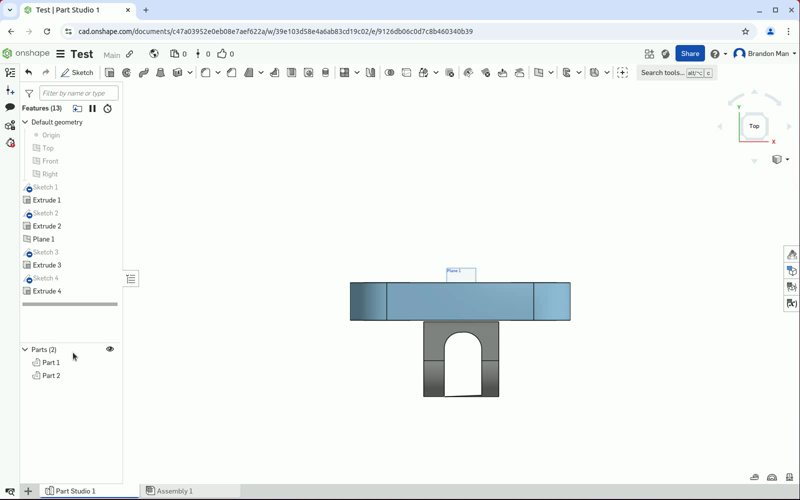
key(y)
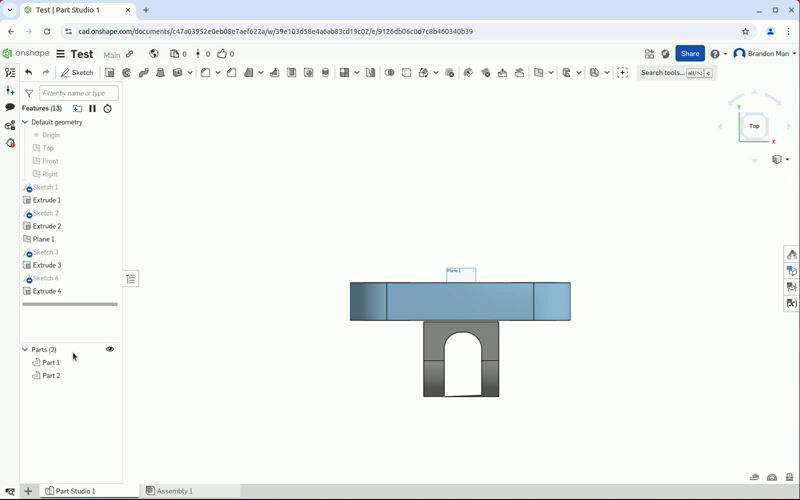
key(shift+p)
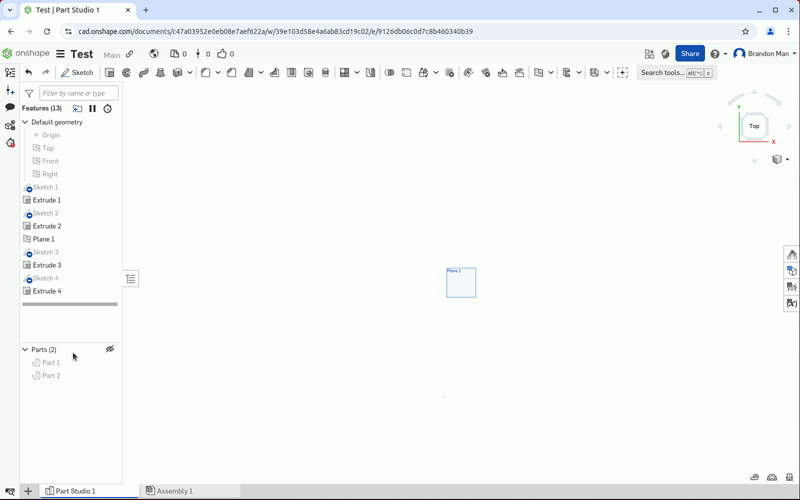
key(space)
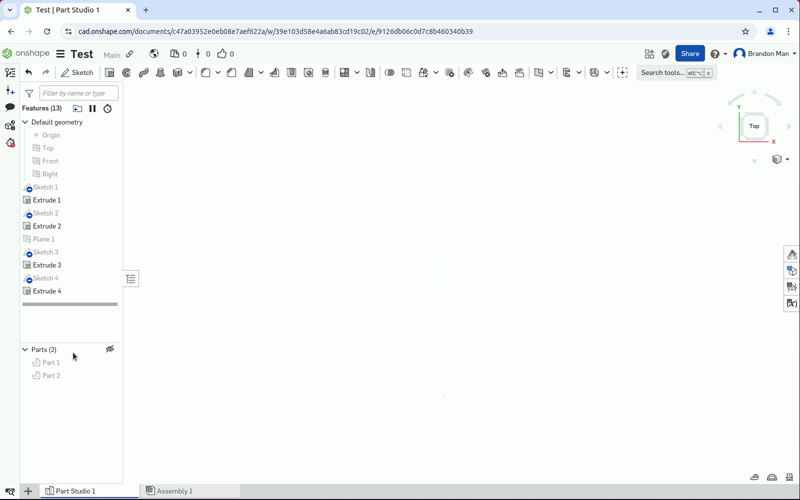
key_down(shift)
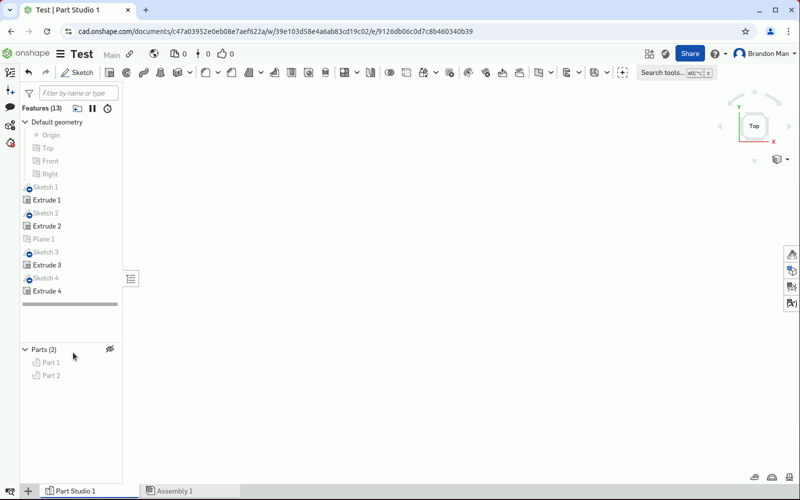
key(up)
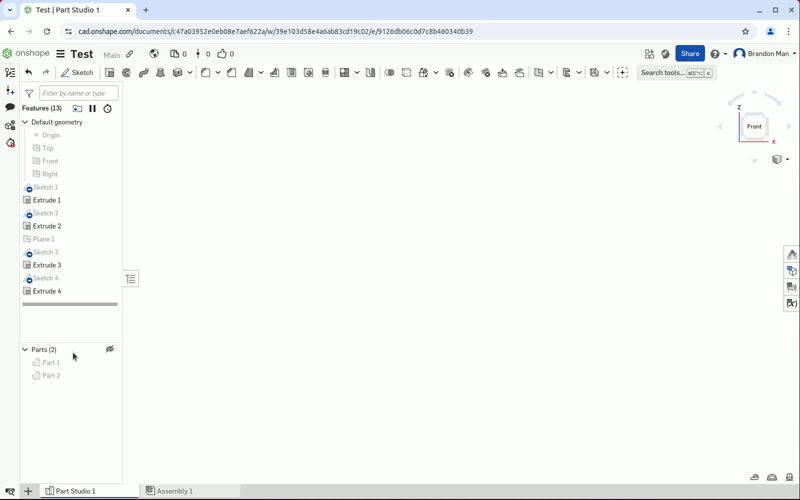
key_up(shift)
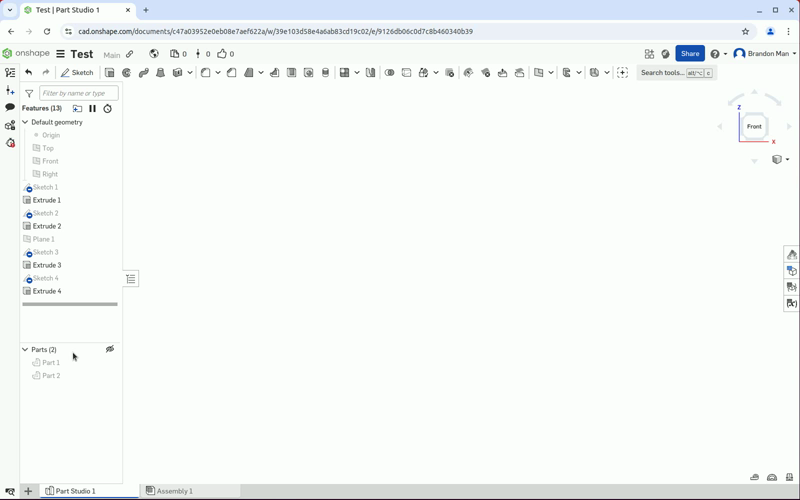
key(space)
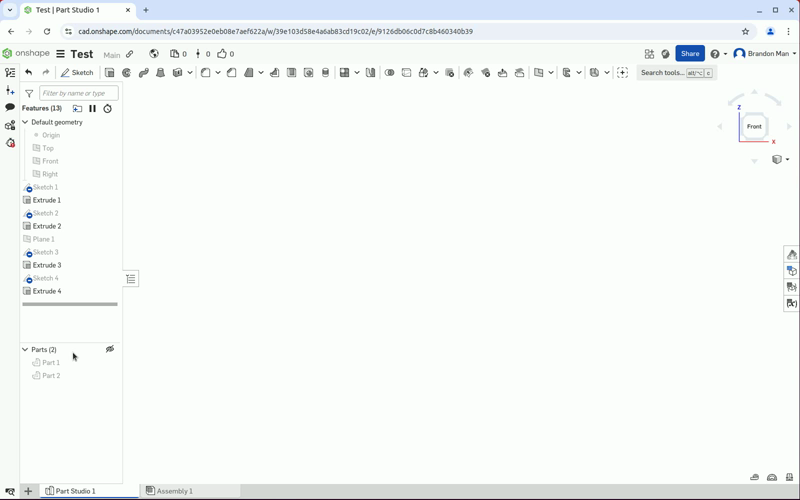
key_down(shift)
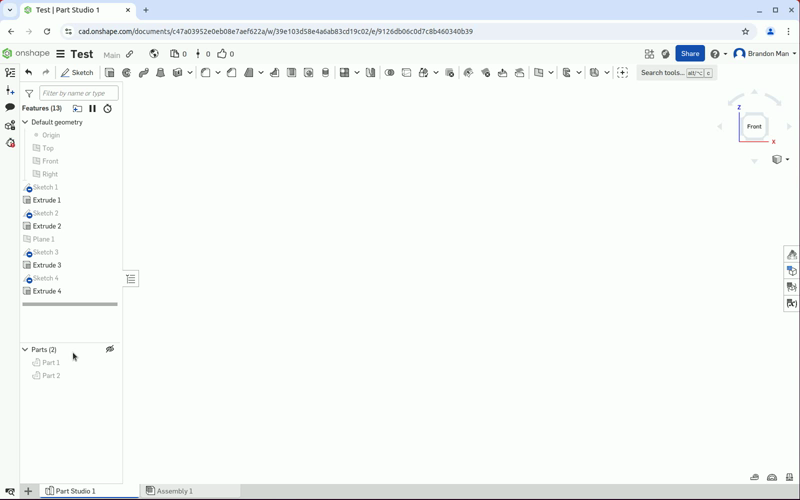
key(left)
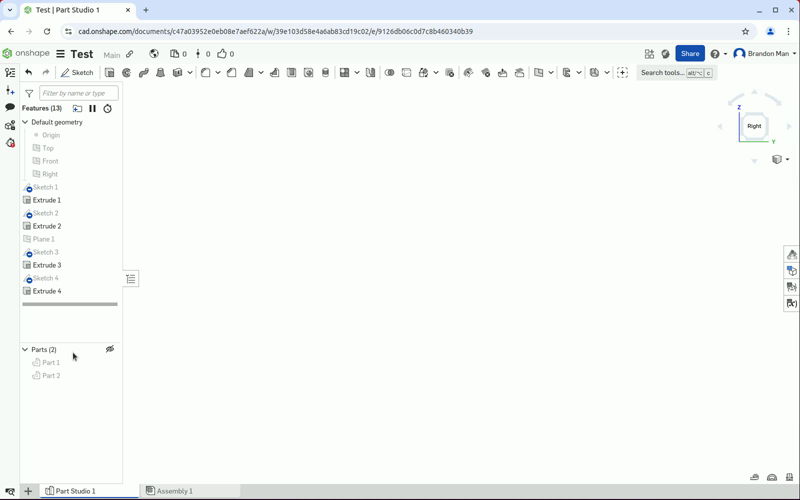
key_up(shift)
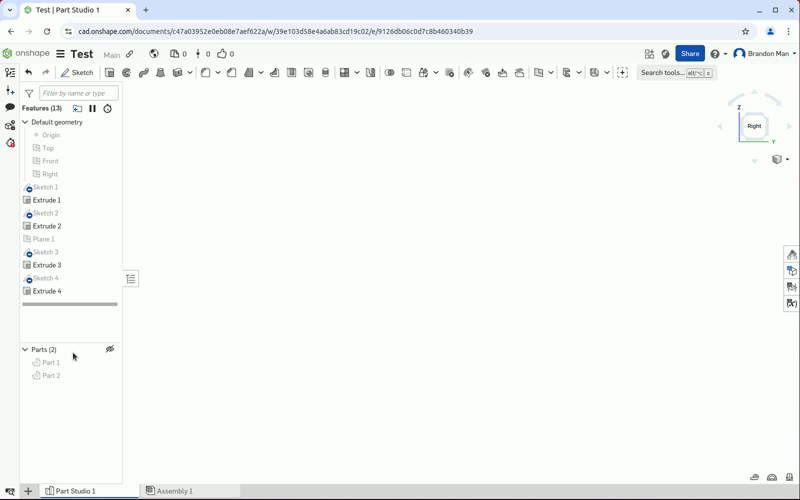
mouse_move(73, 352)
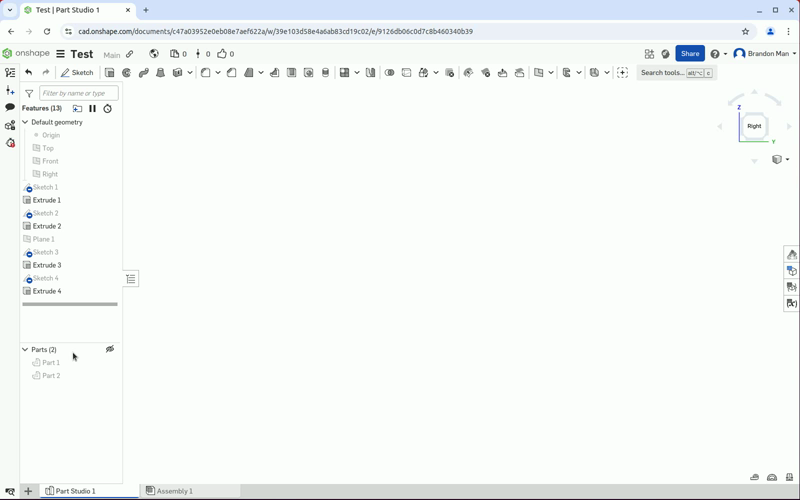
key(shift+y)
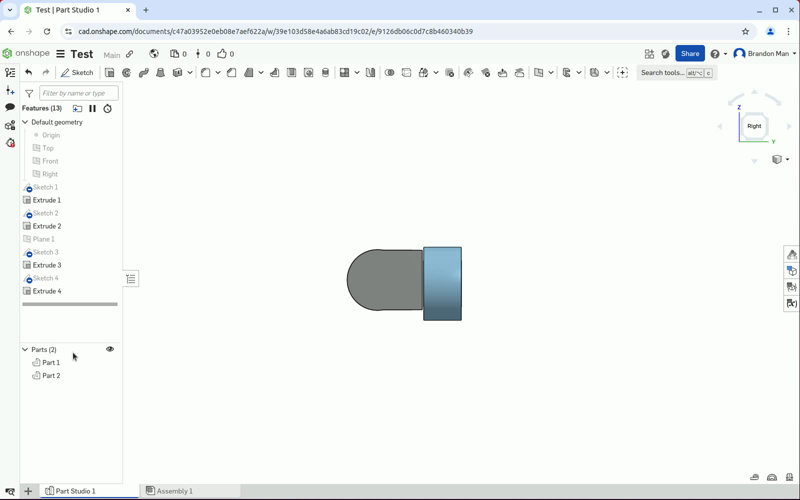
mouse_move(541, 75)
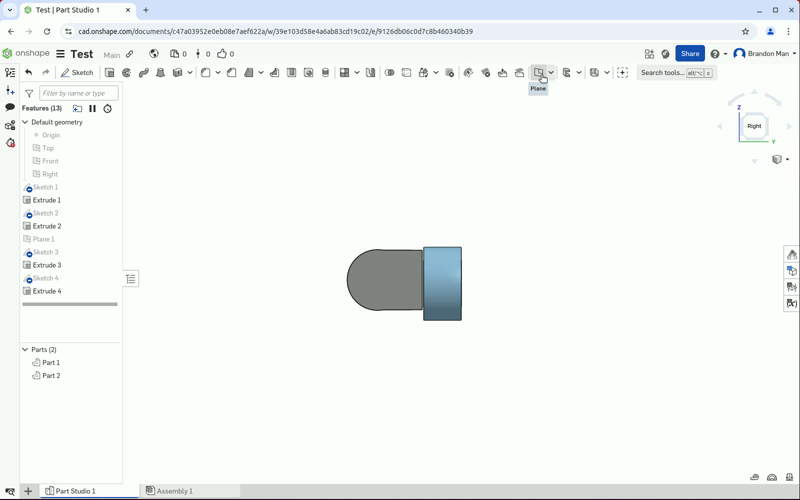
click(541, 75)
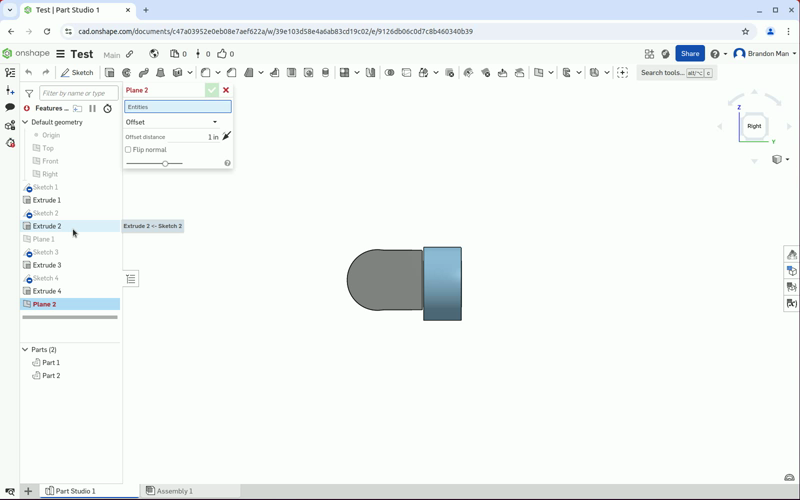
scroll(3)
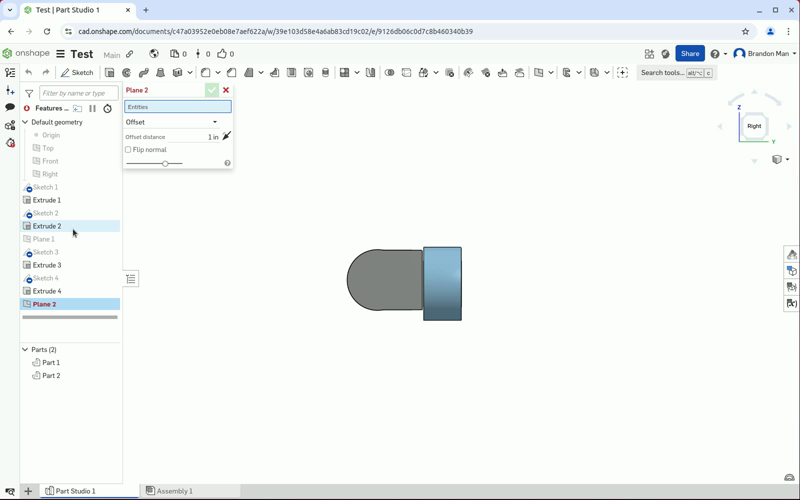
mouse_move(73, 176)
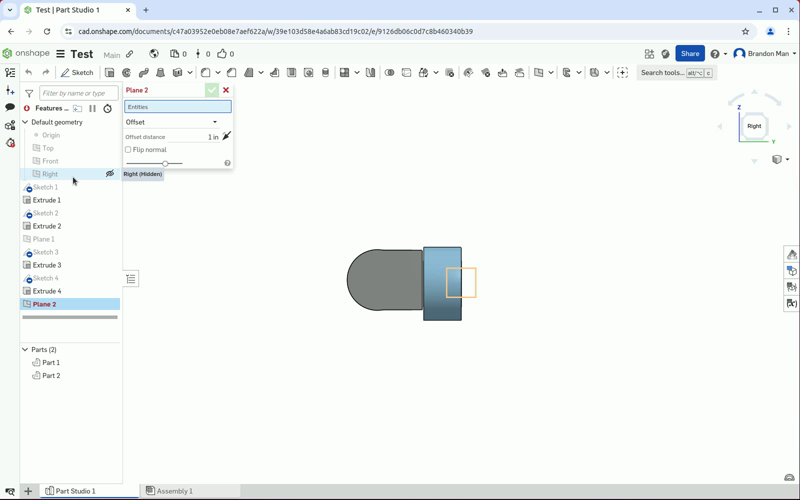
click(73, 176)
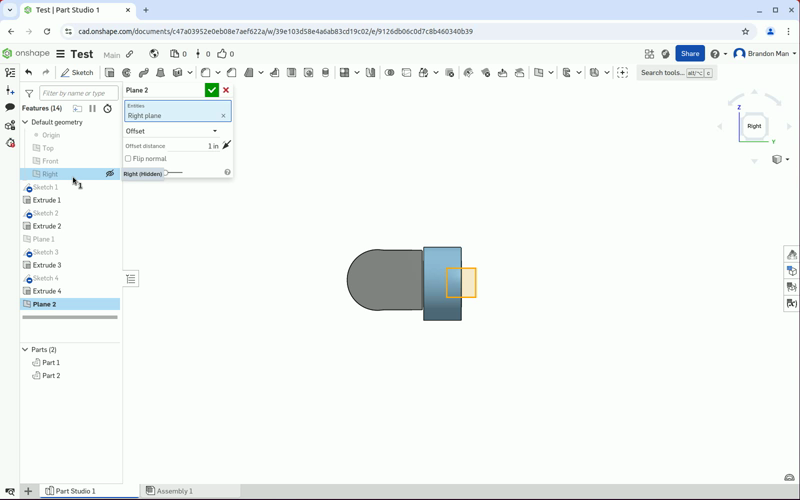
key(tab, 2)
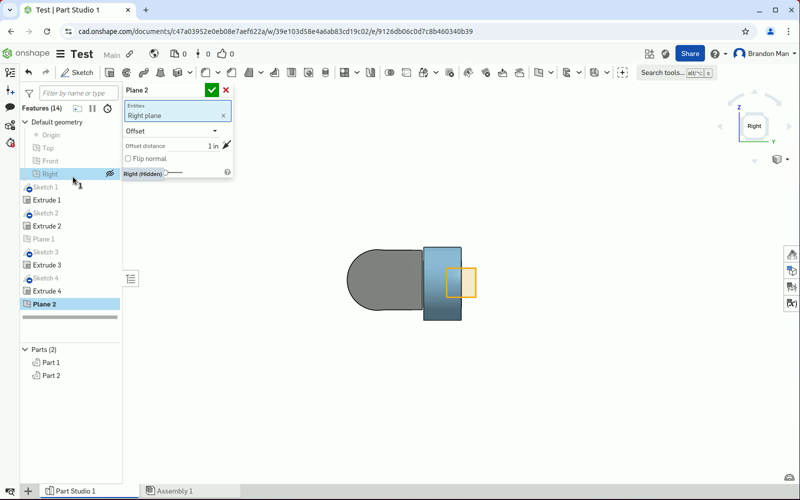
text(7.703)
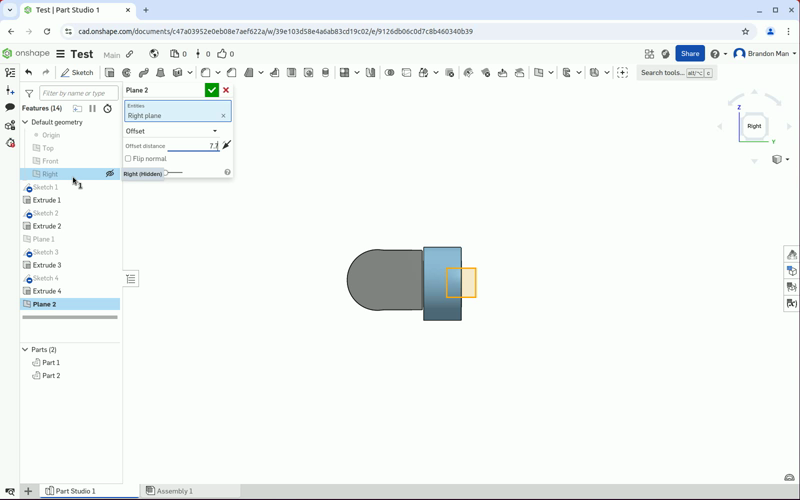
key(enter, 2)
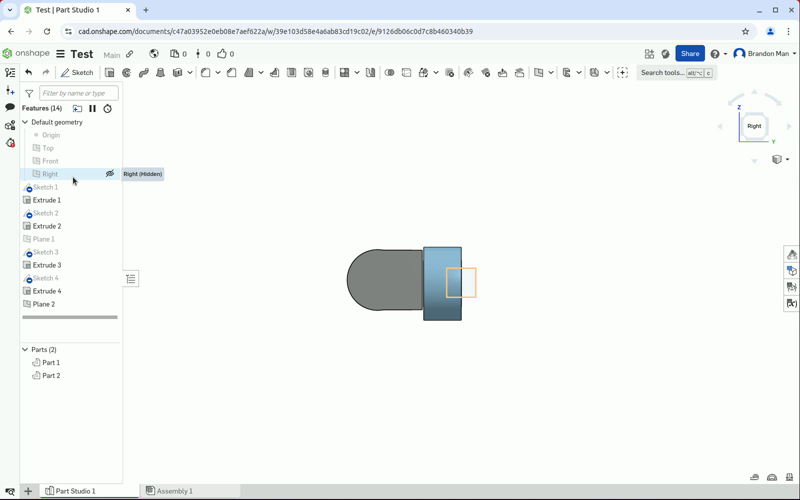
key(shift+s)
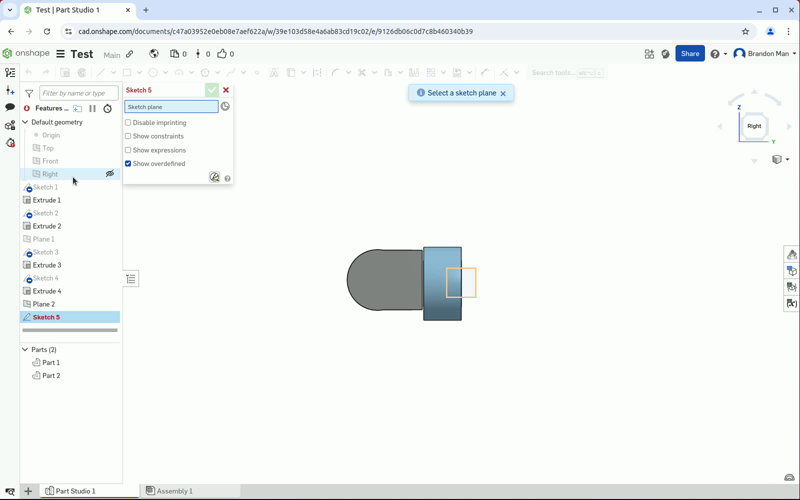
mouse_move(73, 306)
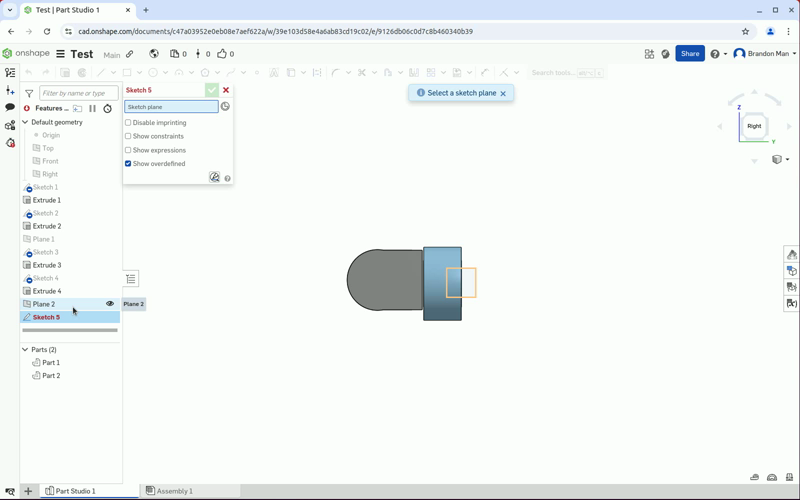
click(73, 306)
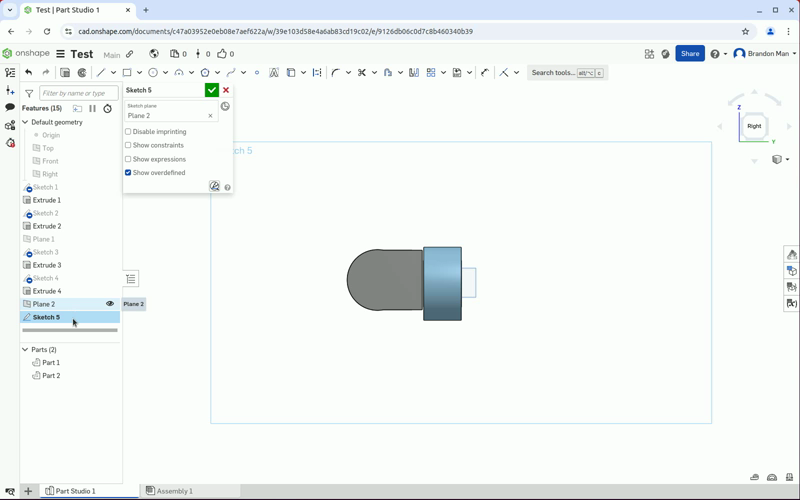
mouse_move(73, 352)
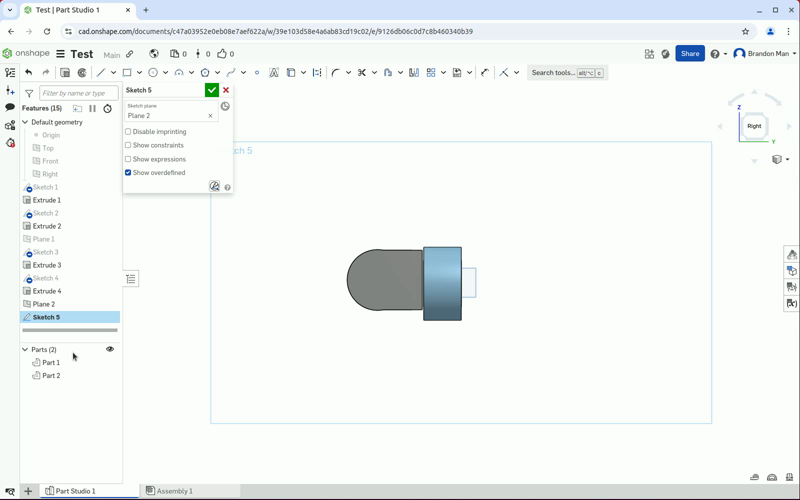
key(y)
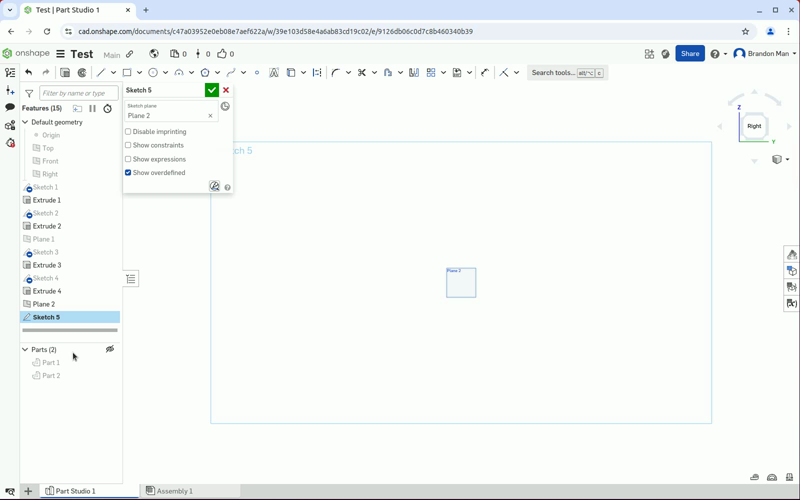
key(c)
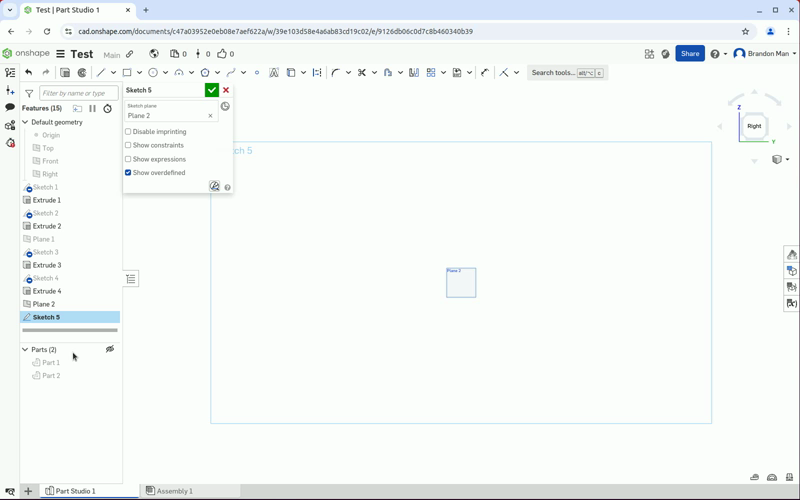
key_down(shift)
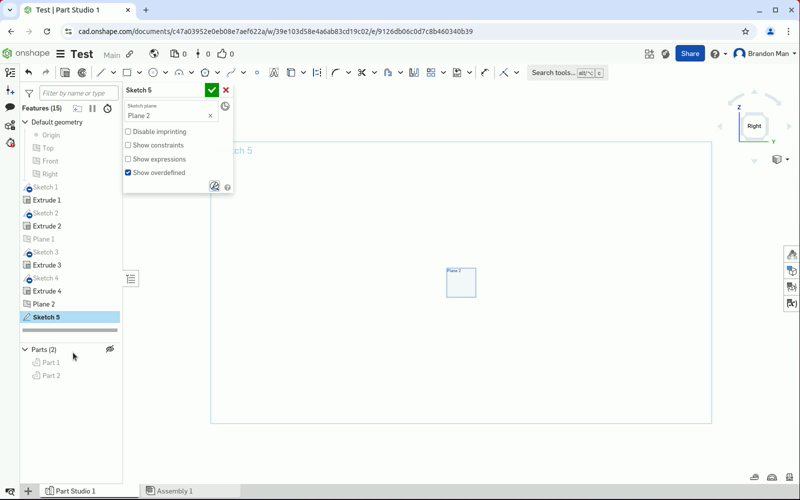
mouse_move(379, 280)
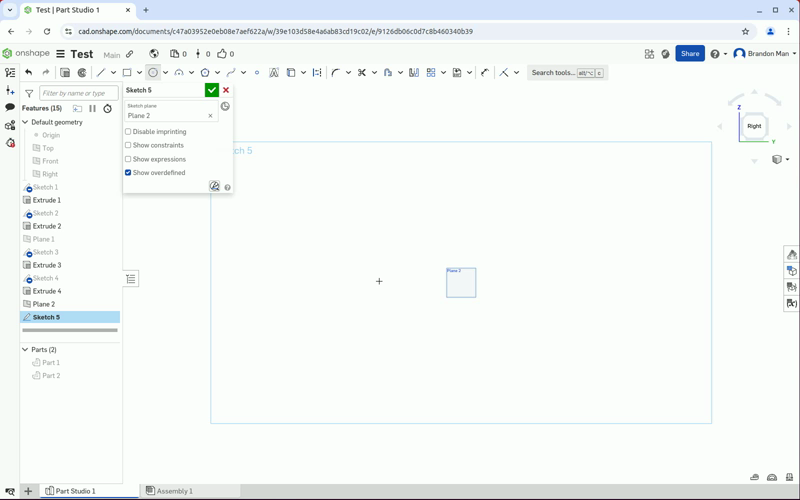
click(379, 280)
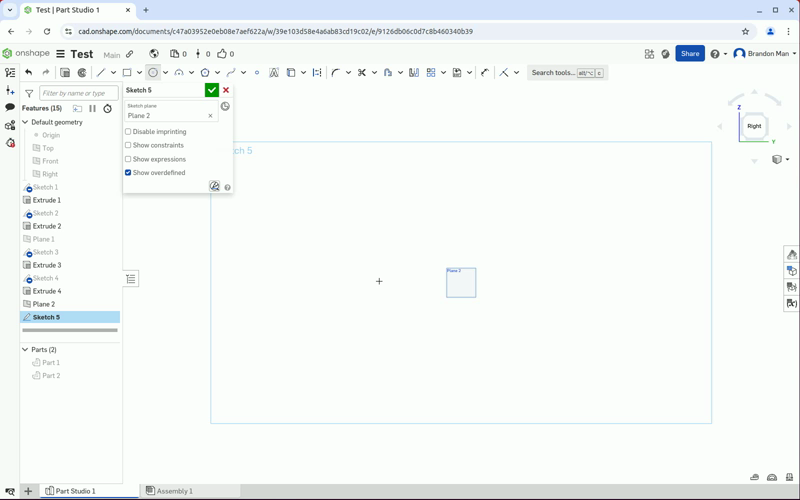
key_up(shift)
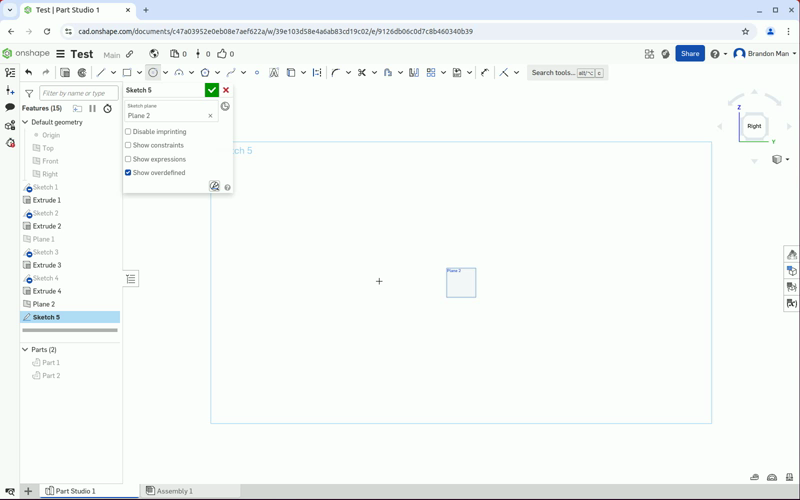
mouse_move(396, 280)
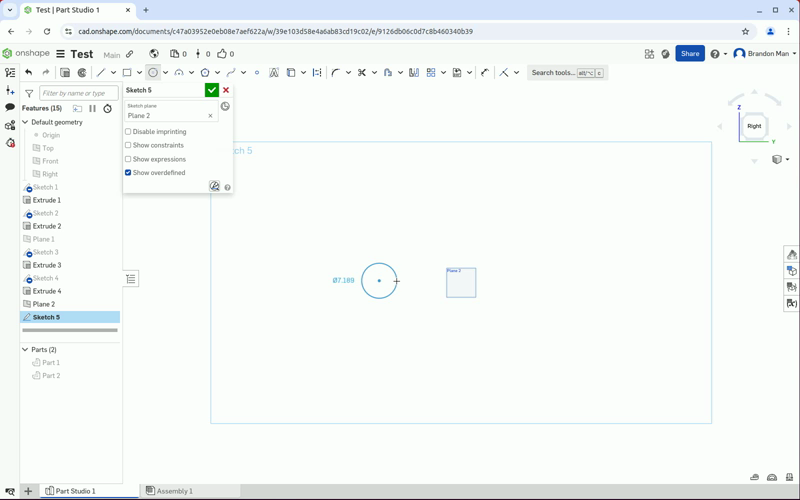
click(396, 280)
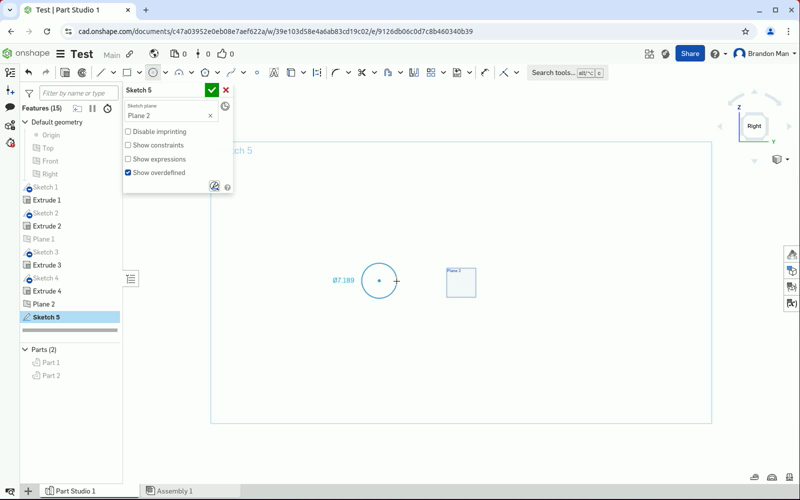
key(esc)
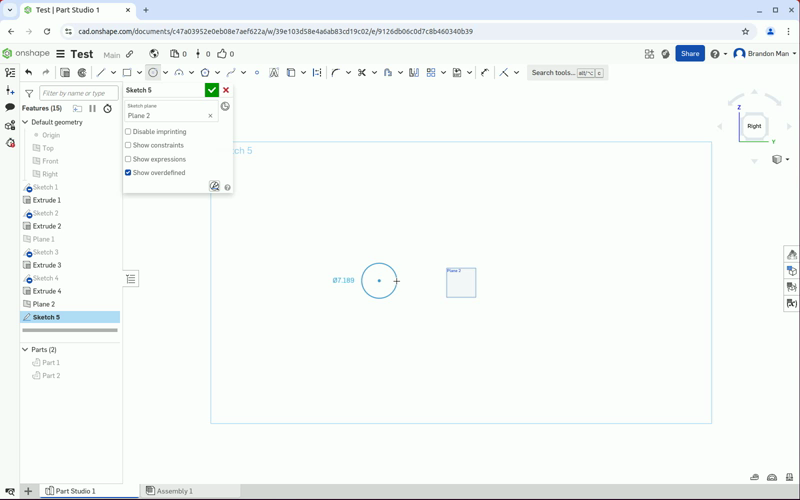
mouse_move(382, 287)
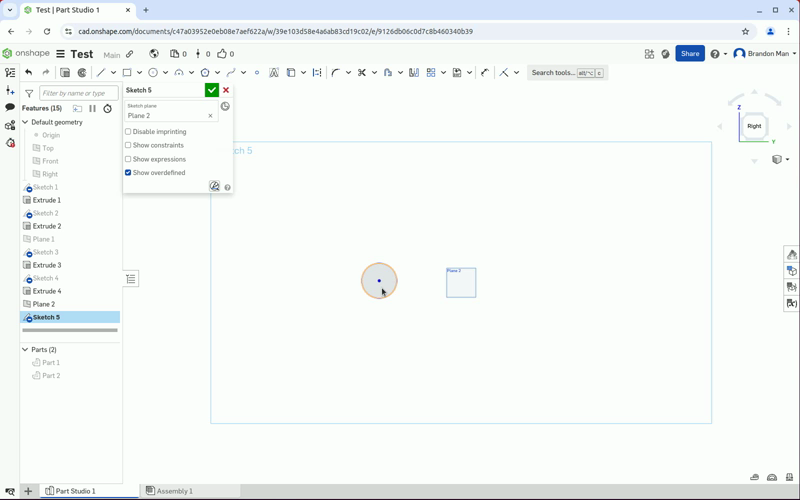
scroll(6)
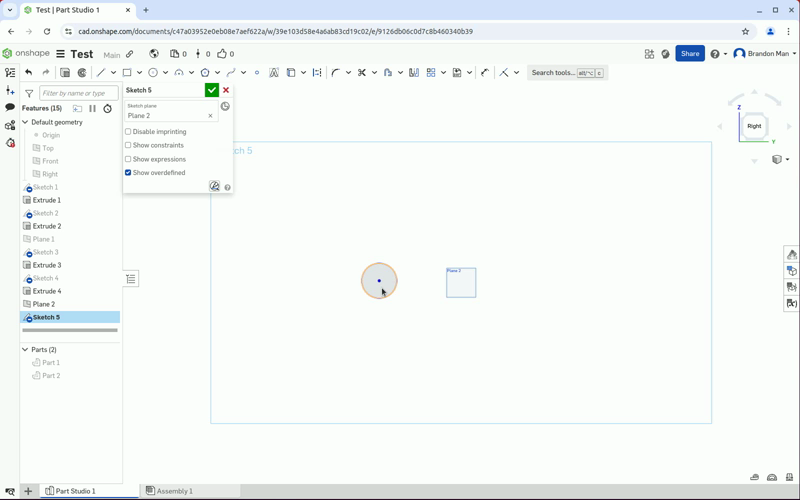
scroll(6)
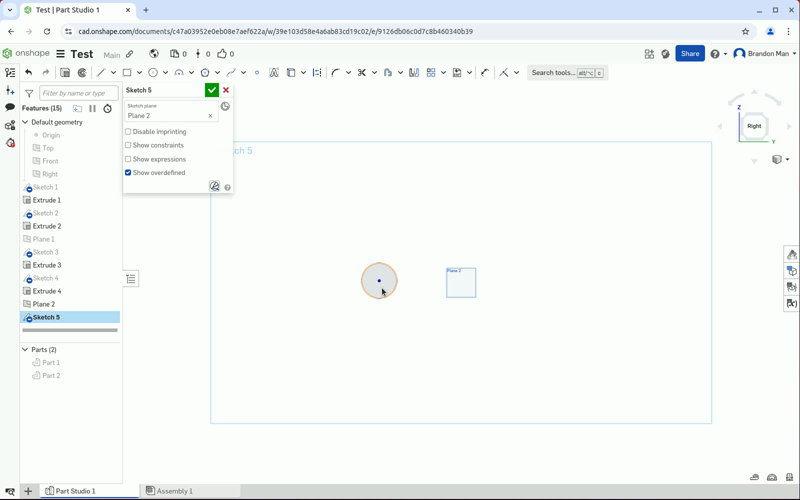
scroll(6)
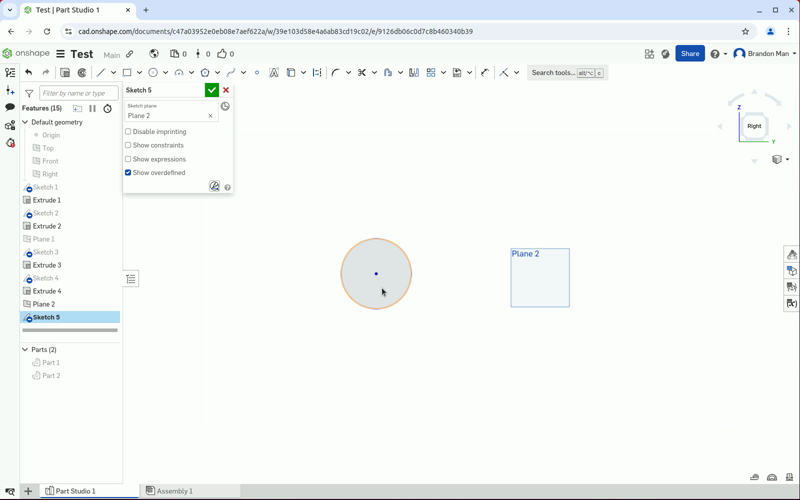
scroll(6)
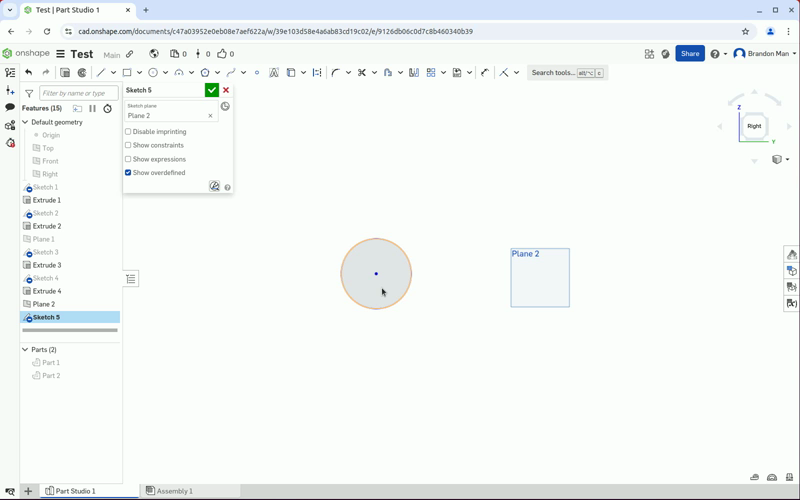
scroll(6)
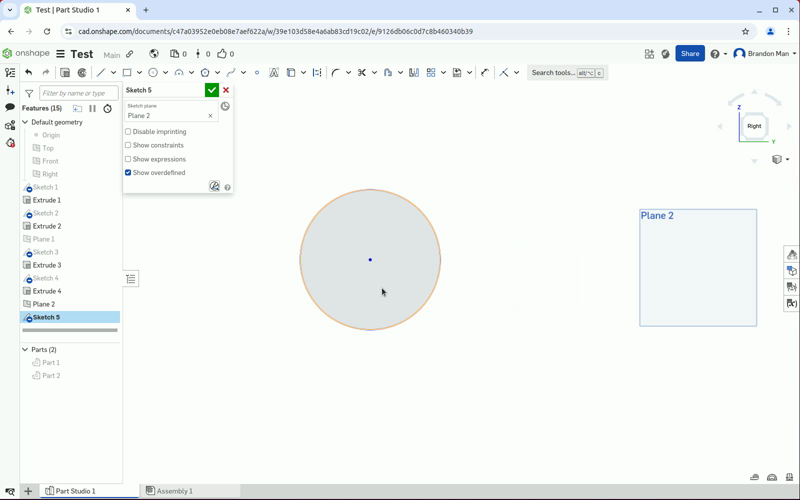
scroll(6)
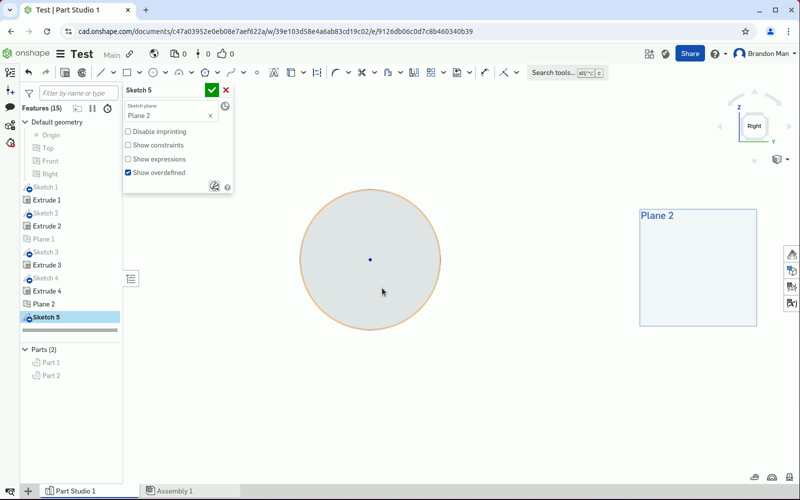
scroll(6)
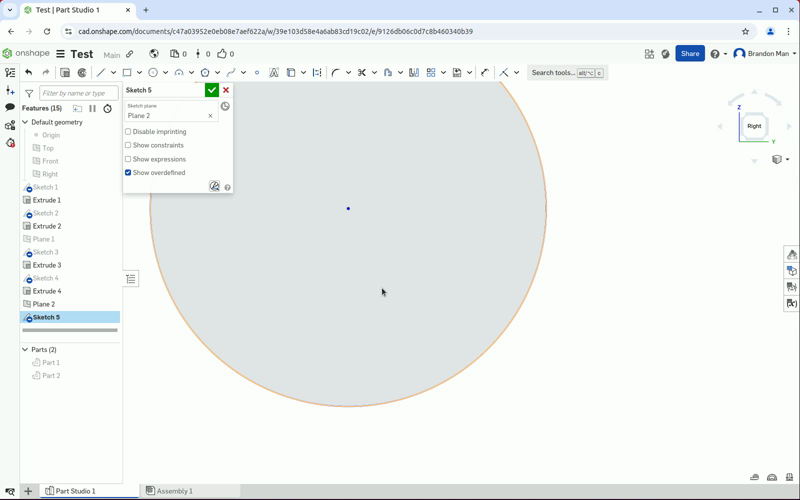
click(382, 287)
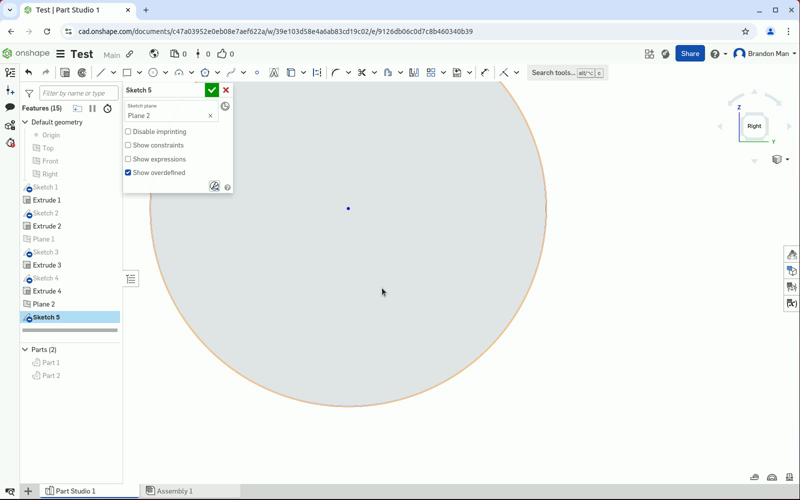
scroll(-6)
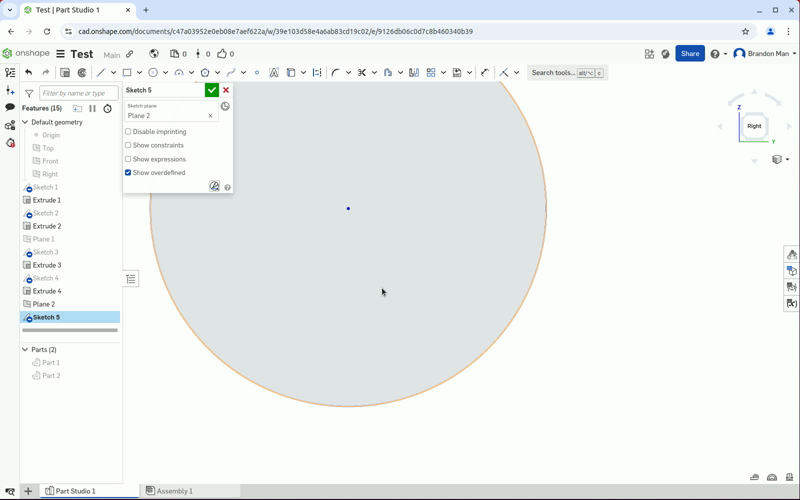
scroll(-6)
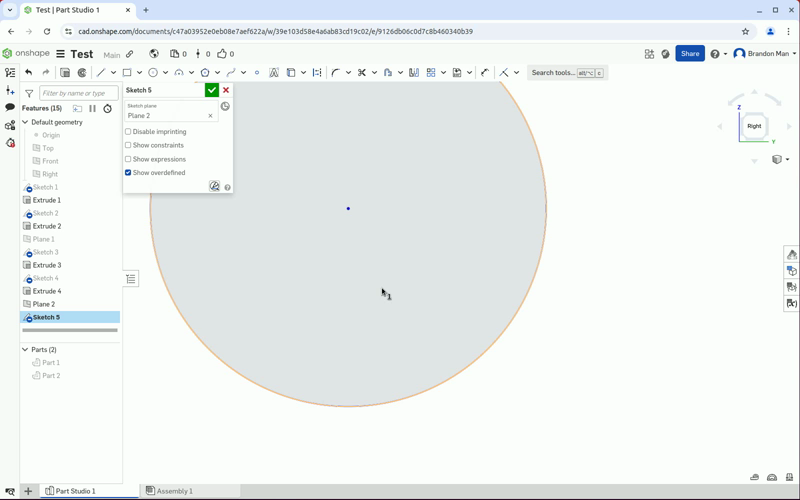
scroll(-6)
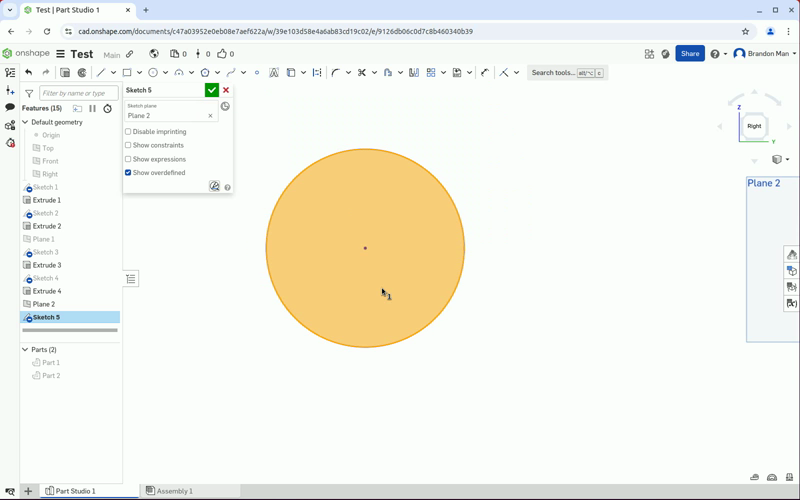
scroll(-6)
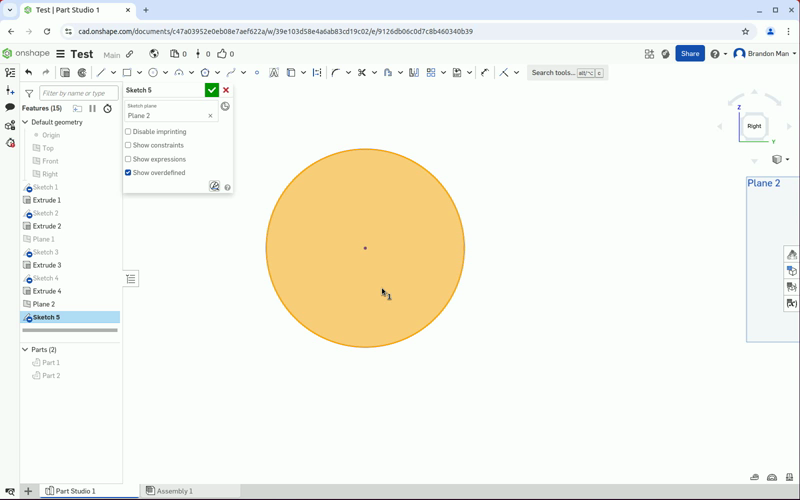
scroll(-6)
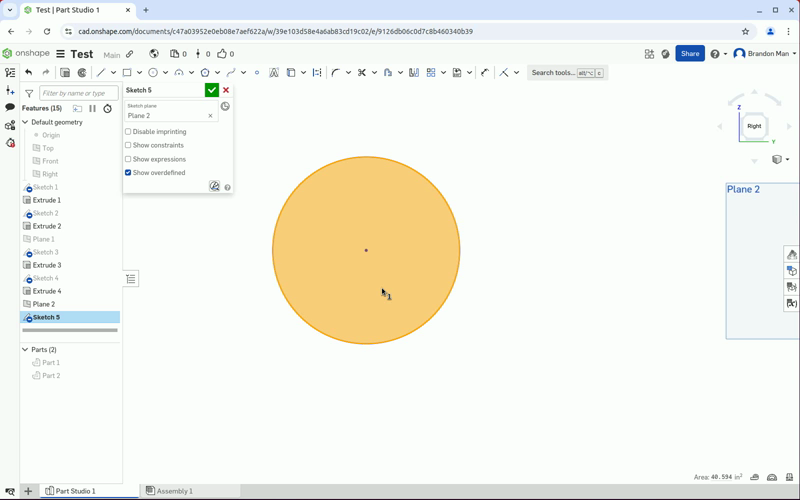
scroll(-6)
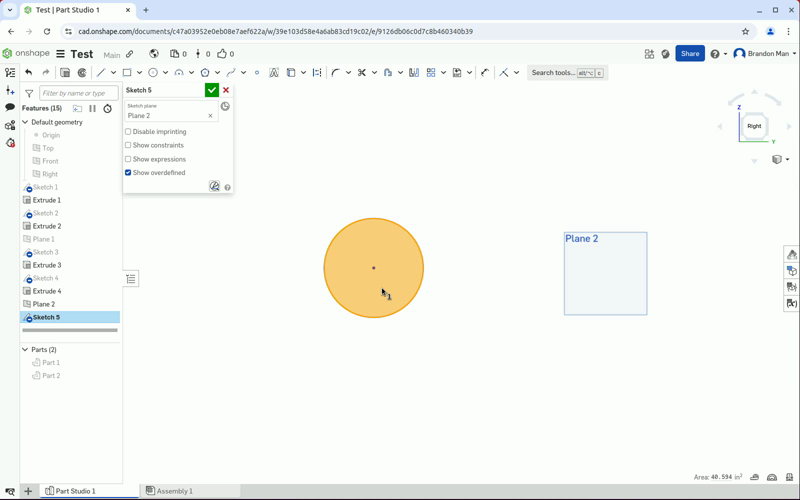
scroll(-6)
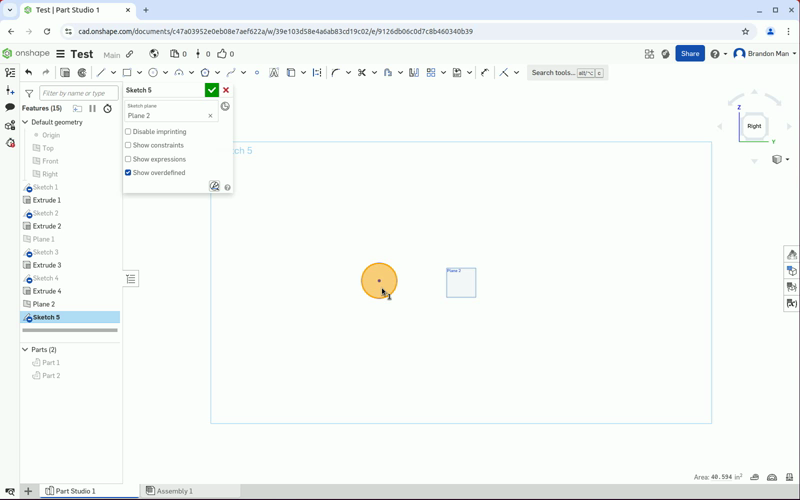
mouse_move(73, 352)
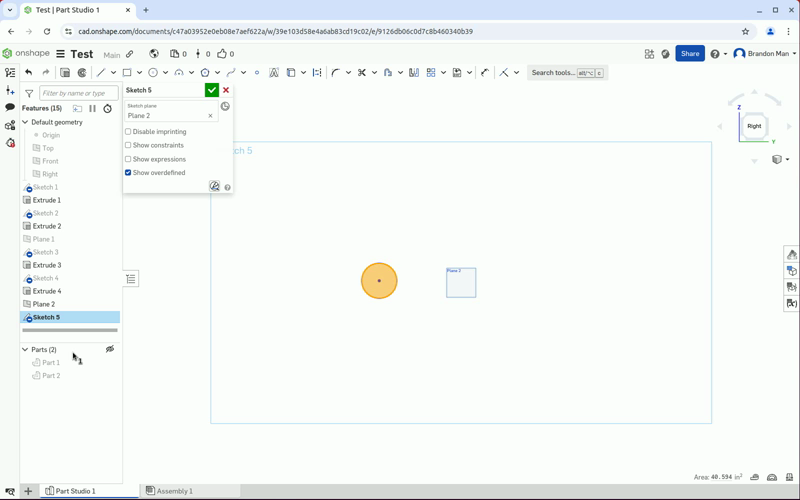
key(shift+y)
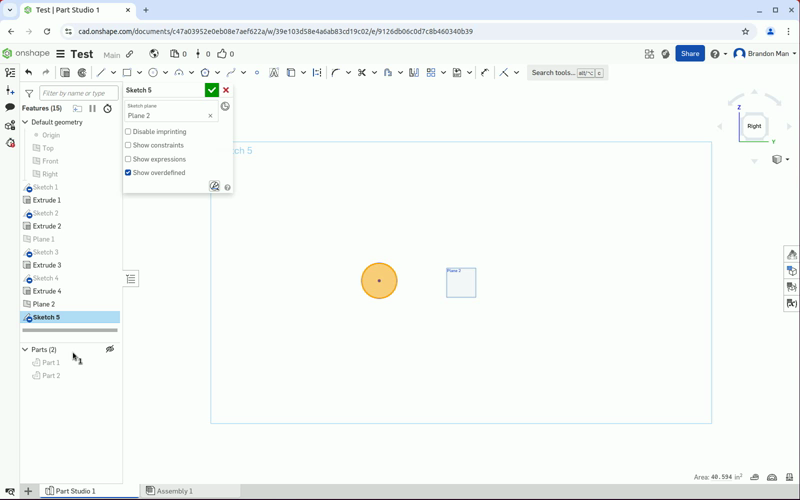
key(shift+e)
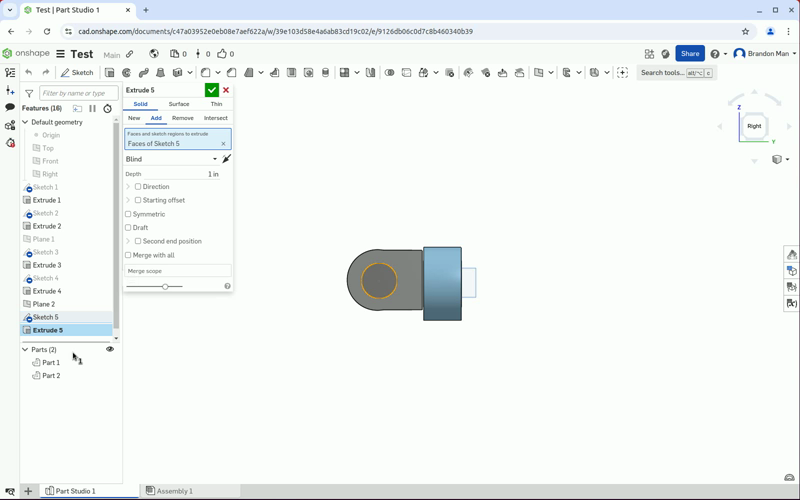
mouse_move(143, 106)
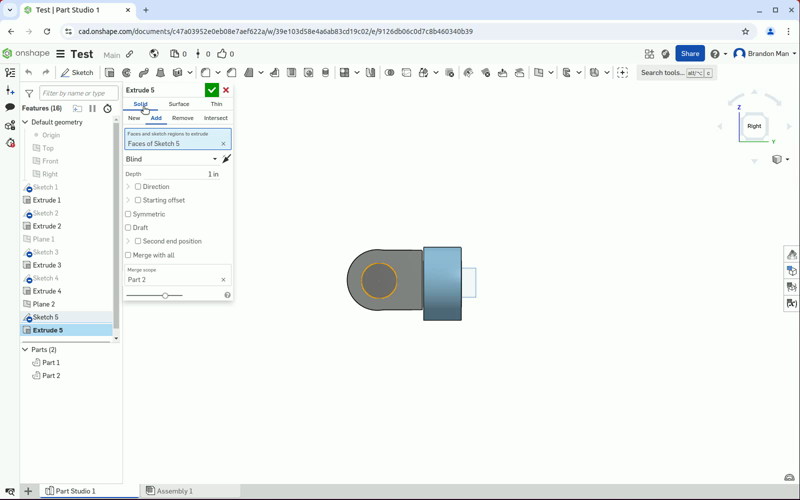
click(143, 106)
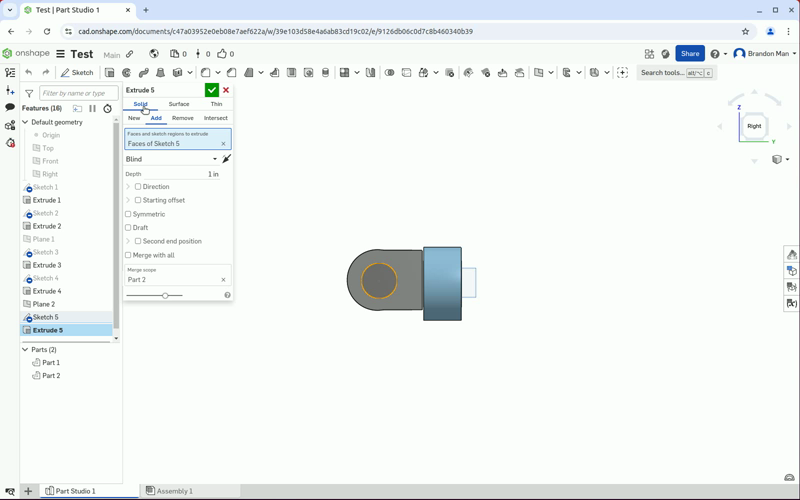
mouse_move(186, 120)
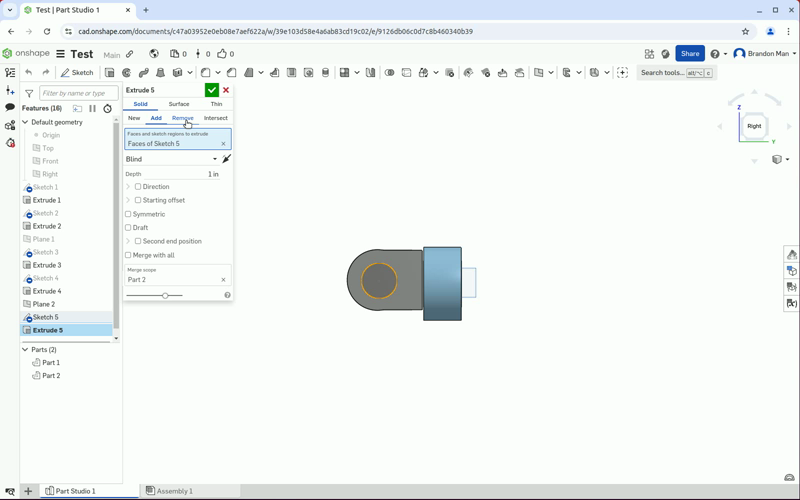
click(186, 120)
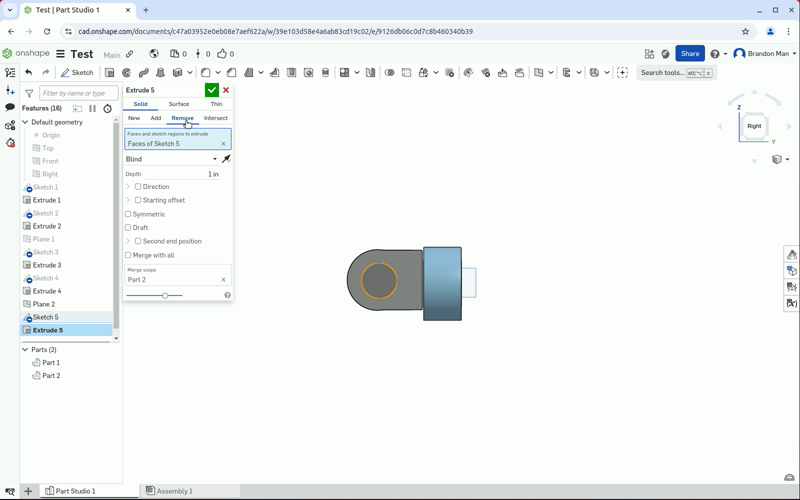
key(tab, 4)
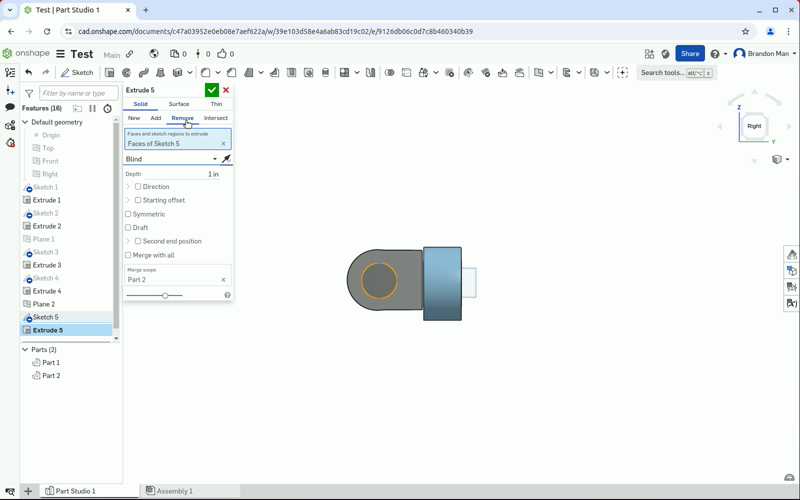
text(28.163)
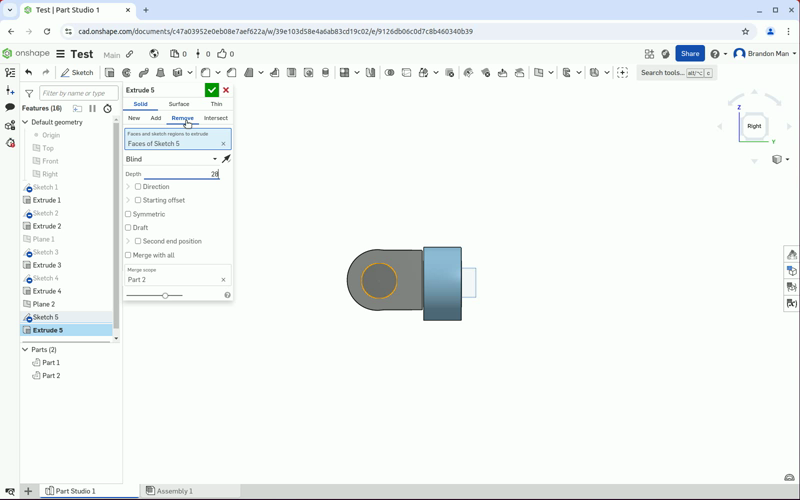
key(tab, 6)
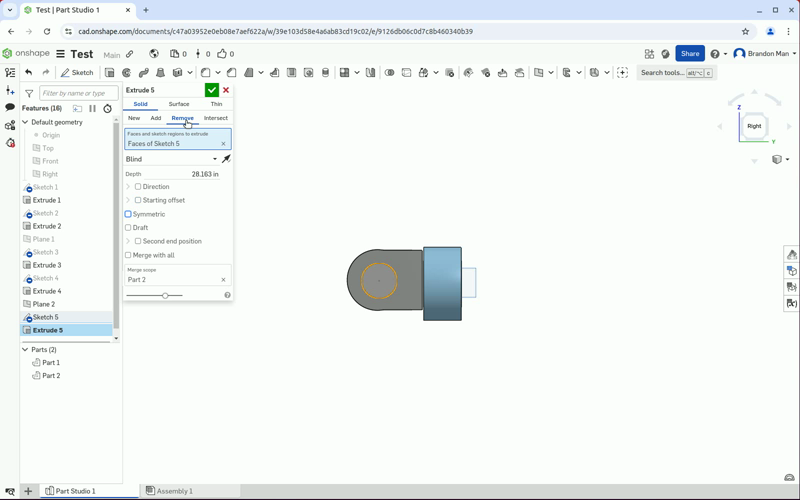
key(space)
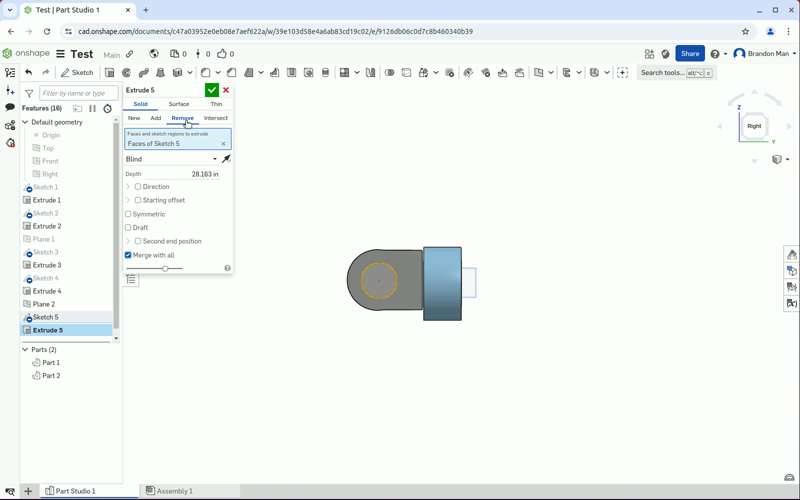
key(enter)
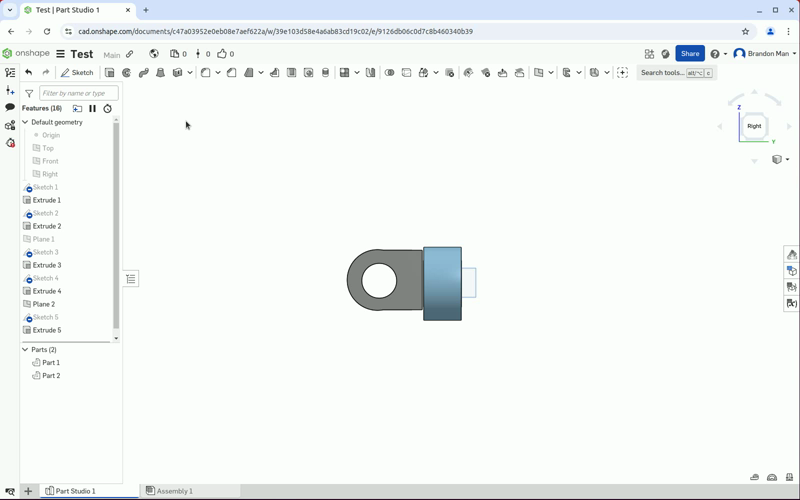
key(shift+h)
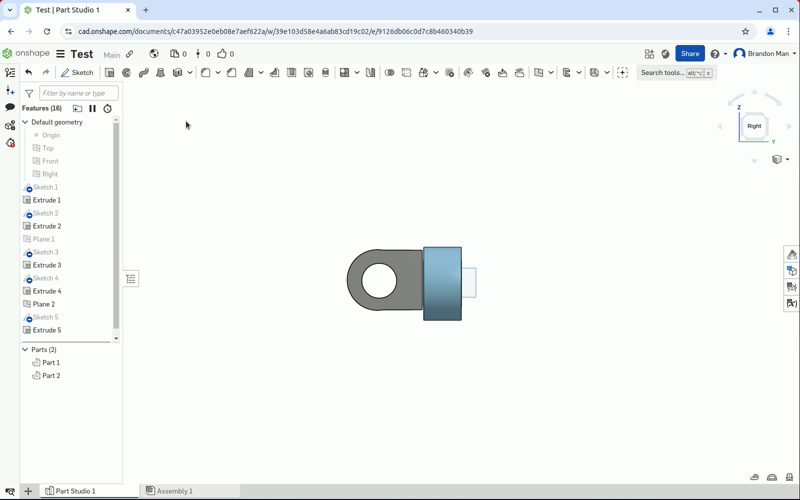
key(shift+h)
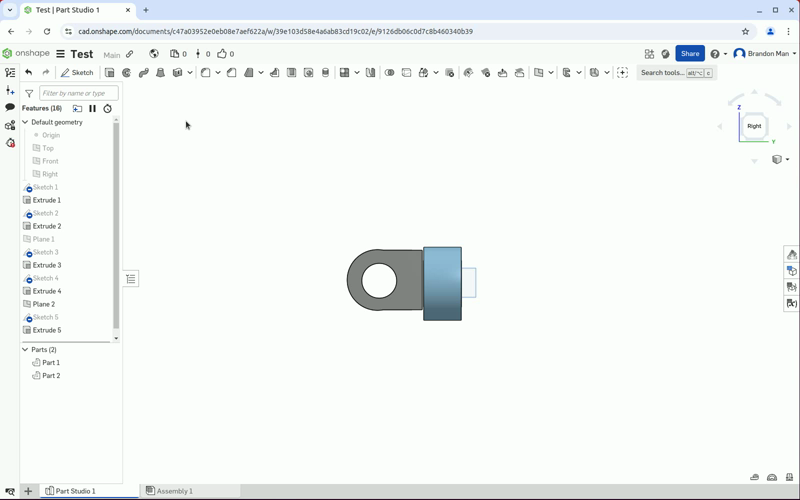
key(shift+7)
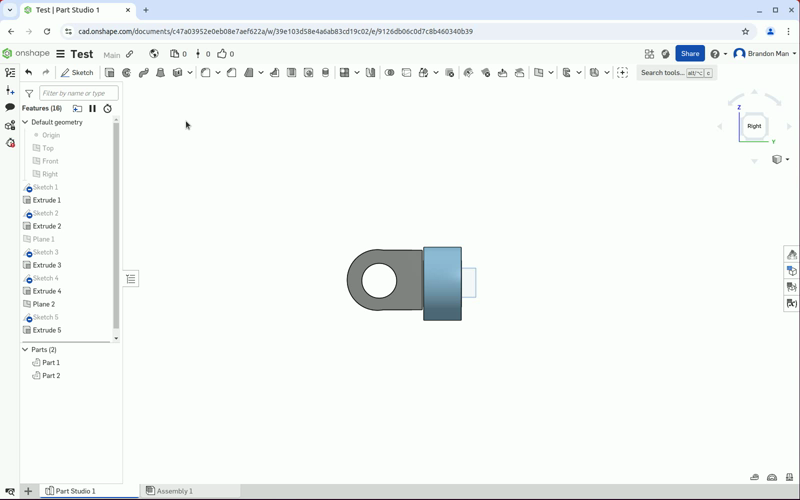
key(right, 2)
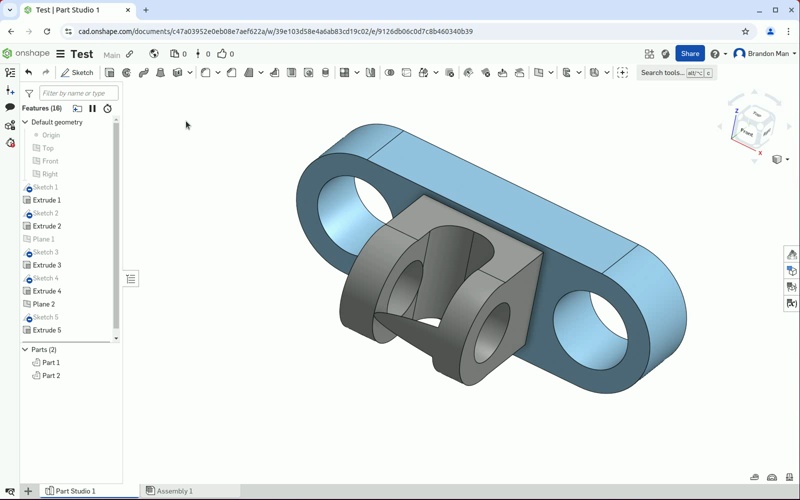
key(down, 2)
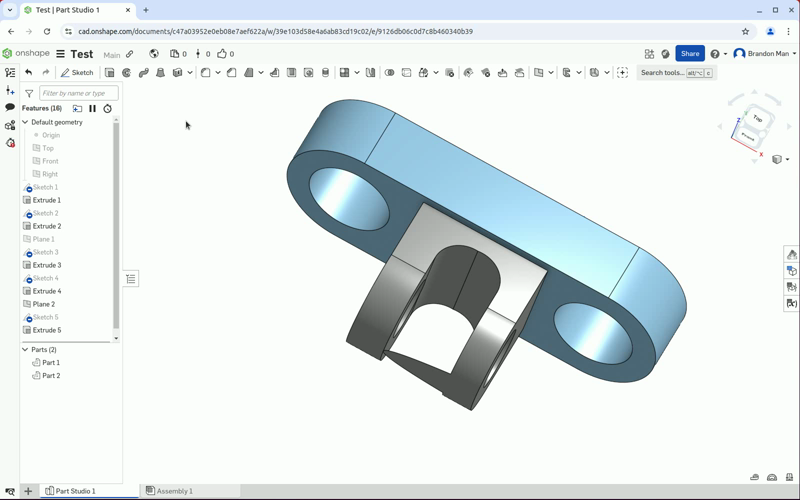
key(up, 2)
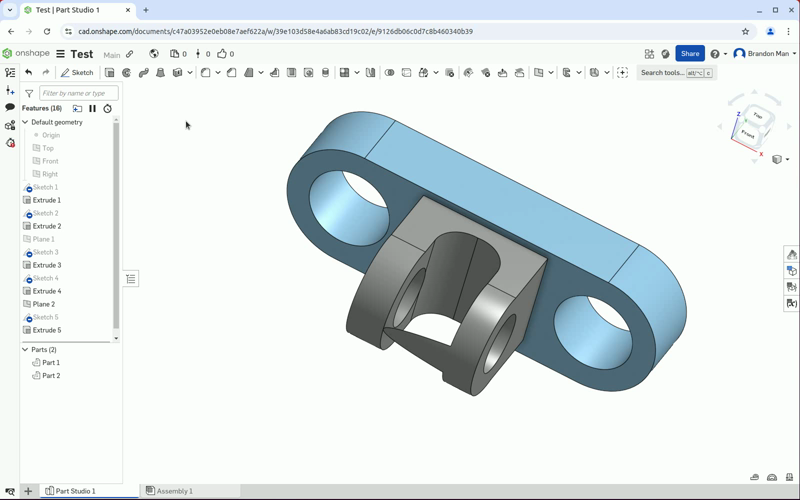
key(left, 2)
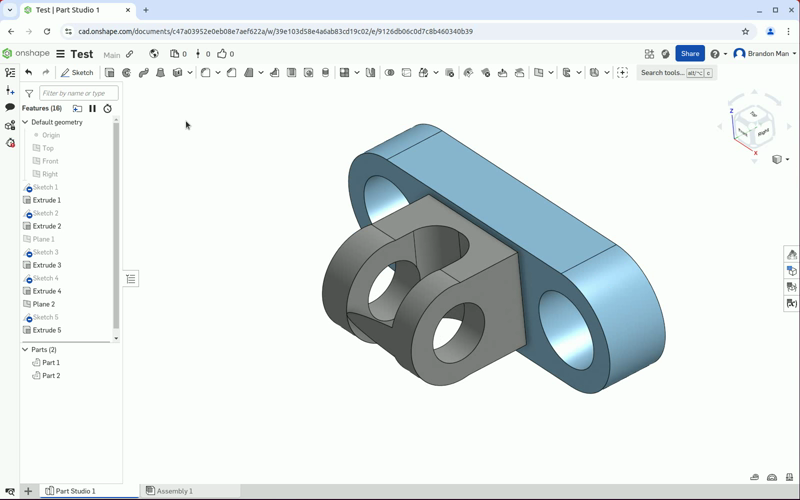
mouse_move(69, 189)
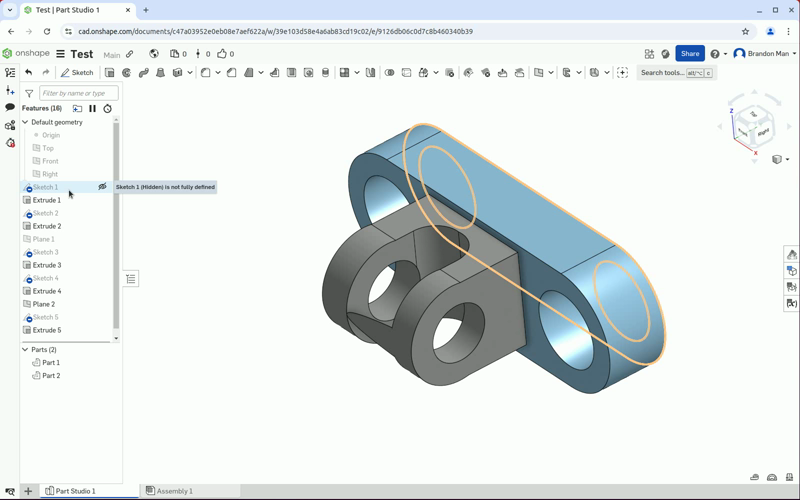
click(69, 189)